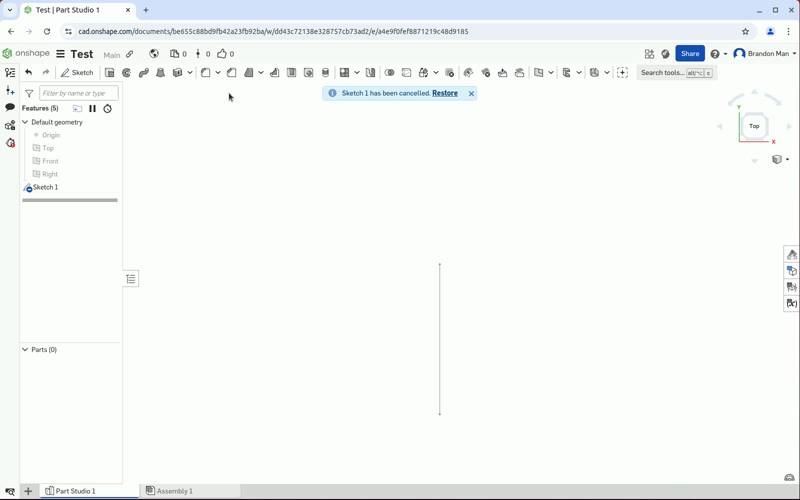
key(shift+h)
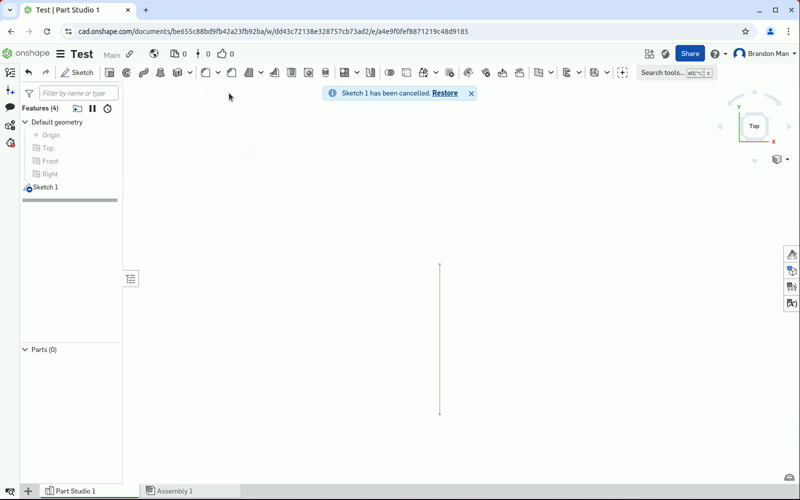
key(shift+s)
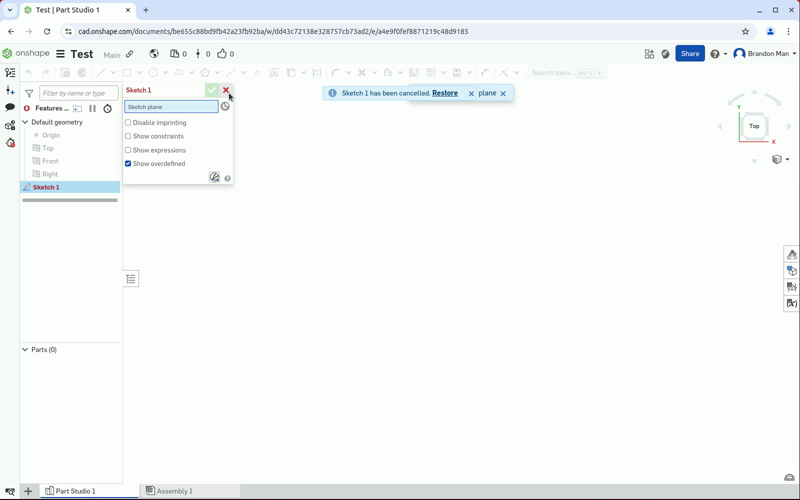
mouse_move(73, 150)
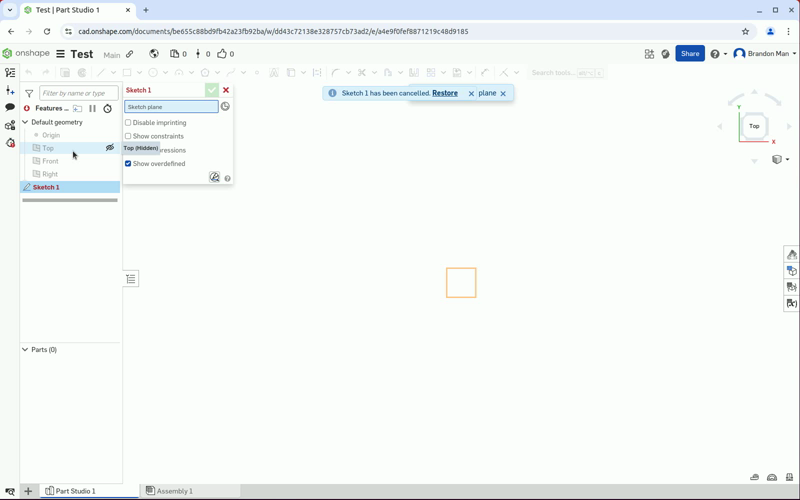
click(73, 150)
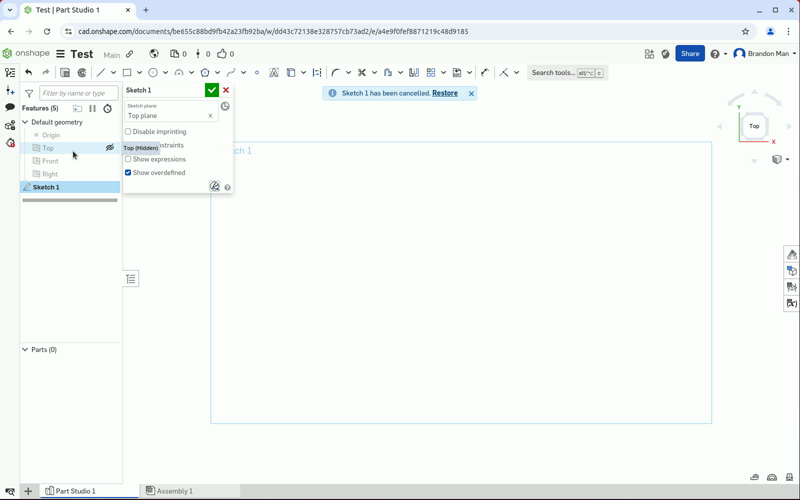
mouse_move(73, 352)
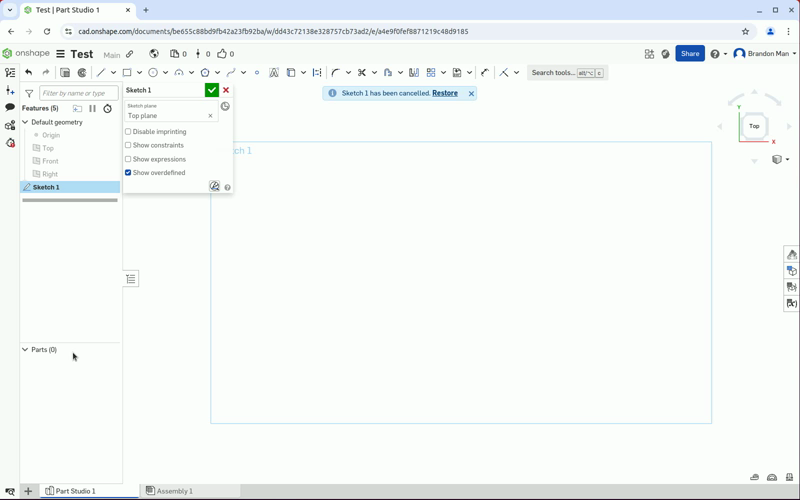
key(y)
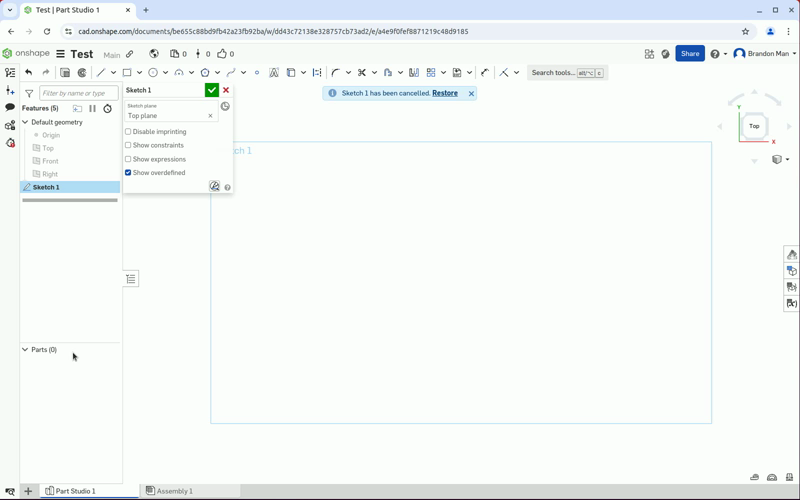
key(l)
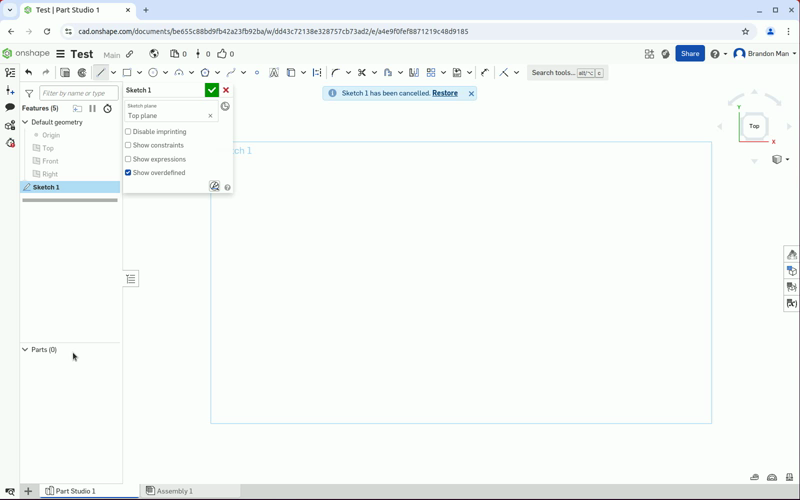
key_down(shift)
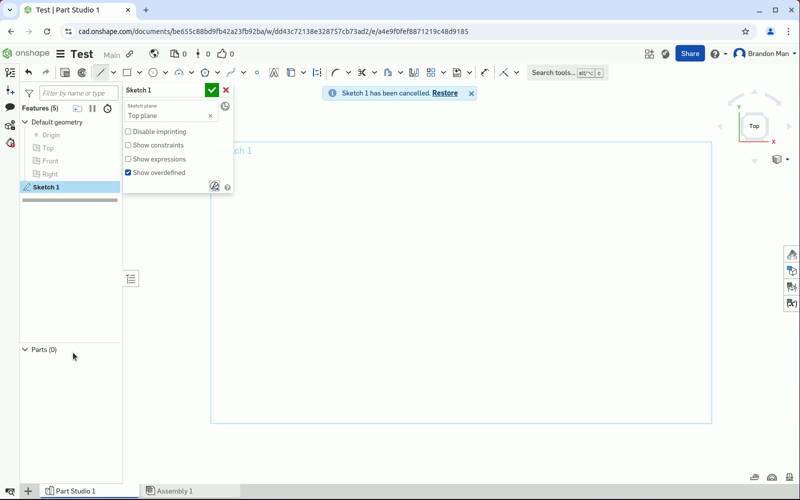
mouse_move(460, 293)
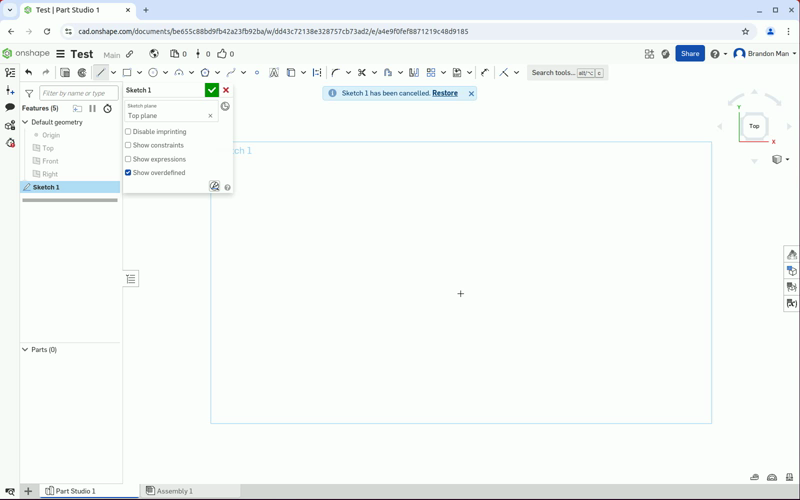
click(460, 293)
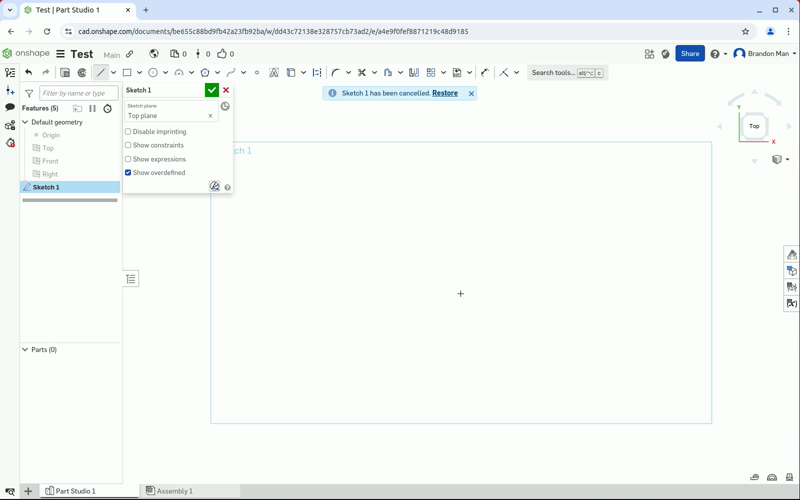
key_up(shift)
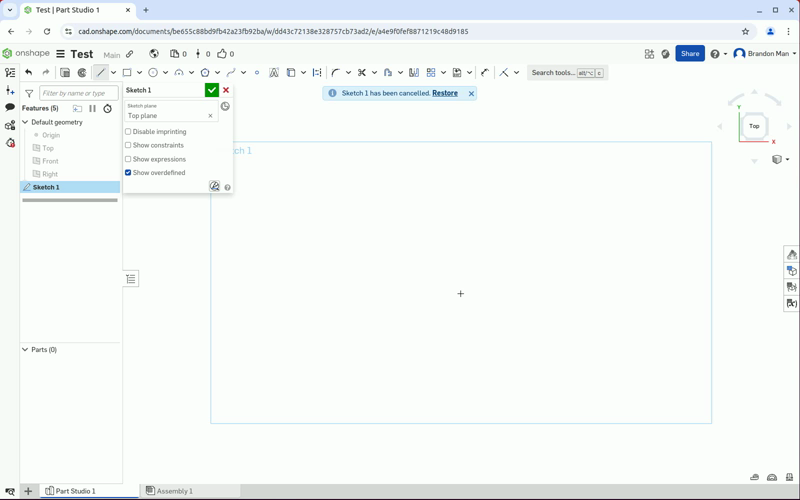
key_down(shift)
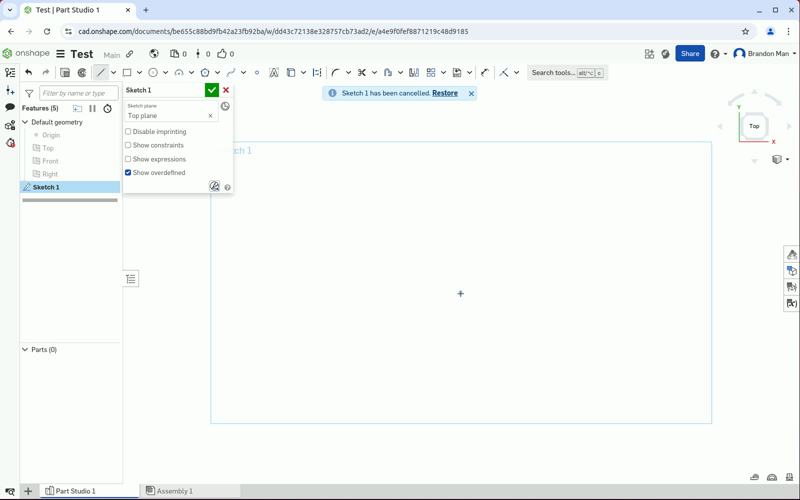
mouse_move(521, 293)
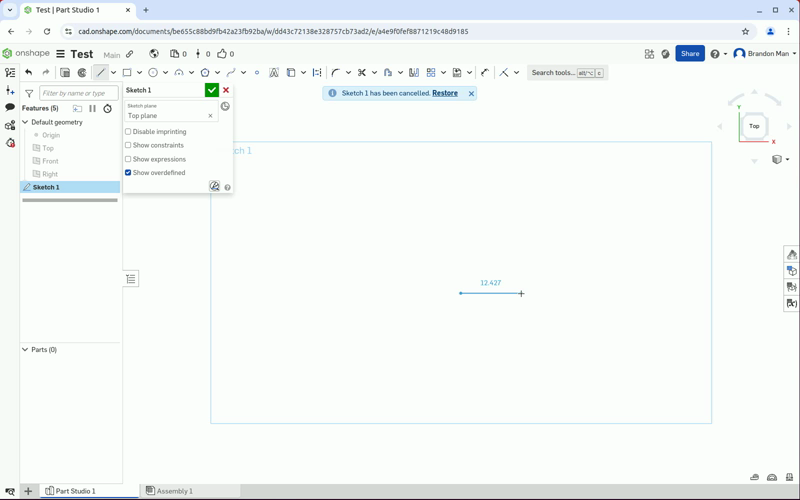
click(521, 293)
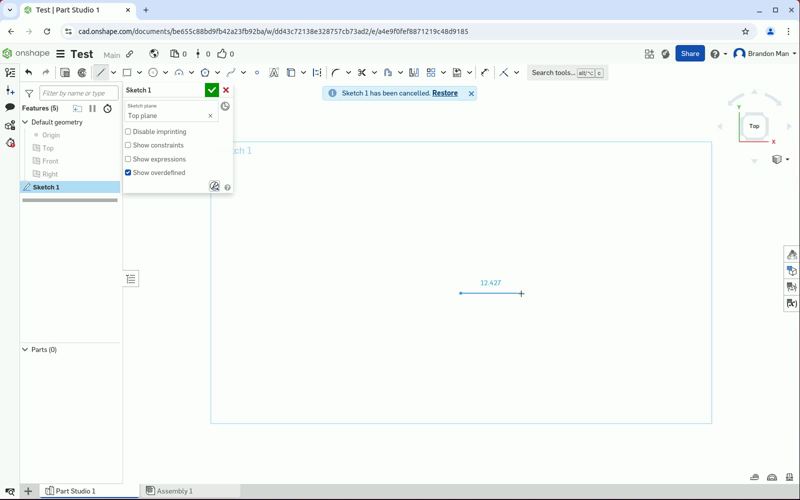
key_up(shift)
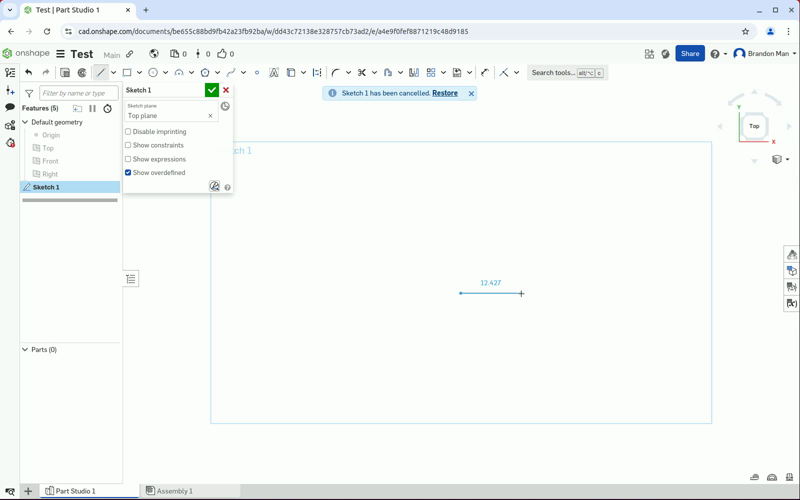
key_down(shift)
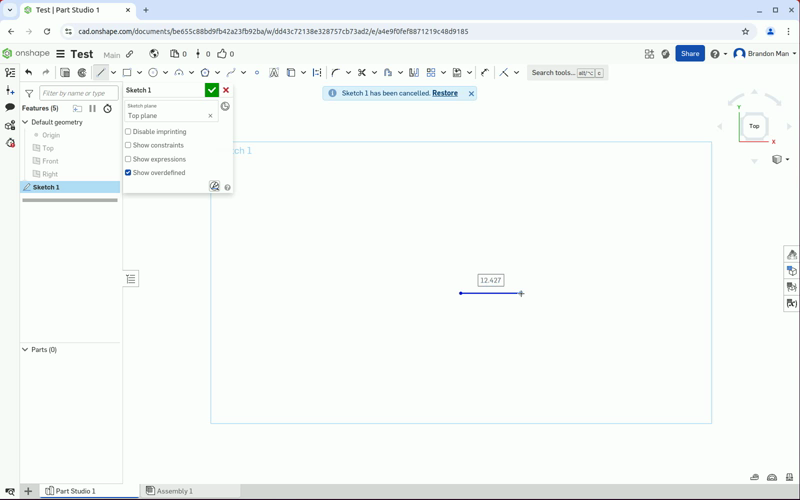
mouse_move(551, 293)
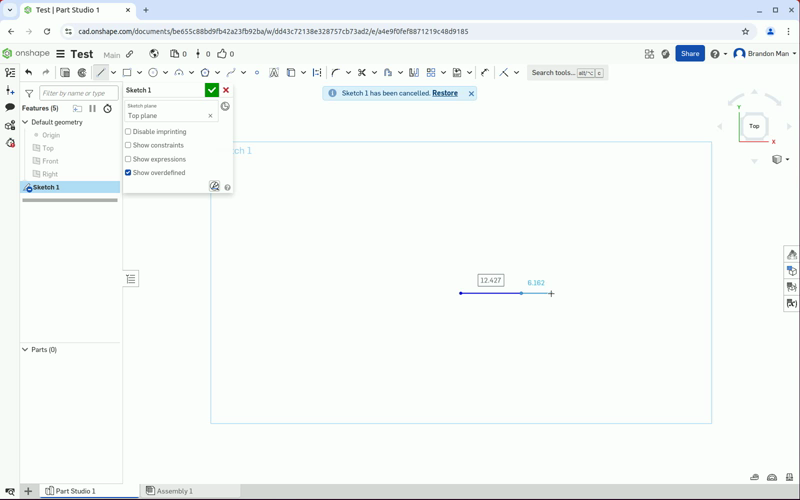
mouse_move(521, 282)
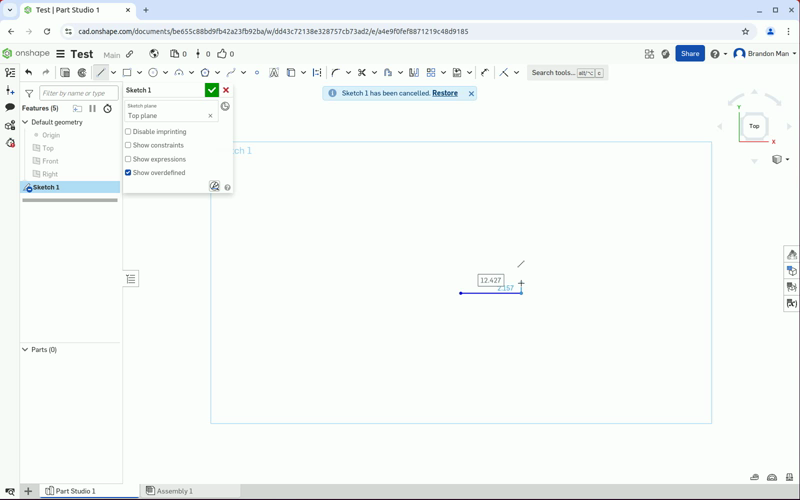
click(521, 282)
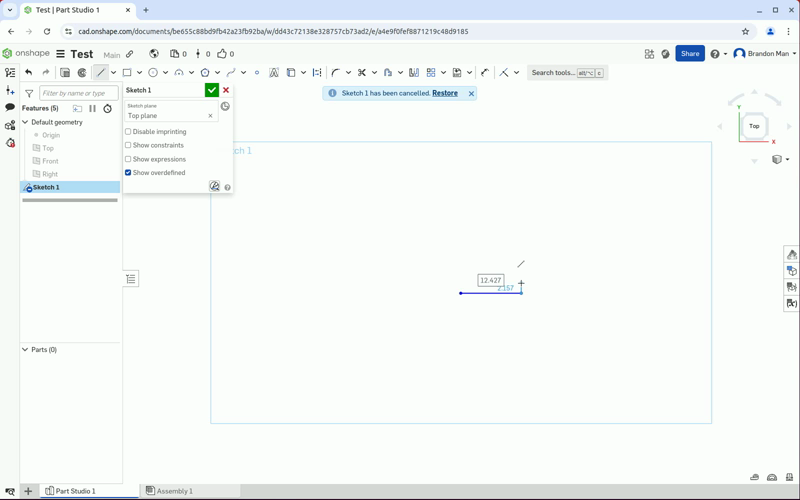
key_up(shift)
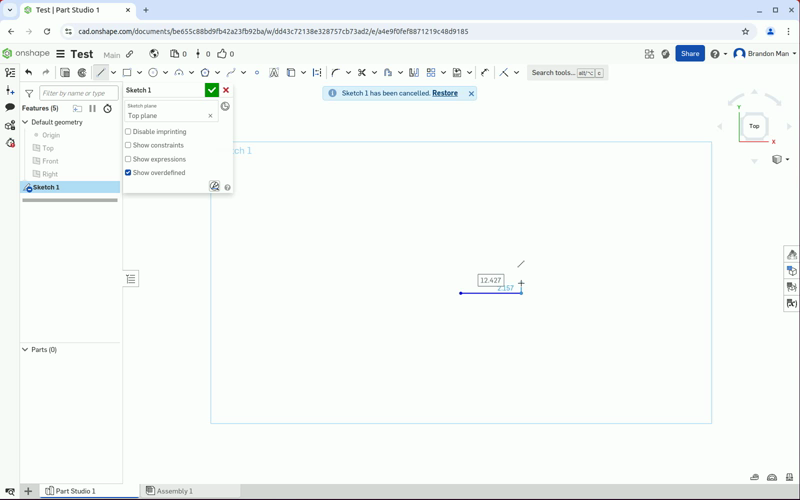
key_down(shift)
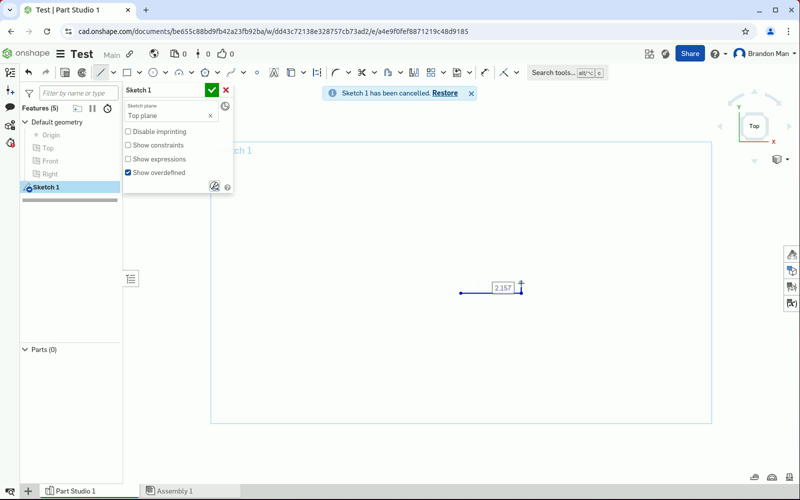
mouse_move(460, 282)
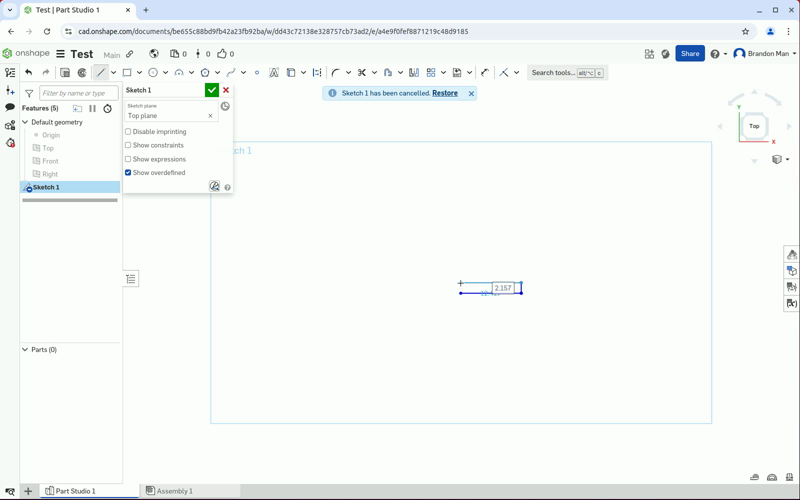
click(460, 282)
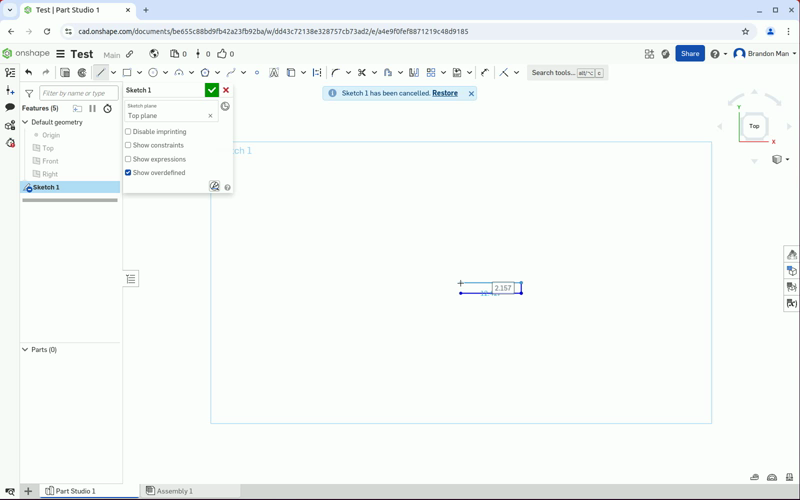
key_up(shift)
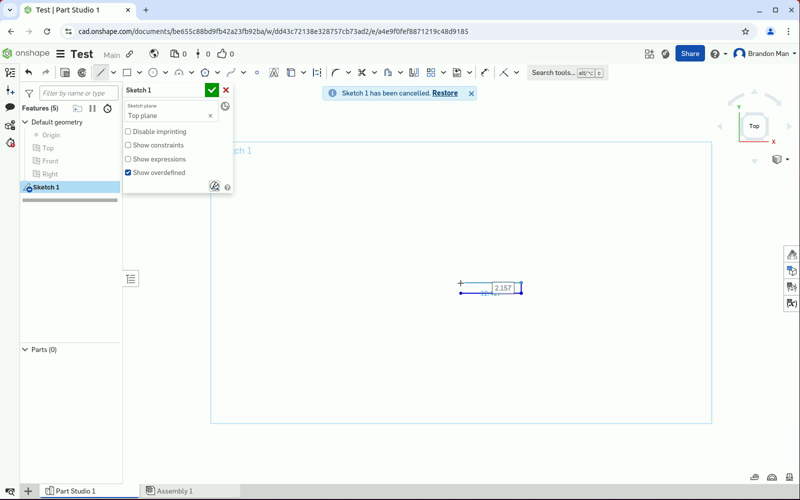
mouse_move(490, 282)
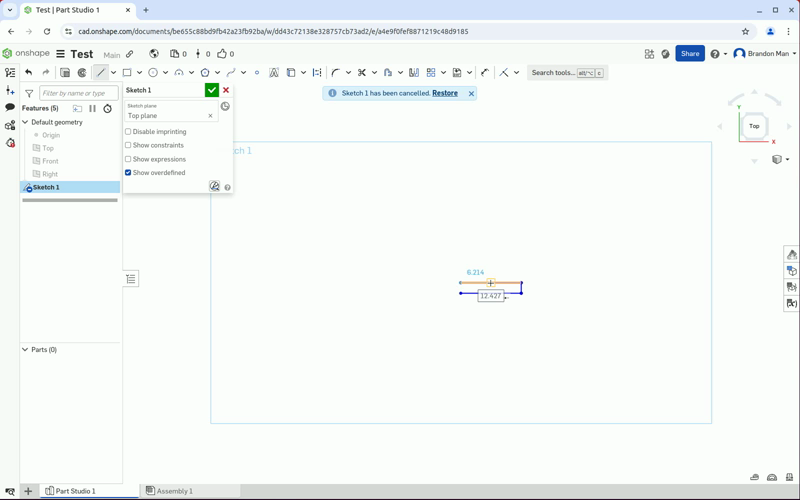
key_down(shift)
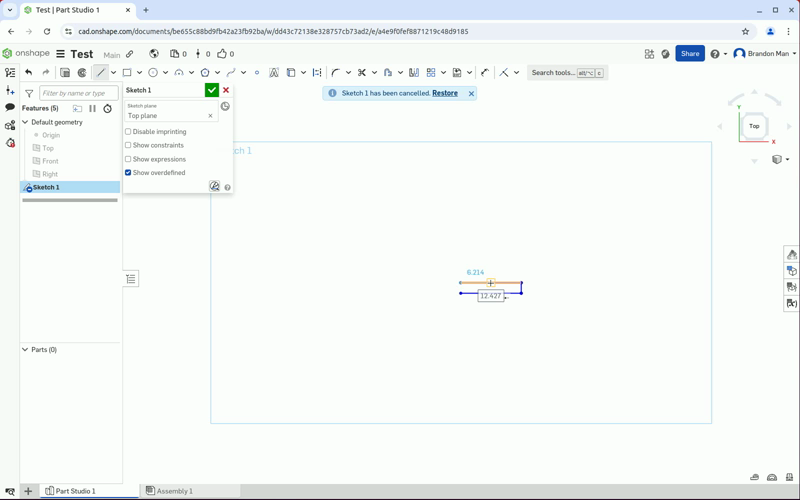
mouse_move(460, 293)
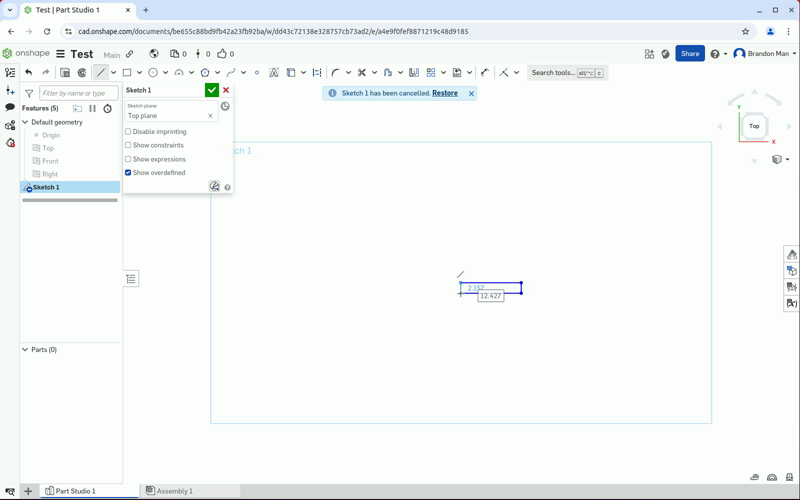
key_up(shift)
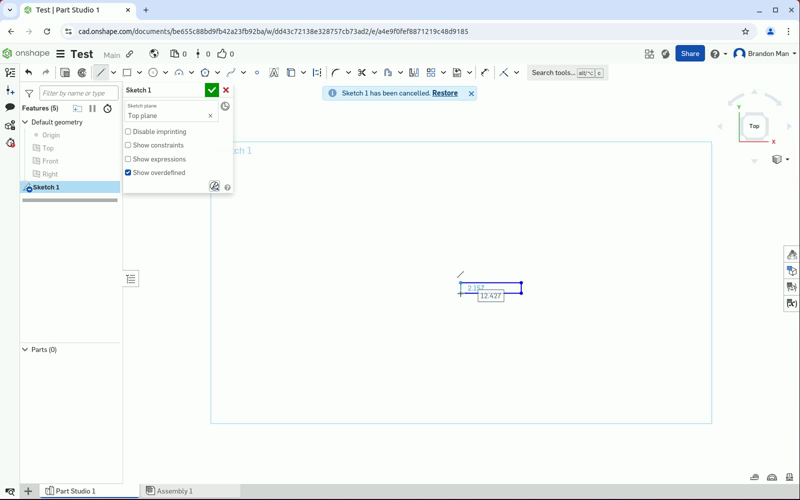
click(460, 293)
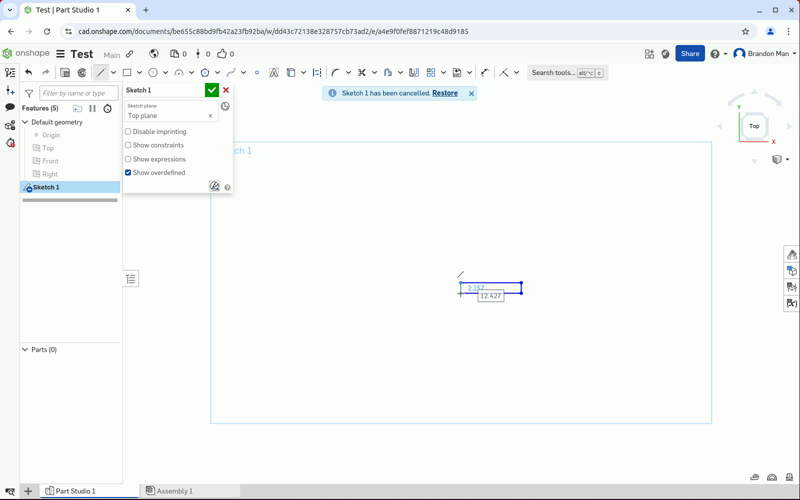
key(esc)
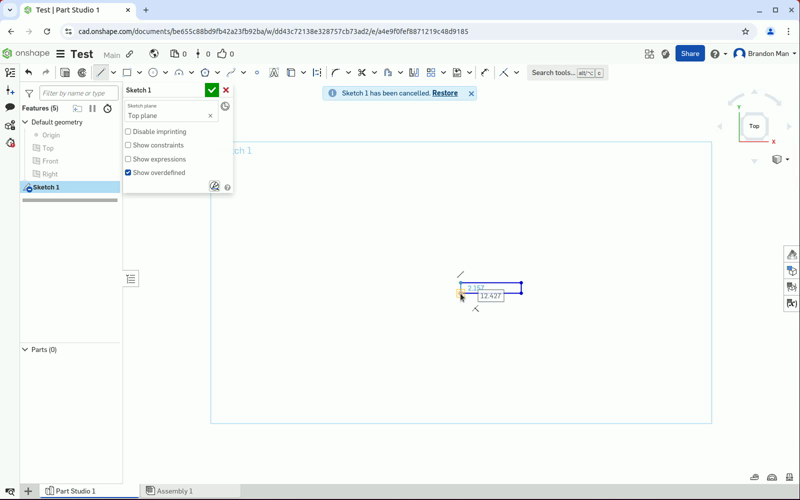
mouse_move(505, 286)
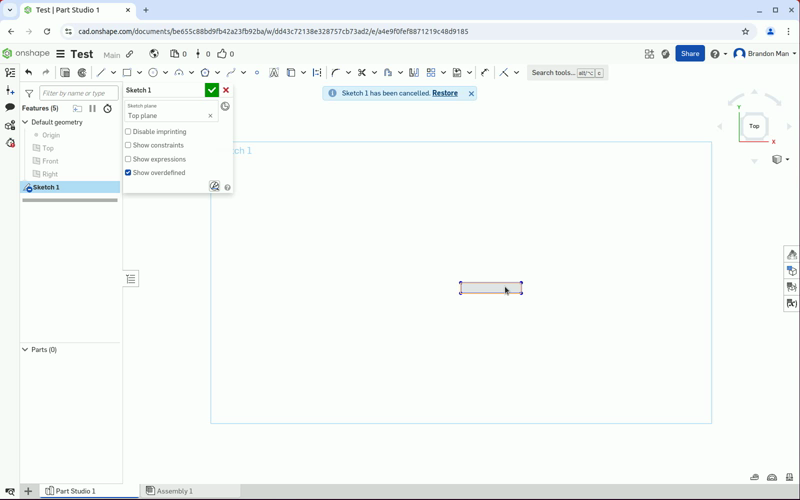
scroll(6)
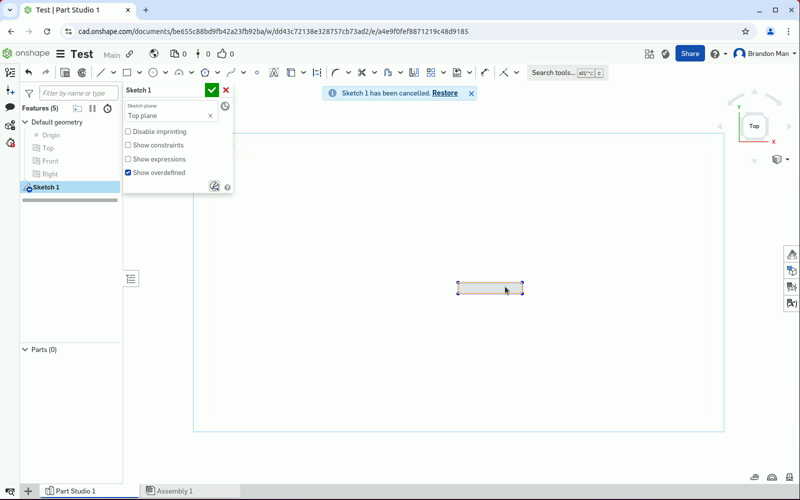
scroll(6)
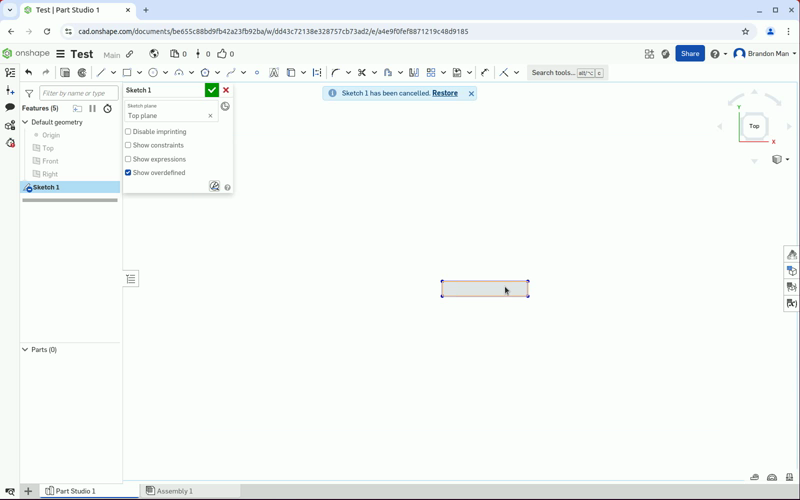
scroll(6)
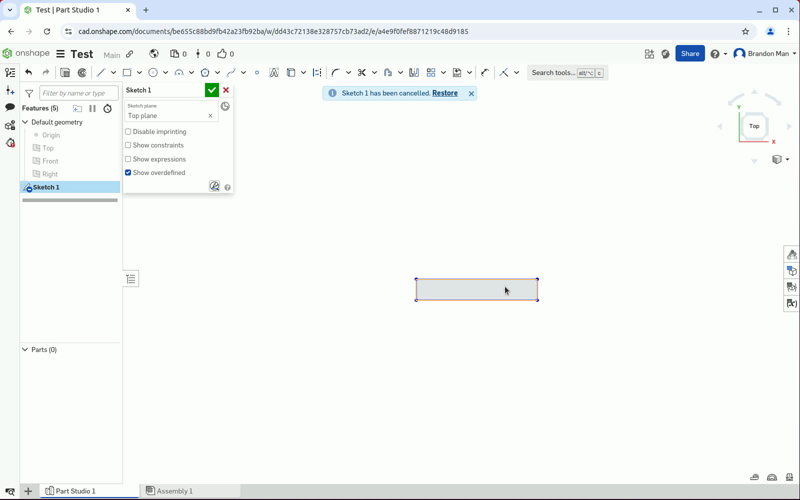
scroll(6)
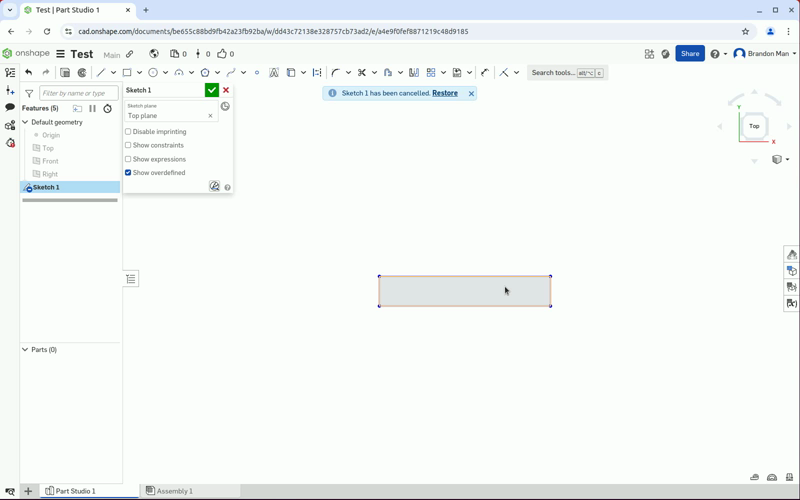
scroll(6)
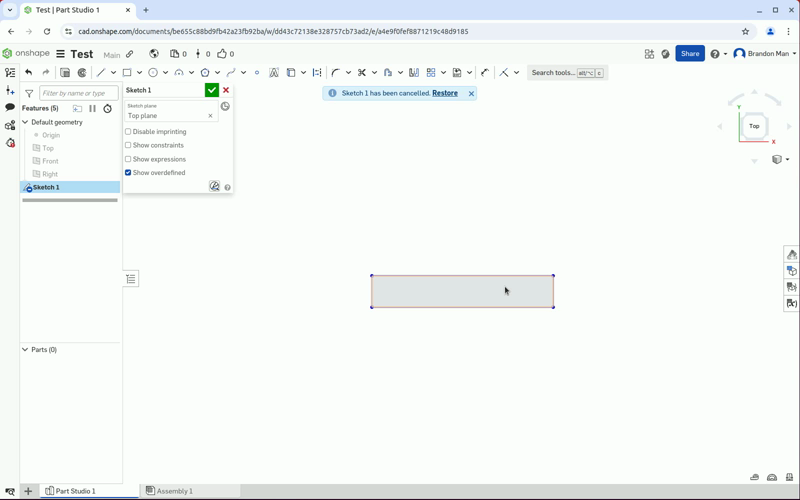
scroll(6)
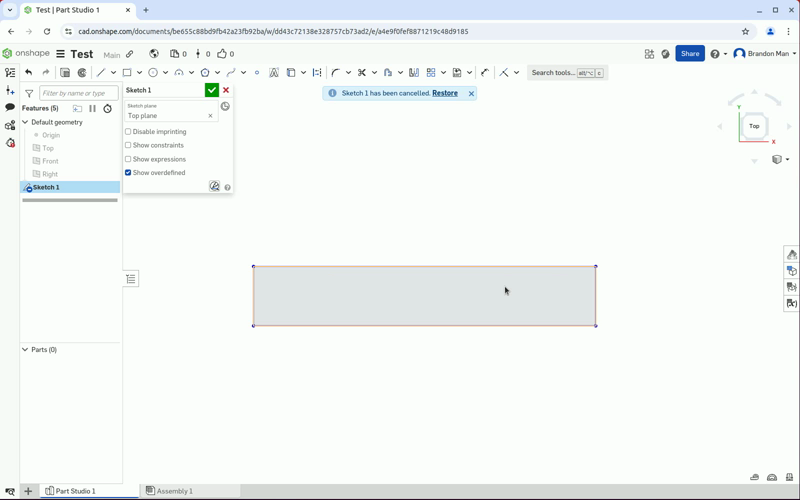
scroll(6)
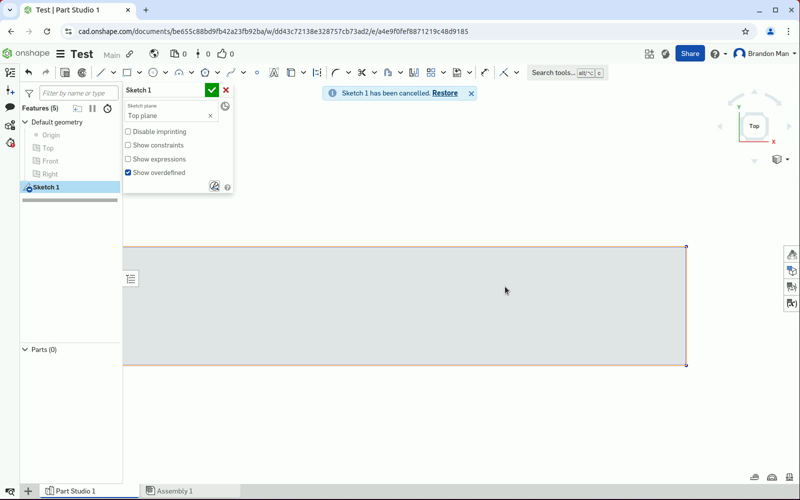
click(505, 286)
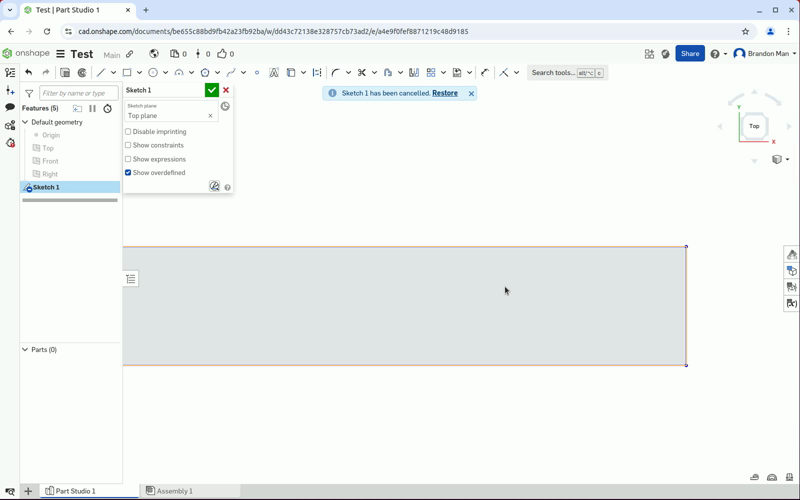
scroll(-6)
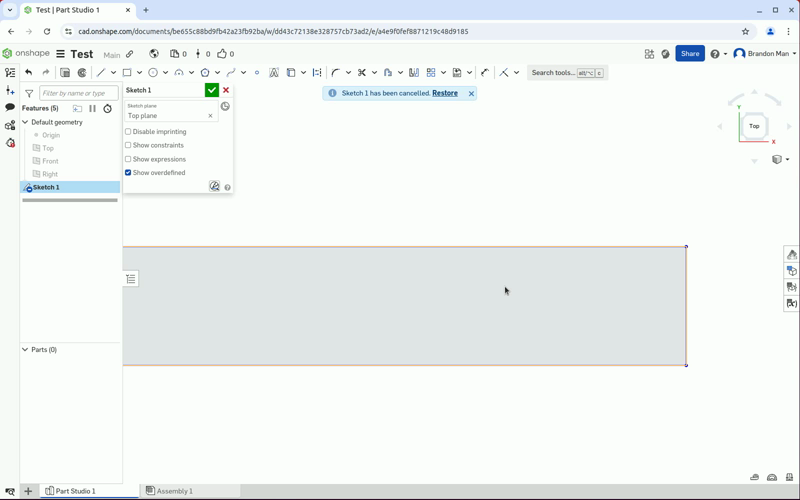
scroll(-6)
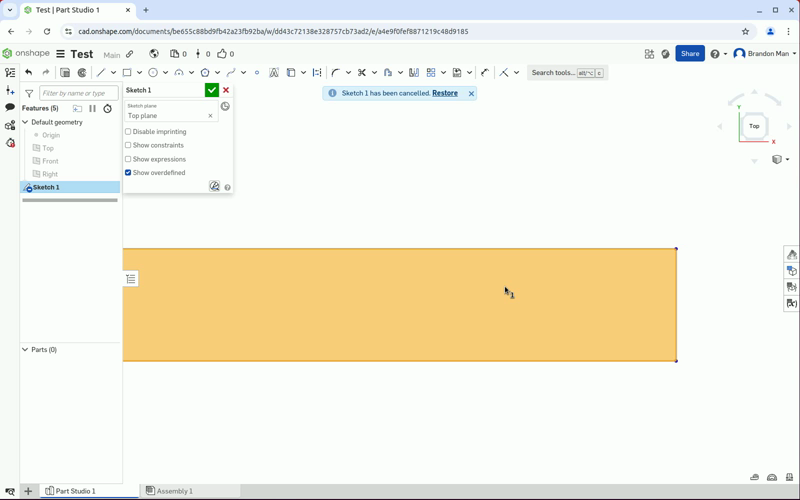
scroll(-6)
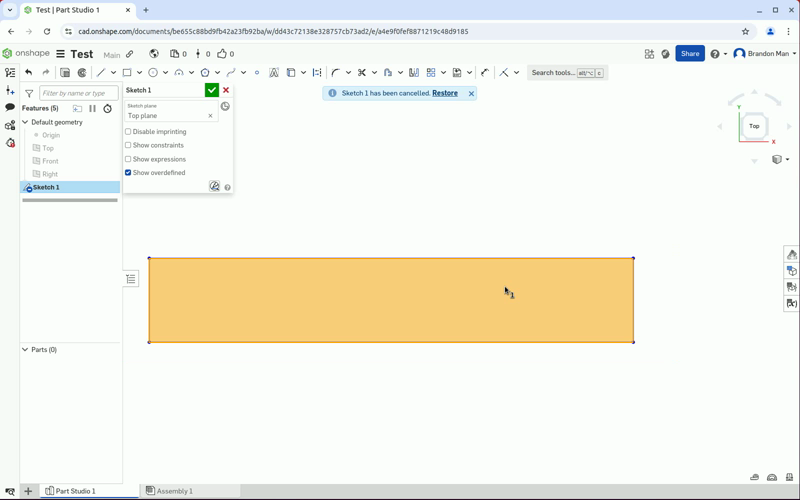
scroll(-6)
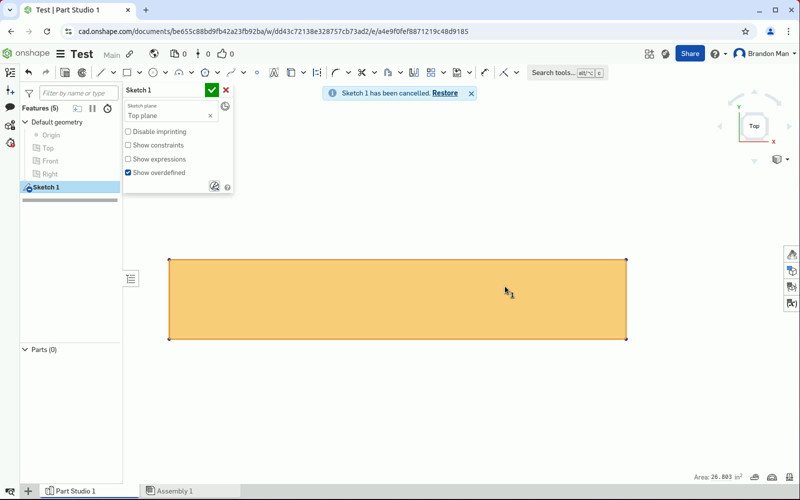
scroll(-6)
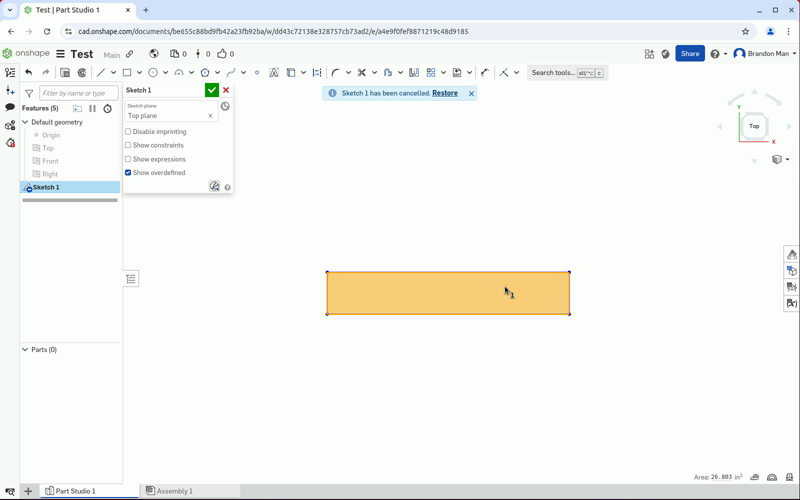
scroll(-6)
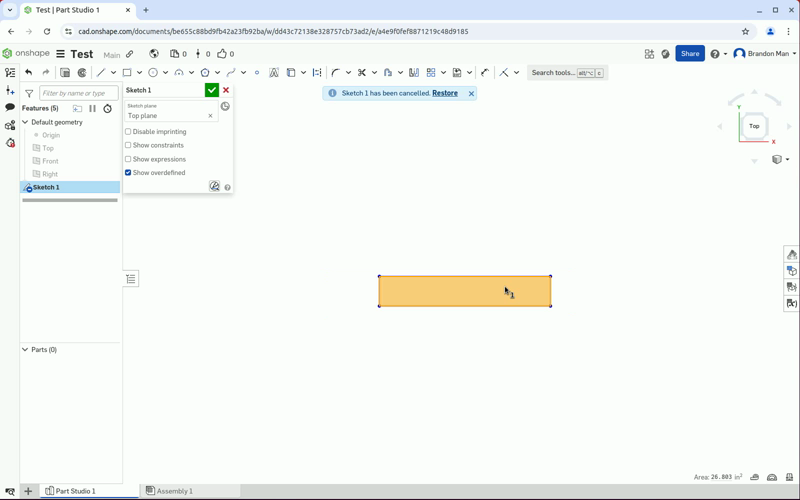
scroll(-6)
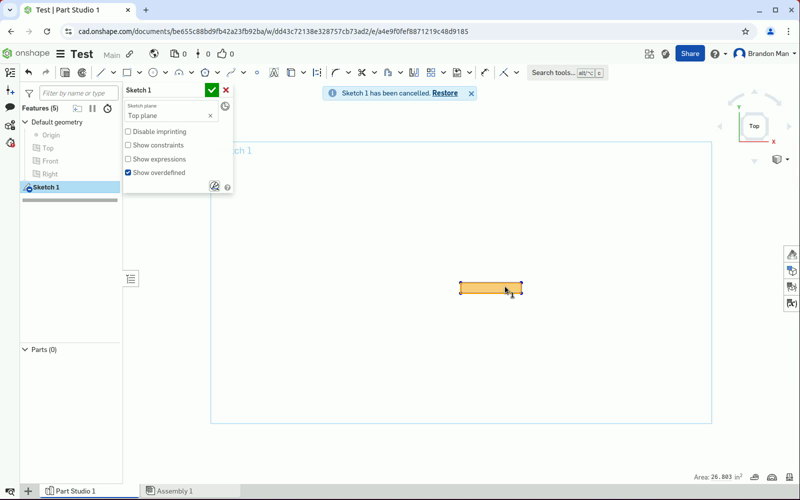
mouse_move(73, 352)
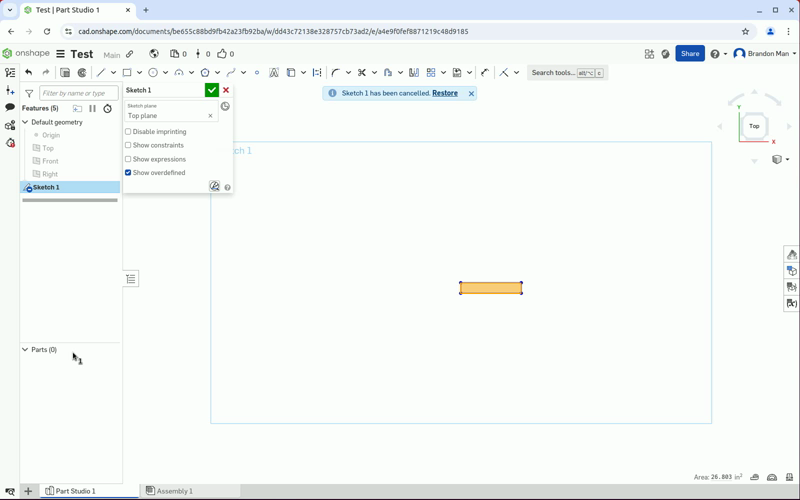
key(shift+y)
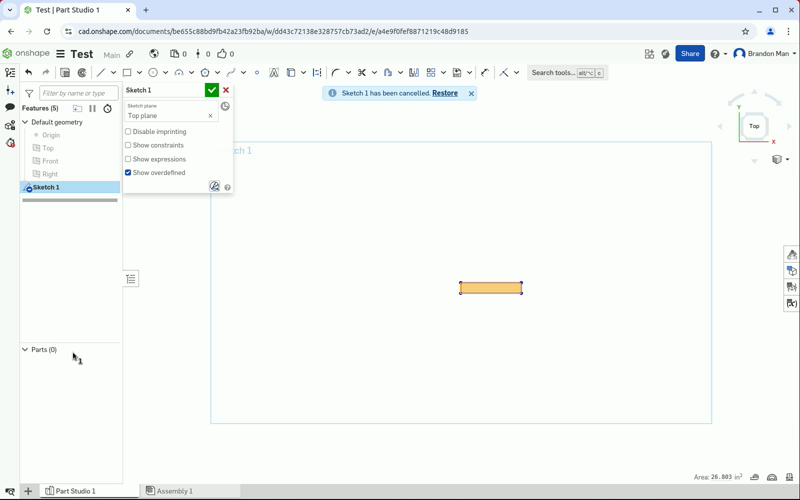
key(shift+e)
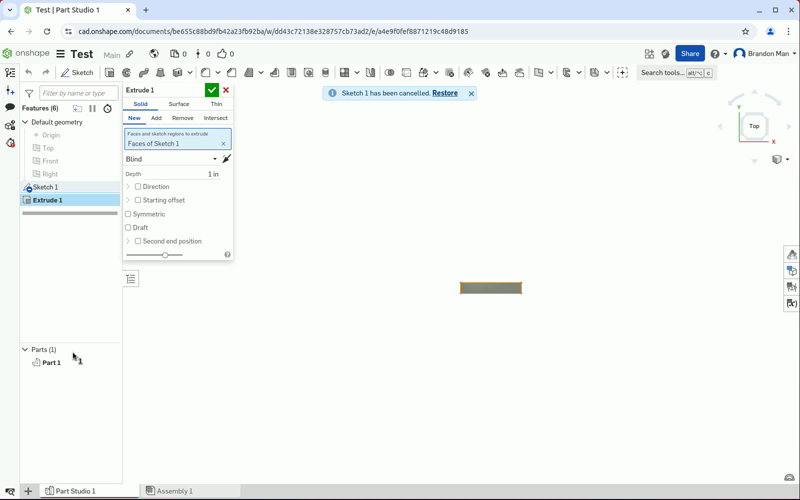
mouse_move(143, 106)
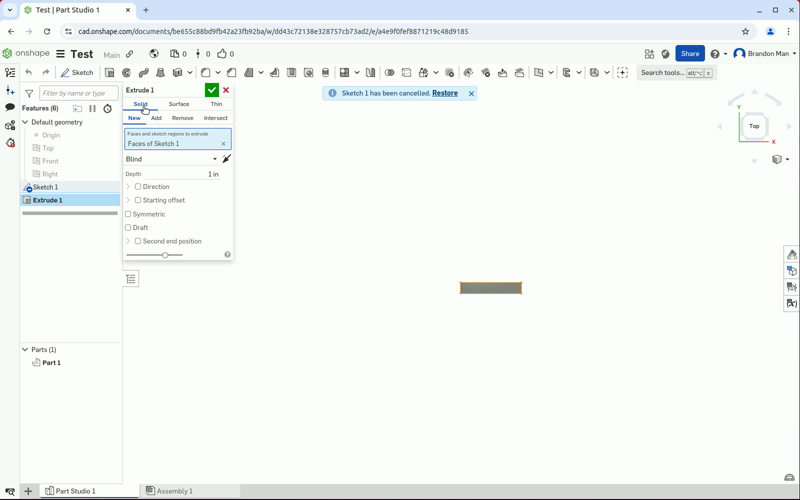
click(143, 106)
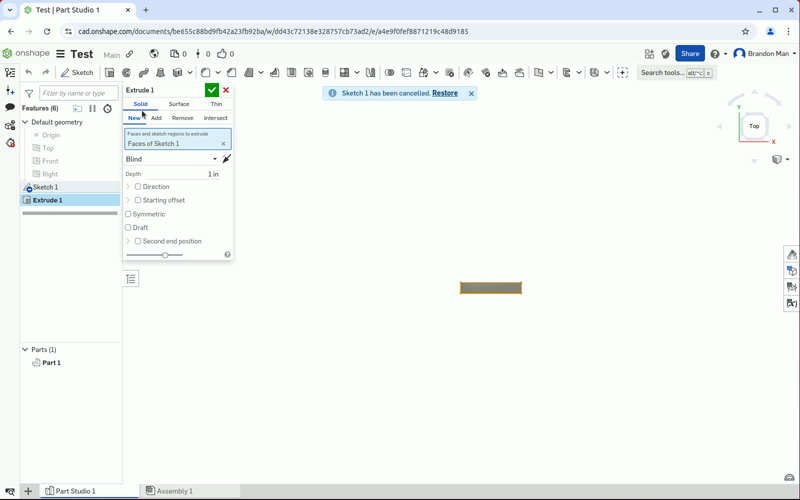
mouse_move(137, 120)
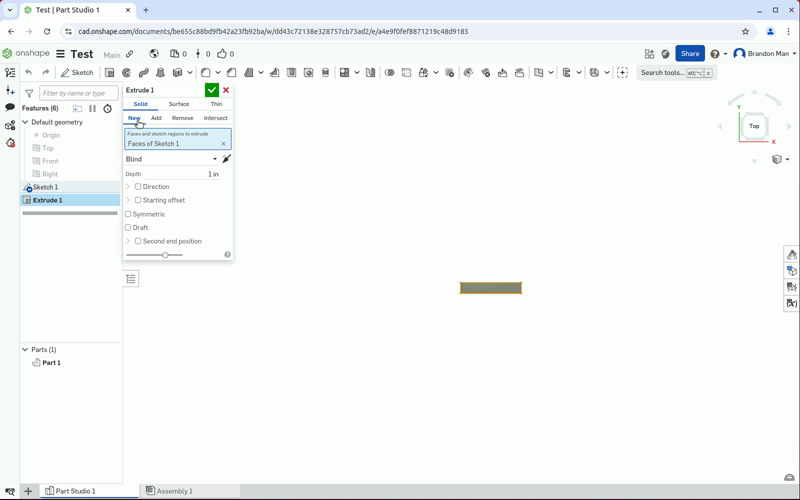
click(137, 120)
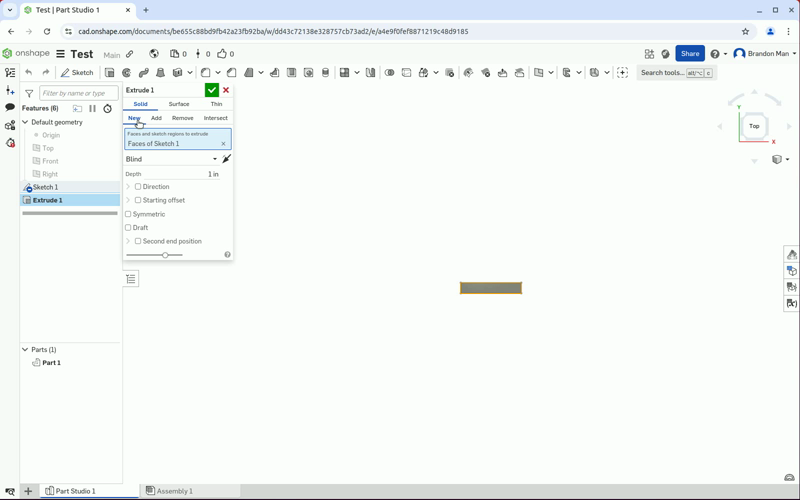
key(tab, 4)
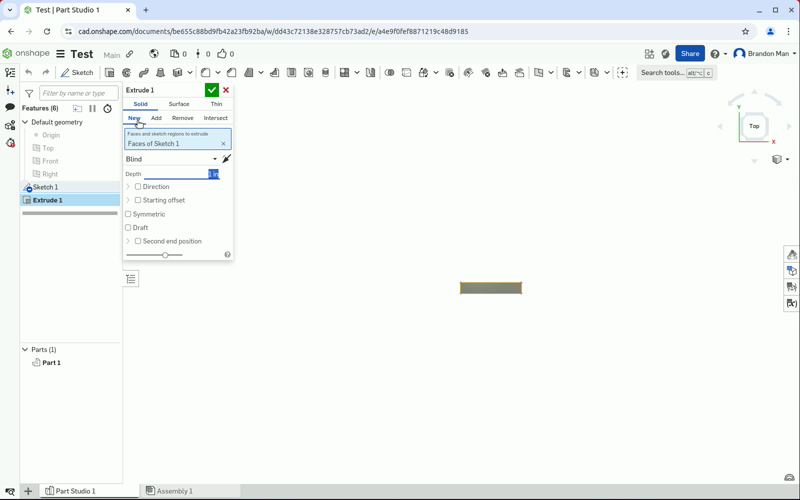
text(21.905)
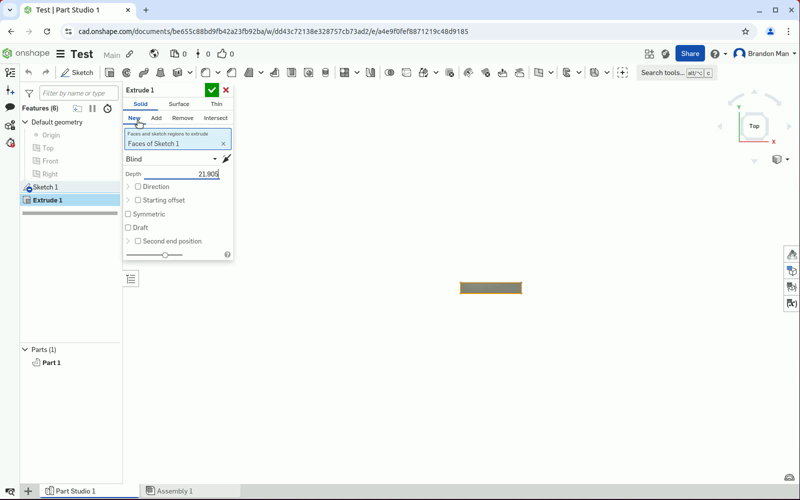
key(enter)
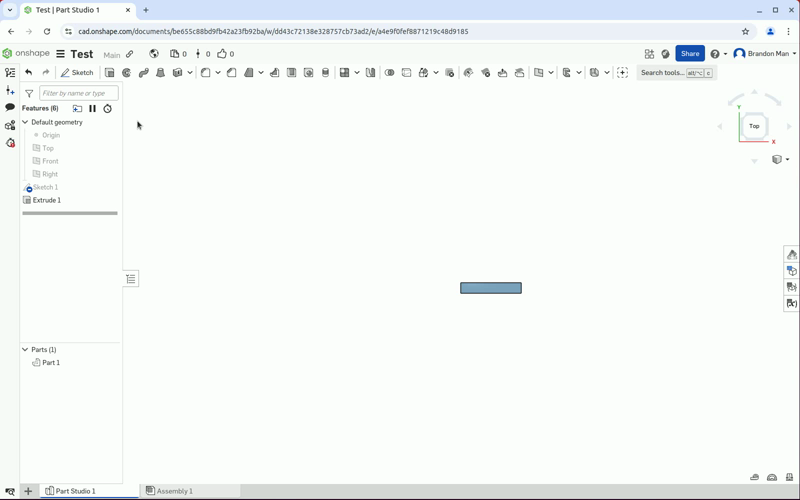
key(shift+h)
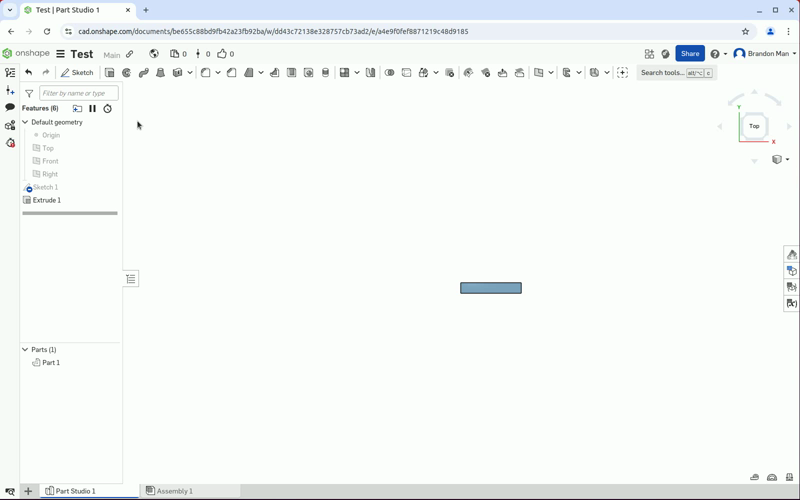
key(shift+h)
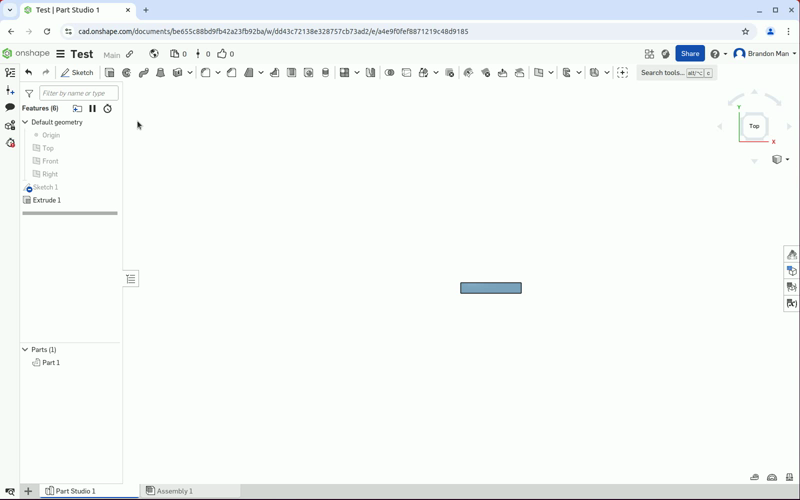
mouse_move(73, 189)
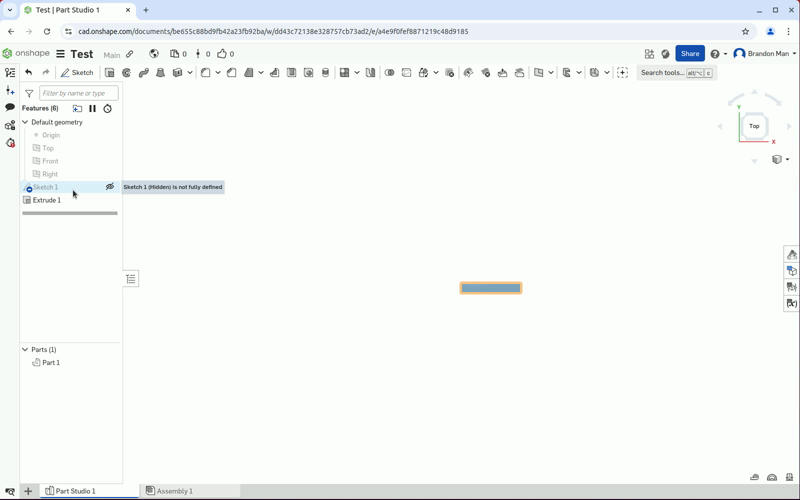
click(73, 189)
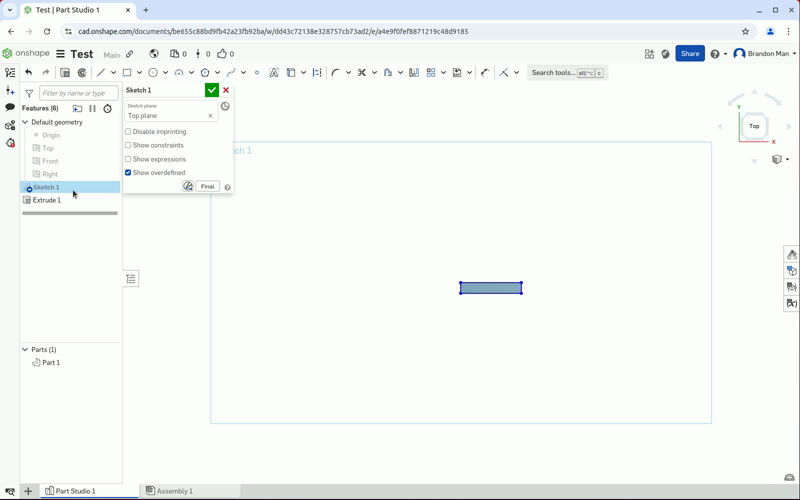
mouse_move(229, 92)
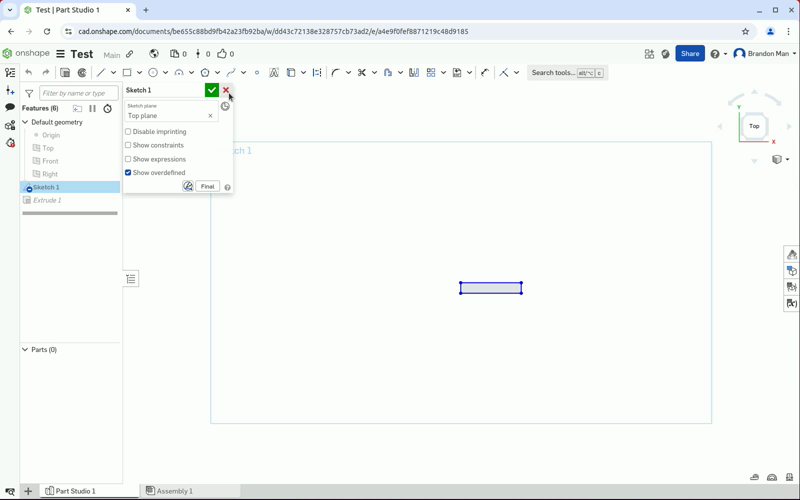
click(229, 92)
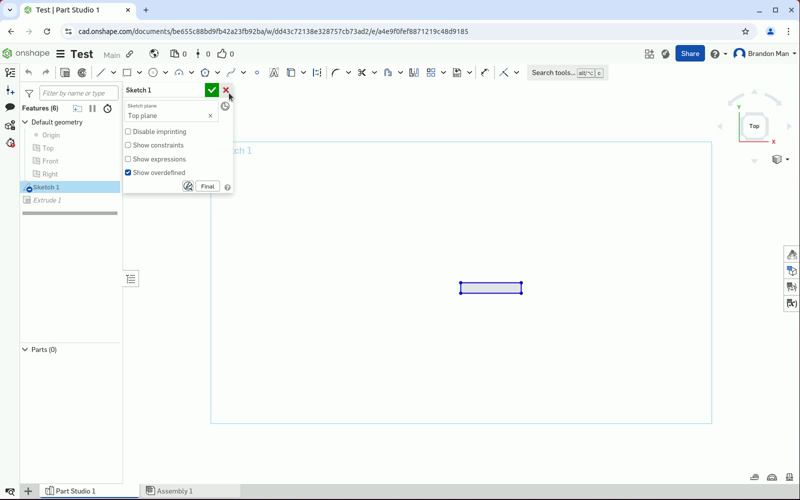
key(shift+s)
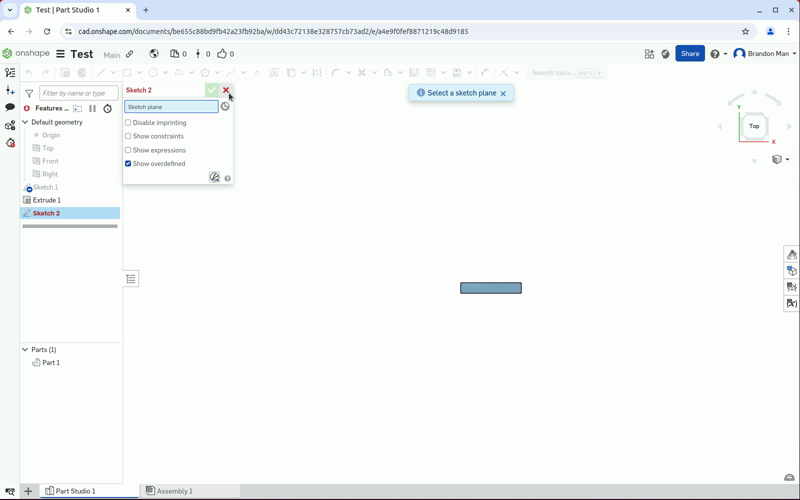
mouse_move(73, 150)
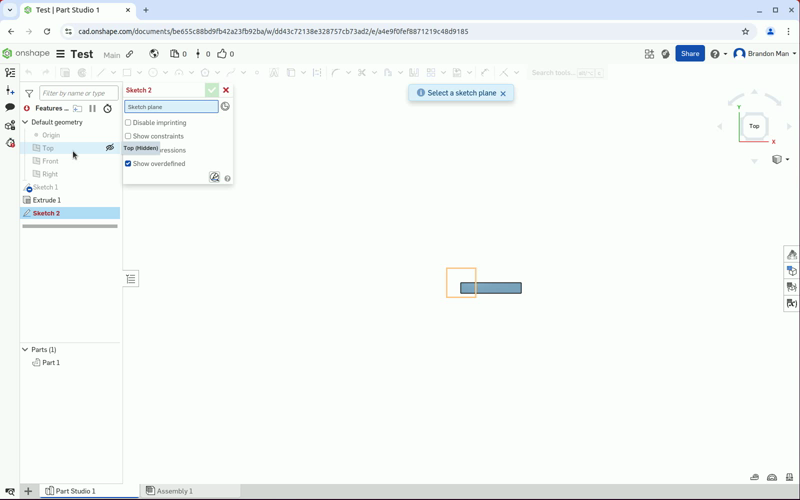
click(73, 150)
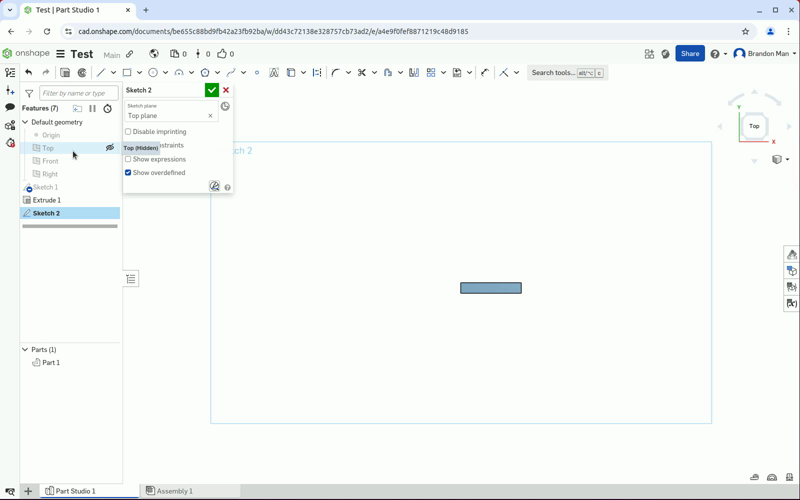
mouse_move(73, 352)
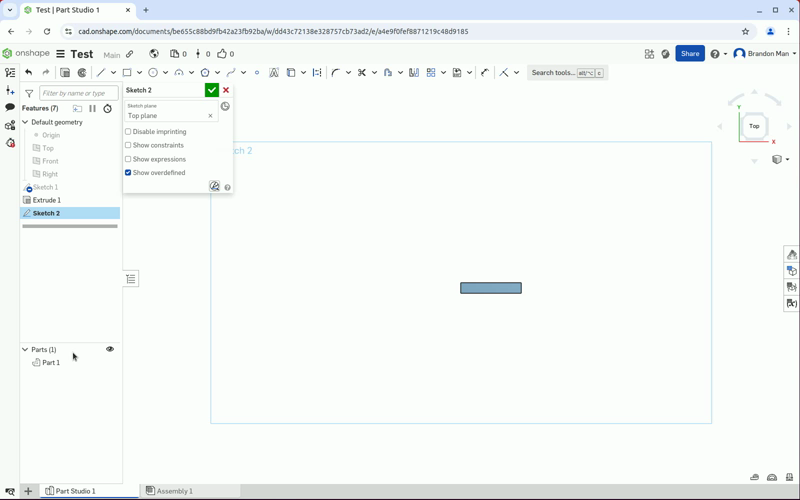
key(y)
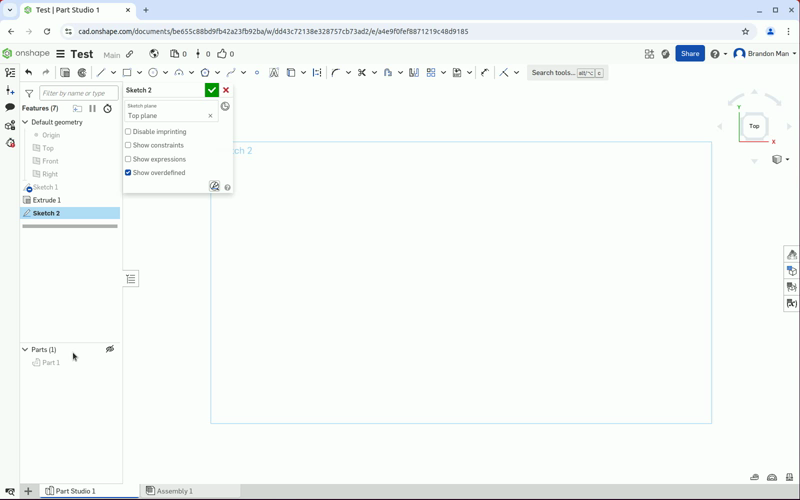
key(l)
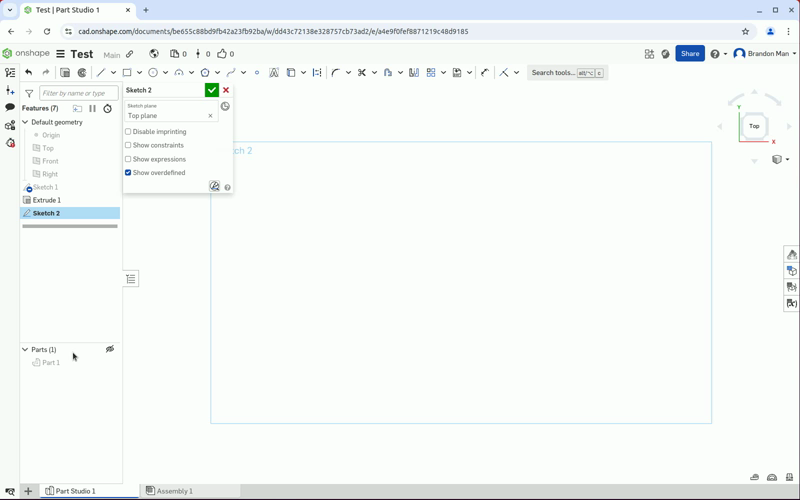
key_down(shift)
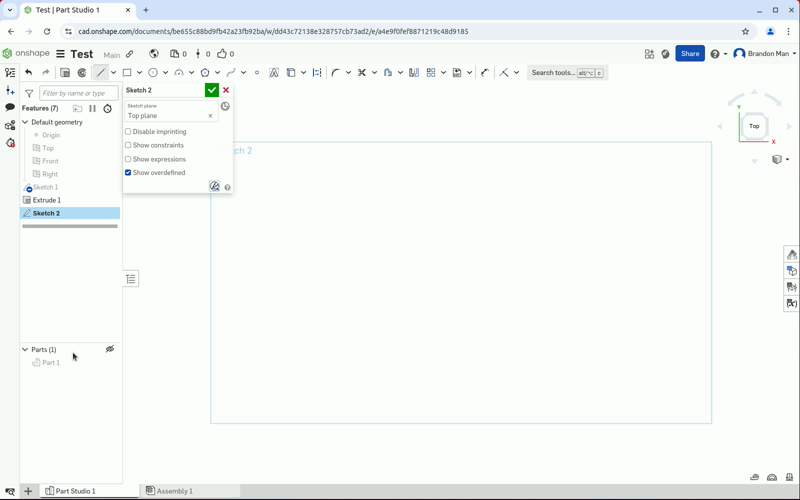
mouse_move(520, 293)
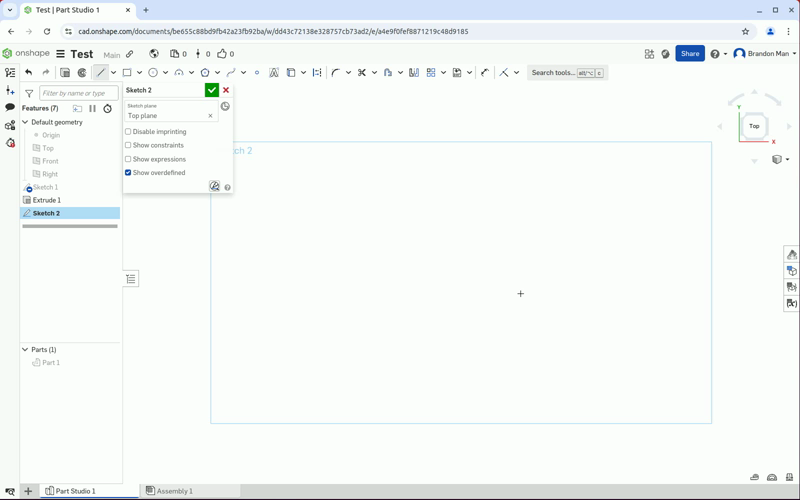
click(520, 293)
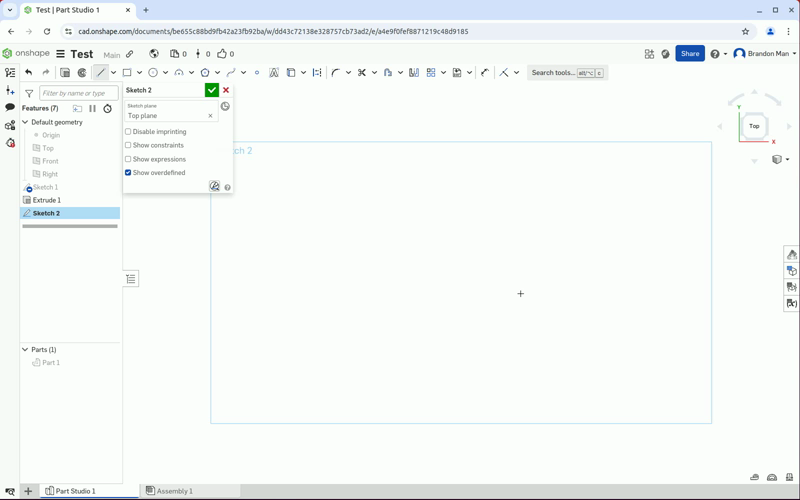
key_up(shift)
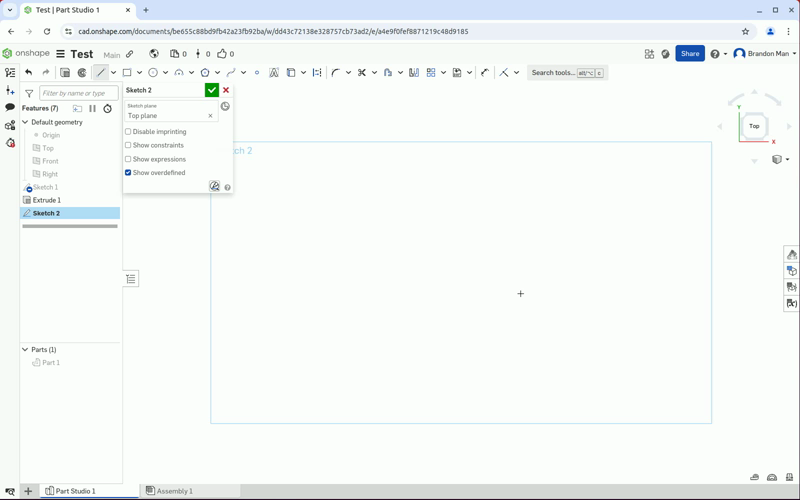
key_down(shift)
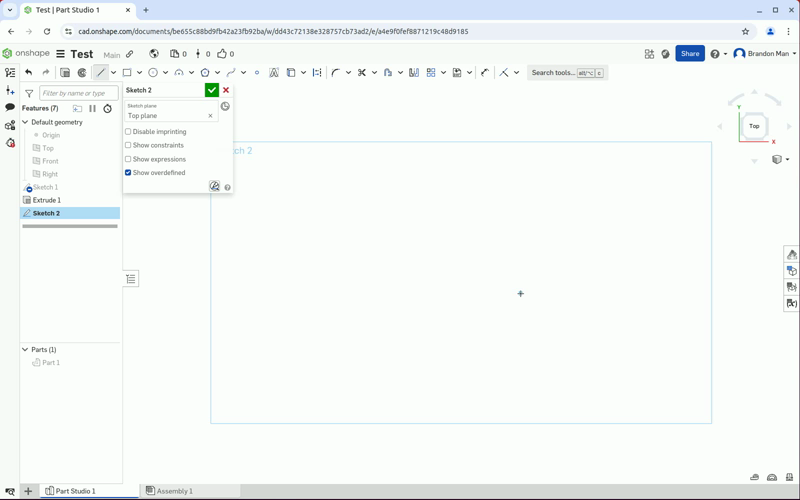
mouse_move(550, 293)
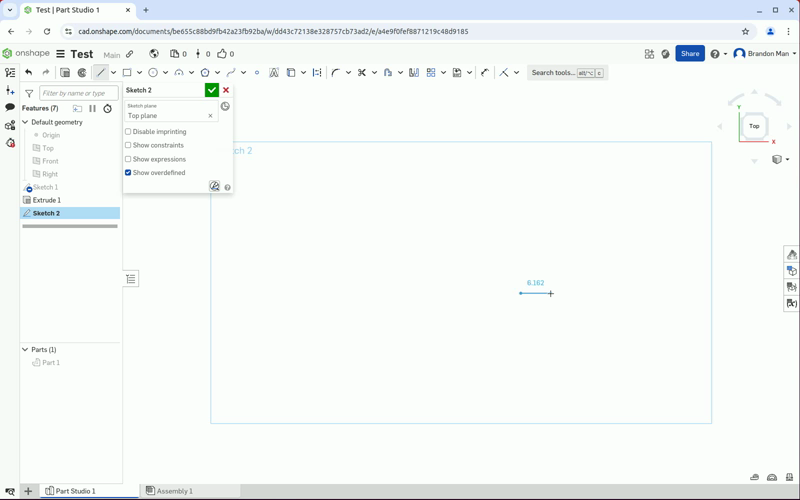
mouse_move(527, 293)
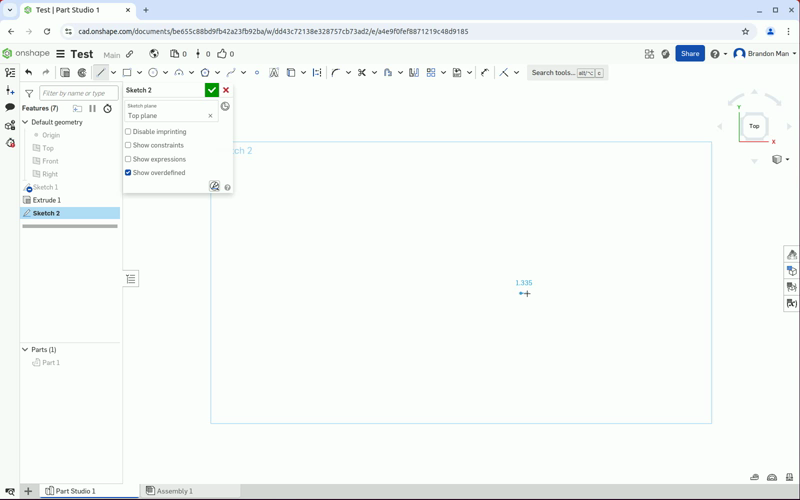
scroll(6)
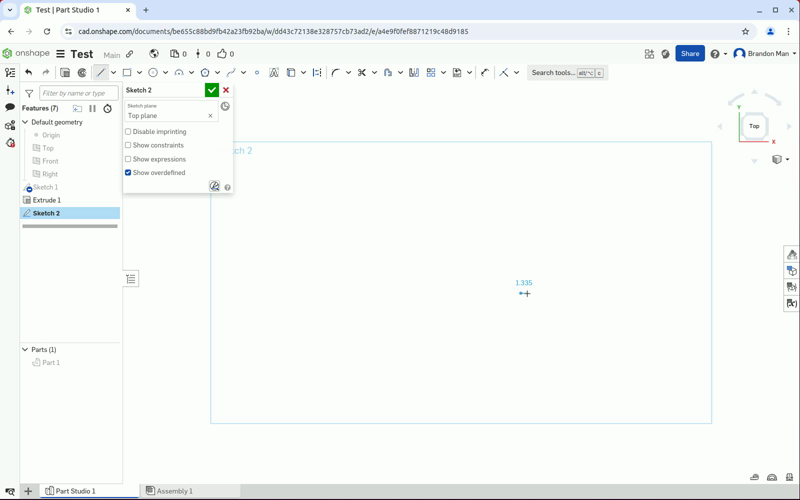
scroll(6)
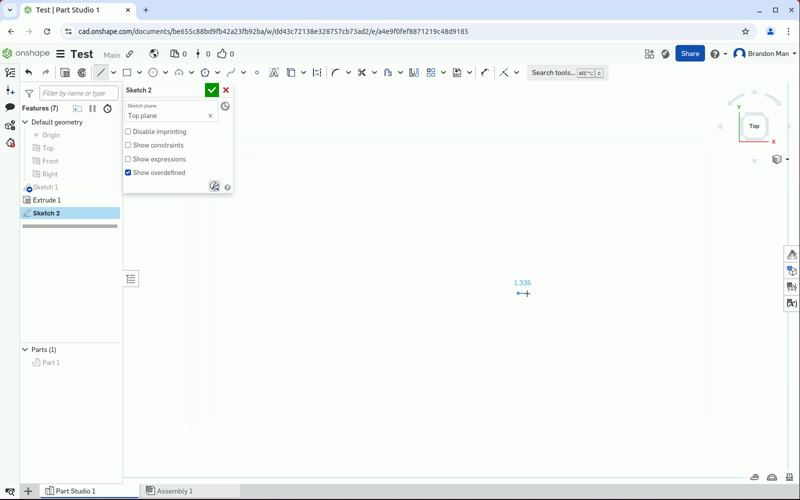
scroll(6)
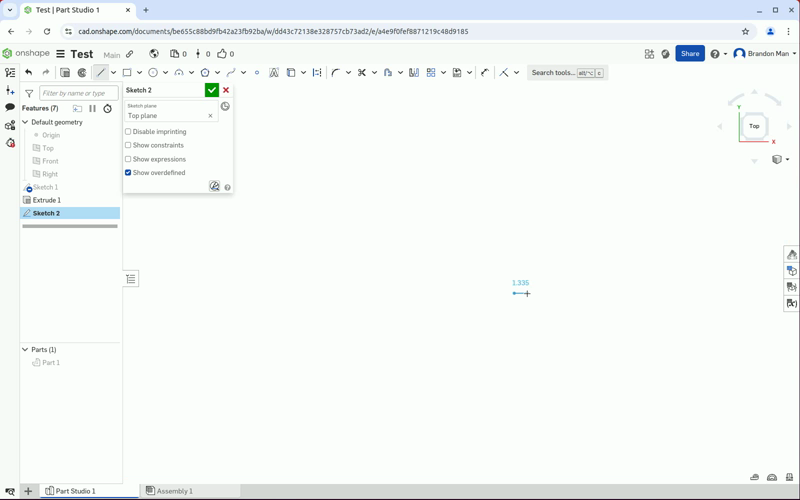
scroll(6)
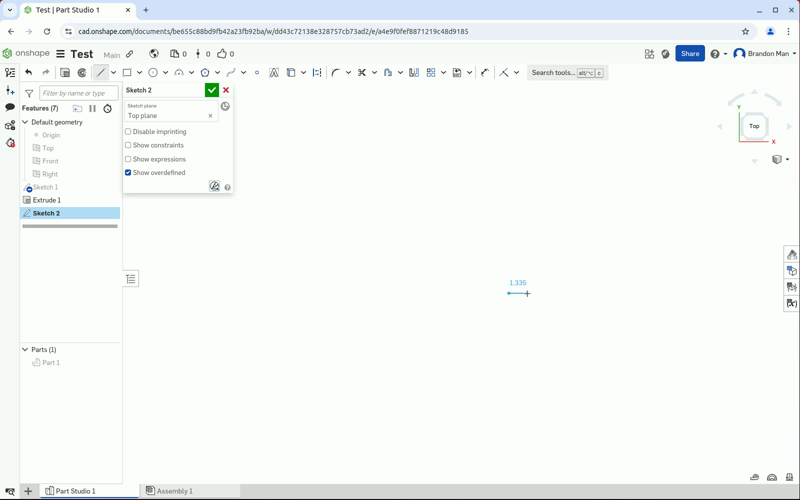
scroll(6)
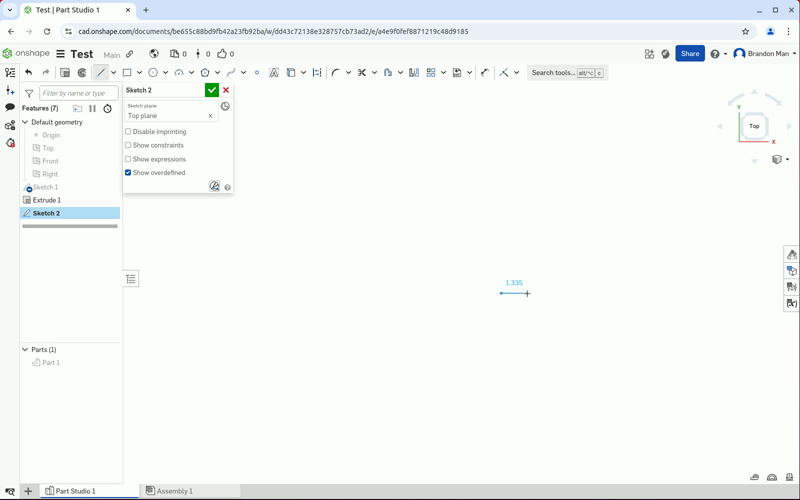
scroll(6)
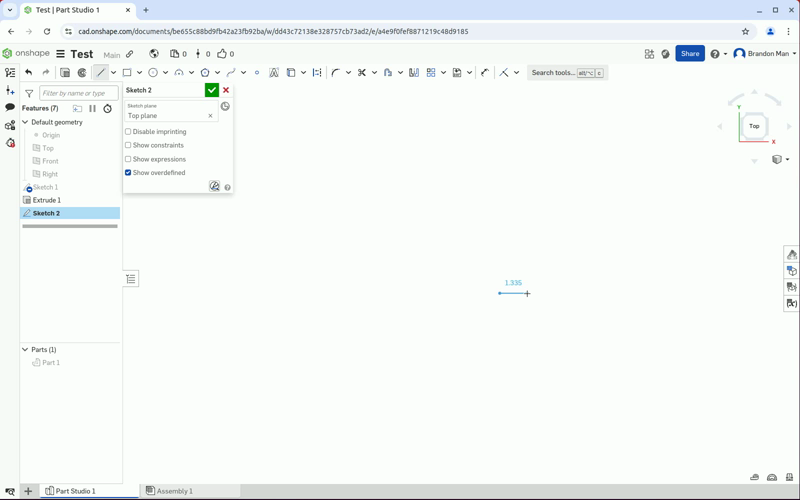
scroll(6)
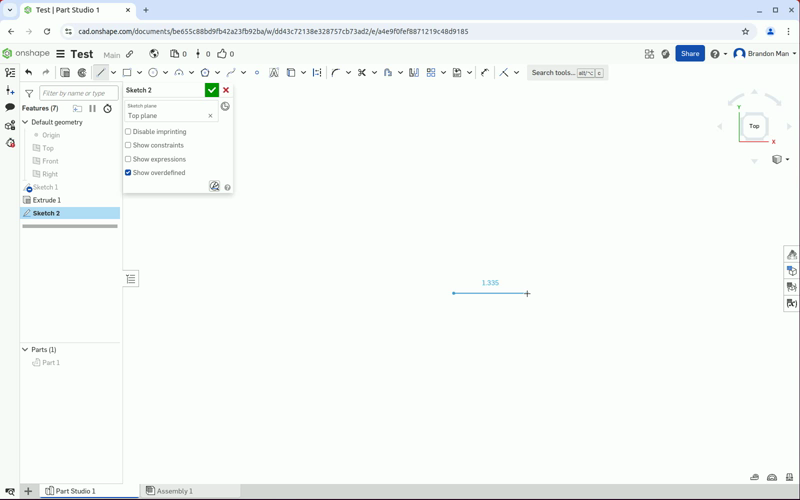
click(527, 293)
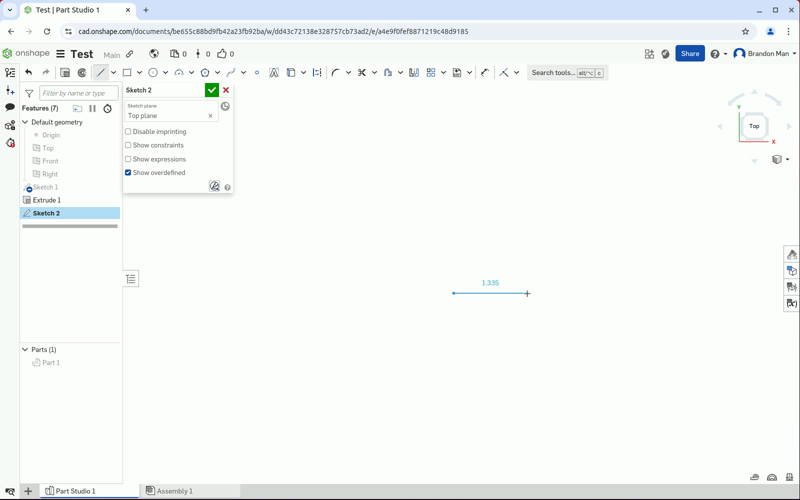
scroll(-6)
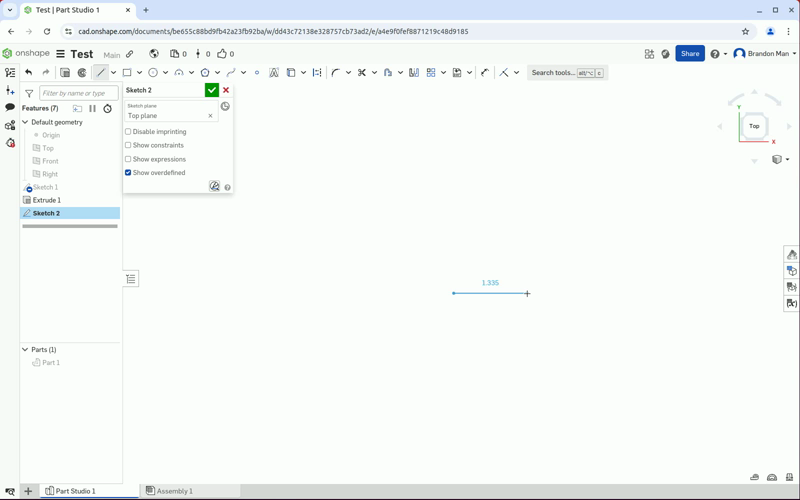
scroll(-6)
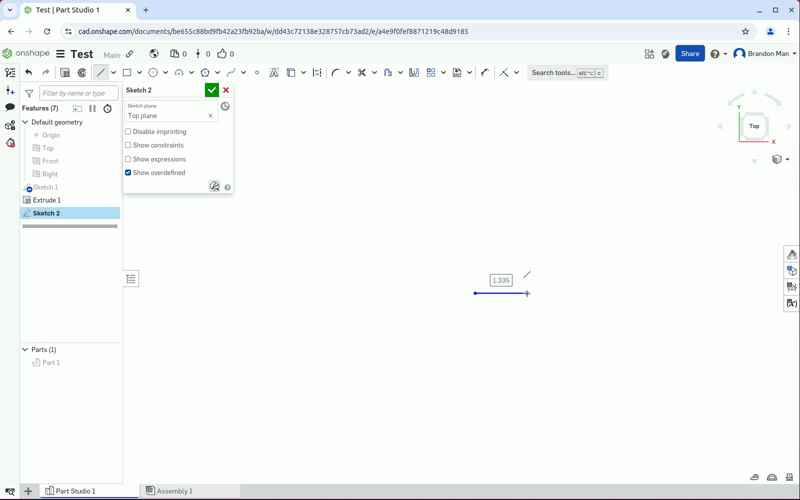
scroll(-6)
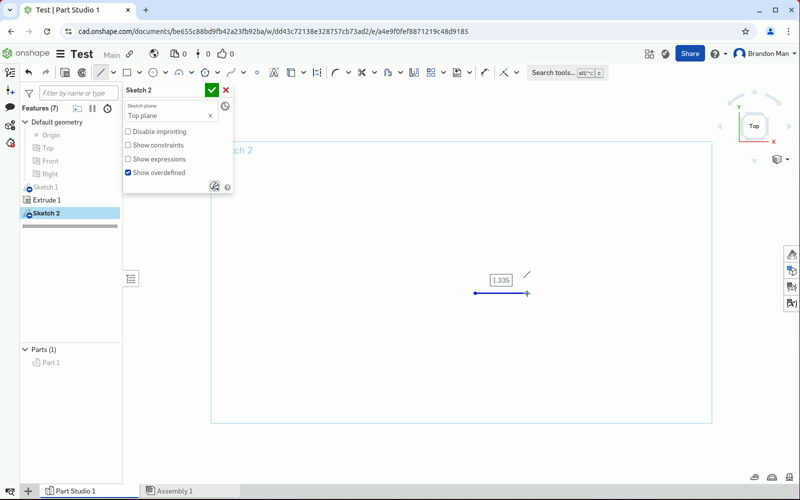
scroll(-6)
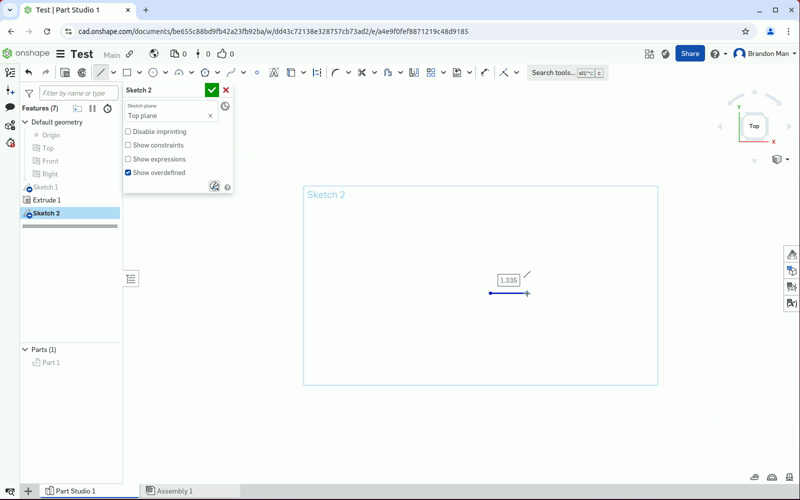
scroll(-6)
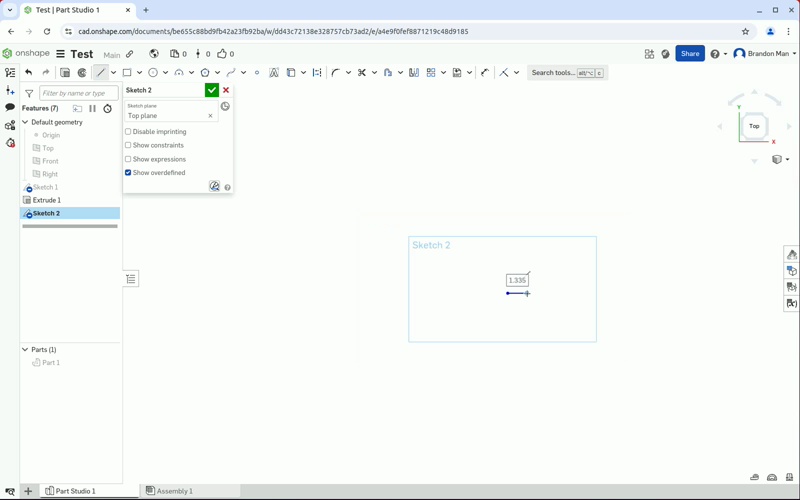
scroll(-6)
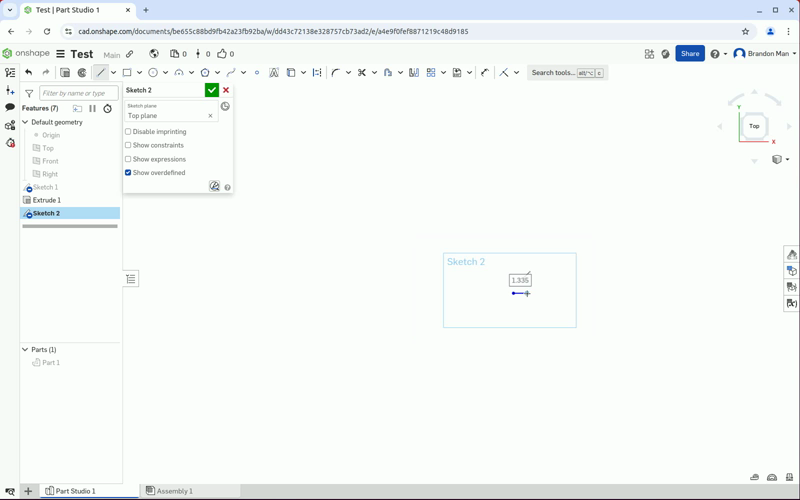
scroll(-6)
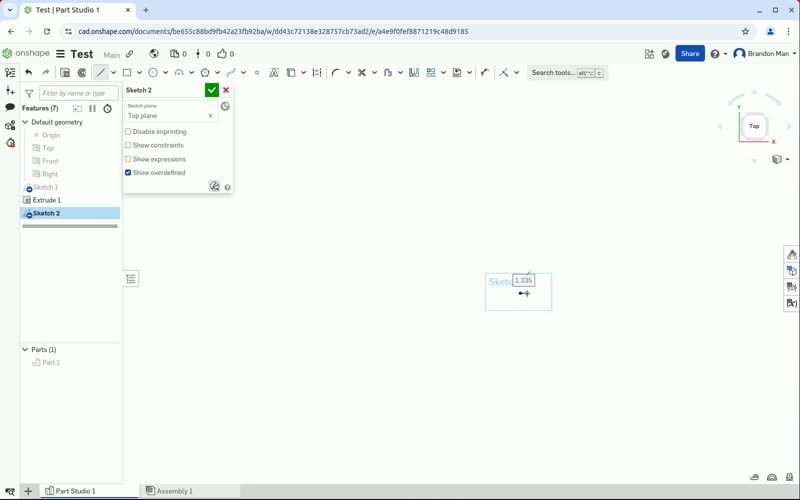
key_up(shift)
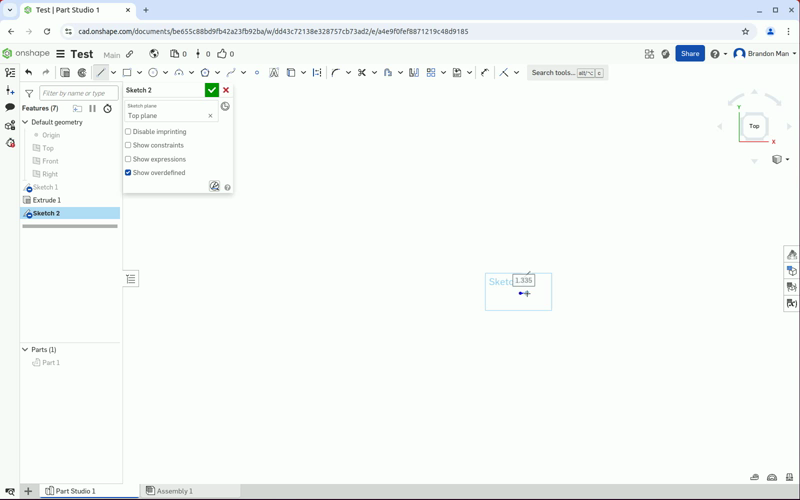
key_down(shift)
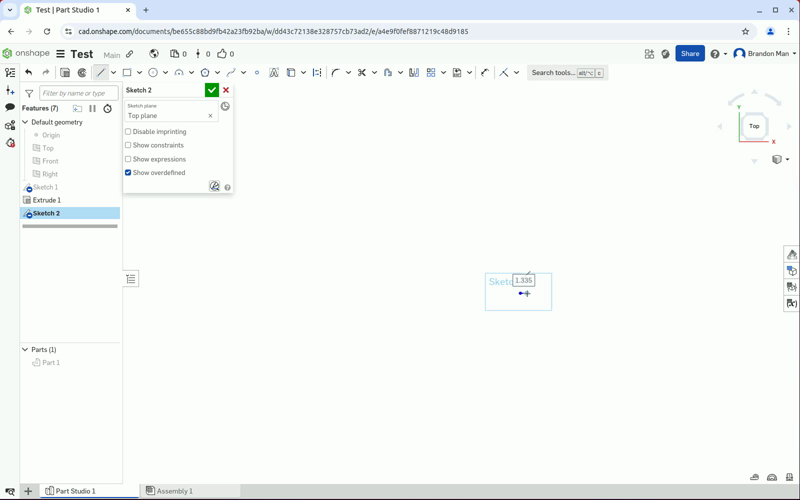
mouse_move(557, 293)
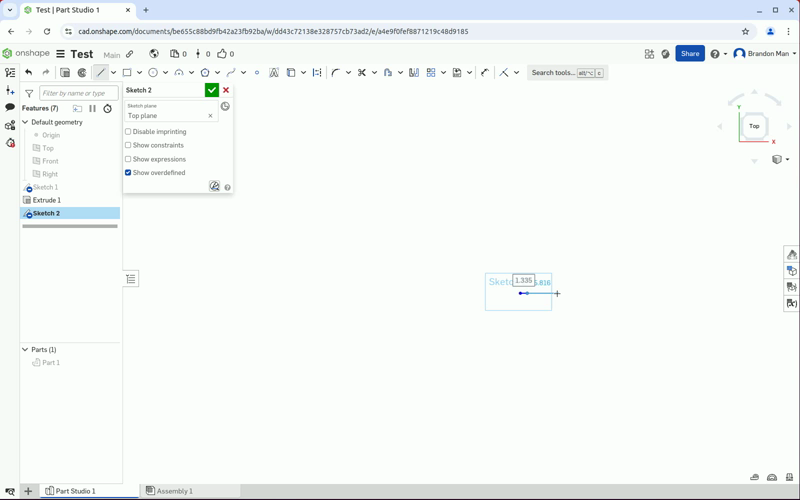
mouse_move(527, 281)
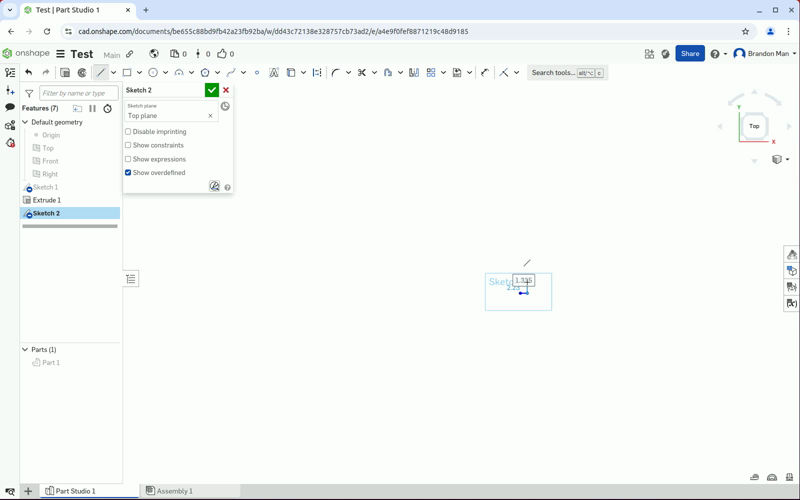
click(527, 281)
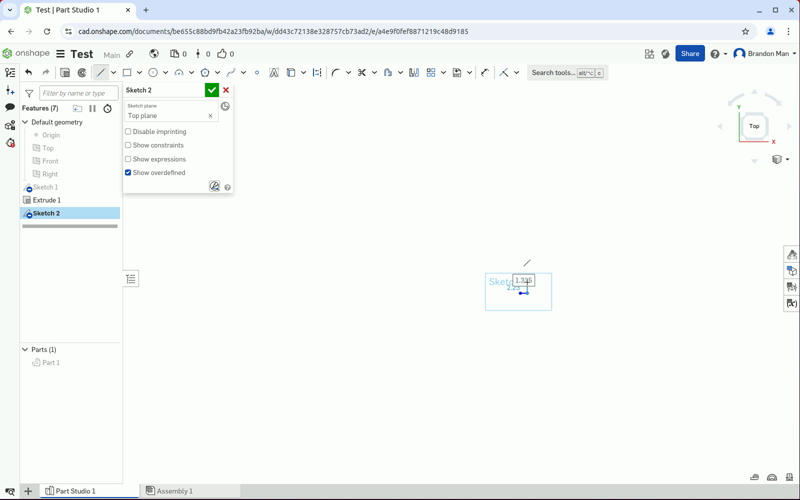
key_up(shift)
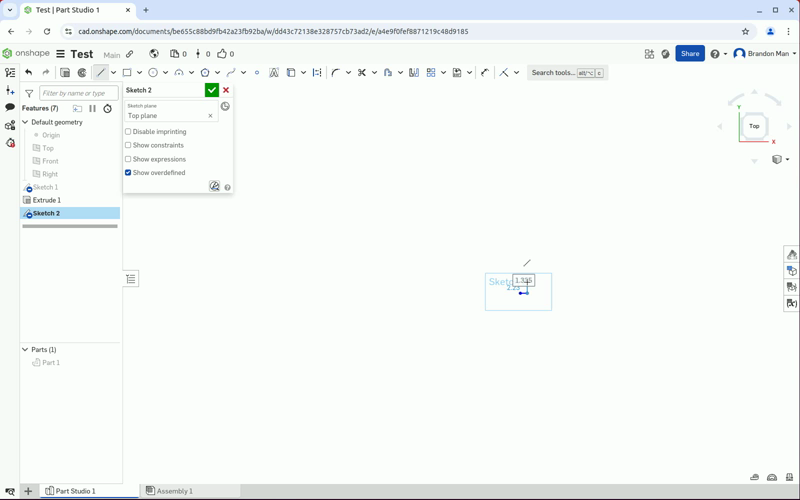
key_down(shift)
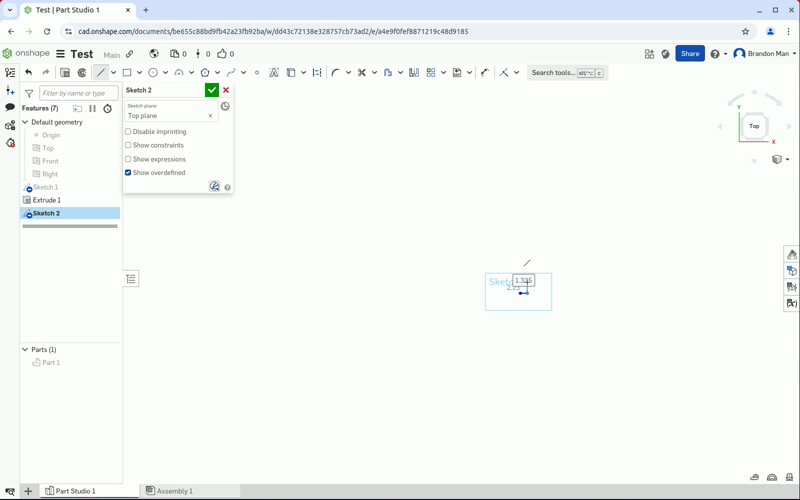
mouse_move(557, 281)
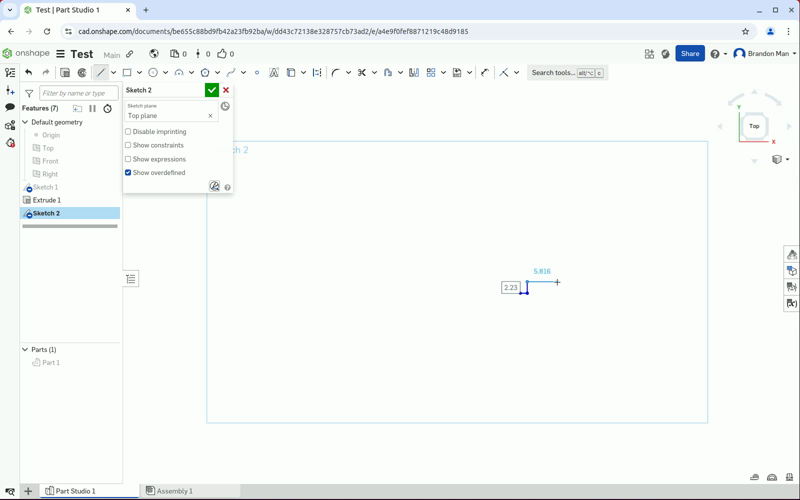
mouse_move(520, 281)
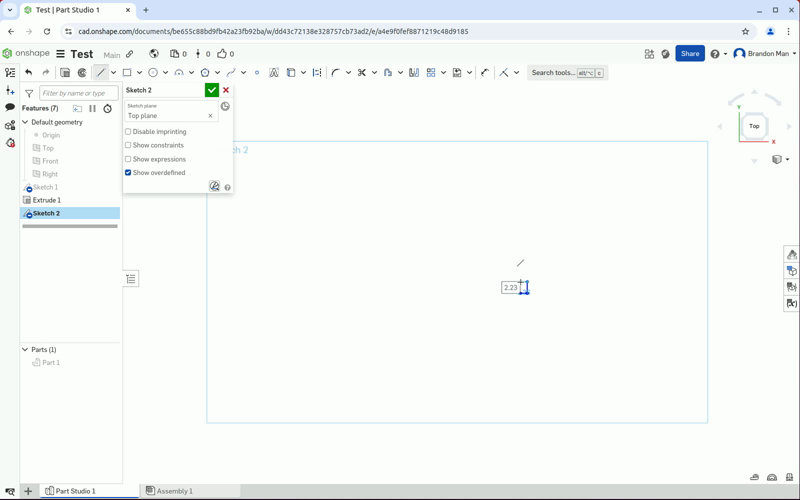
scroll(6)
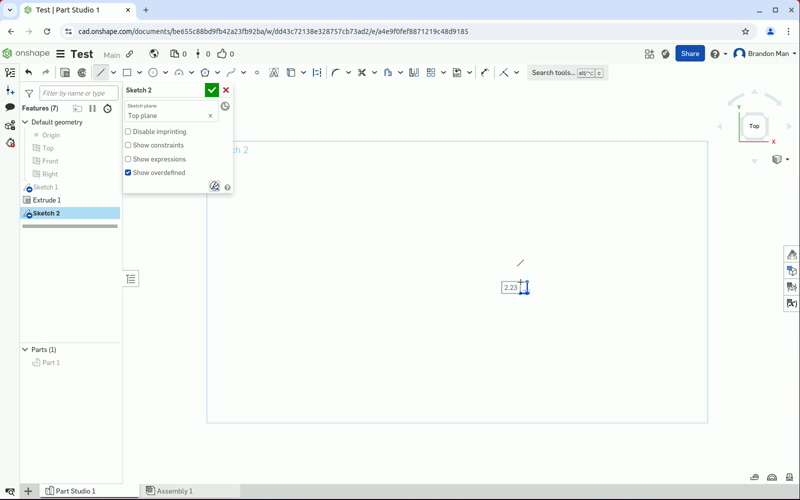
scroll(6)
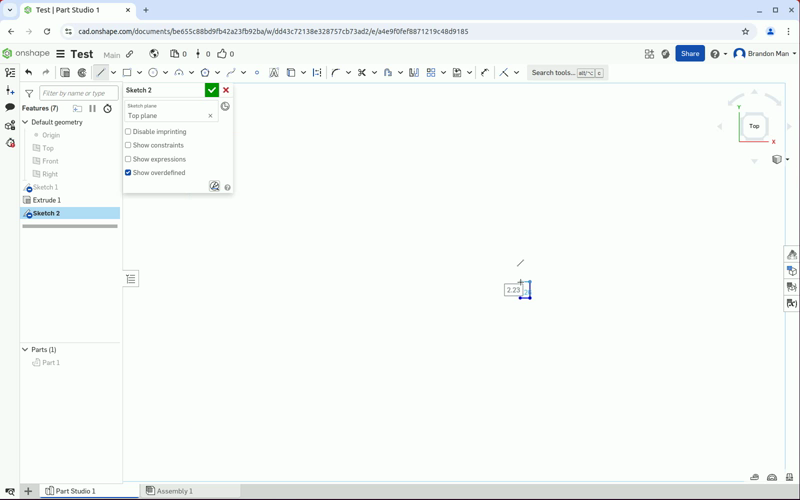
scroll(6)
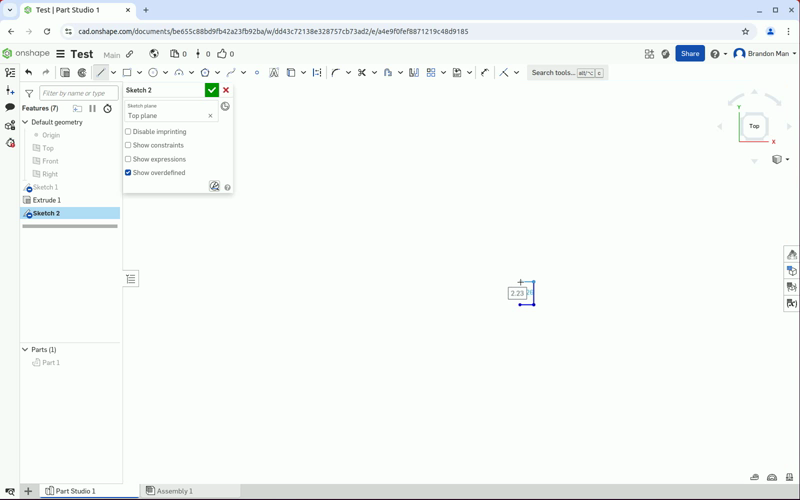
scroll(6)
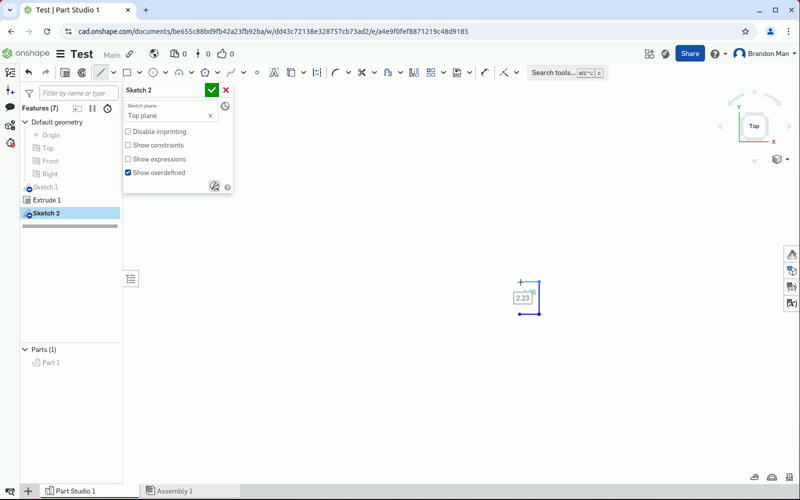
scroll(6)
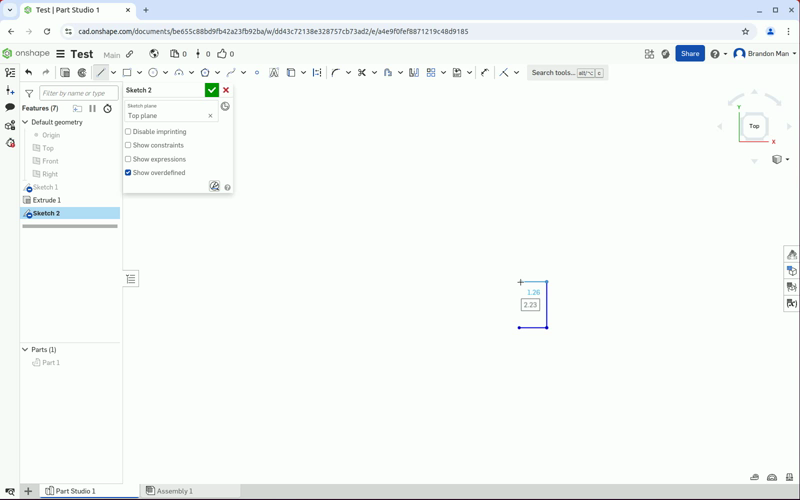
scroll(6)
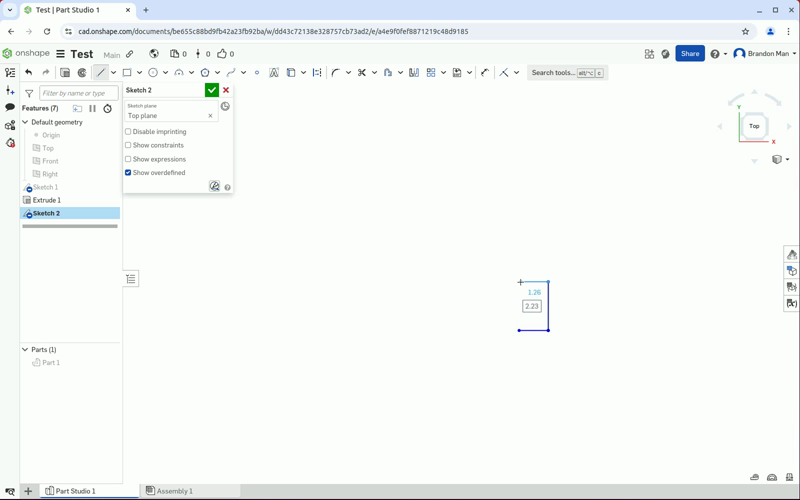
scroll(6)
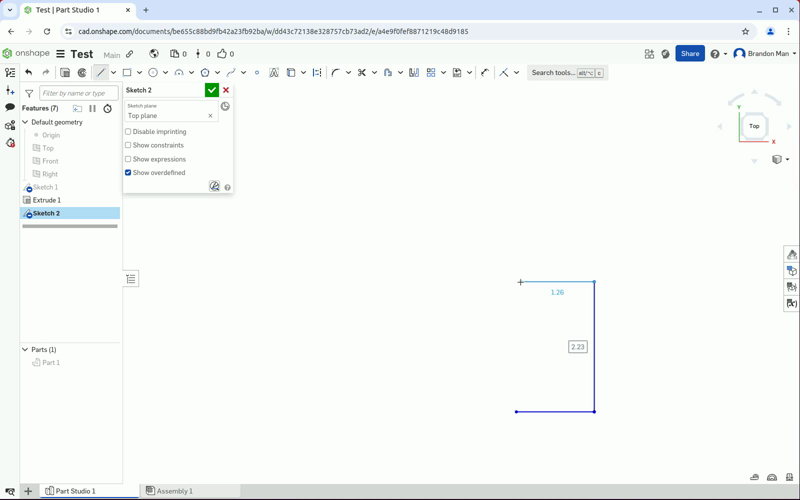
click(520, 281)
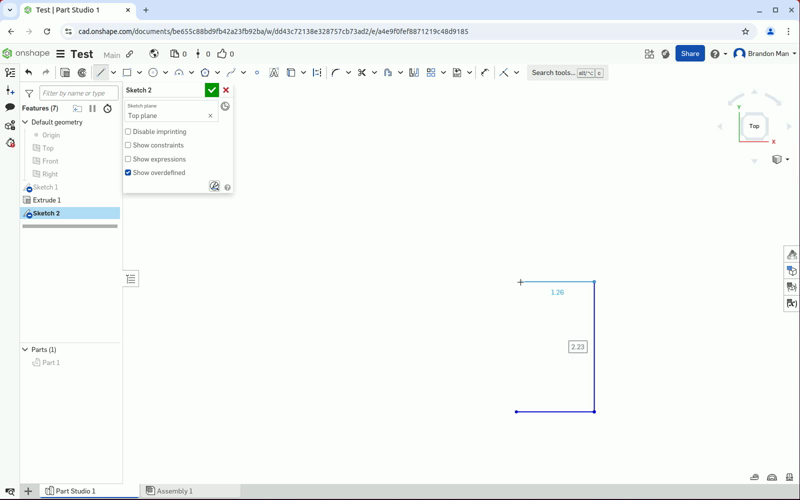
scroll(-6)
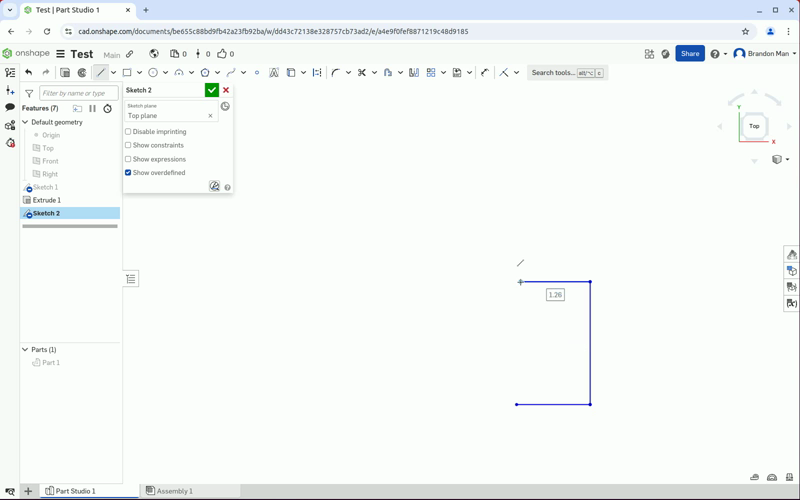
scroll(-6)
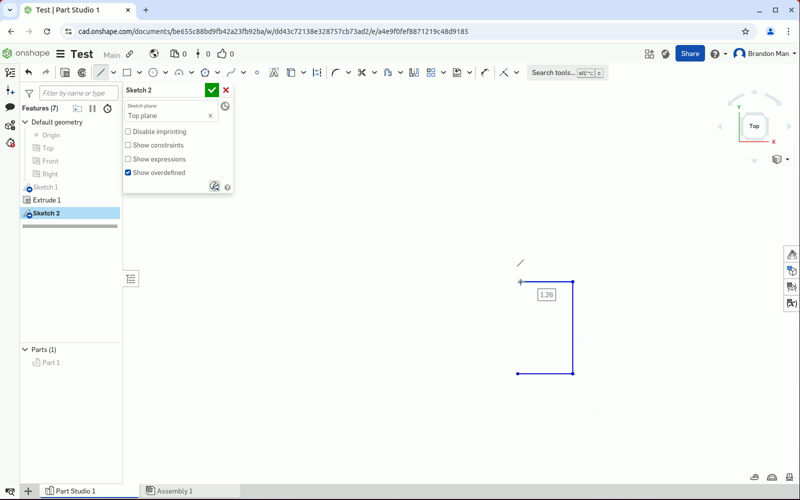
scroll(-6)
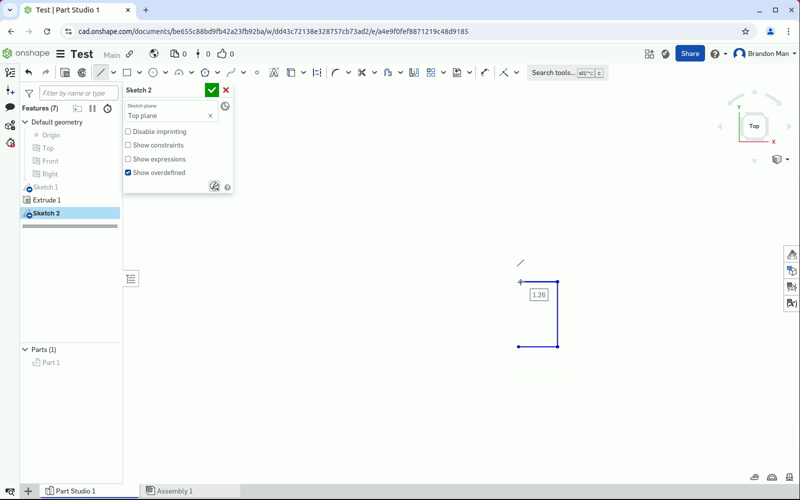
scroll(-6)
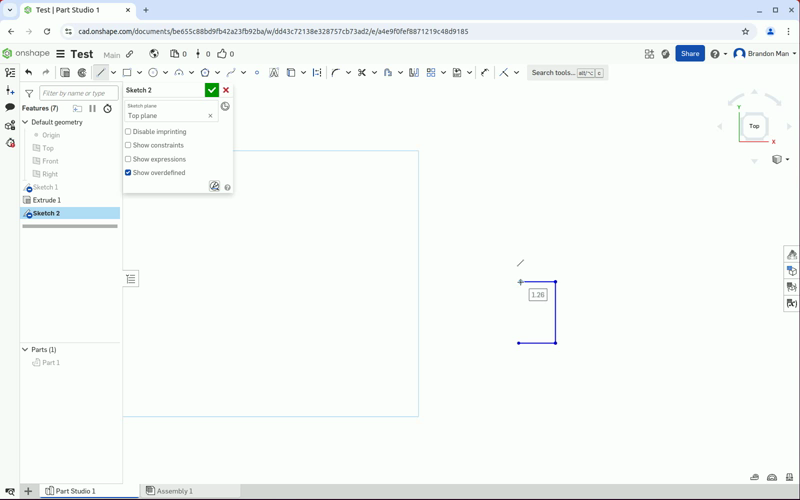
scroll(-6)
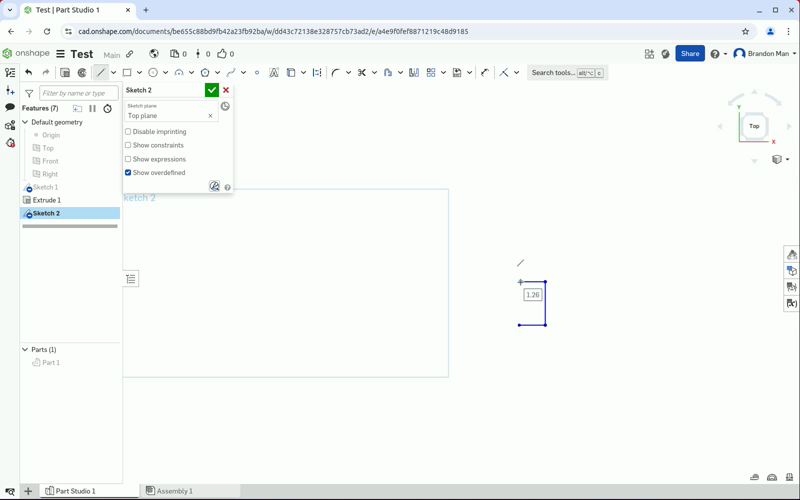
scroll(-6)
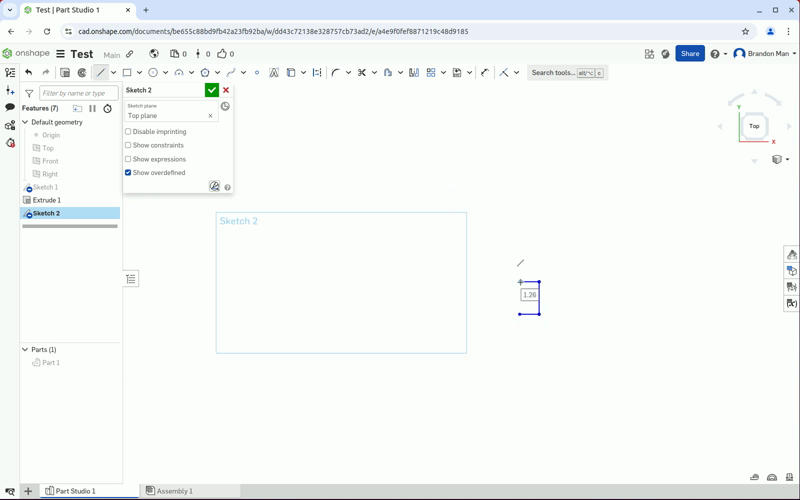
scroll(-6)
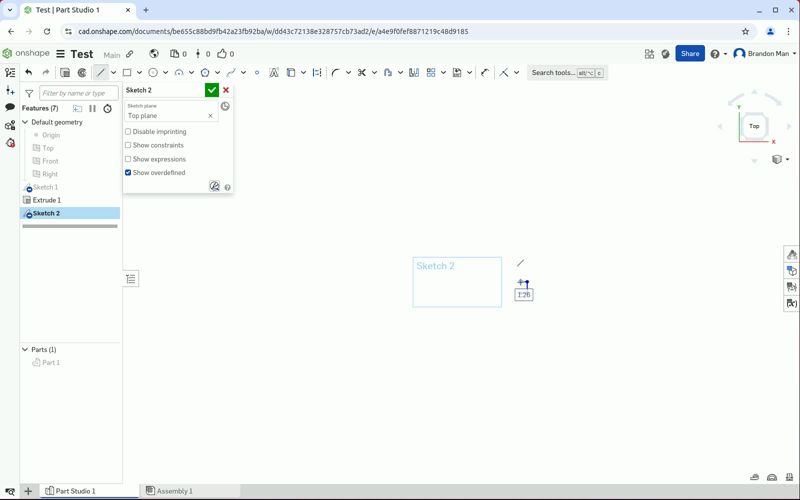
key_up(shift)
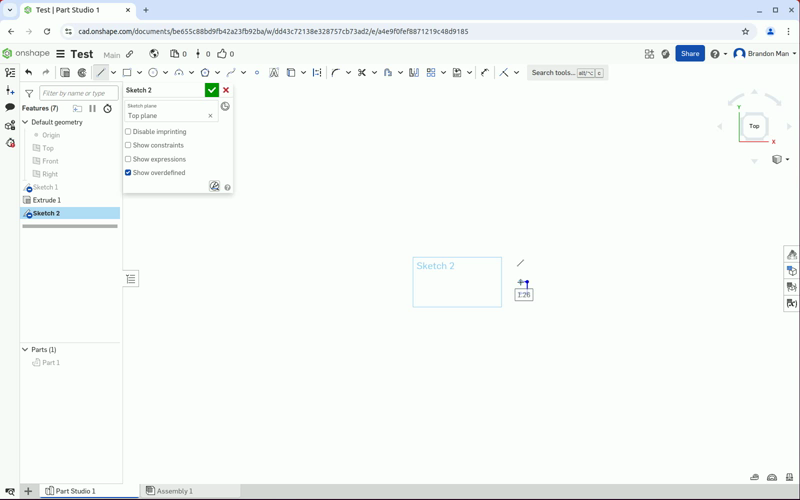
mouse_move(550, 281)
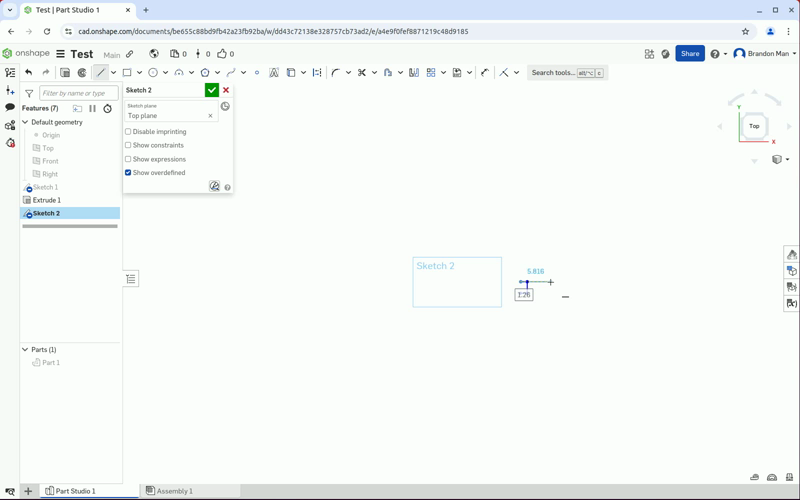
key_down(shift)
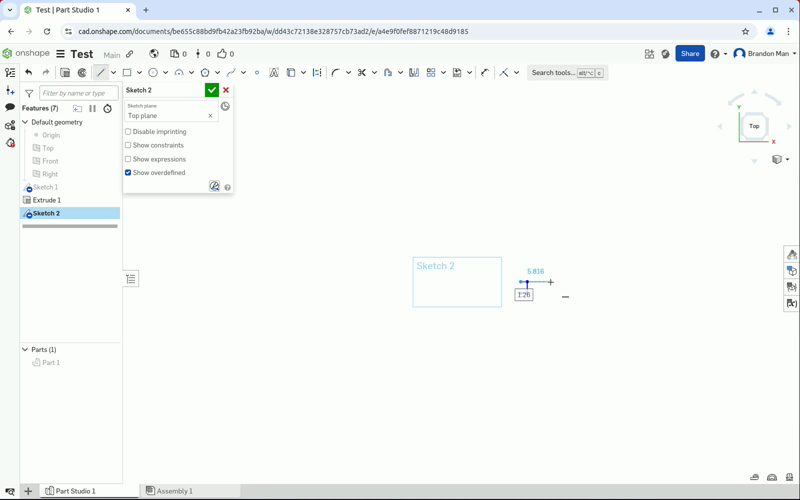
mouse_move(520, 293)
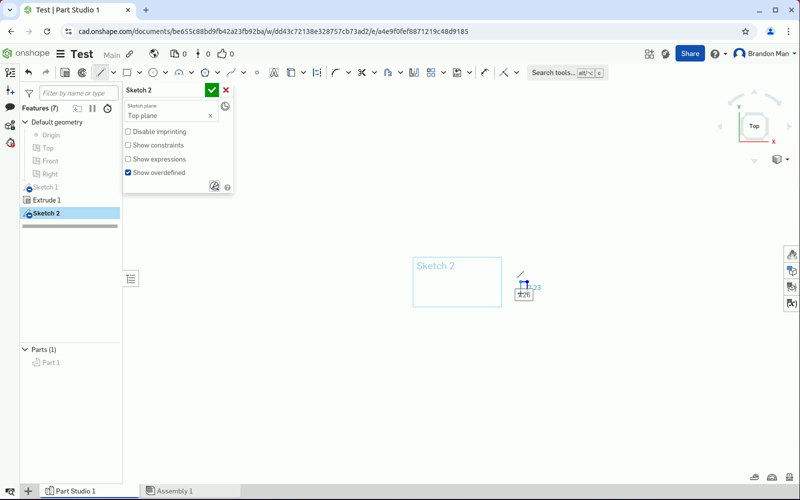
key_up(shift)
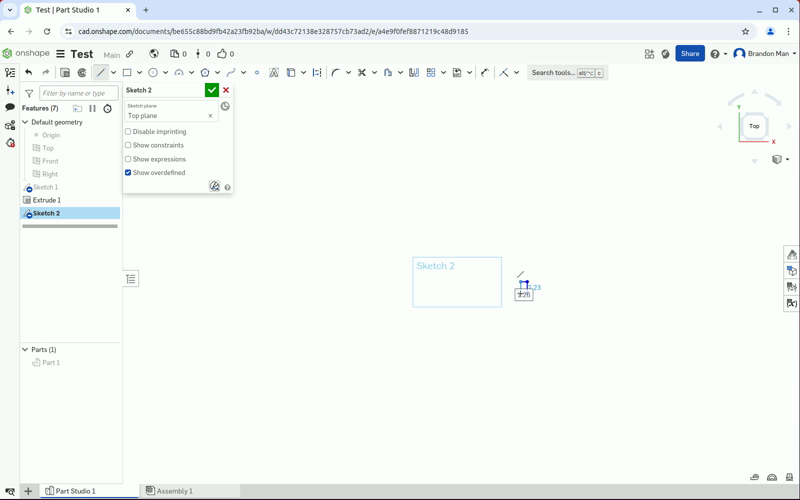
click(520, 293)
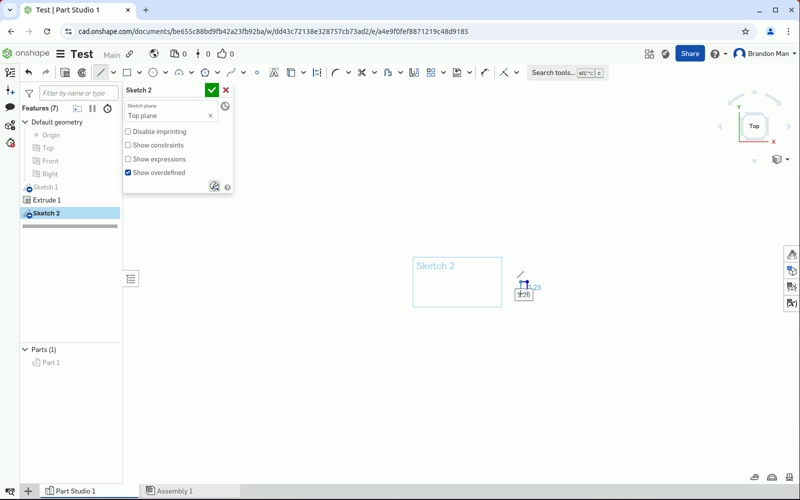
key(esc)
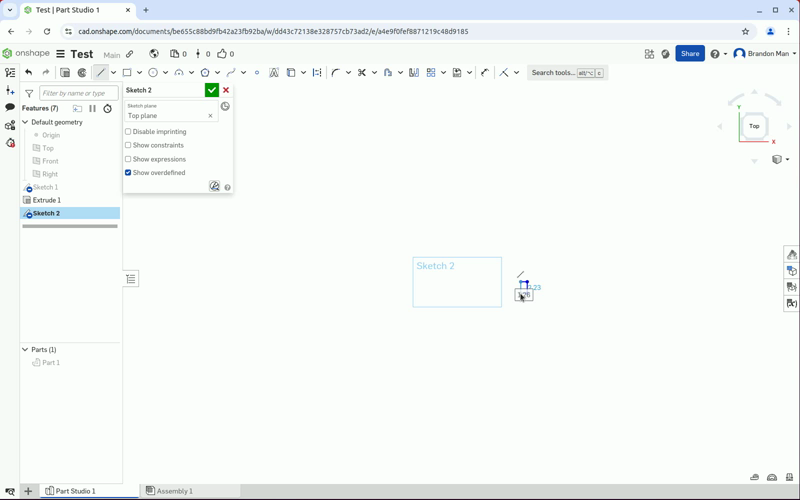
mouse_move(526, 281)
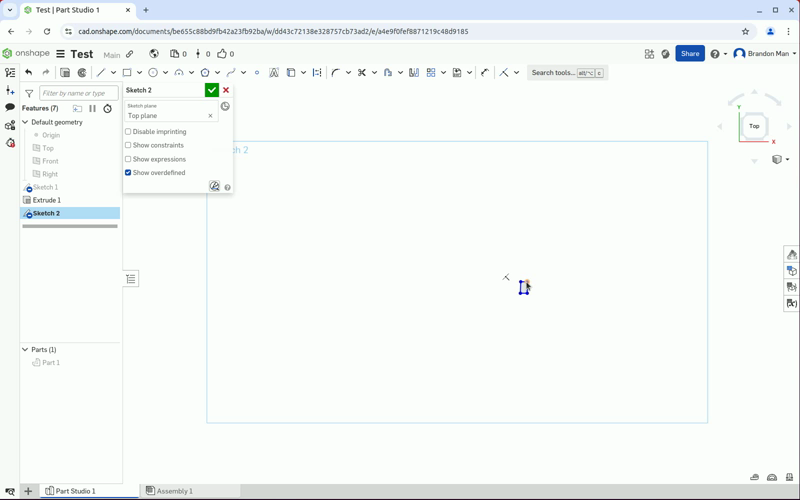
scroll(6)
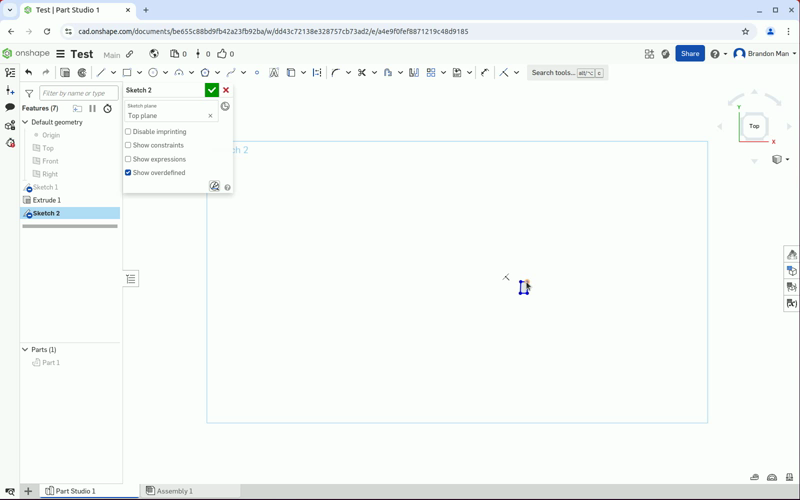
scroll(6)
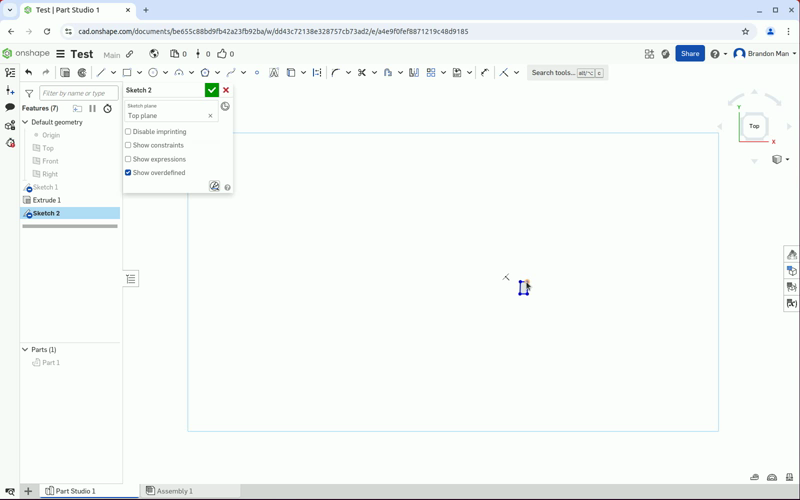
scroll(6)
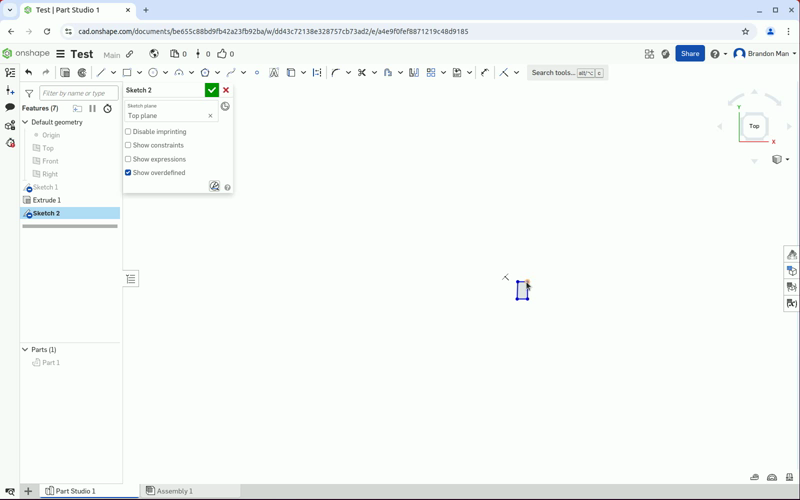
scroll(6)
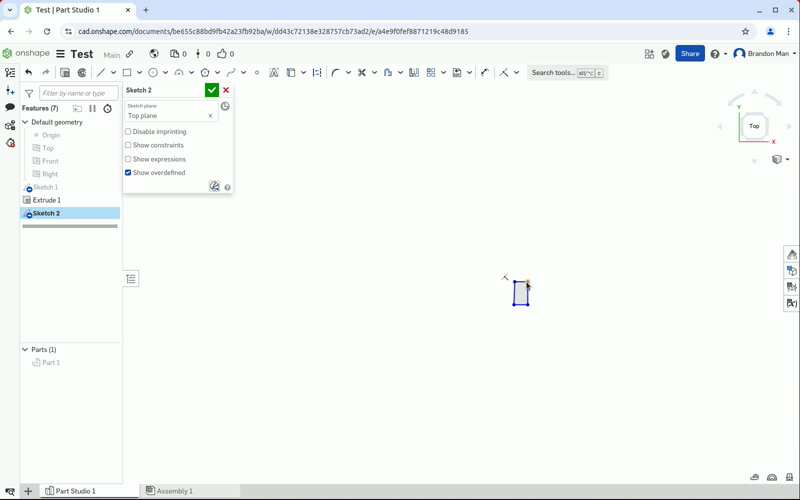
scroll(6)
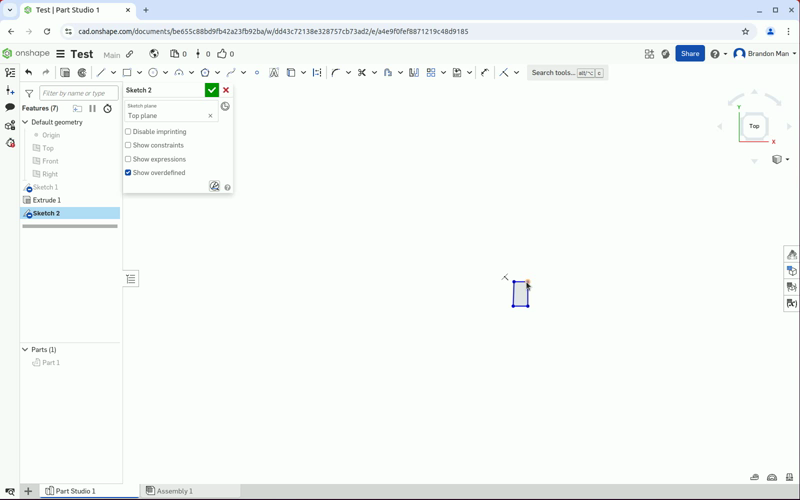
scroll(6)
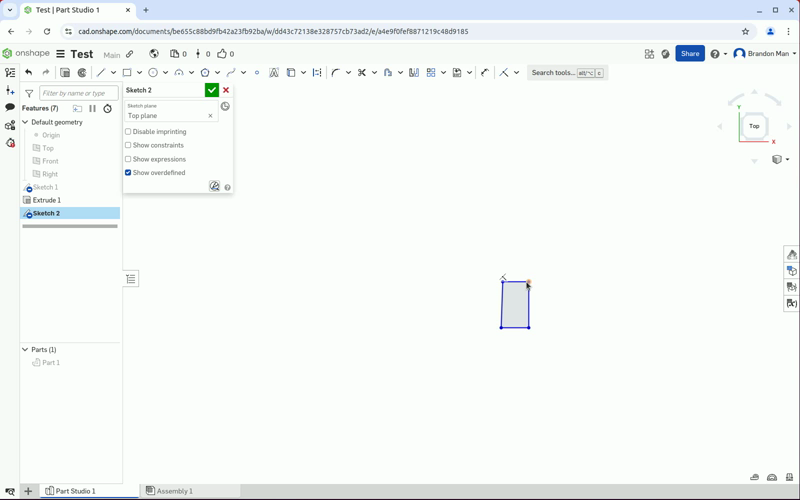
scroll(6)
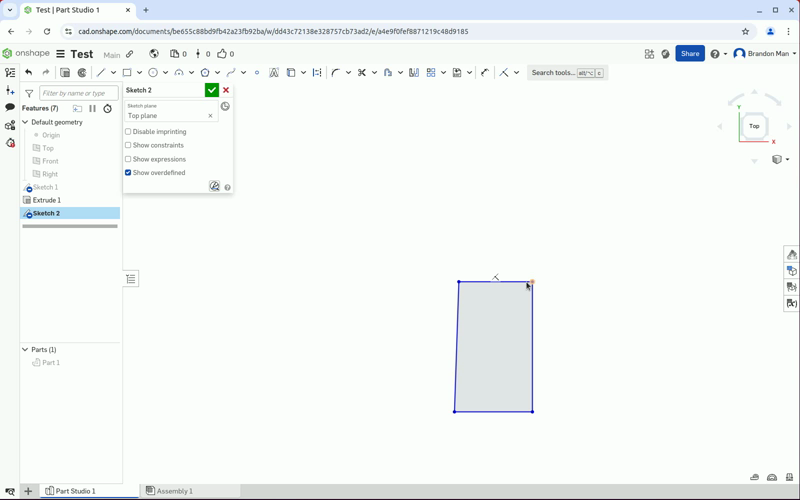
click(526, 281)
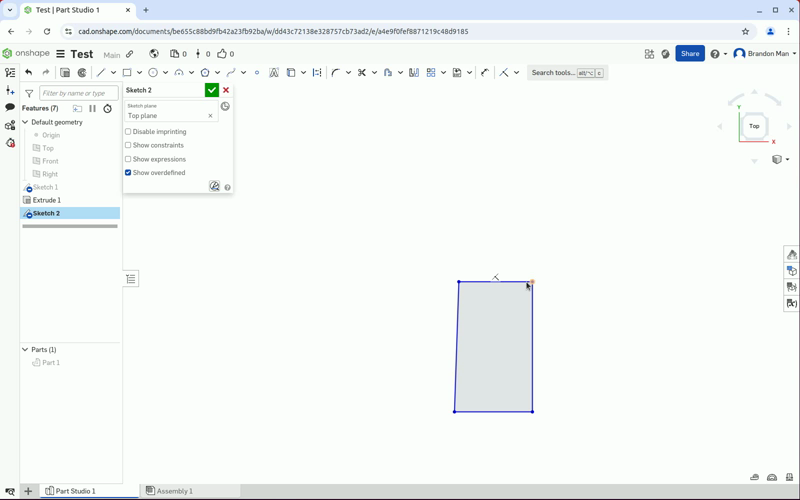
scroll(-6)
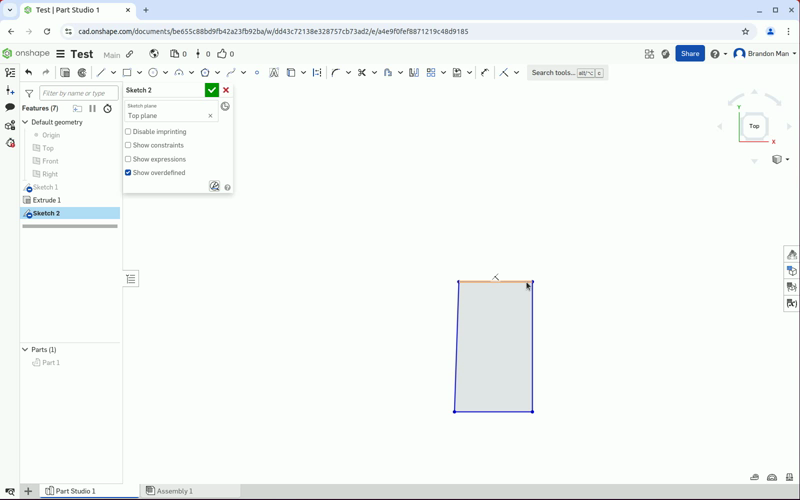
scroll(-6)
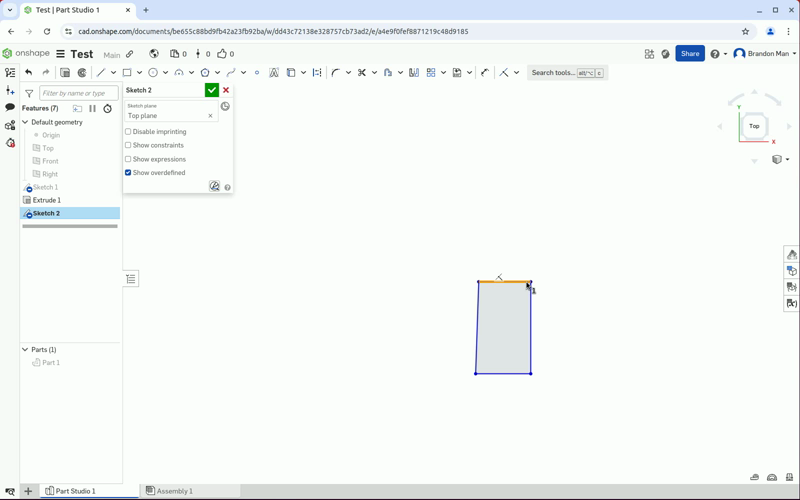
scroll(-6)
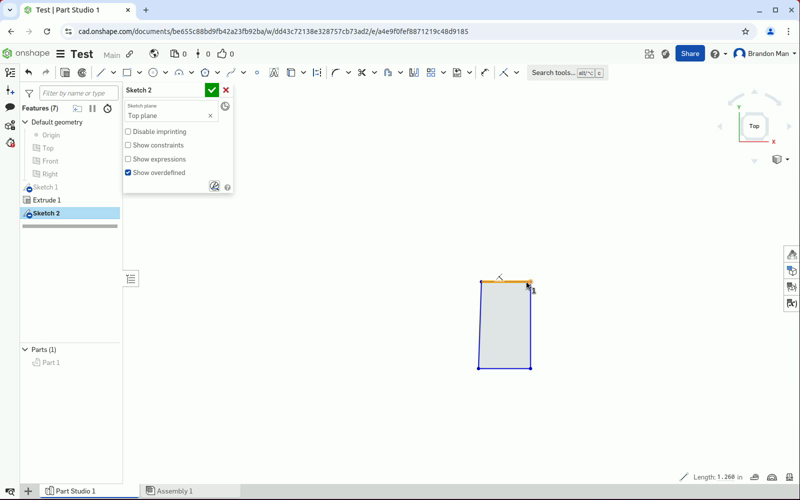
scroll(-6)
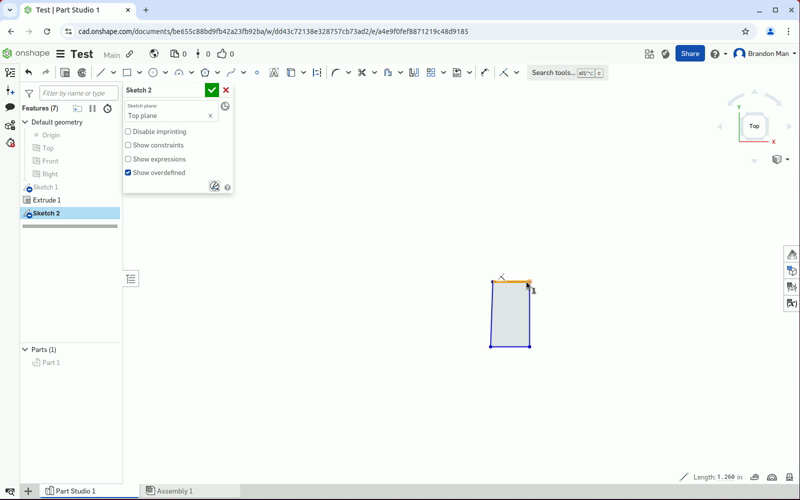
scroll(-6)
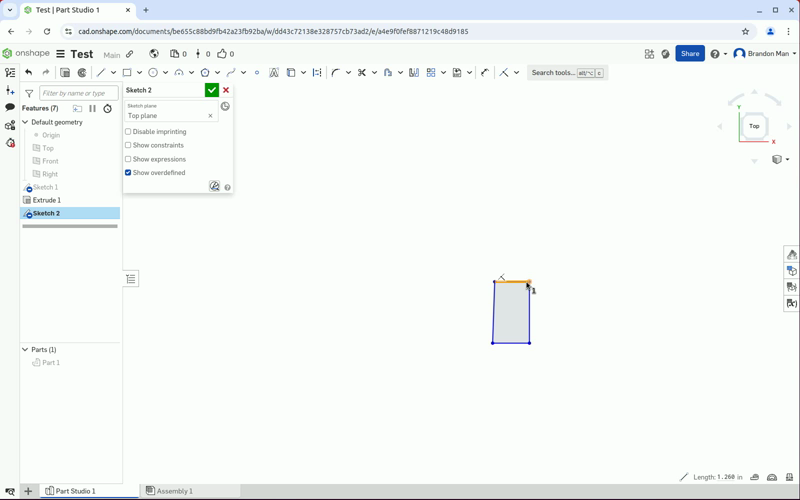
scroll(-6)
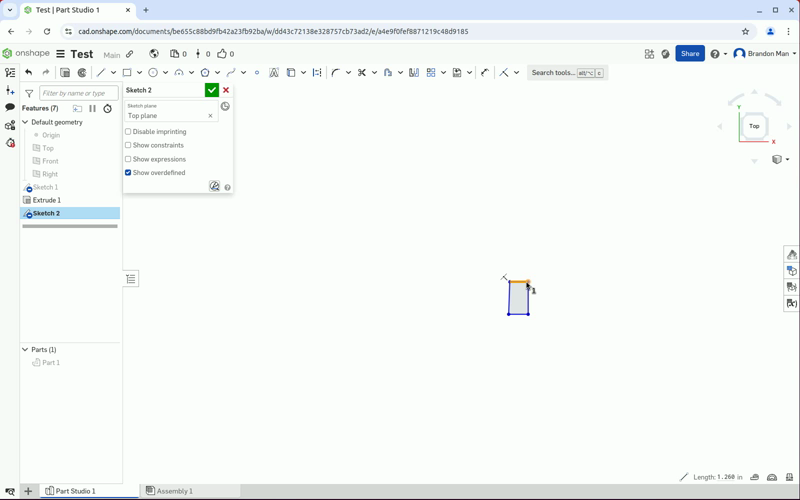
scroll(-6)
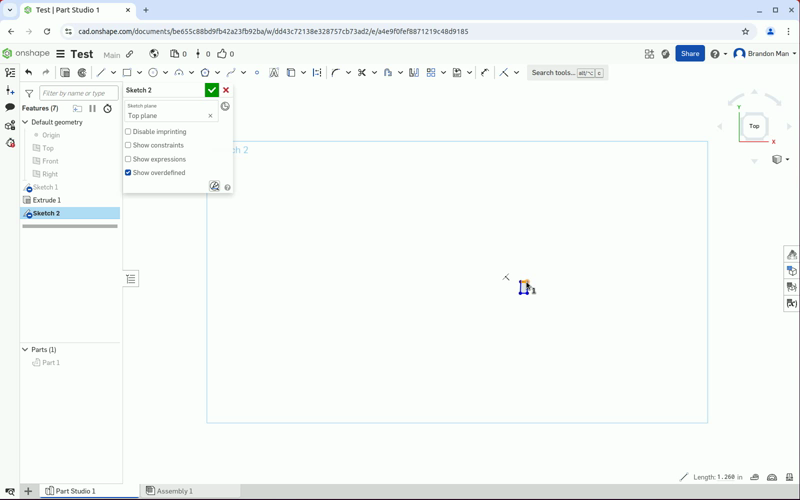
mouse_move(73, 352)
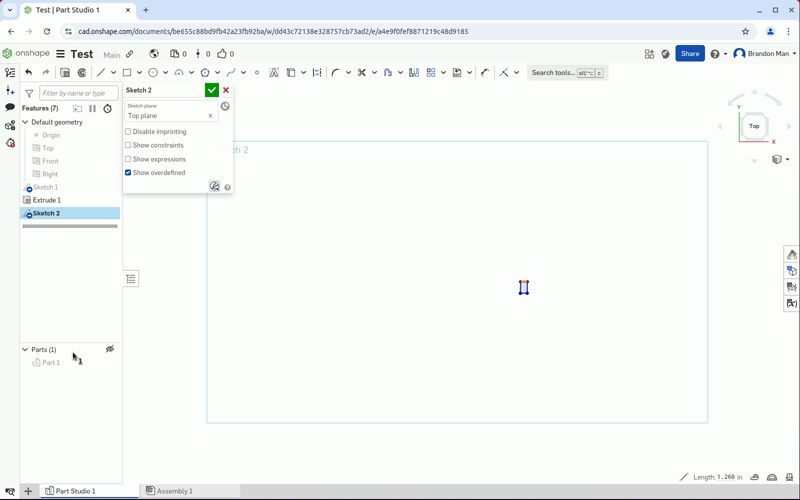
key(shift+y)
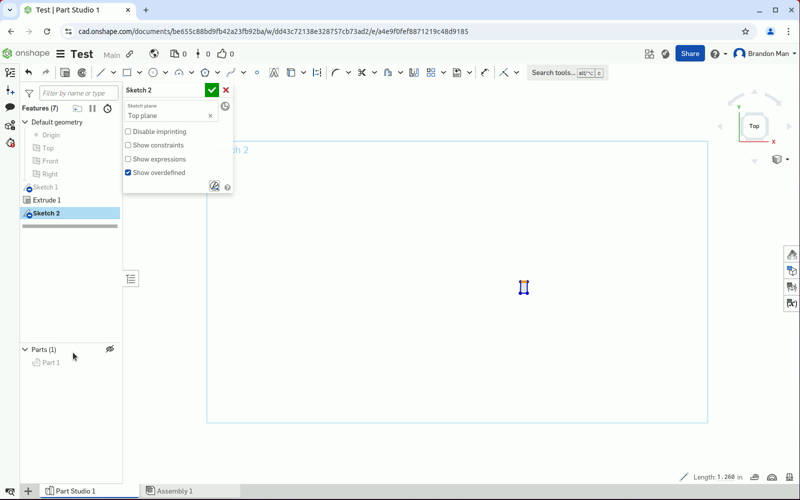
key(shift+e)
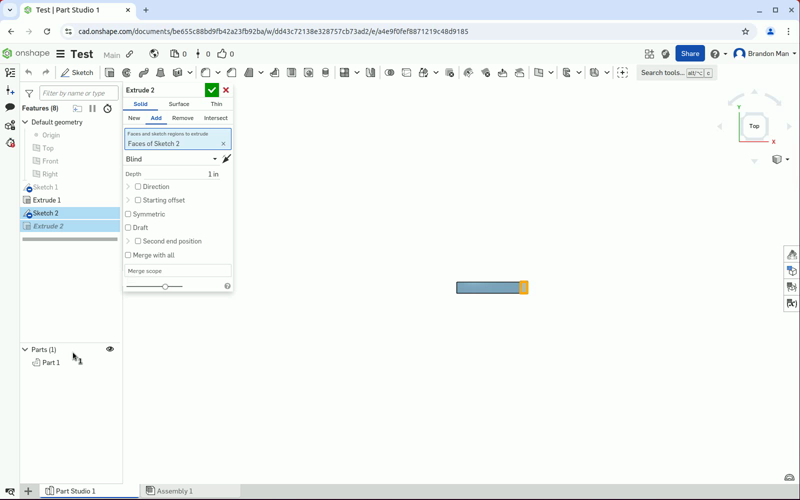
mouse_move(143, 106)
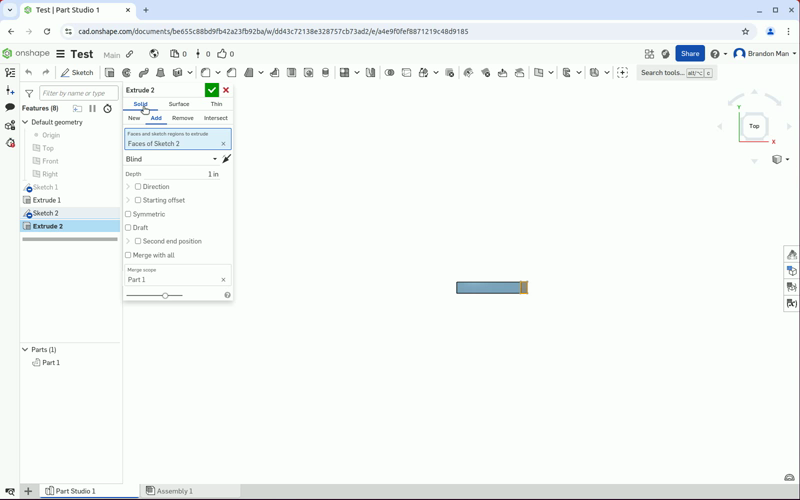
click(143, 106)
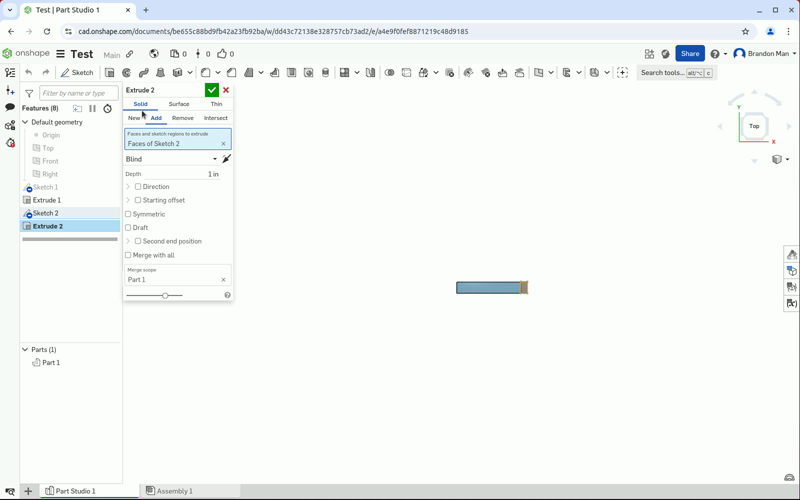
mouse_move(137, 120)
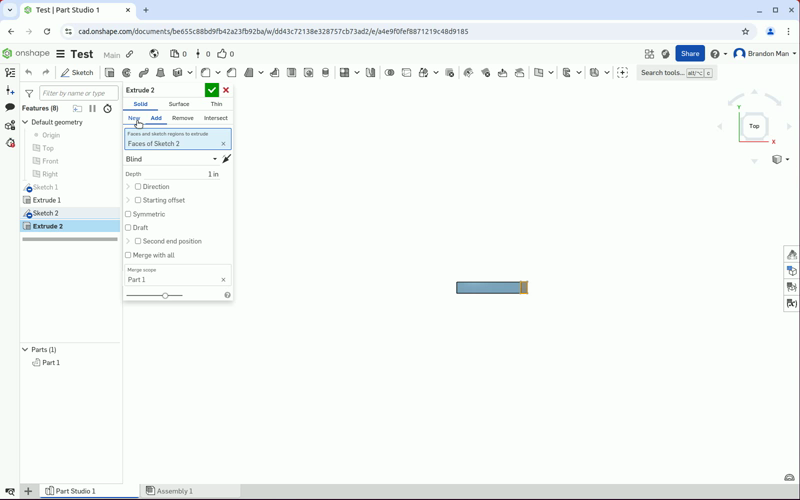
click(137, 120)
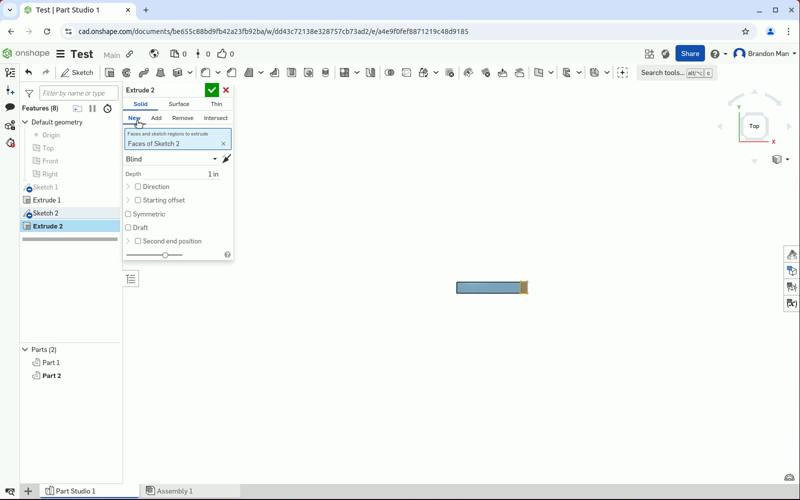
key(tab, 4)
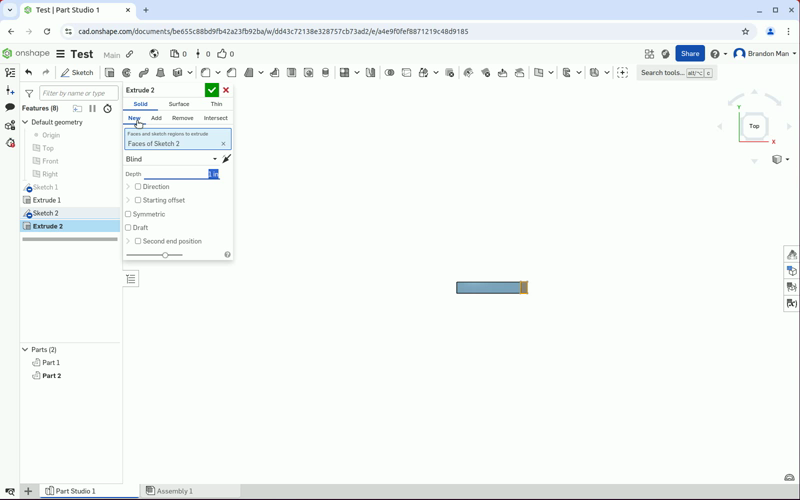
text(21.905)
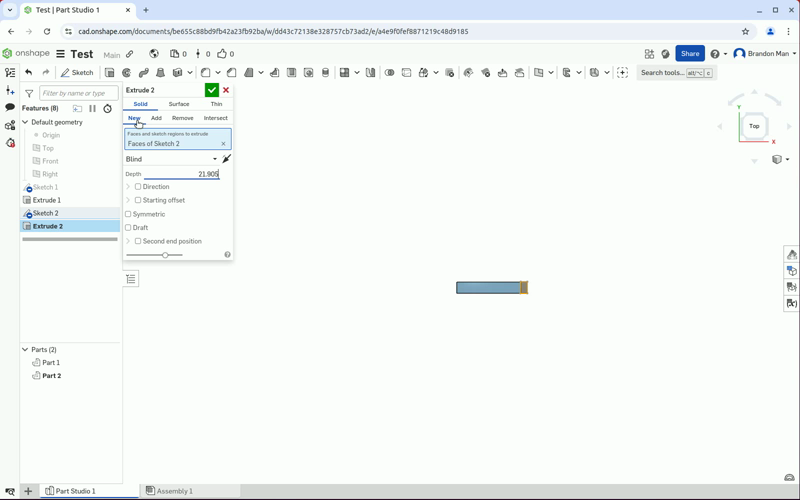
key(enter)
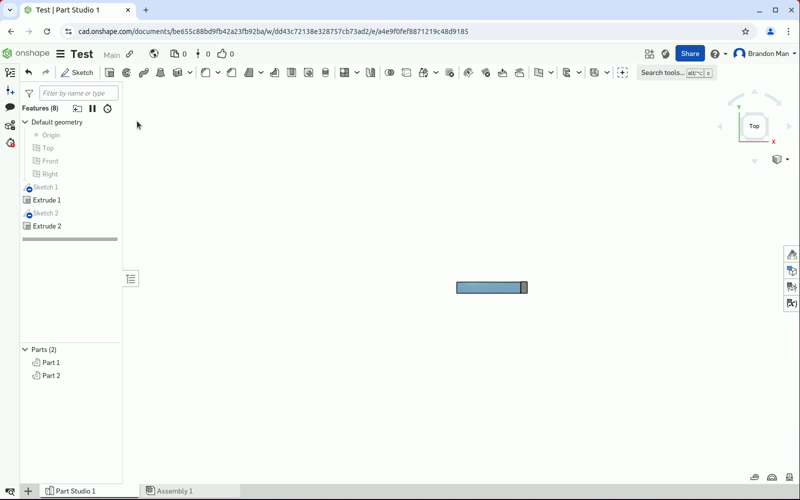
key(shift+h)
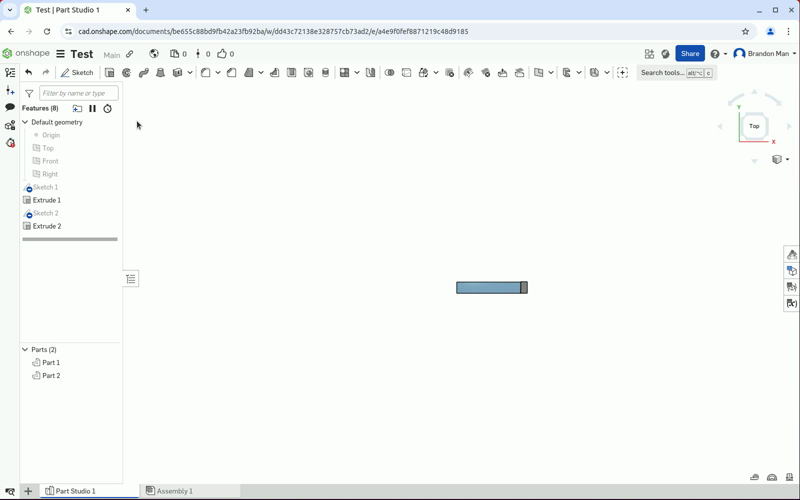
key(shift+h)
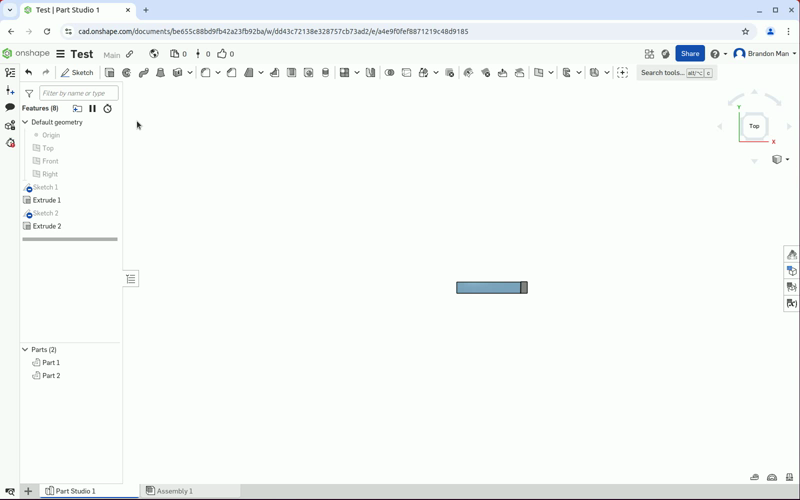
mouse_move(73, 189)
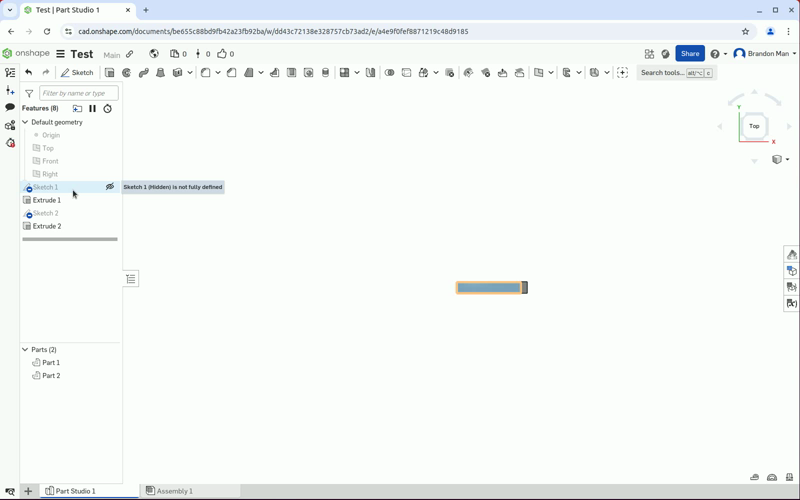
click(73, 189)
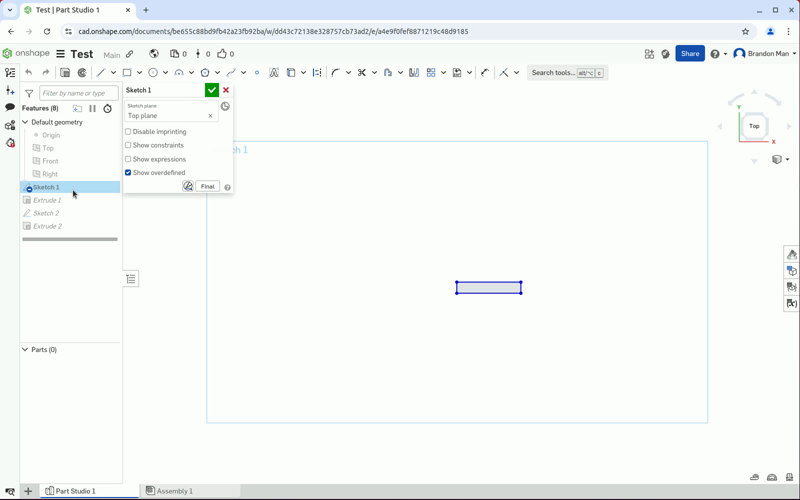
mouse_move(229, 92)
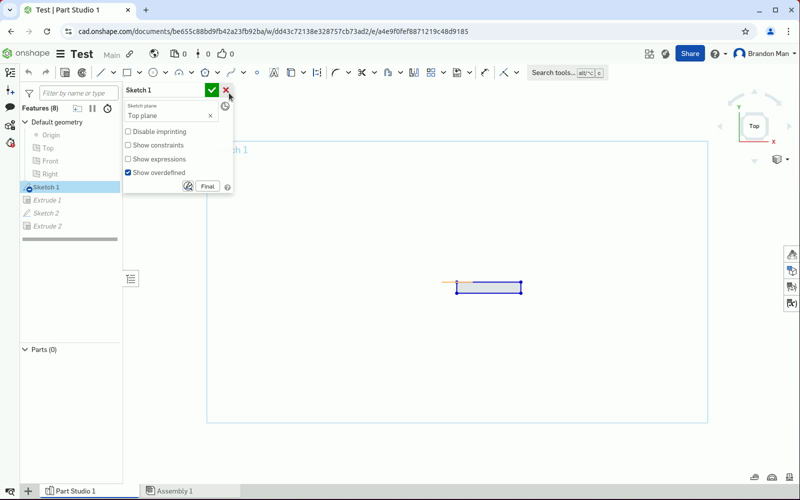
click(229, 92)
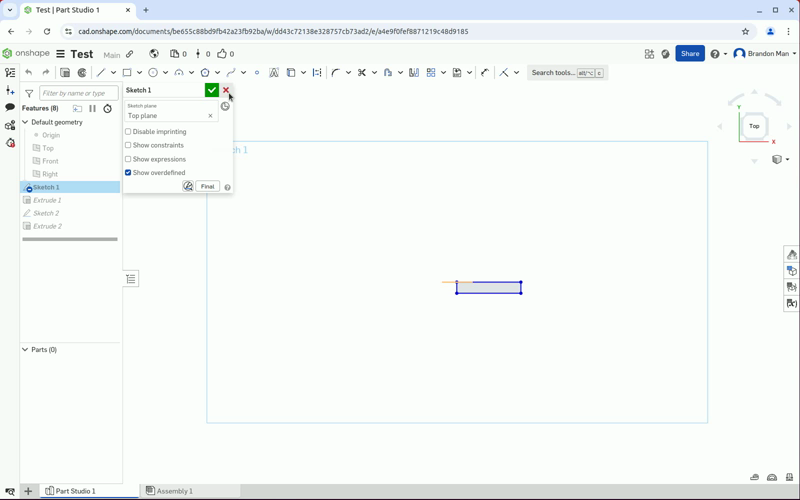
key(shift+s)
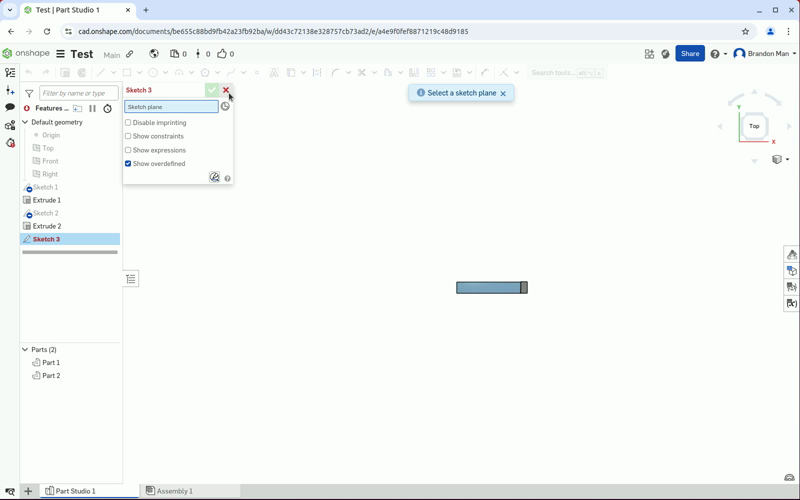
mouse_move(73, 150)
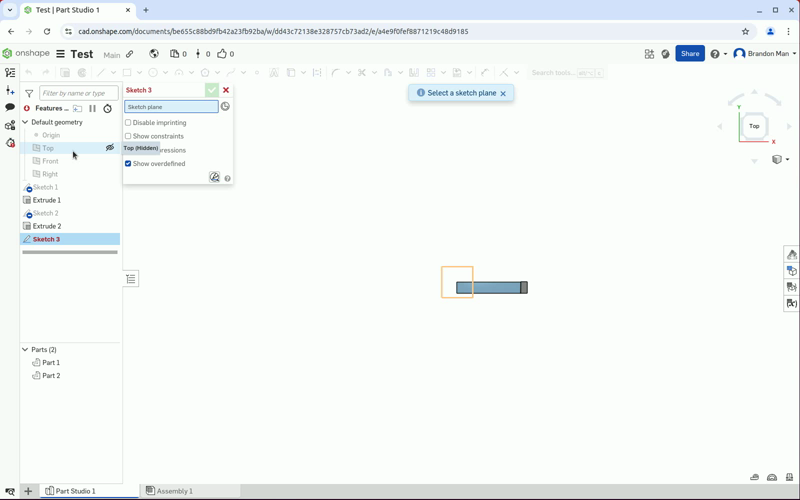
click(73, 150)
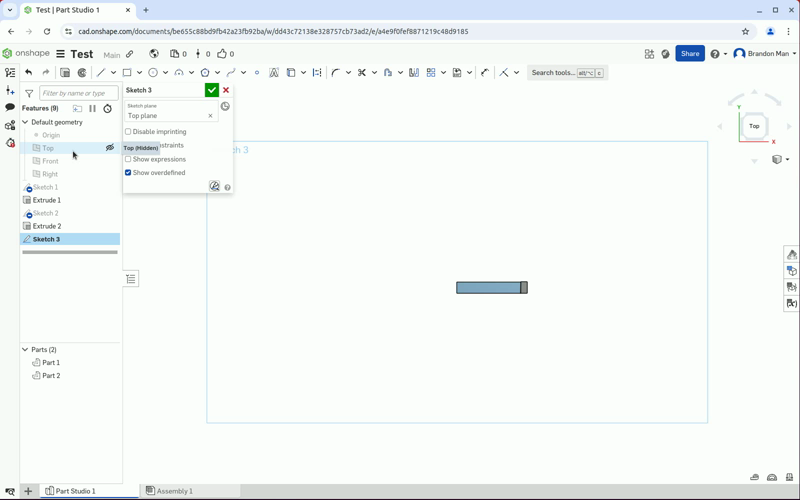
mouse_move(73, 352)
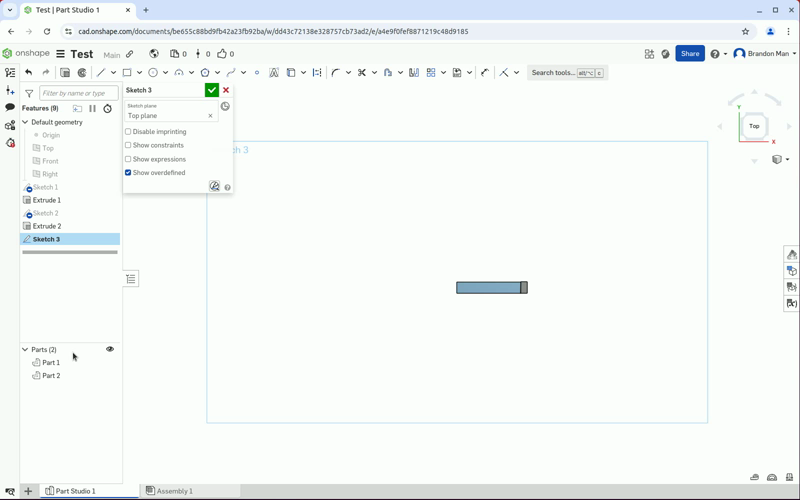
key(y)
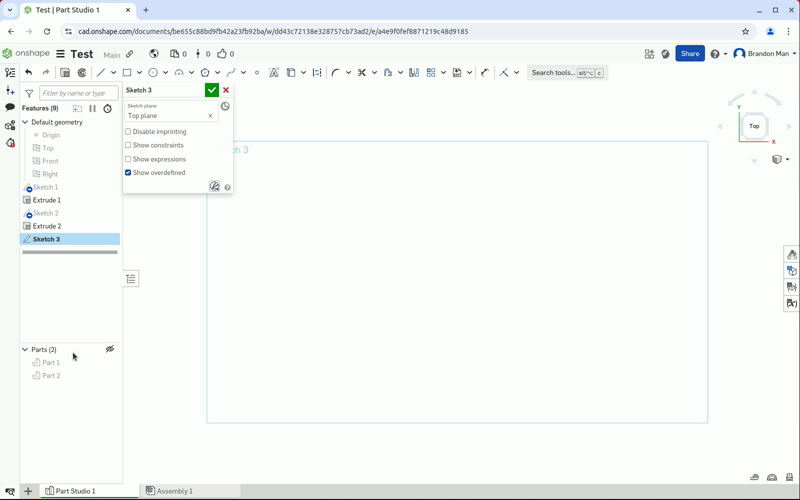
key(l)
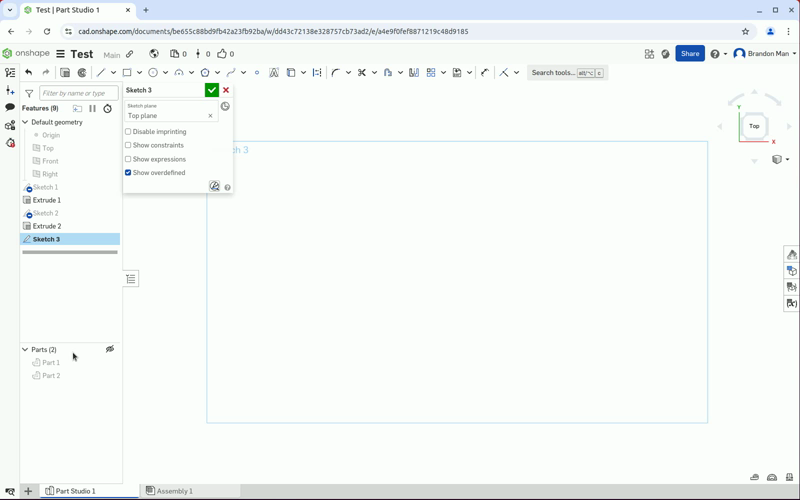
key_down(shift)
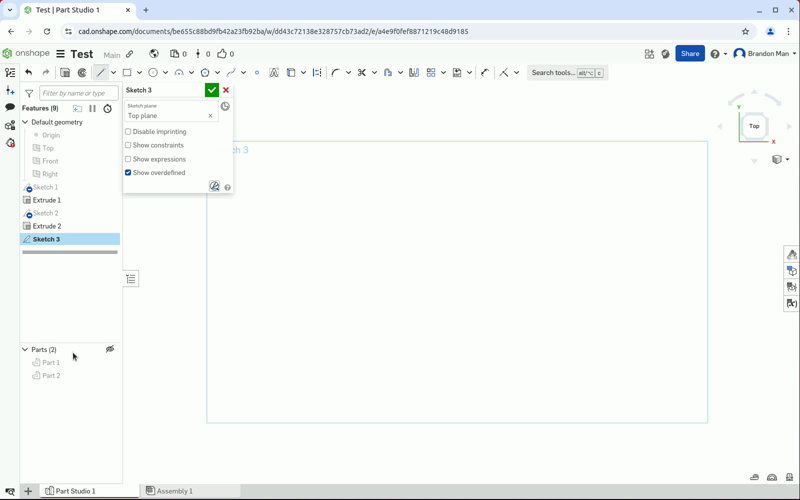
mouse_move(520, 303)
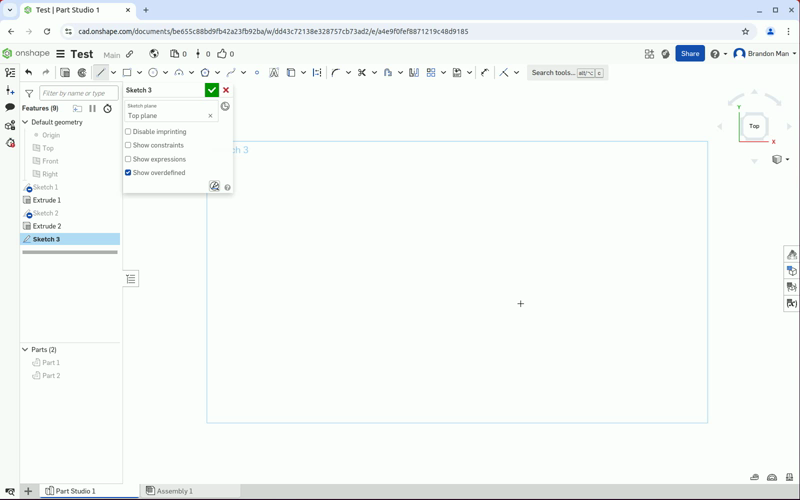
click(520, 303)
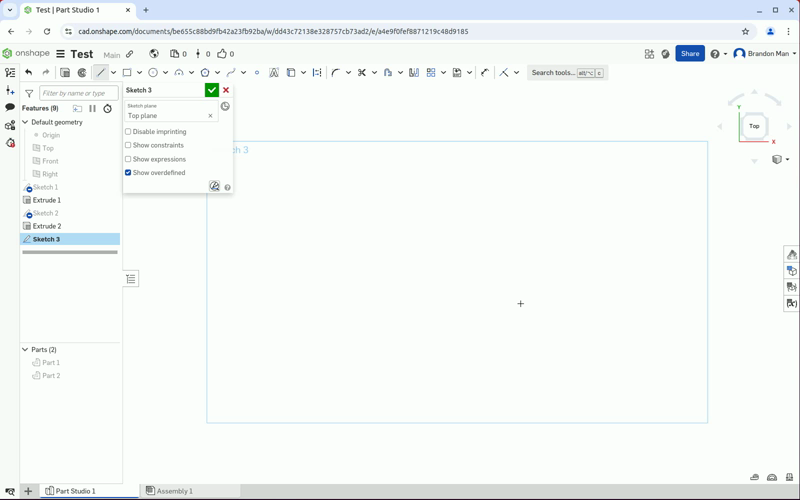
key_up(shift)
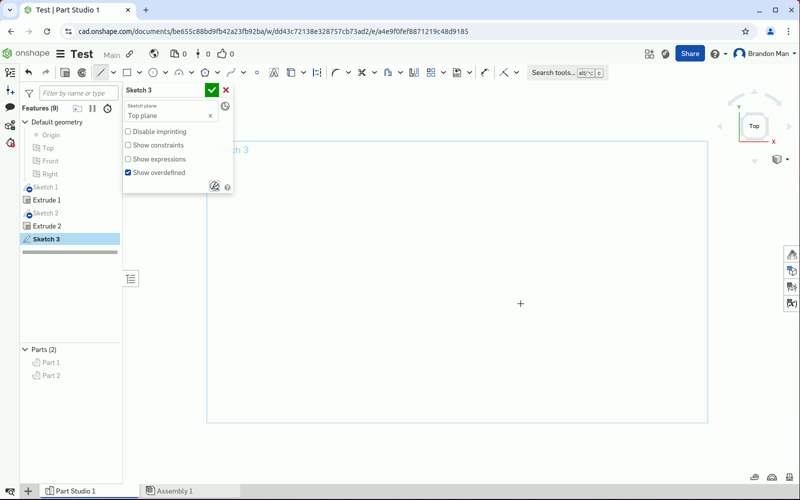
key_down(shift)
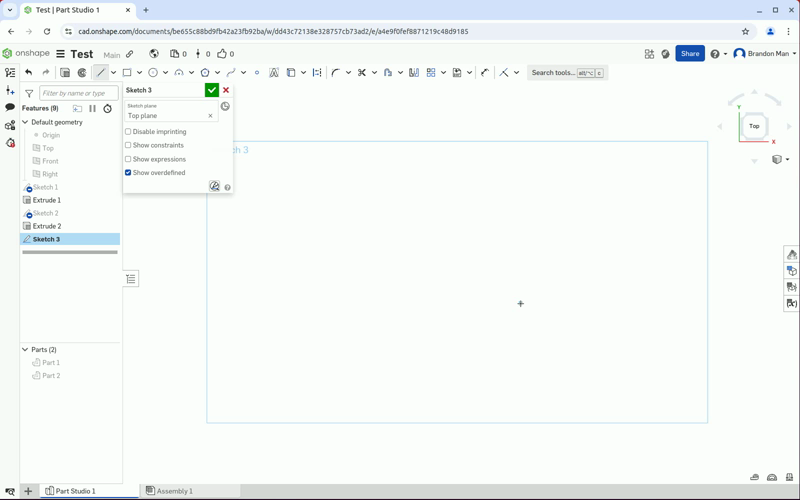
mouse_move(550, 303)
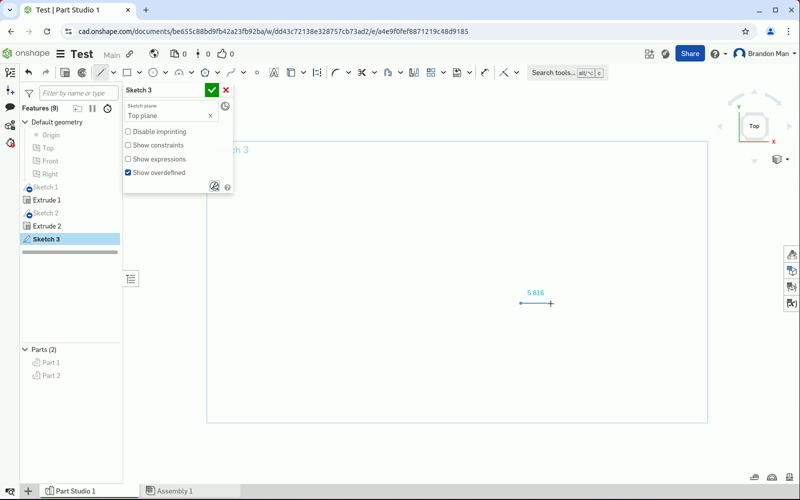
mouse_move(527, 303)
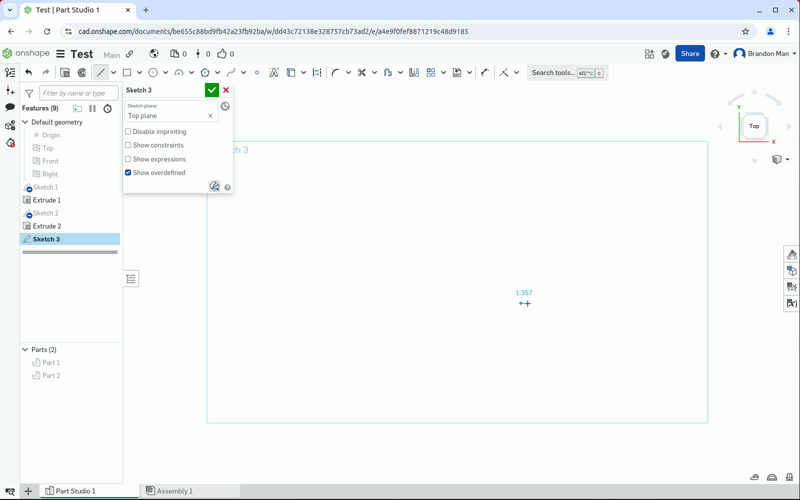
scroll(6)
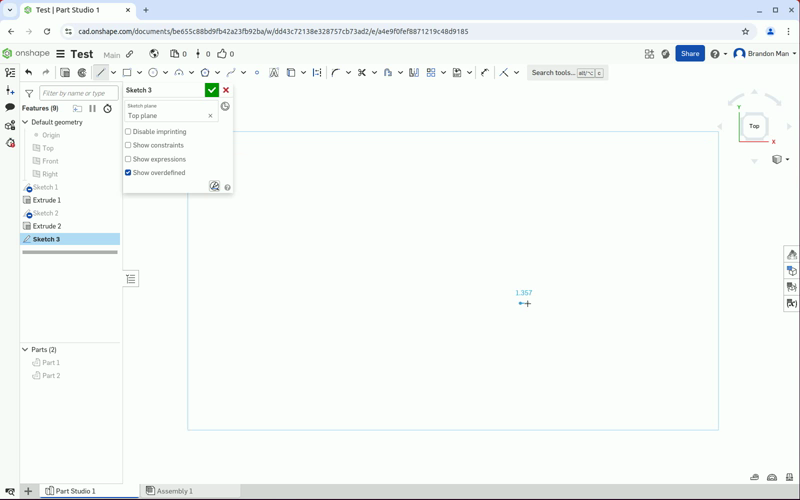
scroll(6)
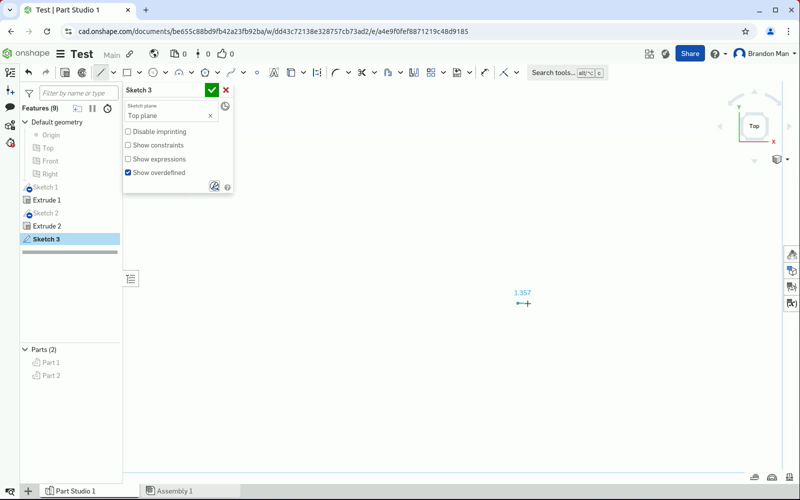
scroll(6)
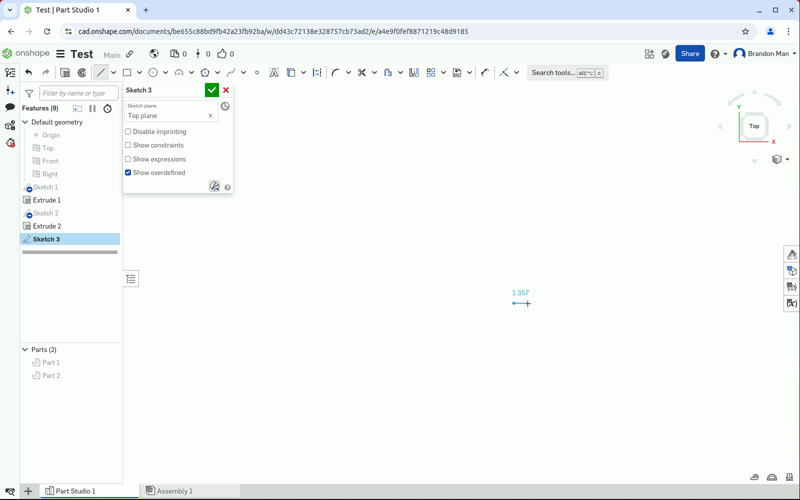
scroll(6)
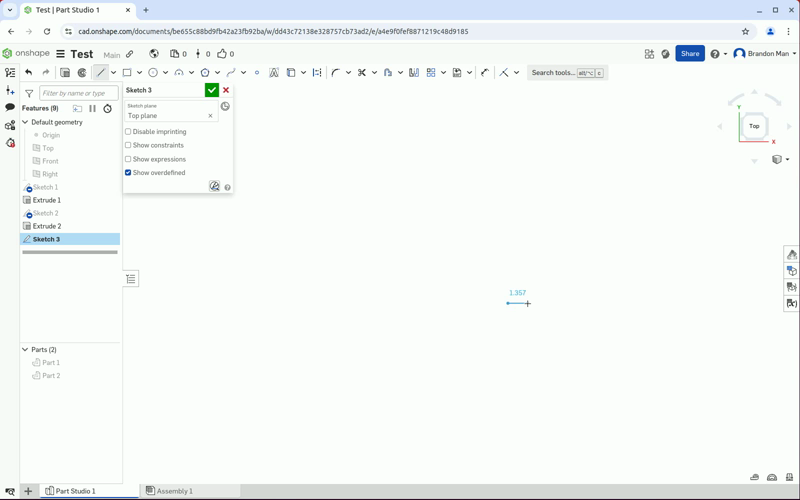
scroll(6)
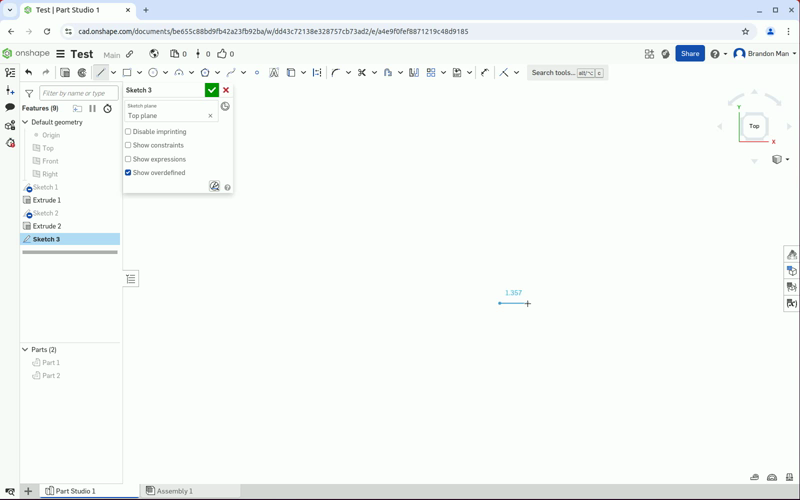
scroll(6)
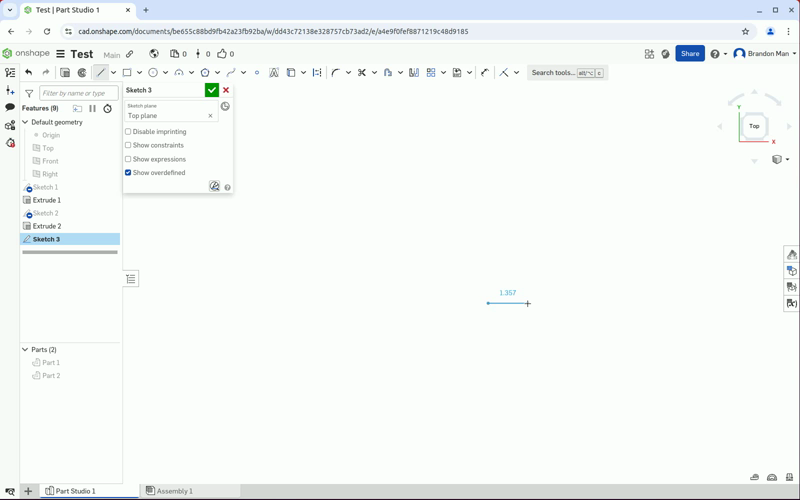
scroll(6)
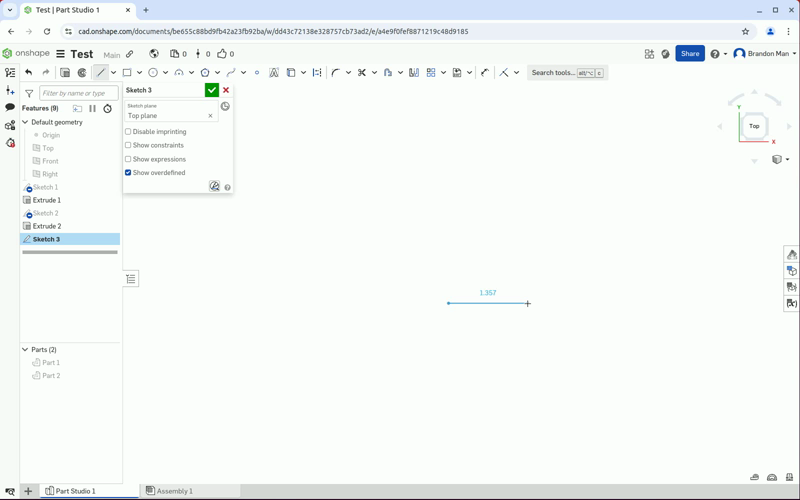
click(527, 303)
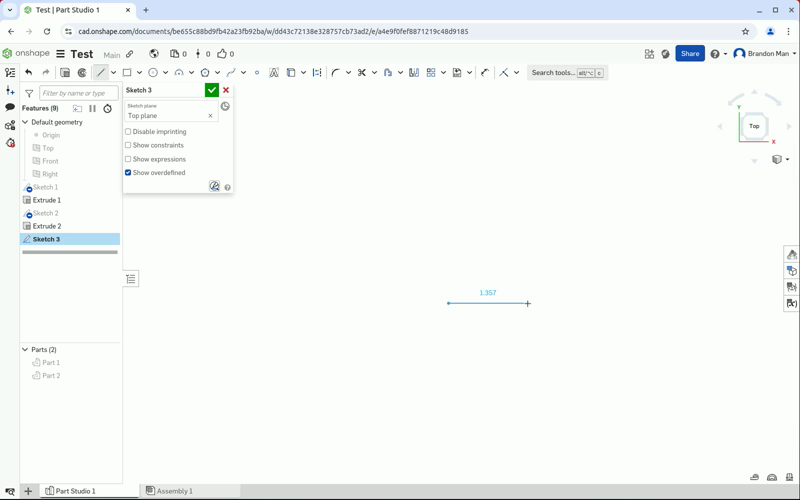
scroll(-6)
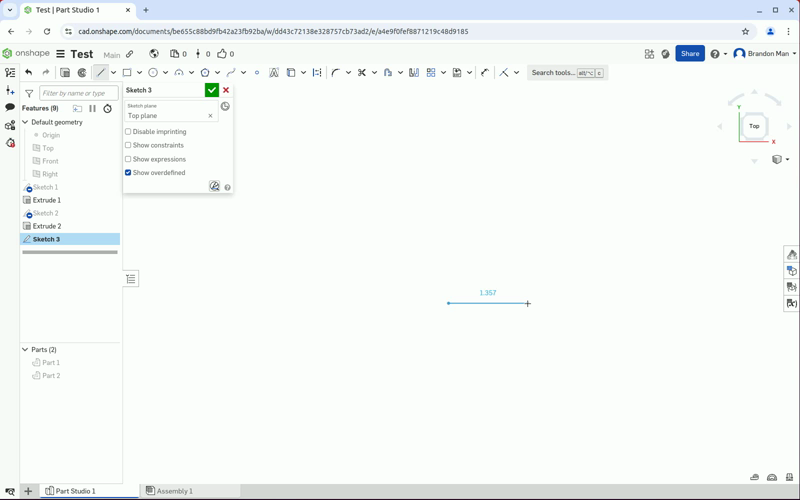
scroll(-6)
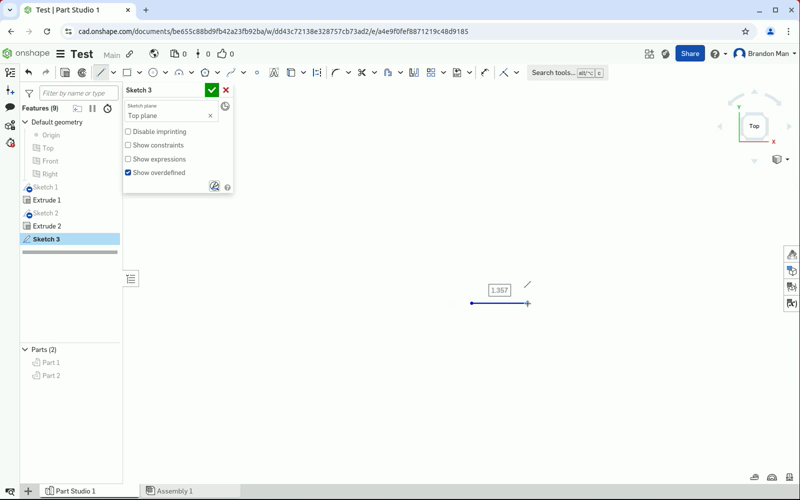
scroll(-6)
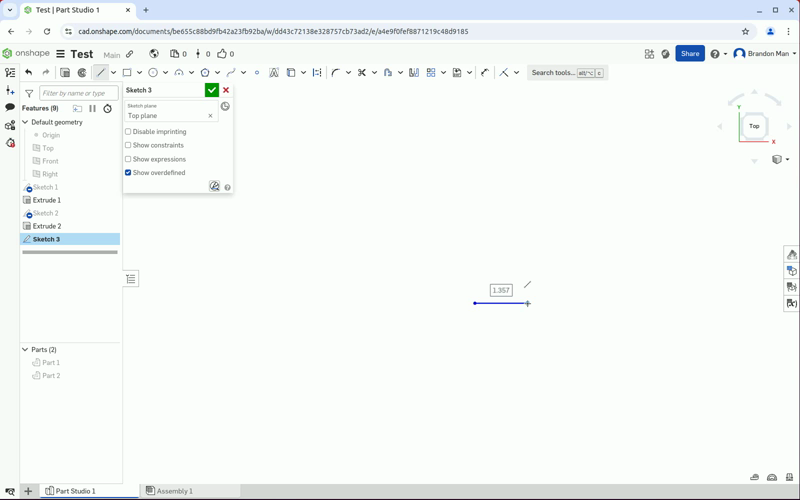
scroll(-6)
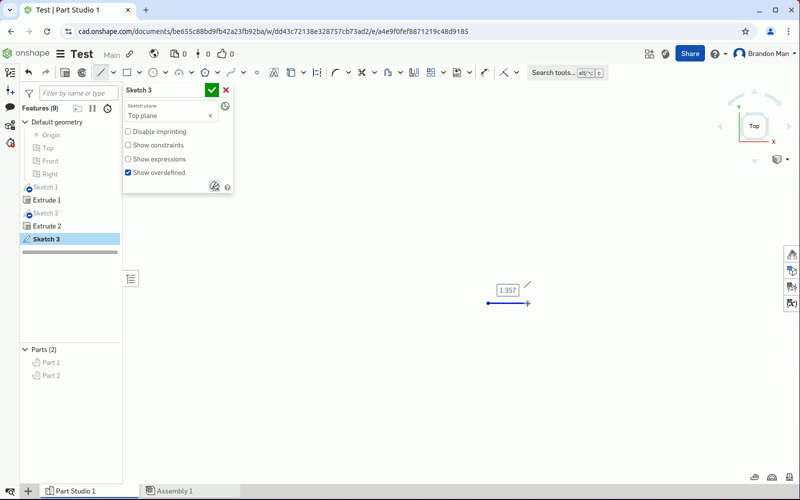
scroll(-6)
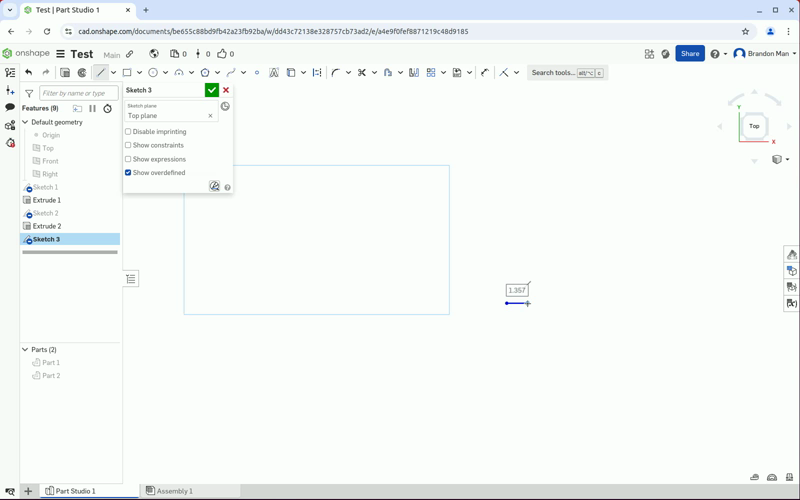
scroll(-6)
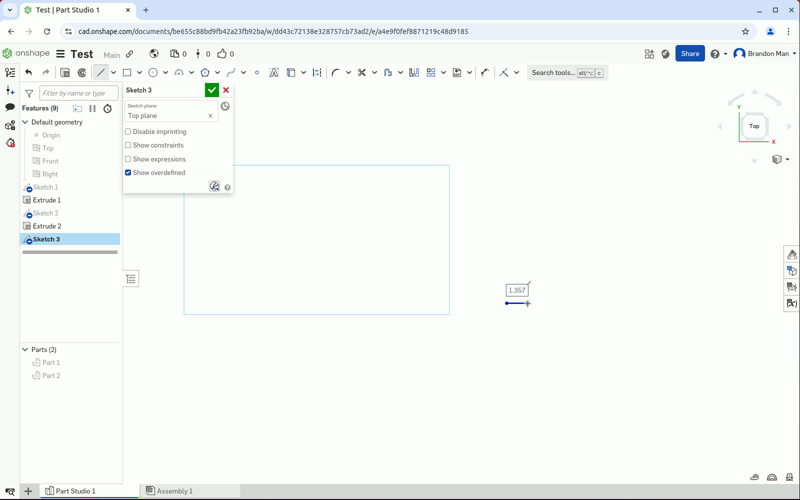
scroll(-6)
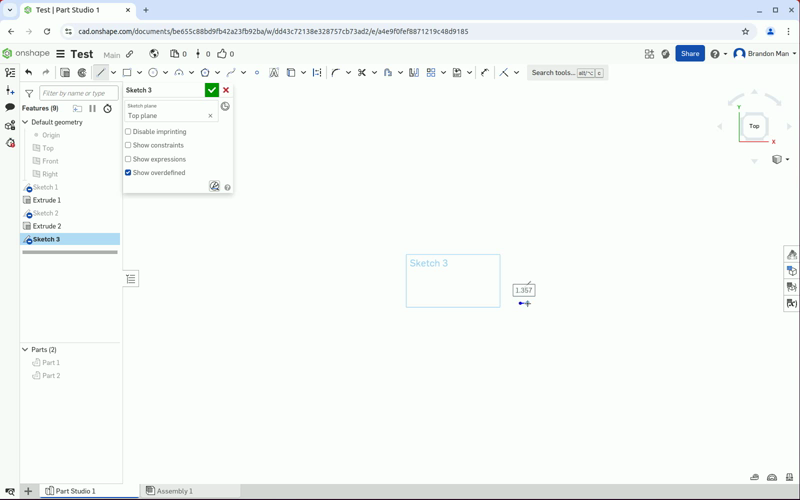
key_up(shift)
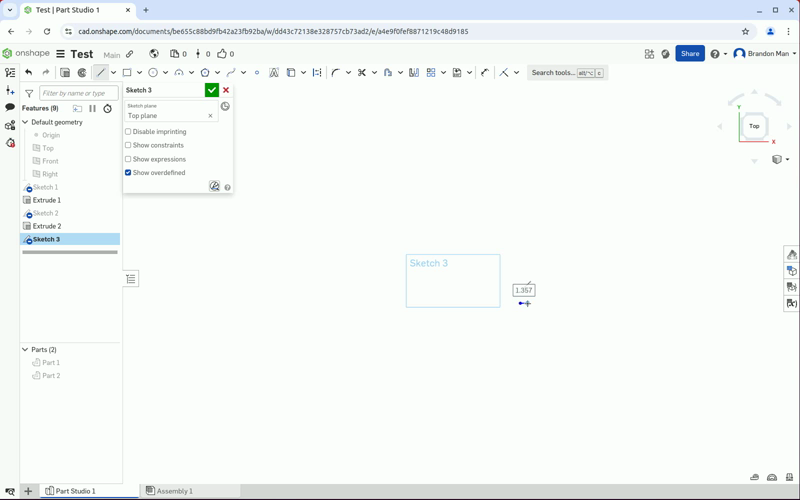
key_down(shift)
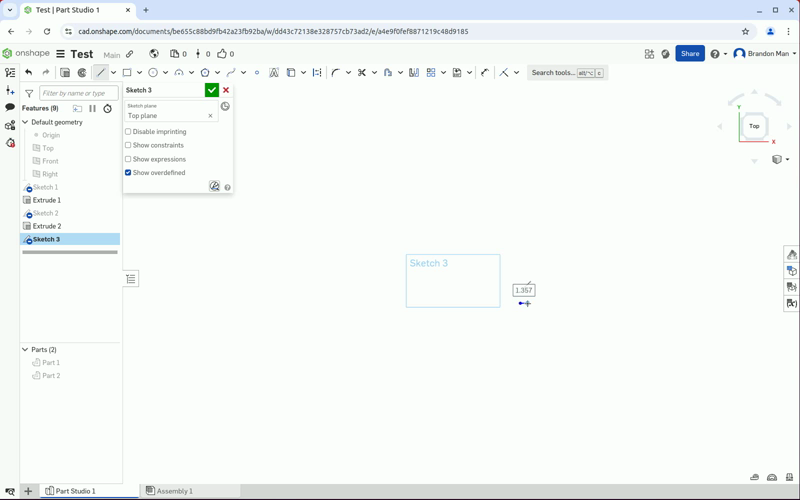
mouse_move(557, 303)
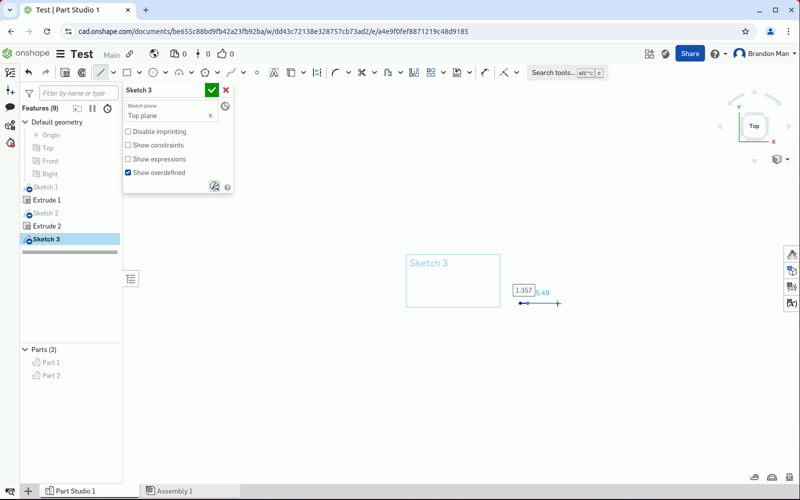
mouse_move(527, 292)
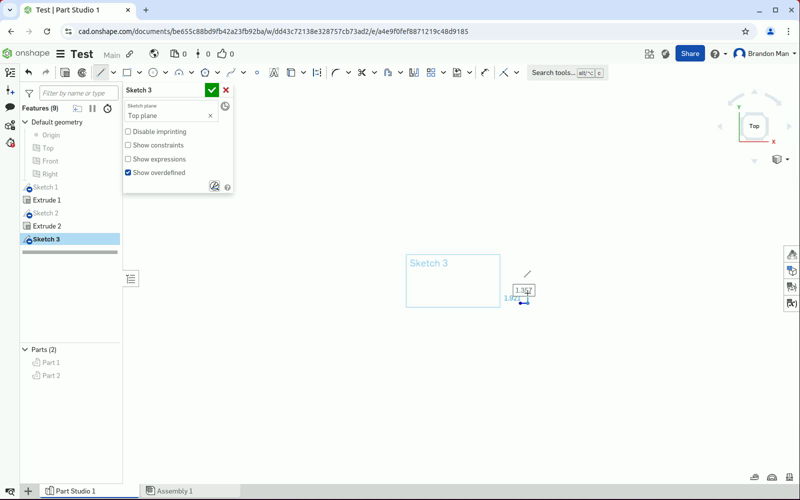
click(527, 292)
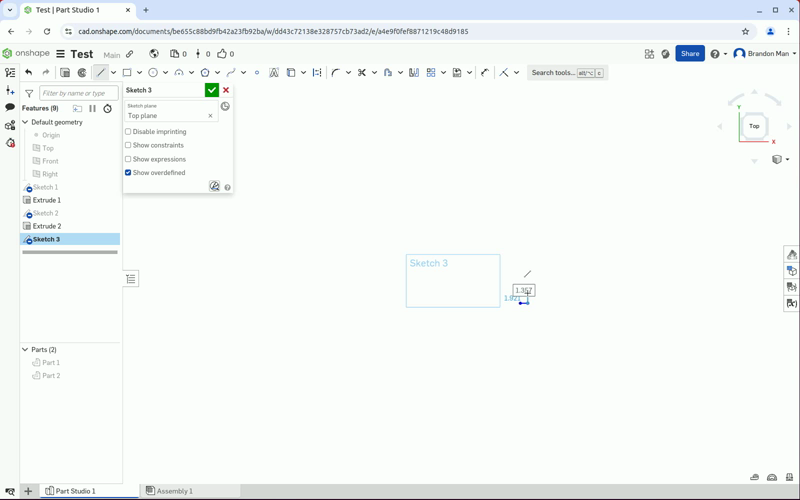
key_up(shift)
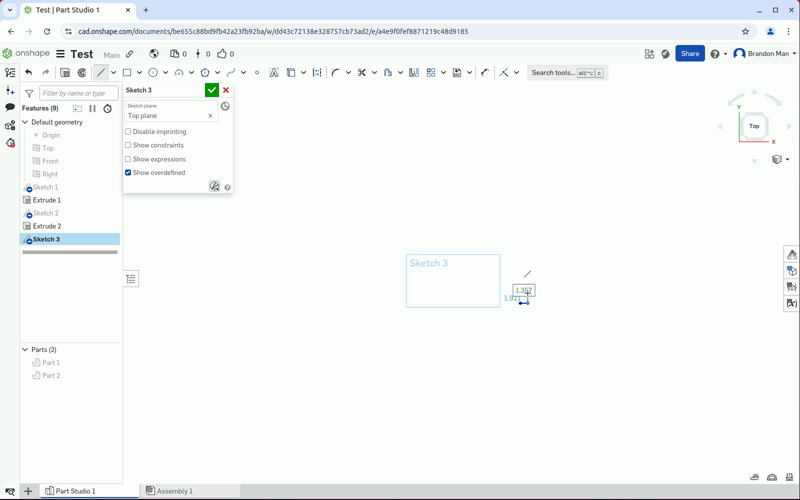
key_down(shift)
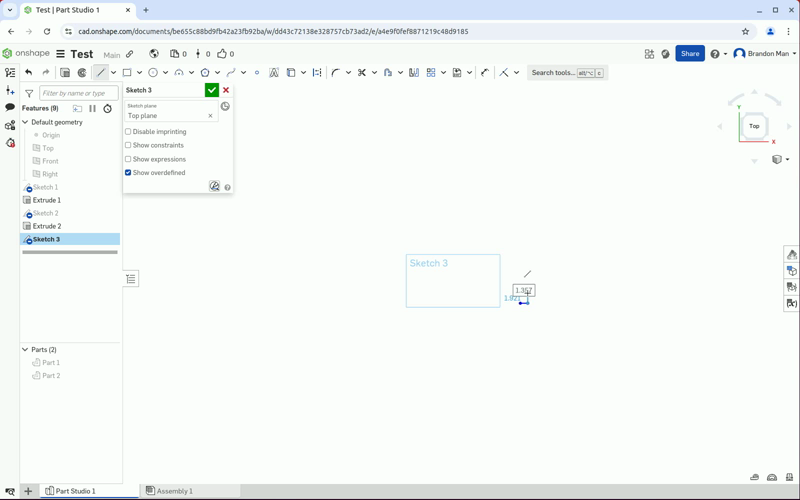
mouse_move(557, 292)
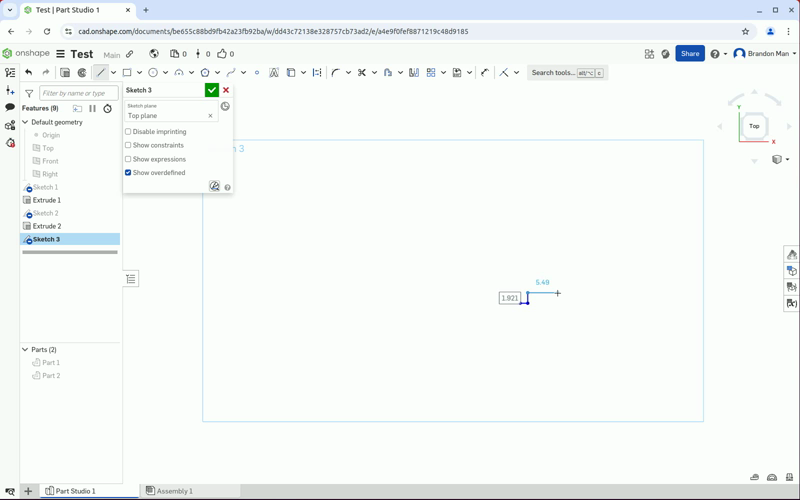
mouse_move(520, 292)
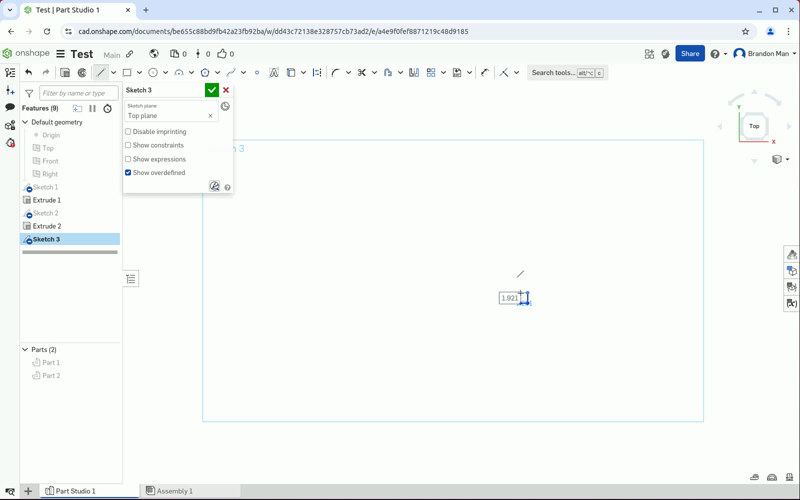
scroll(6)
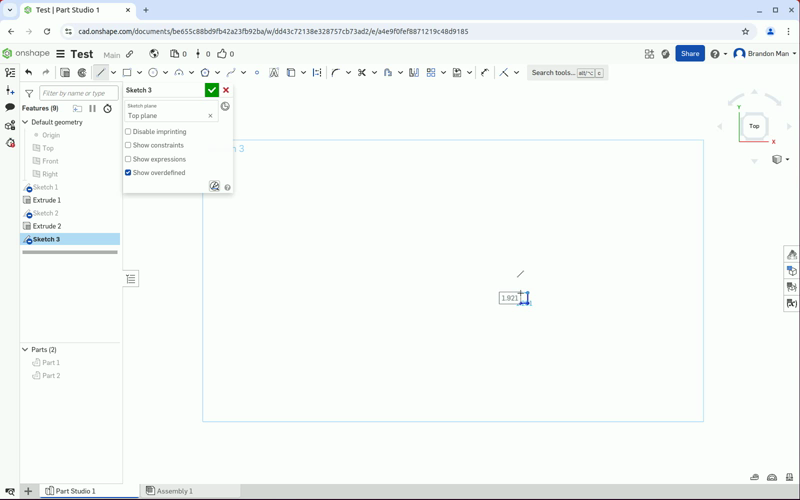
scroll(6)
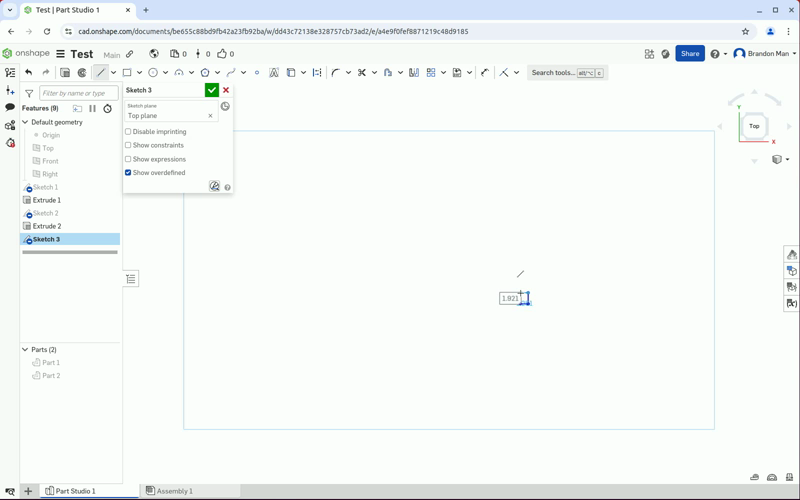
scroll(6)
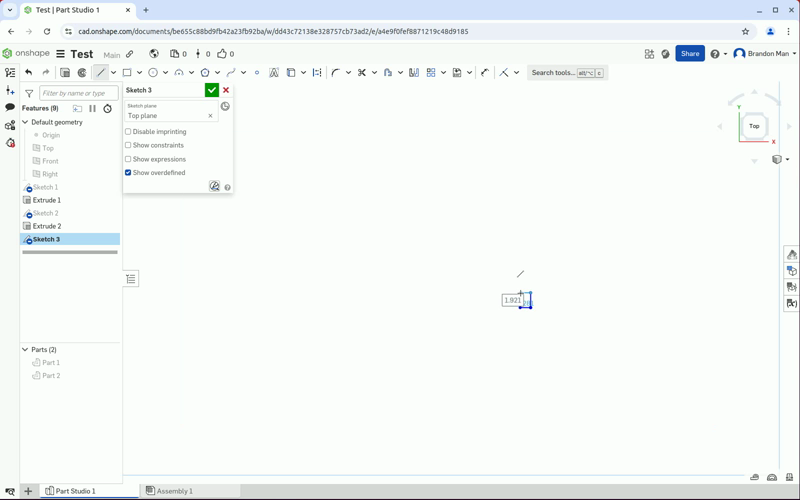
scroll(6)
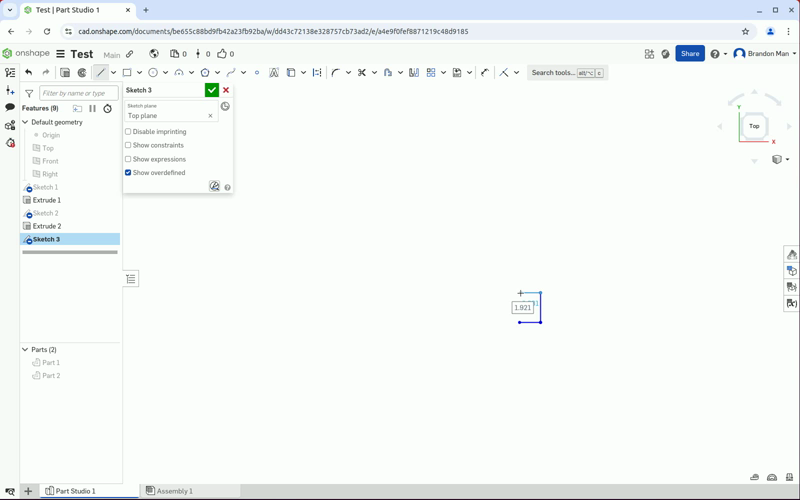
scroll(6)
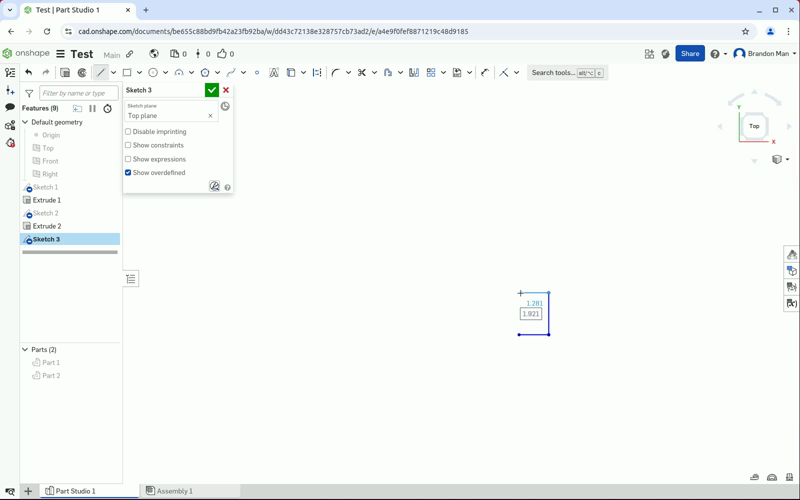
scroll(6)
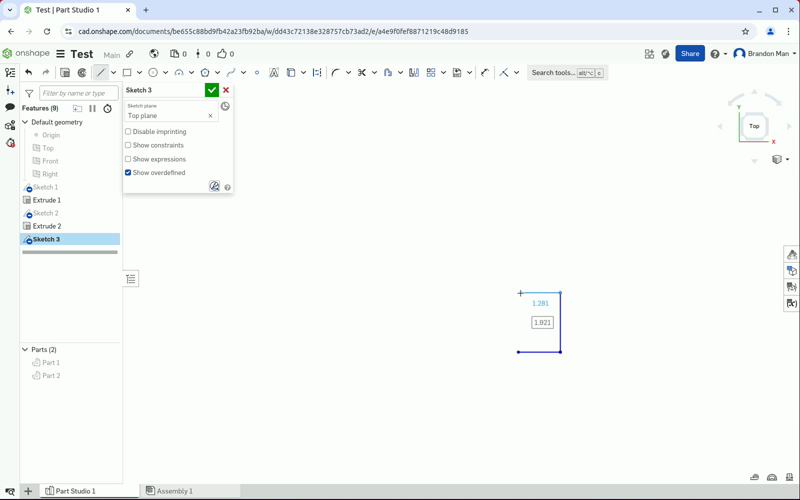
scroll(6)
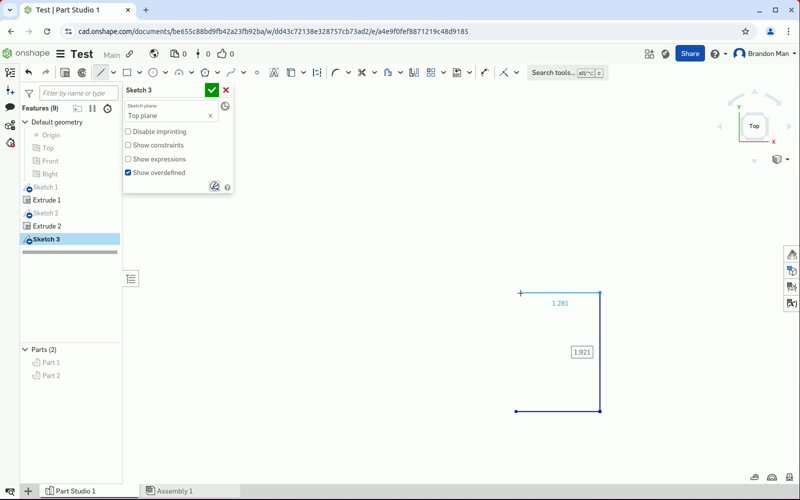
click(520, 292)
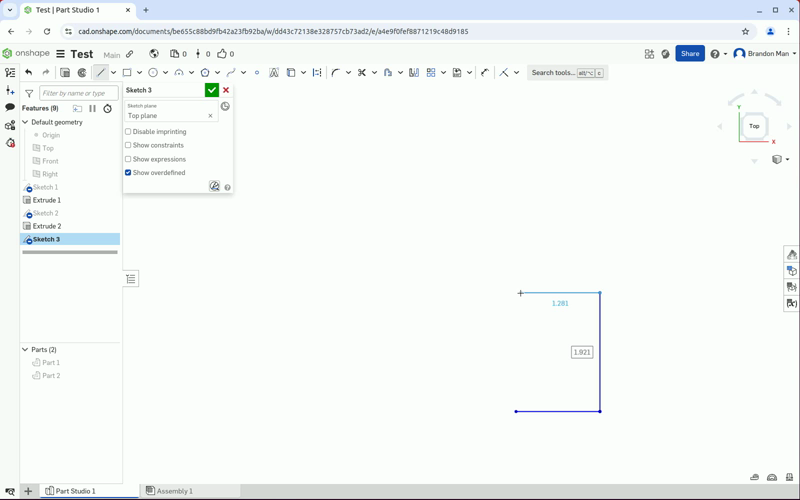
scroll(-6)
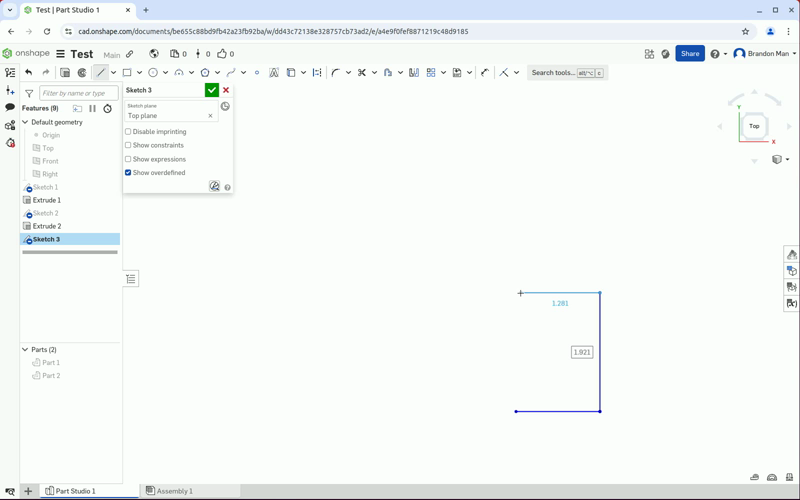
scroll(-6)
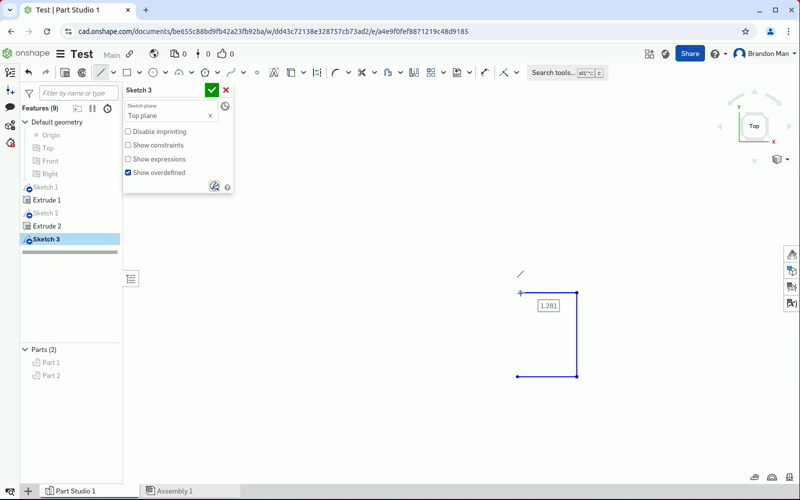
scroll(-6)
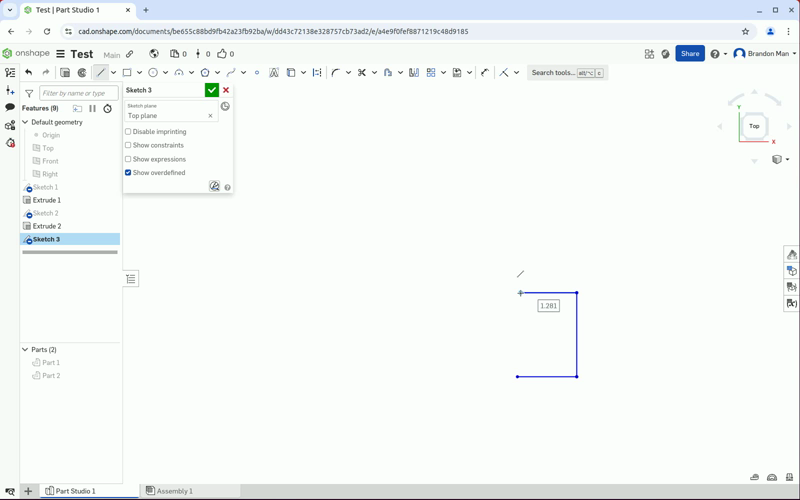
scroll(-6)
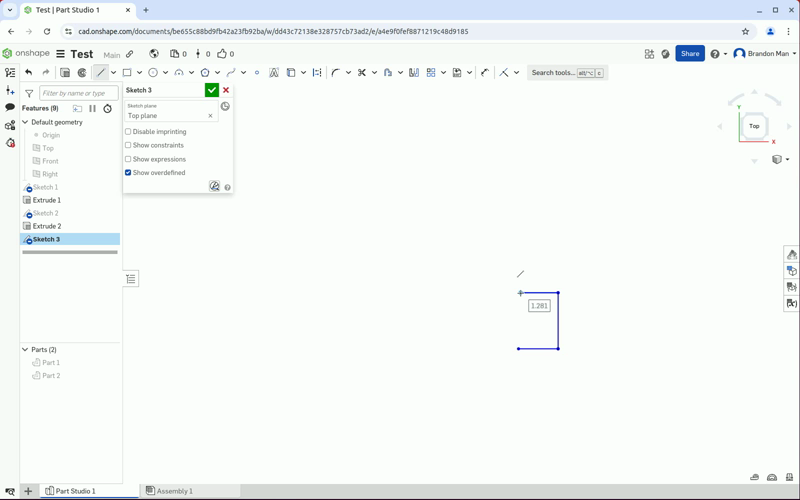
scroll(-6)
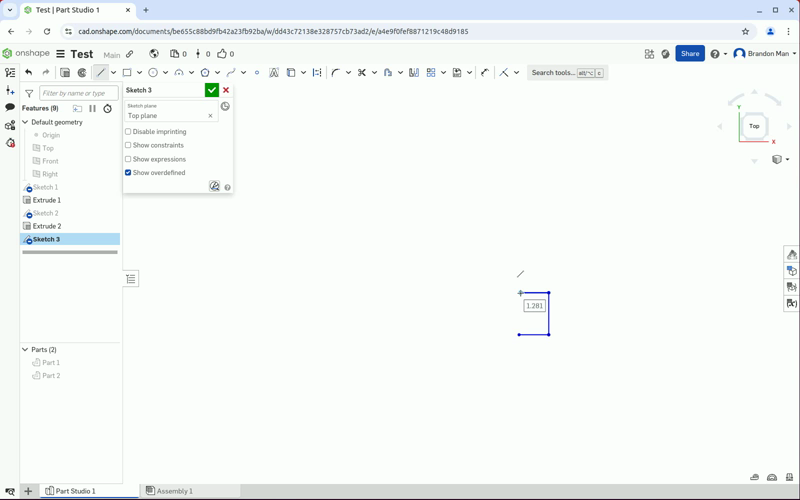
scroll(-6)
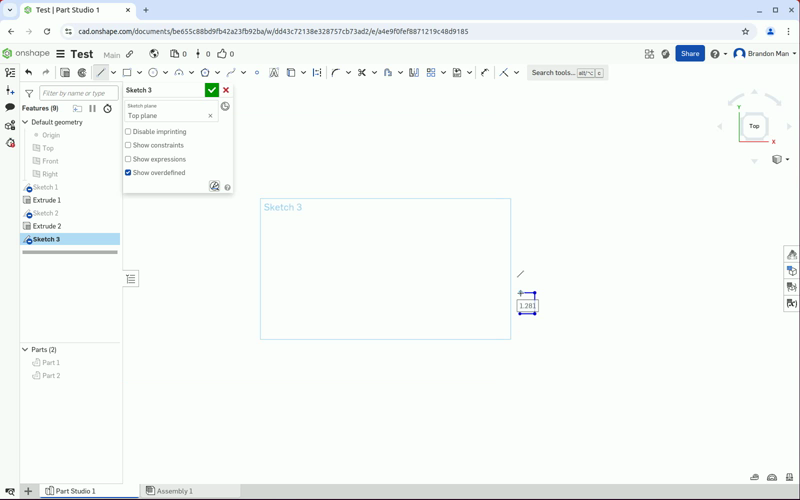
scroll(-6)
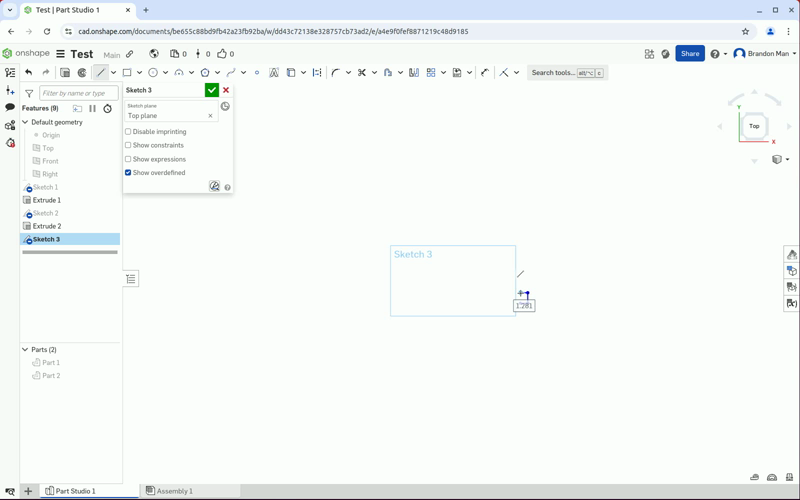
key_up(shift)
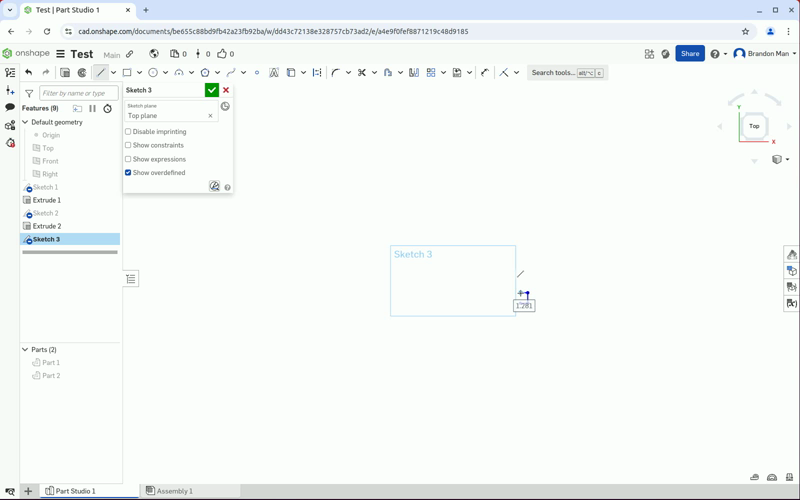
mouse_move(550, 292)
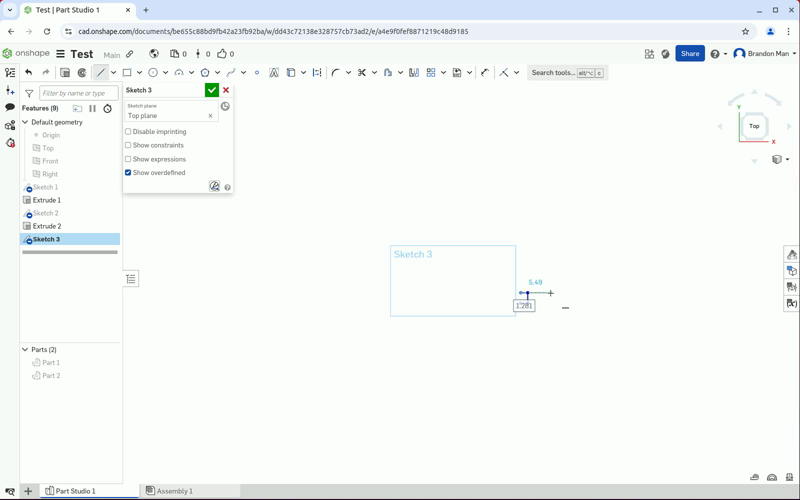
key_down(shift)
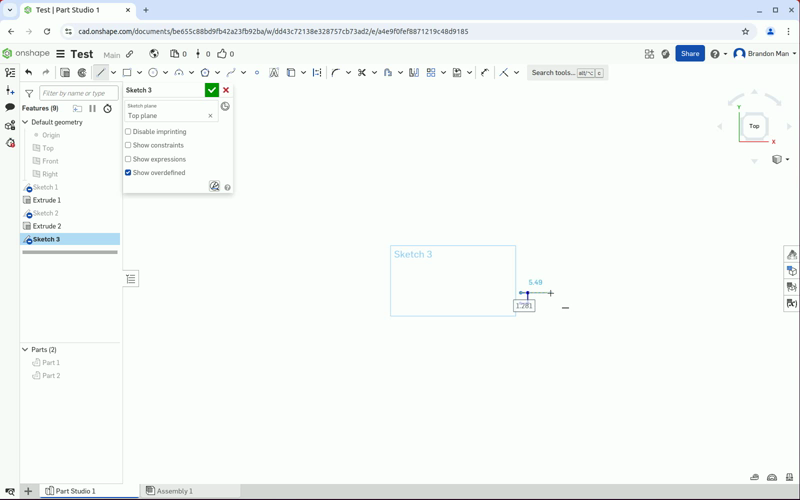
mouse_move(520, 303)
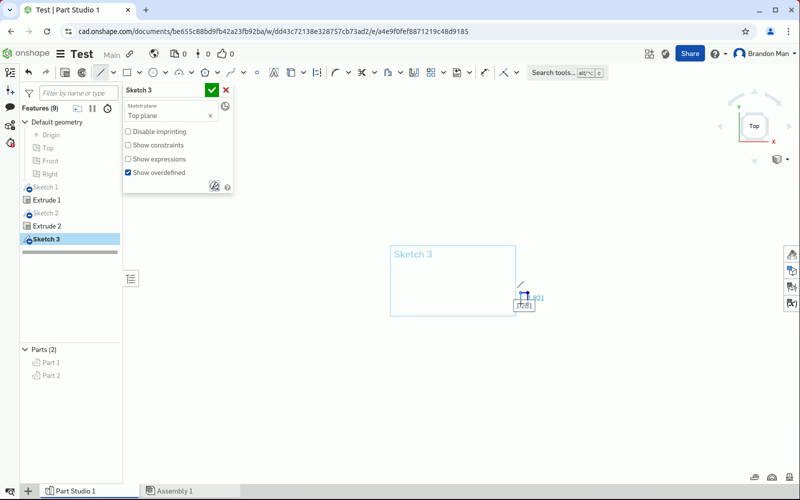
key_up(shift)
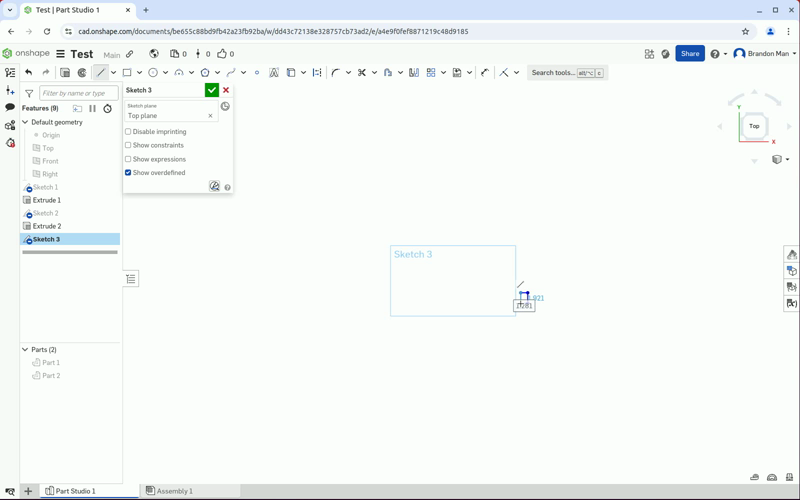
click(520, 303)
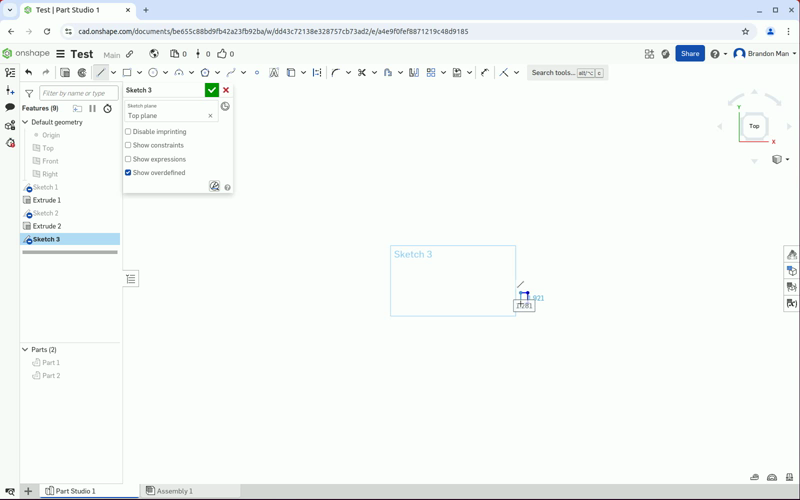
key(esc)
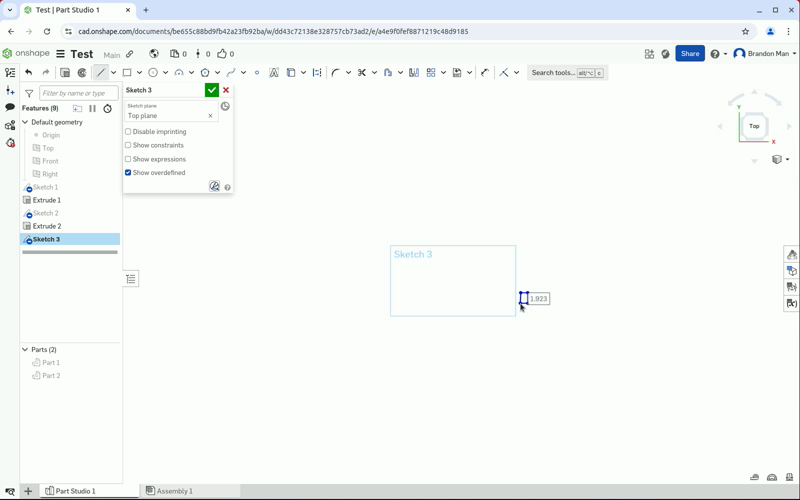
mouse_move(526, 295)
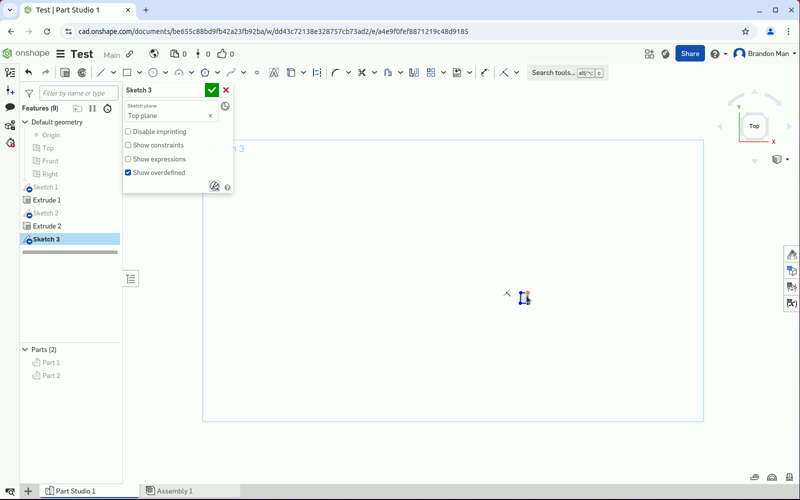
scroll(6)
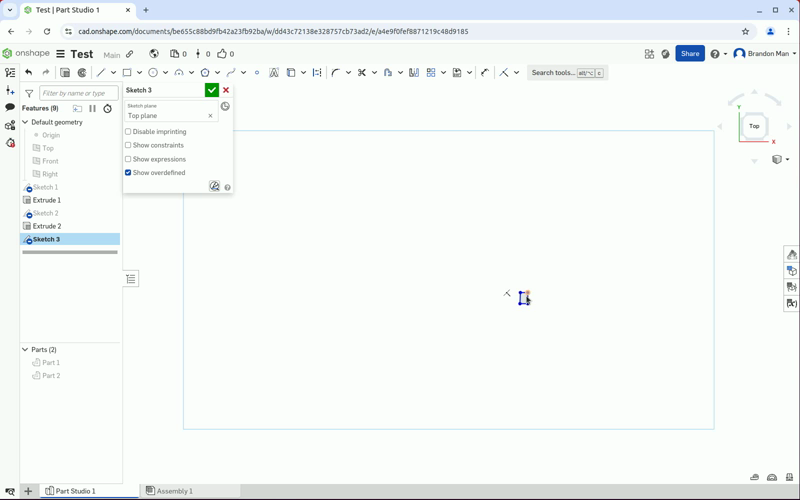
scroll(6)
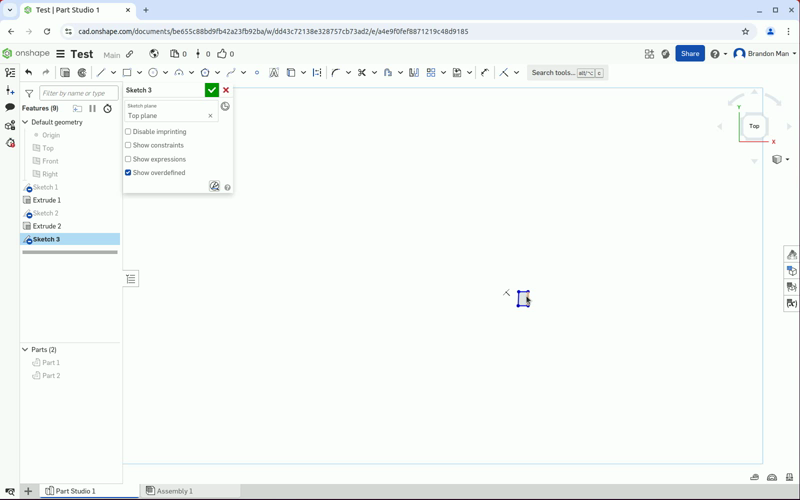
scroll(6)
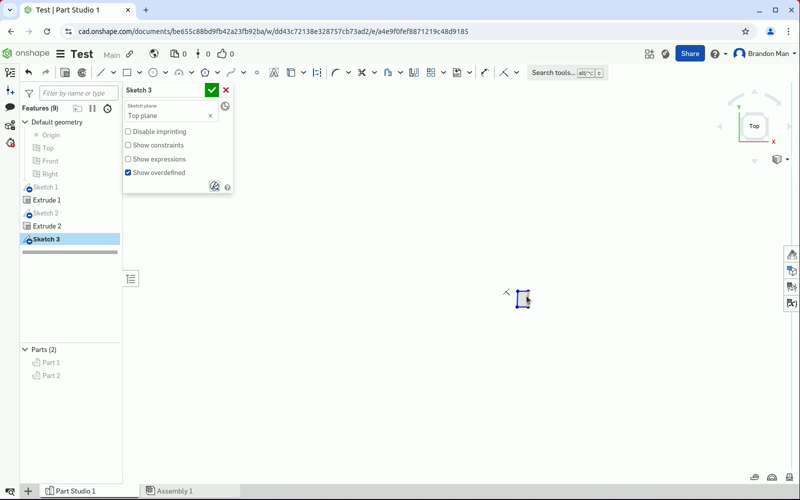
scroll(6)
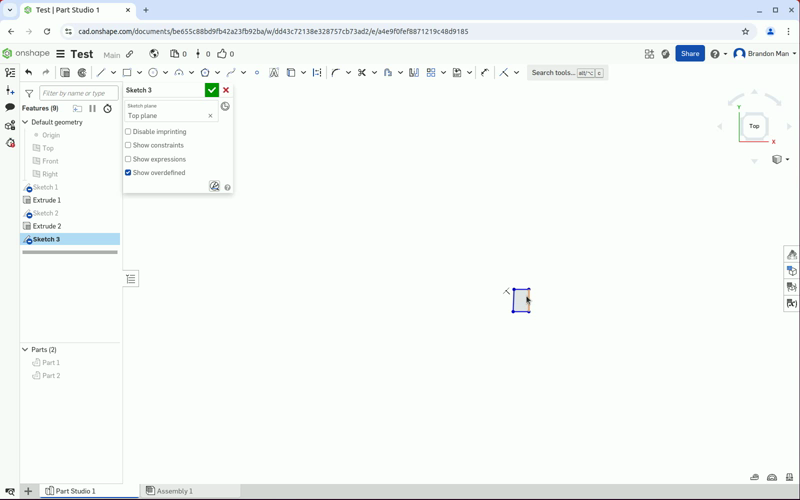
scroll(6)
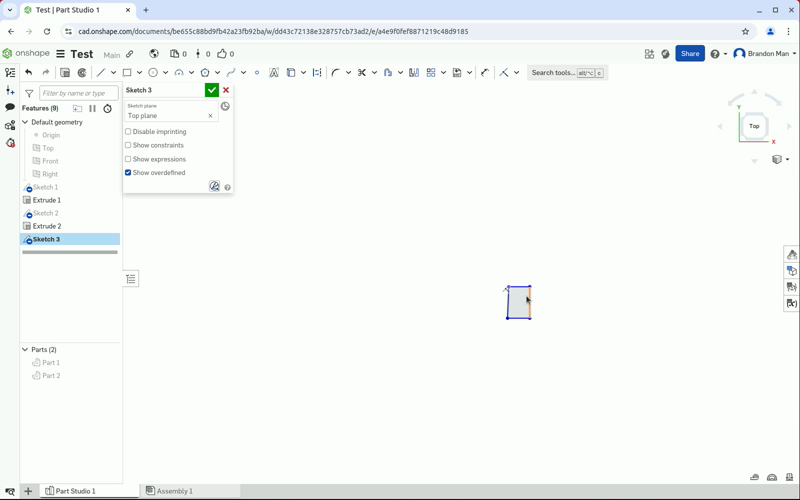
scroll(6)
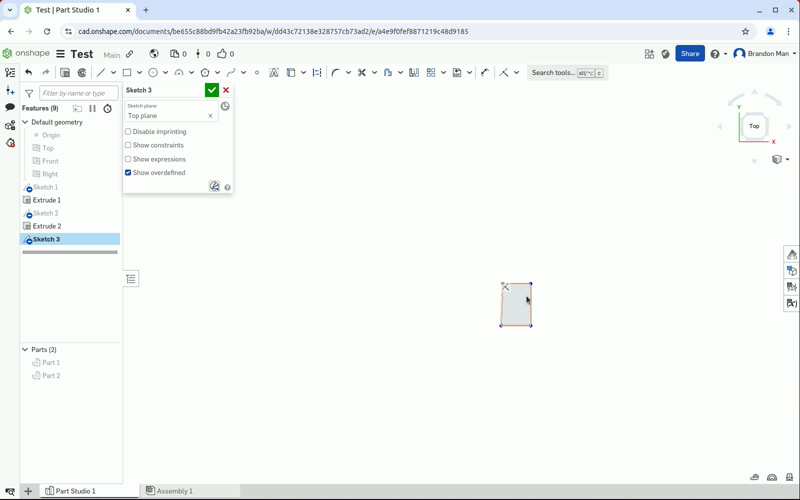
scroll(6)
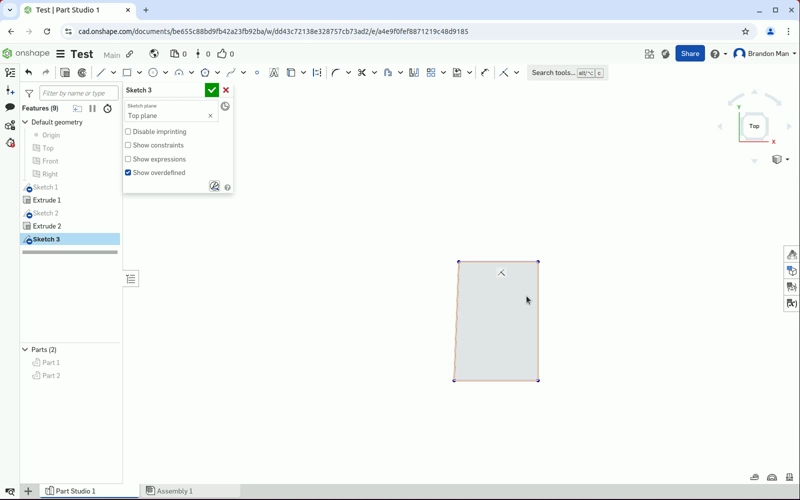
click(526, 295)
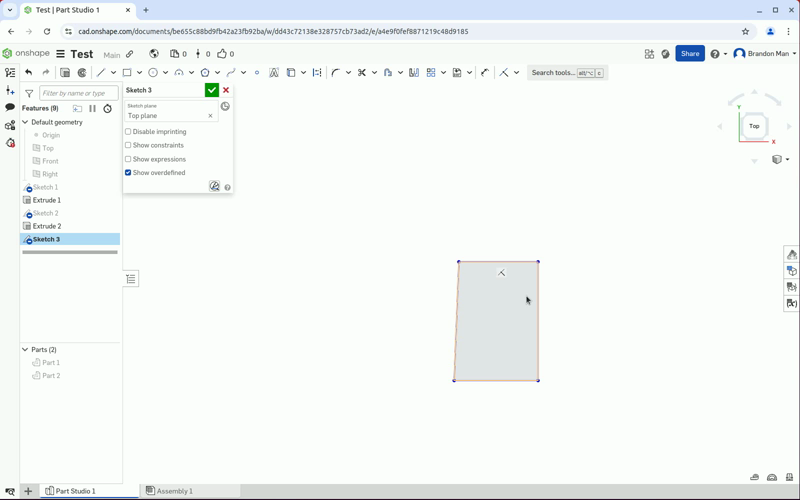
scroll(-6)
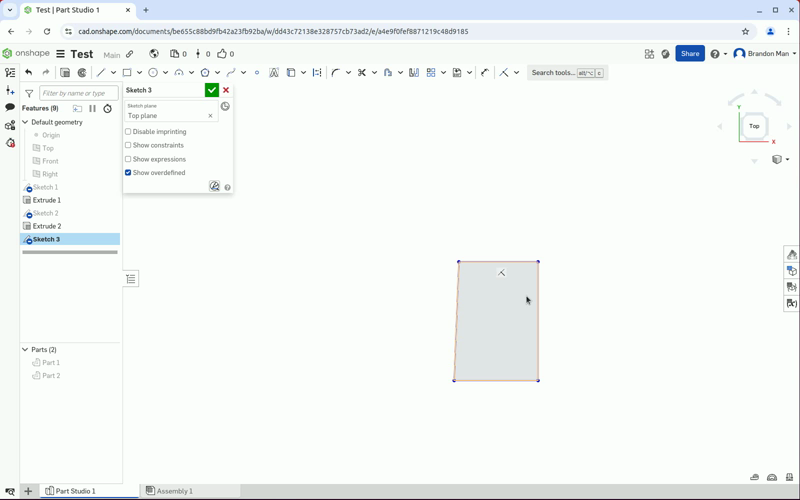
scroll(-6)
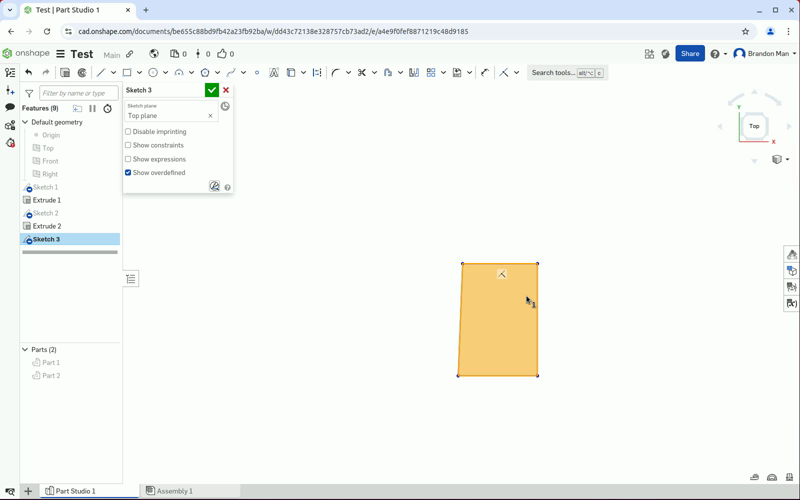
scroll(-6)
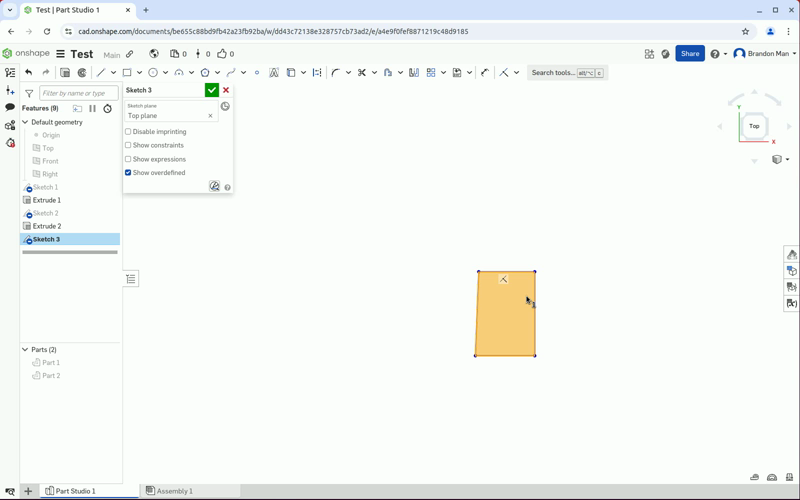
scroll(-6)
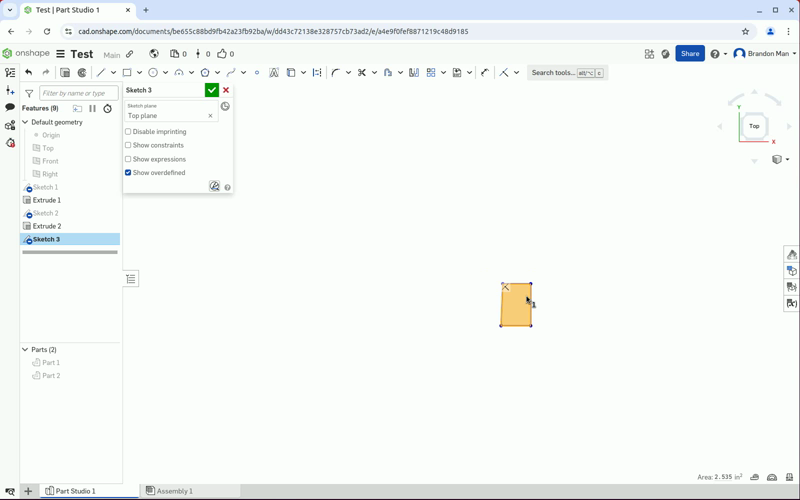
scroll(-6)
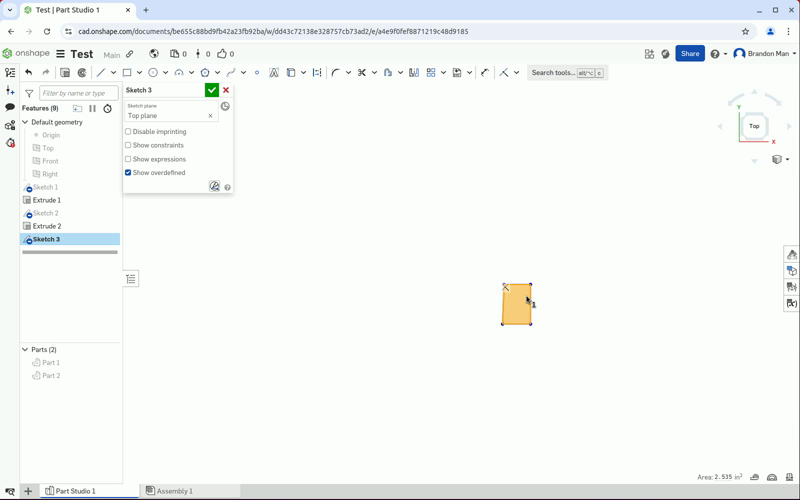
scroll(-6)
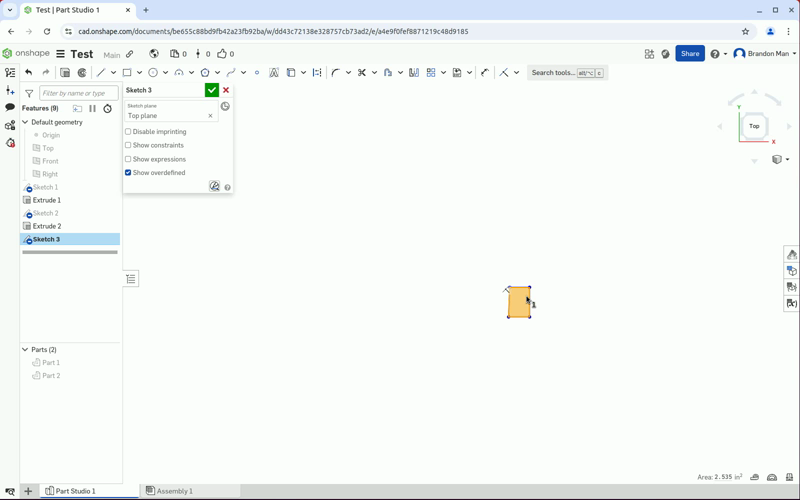
scroll(-6)
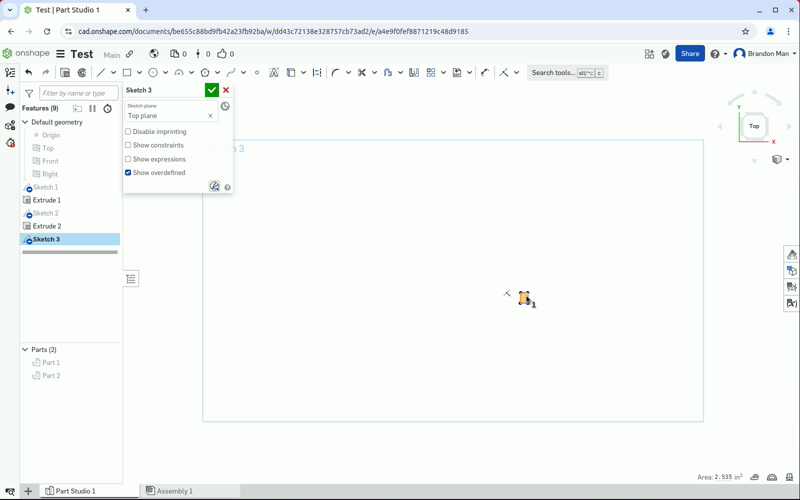
mouse_move(73, 352)
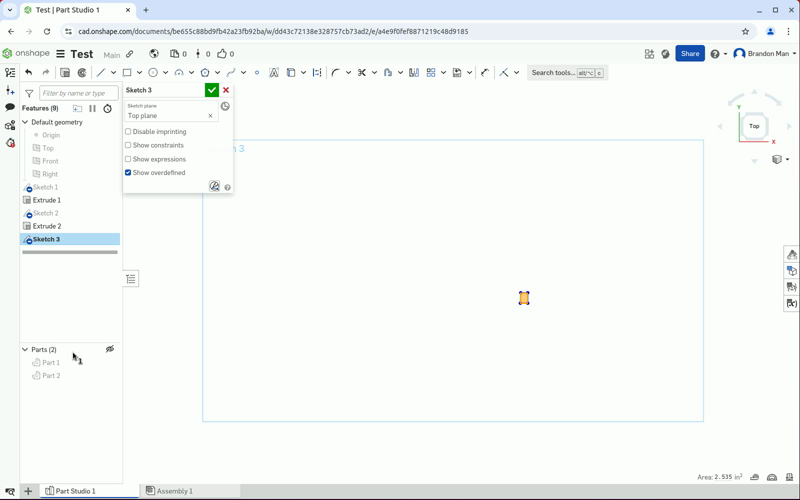
key(shift+y)
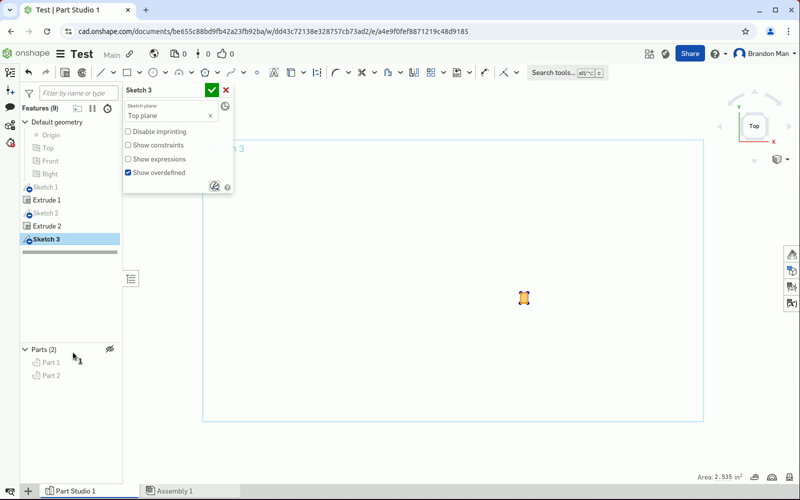
key(shift+e)
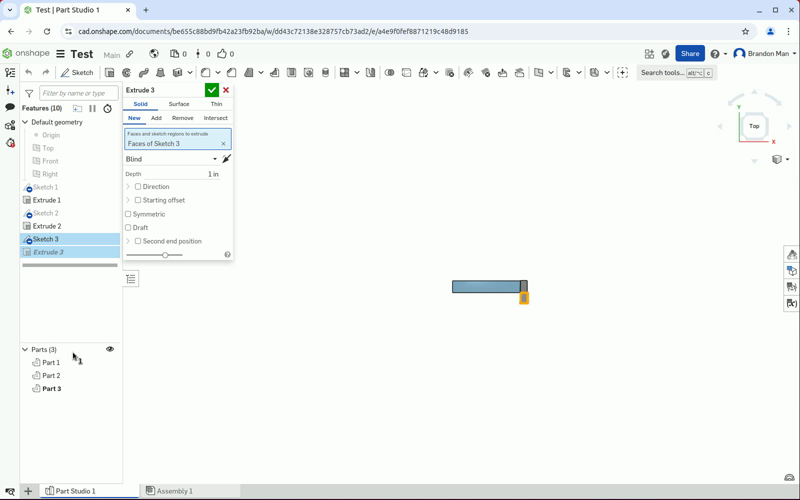
mouse_move(143, 106)
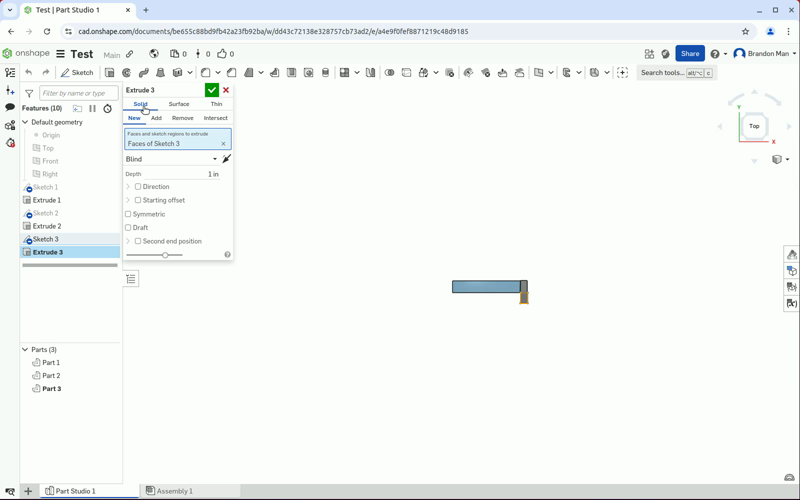
click(143, 106)
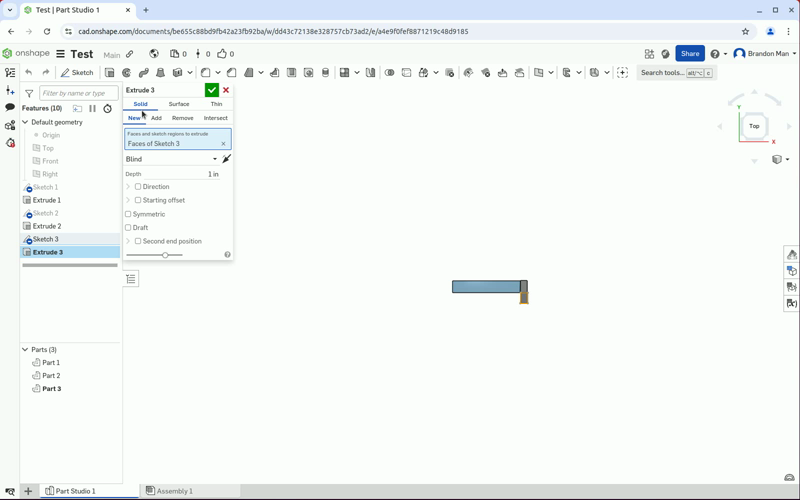
mouse_move(137, 120)
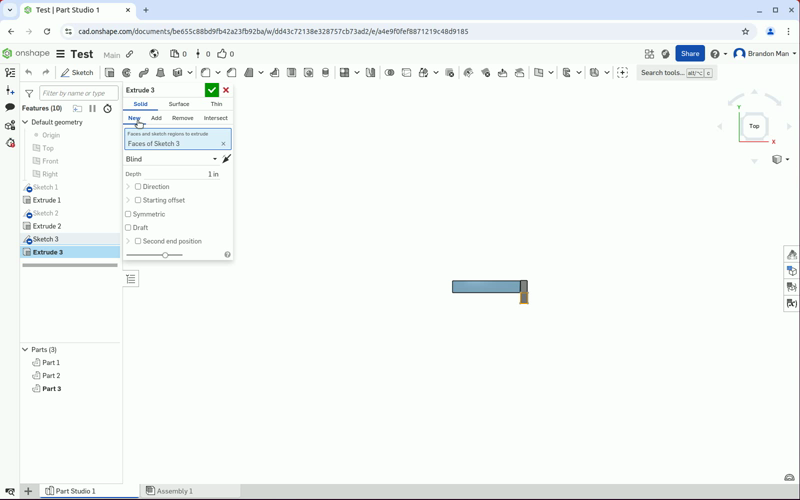
click(137, 120)
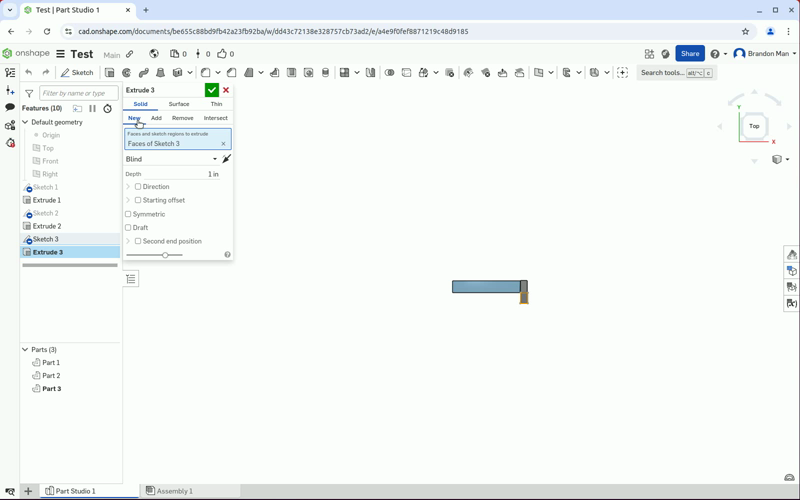
key(tab, 4)
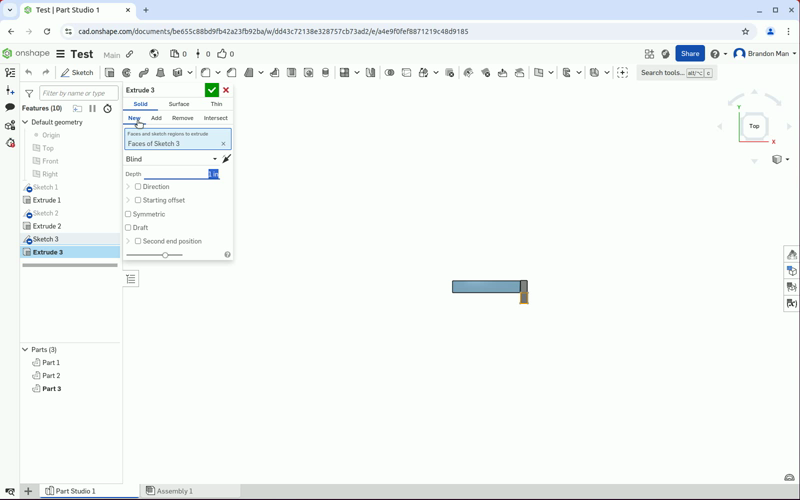
text(21.905)
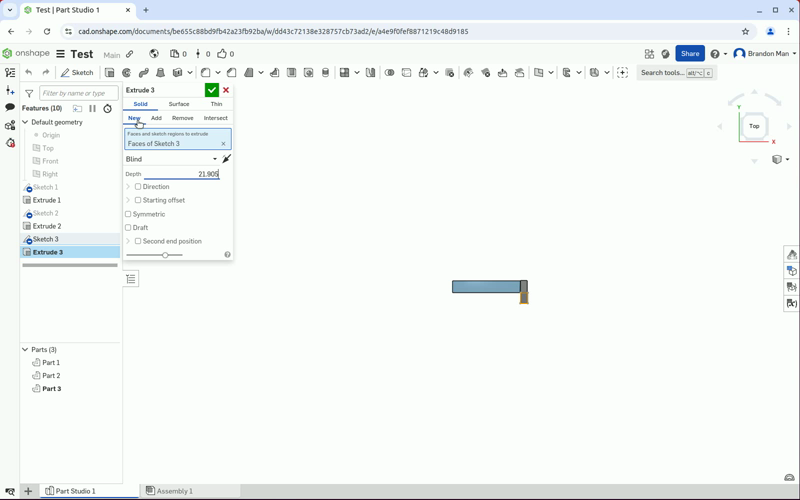
key(enter)
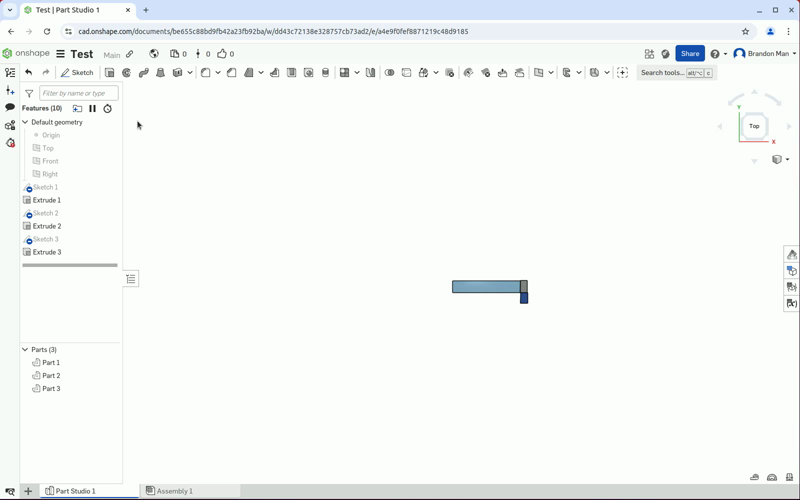
key(shift+h)
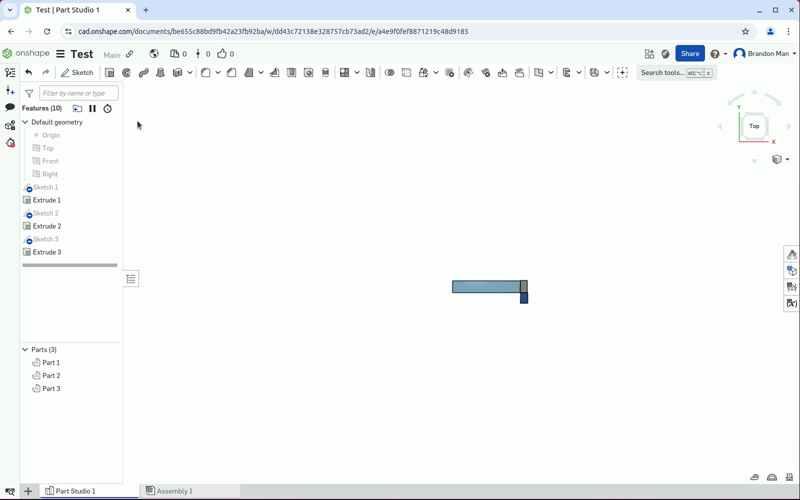
key(shift+h)
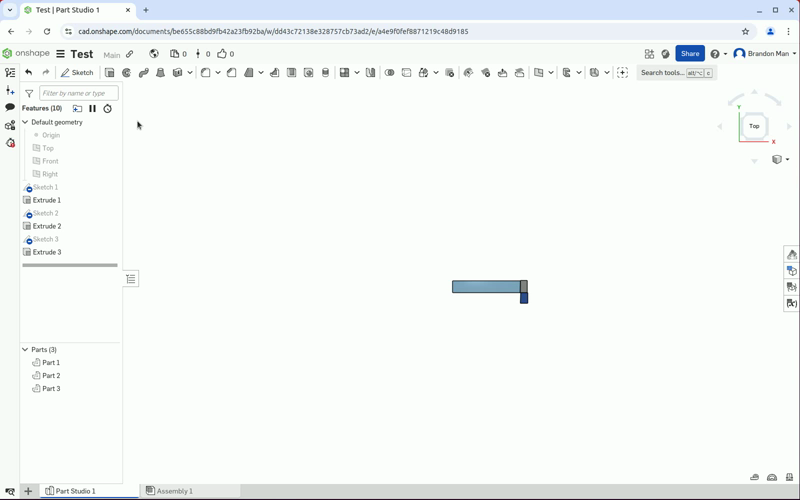
mouse_move(73, 189)
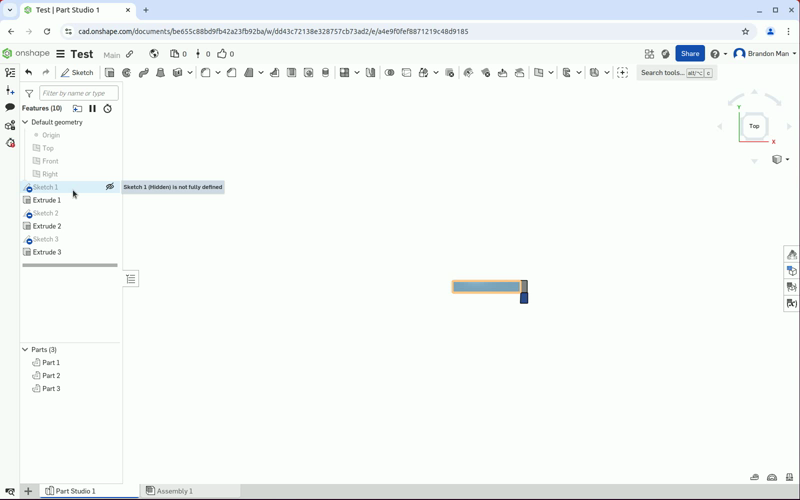
click(73, 189)
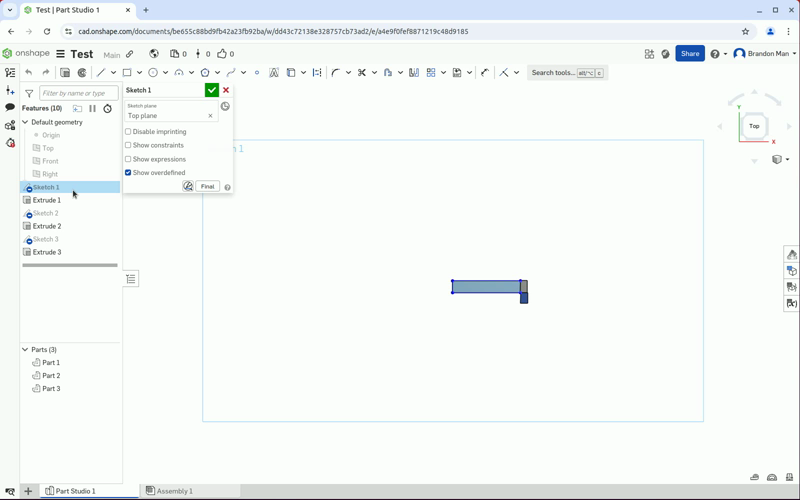
mouse_move(229, 92)
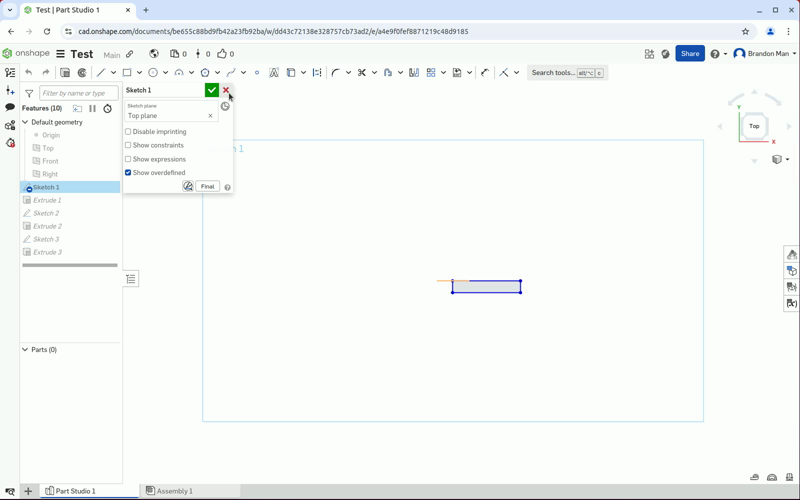
click(229, 92)
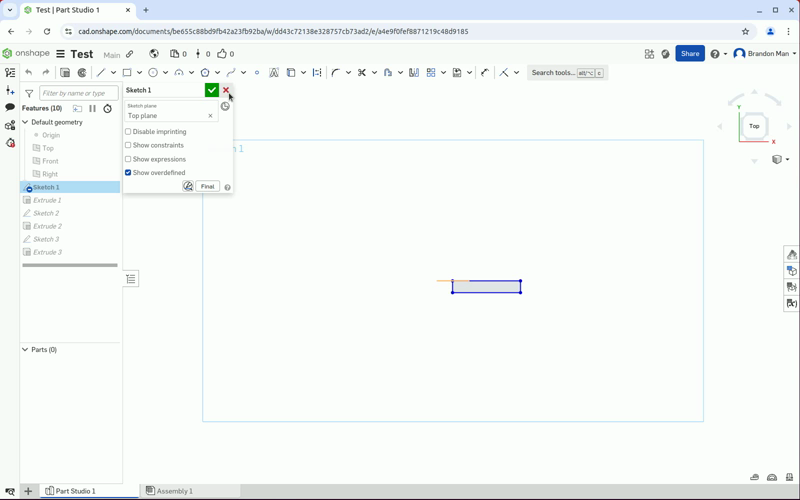
key(shift+s)
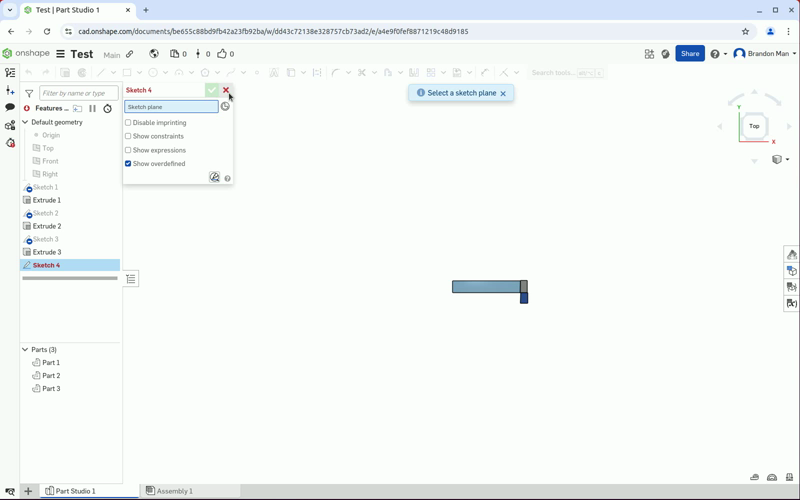
mouse_move(73, 150)
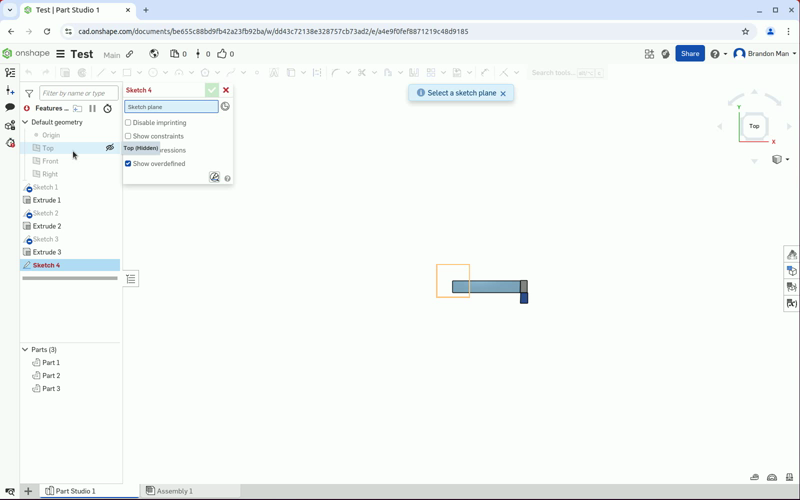
click(73, 150)
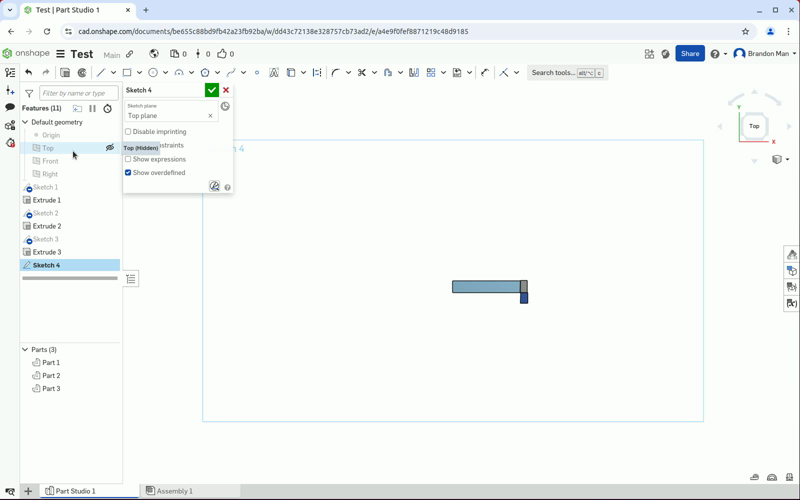
mouse_move(73, 352)
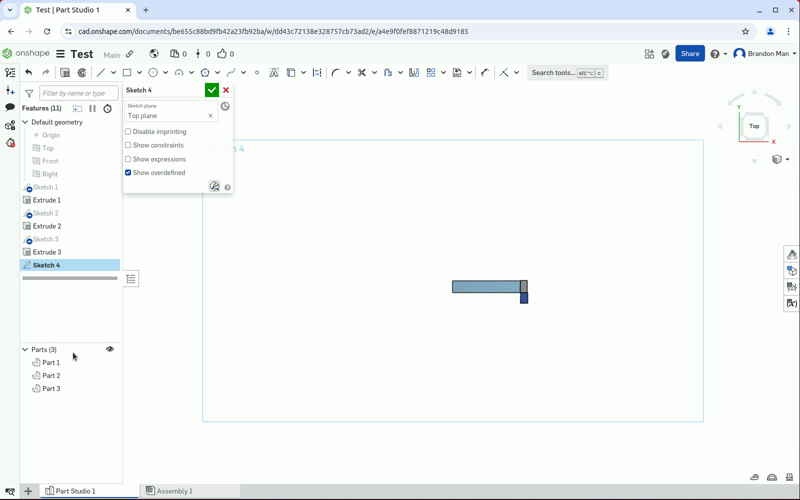
key(y)
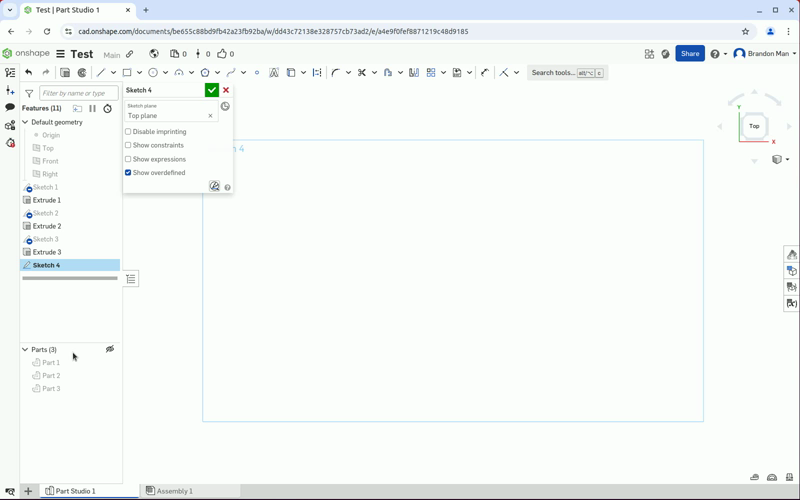
key(a)
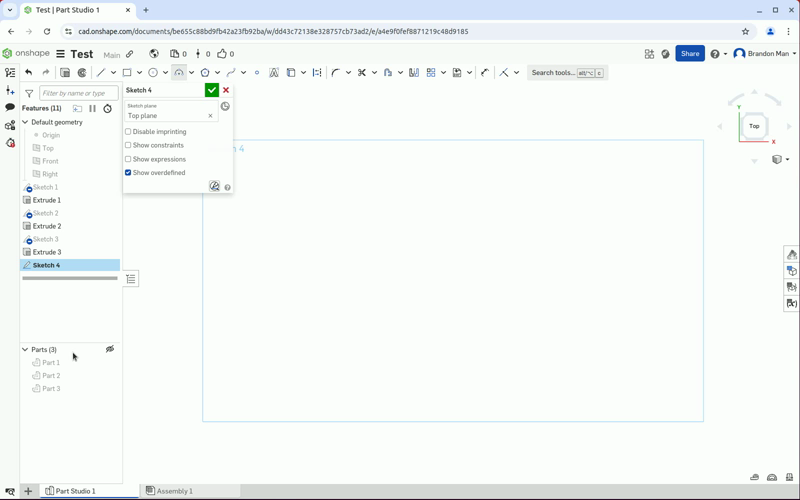
key_down(shift)
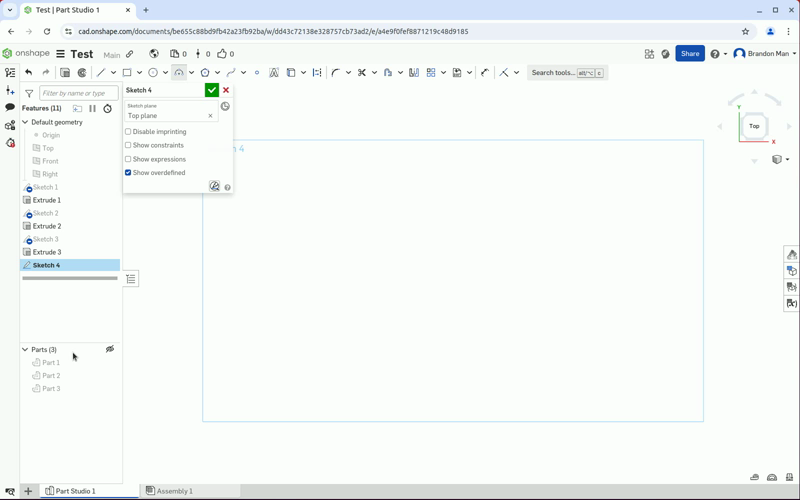
mouse_move(520, 303)
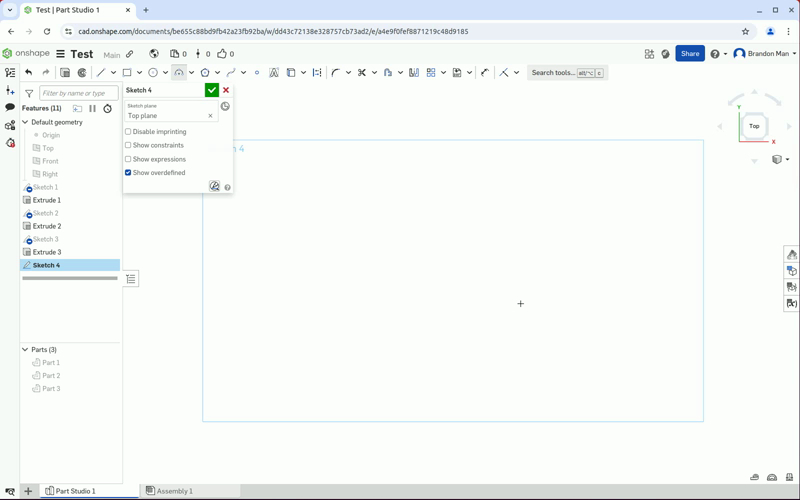
click(520, 303)
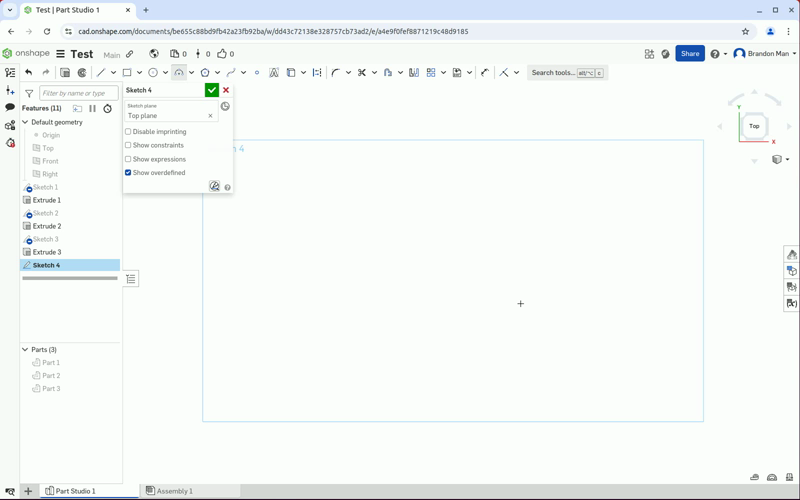
key_up(shift)
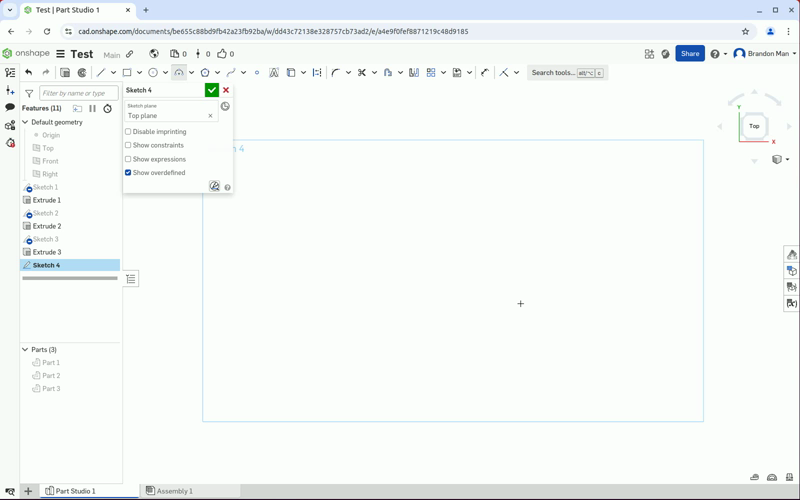
key_down(shift)
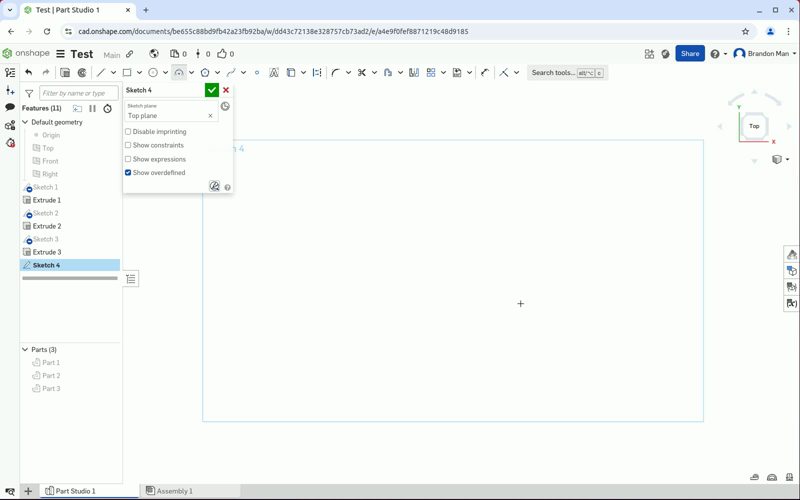
mouse_move(573, 303)
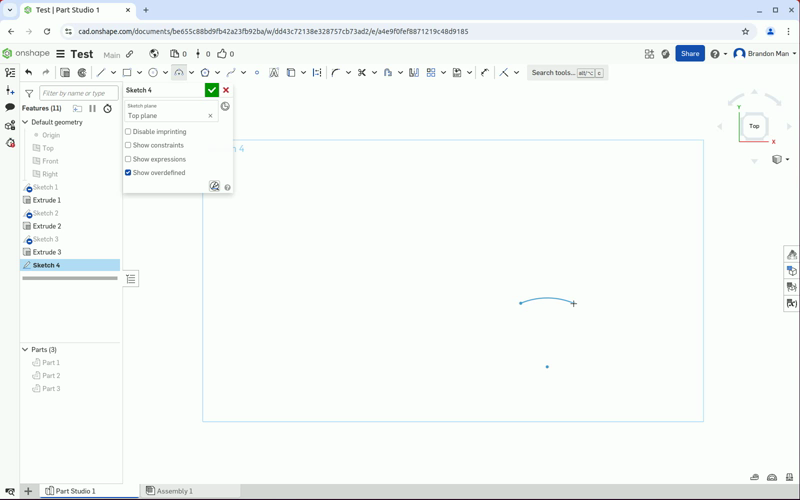
click(573, 303)
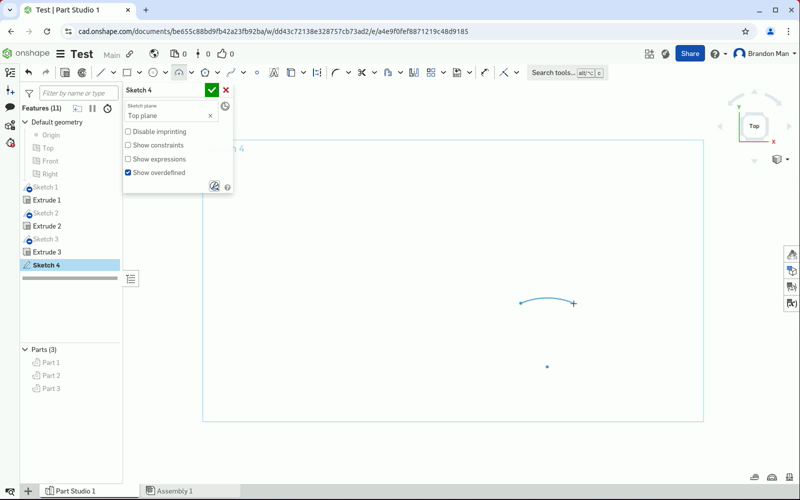
mouse_move(547, 329)
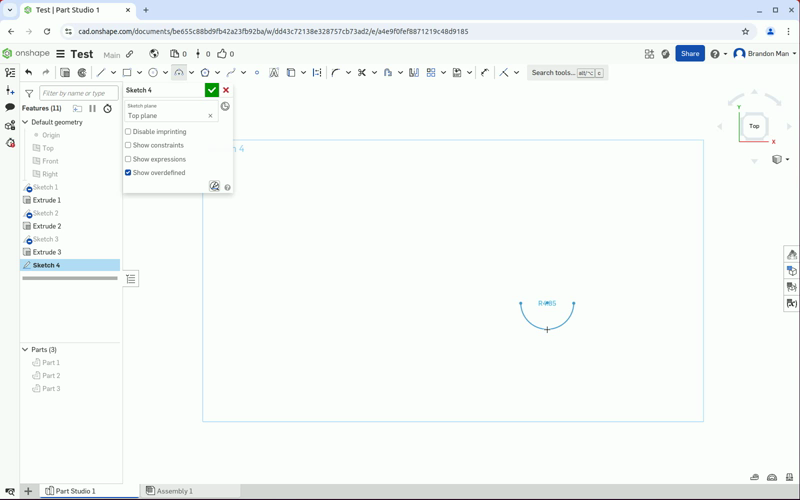
click(547, 329)
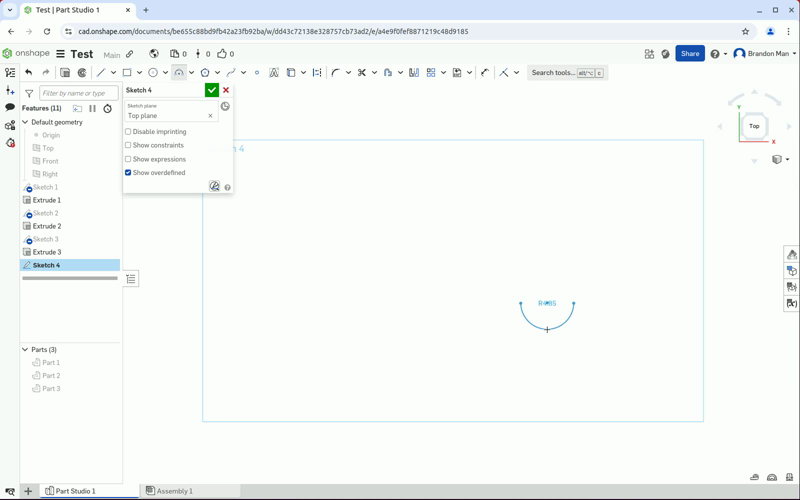
key_up(shift)
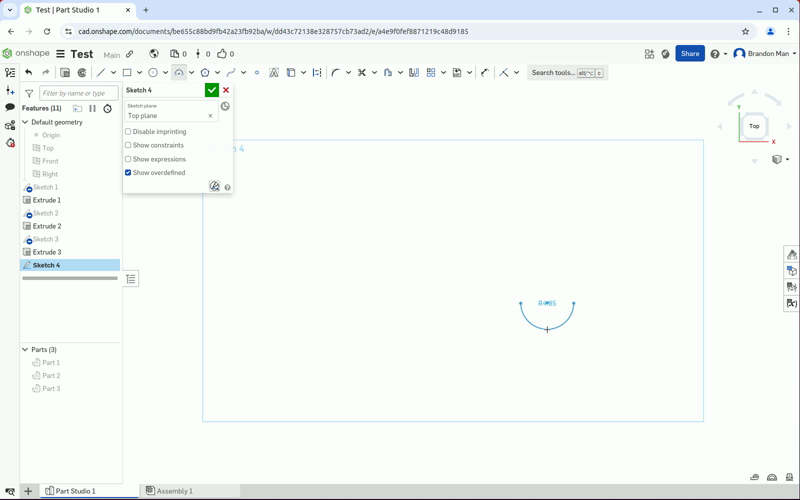
key(esc)
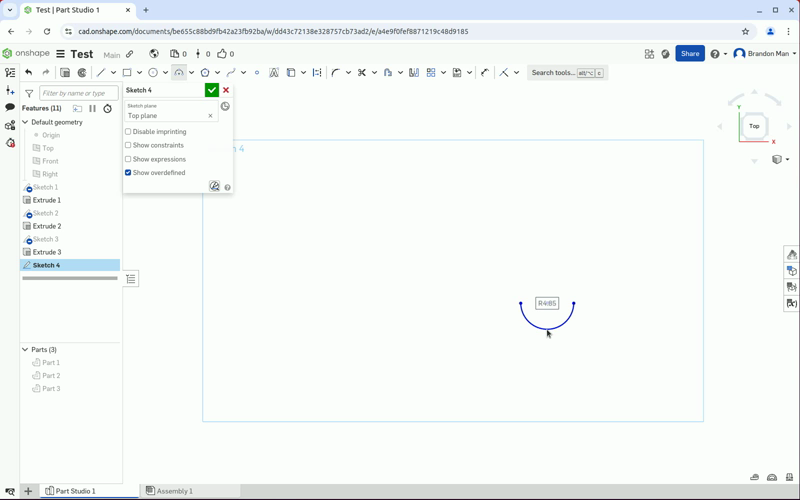
key(l)
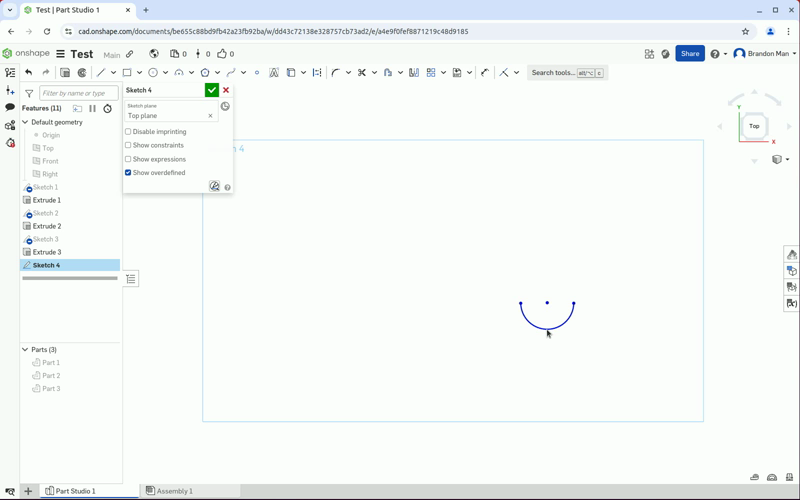
mouse_move(573, 303)
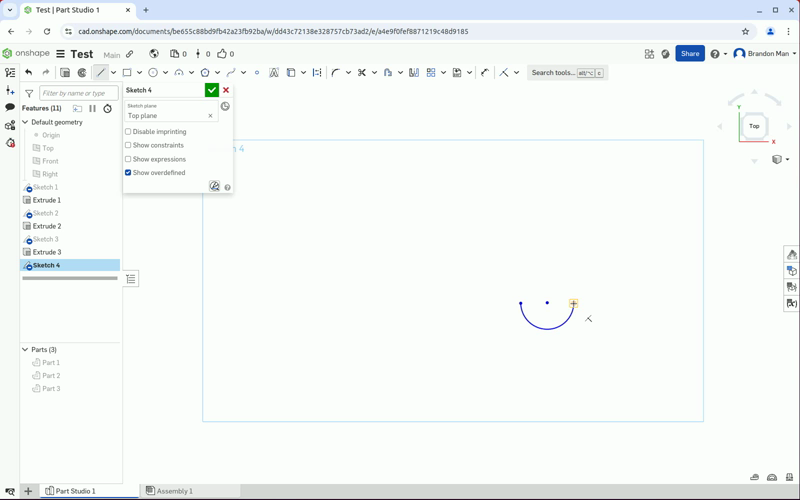
click(573, 303)
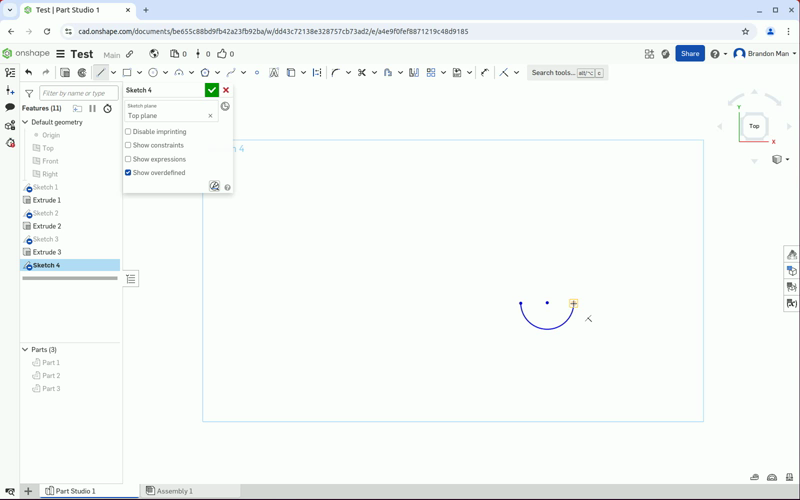
key_down(shift)
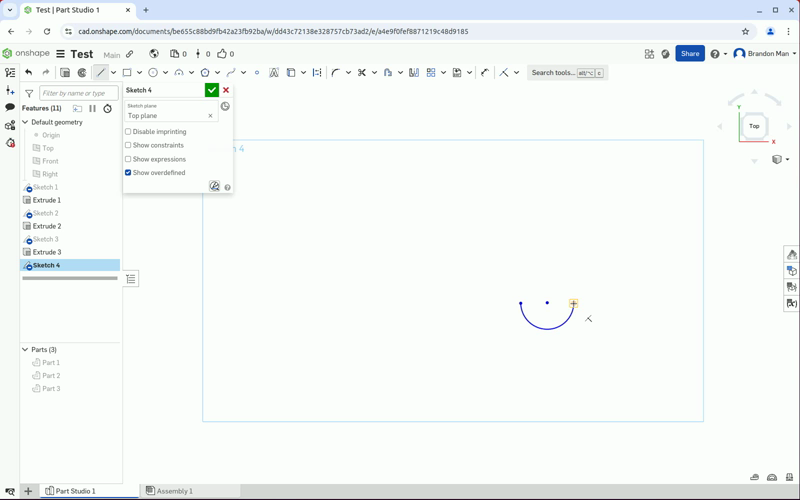
mouse_move(589, 303)
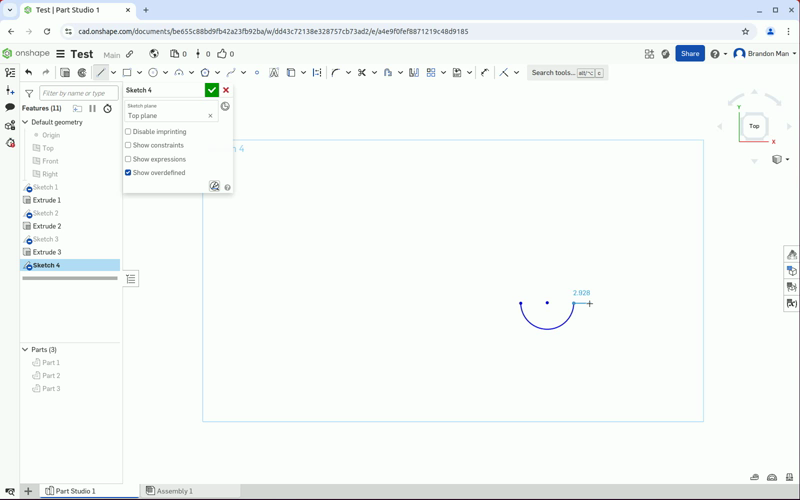
mouse_move(567, 303)
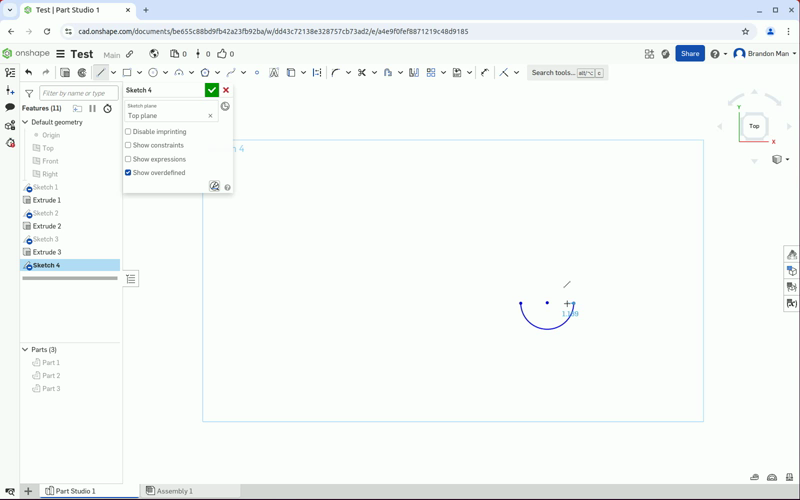
scroll(6)
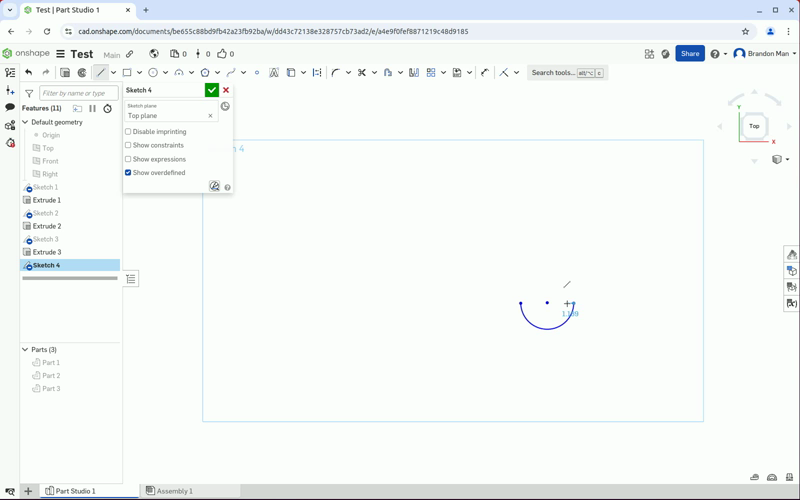
scroll(6)
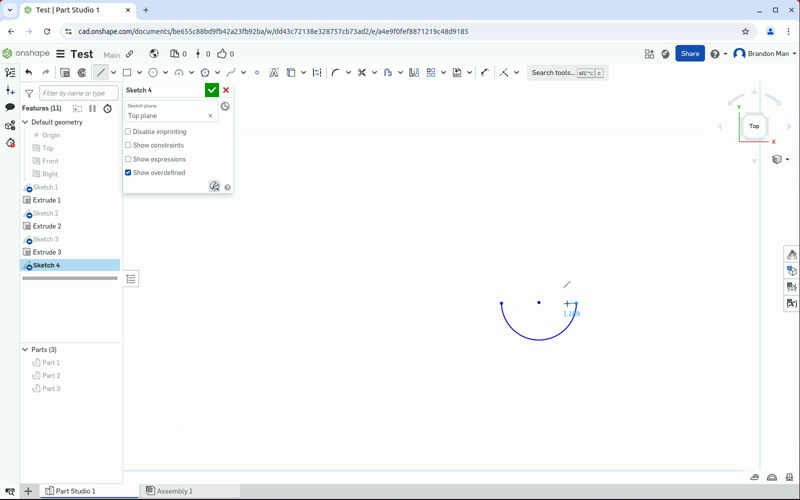
scroll(6)
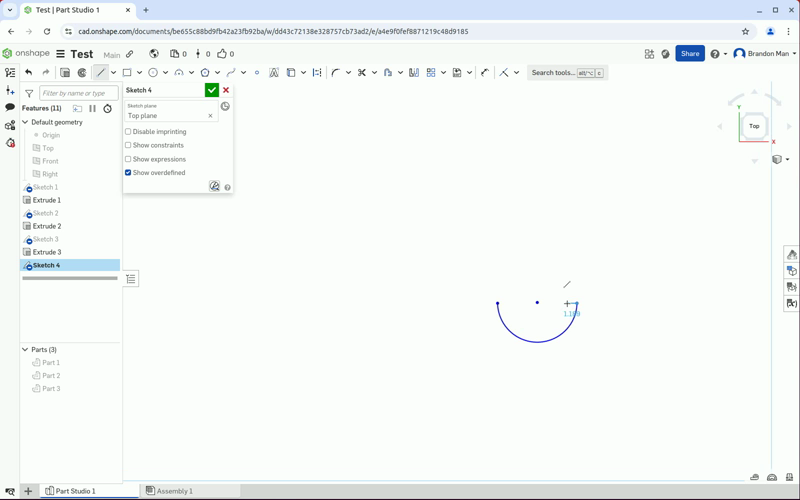
scroll(6)
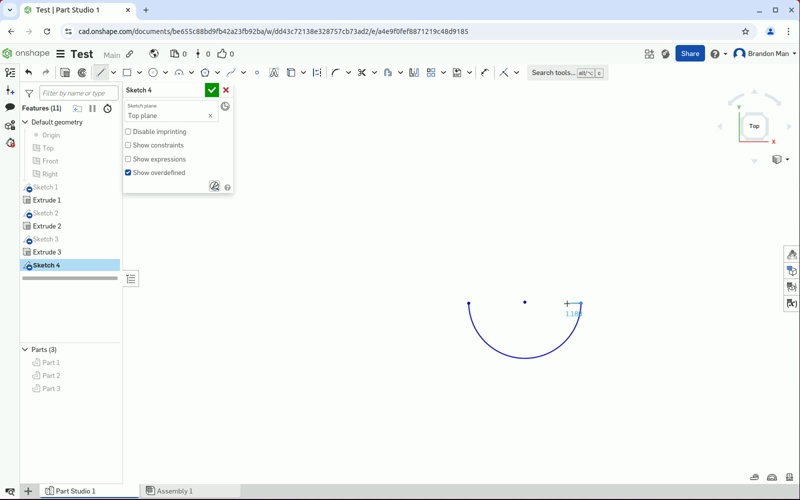
scroll(6)
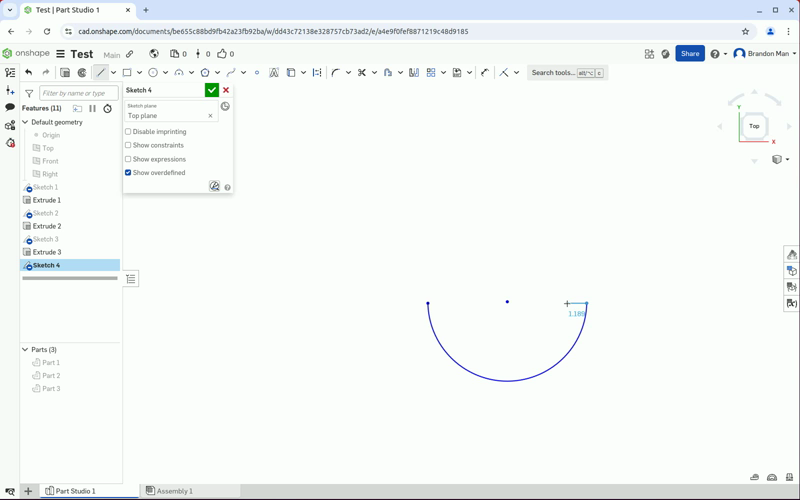
scroll(6)
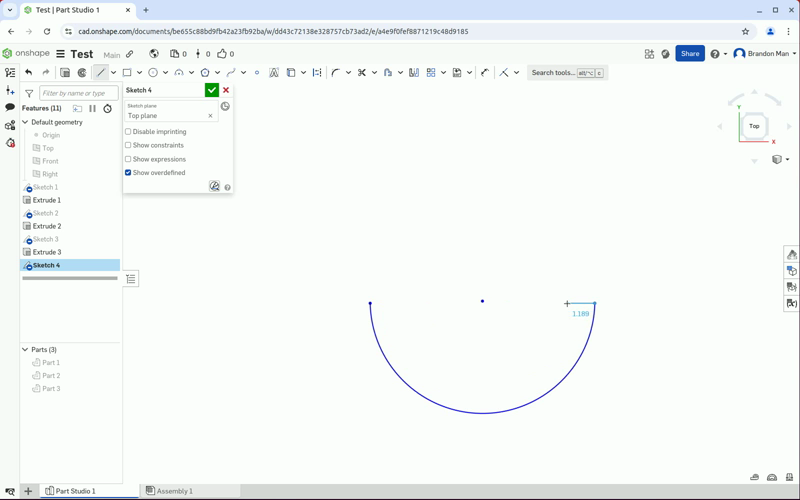
scroll(6)
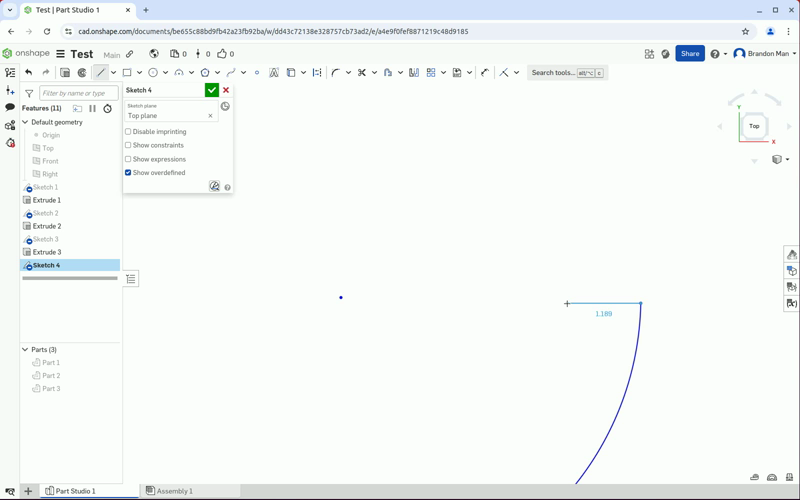
click(567, 303)
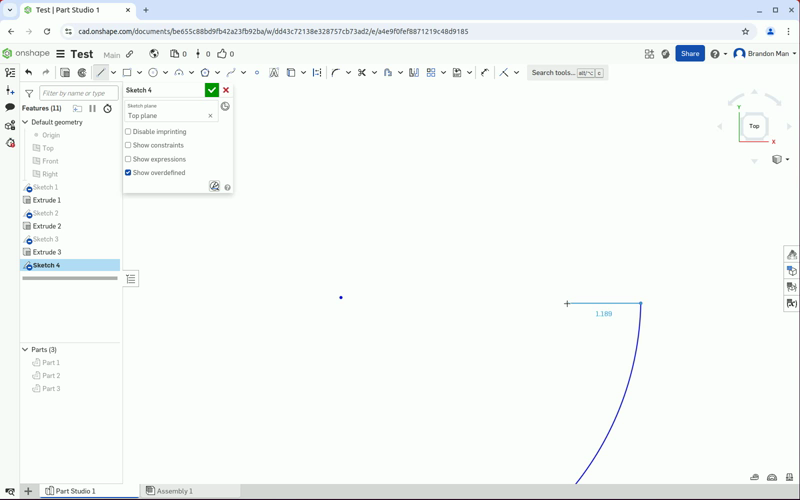
scroll(-6)
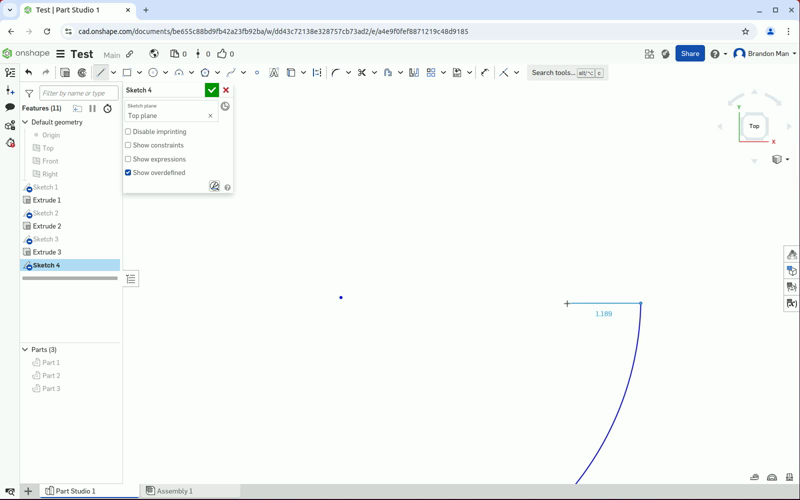
scroll(-6)
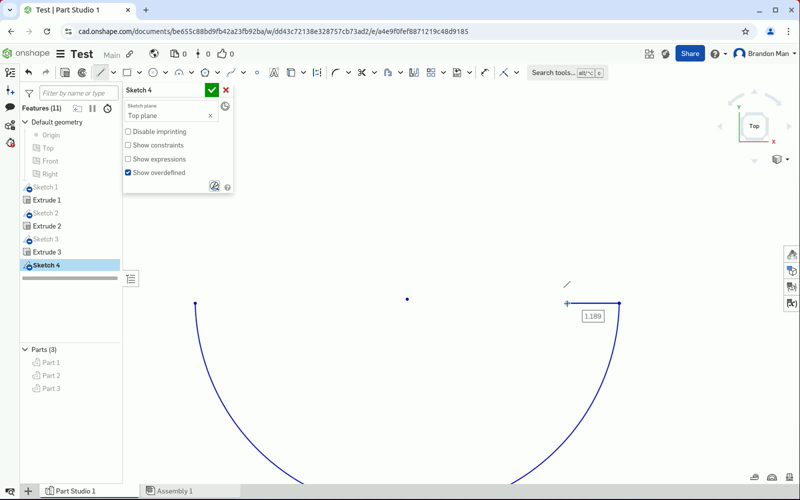
scroll(-6)
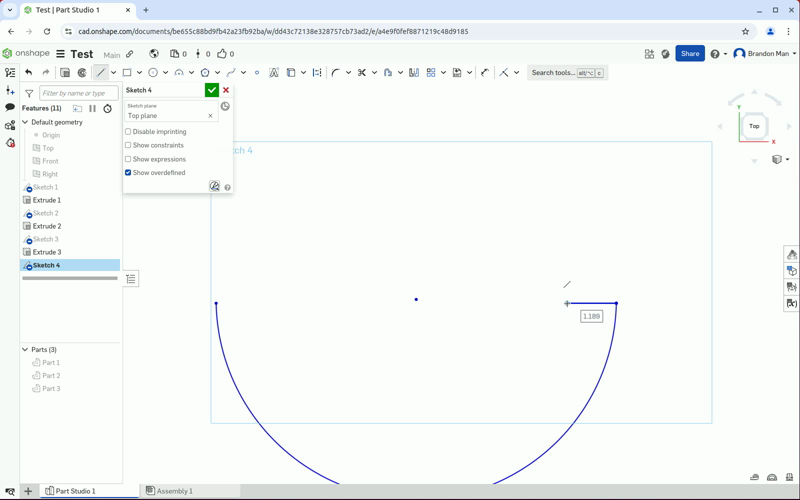
scroll(-6)
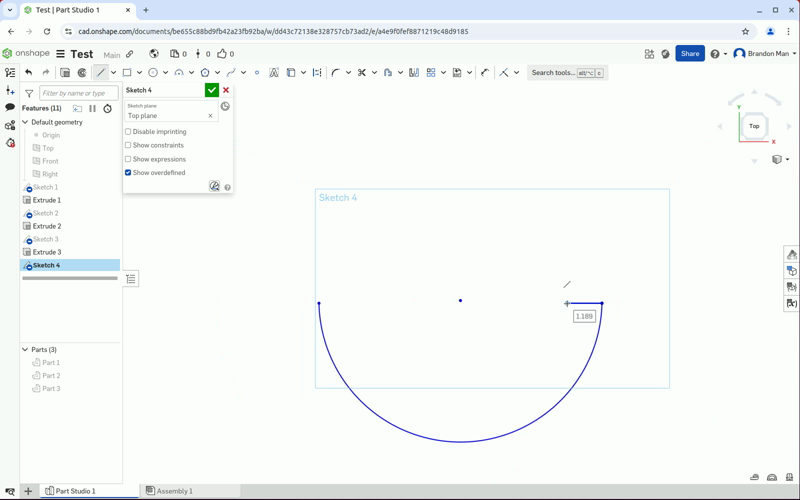
scroll(-6)
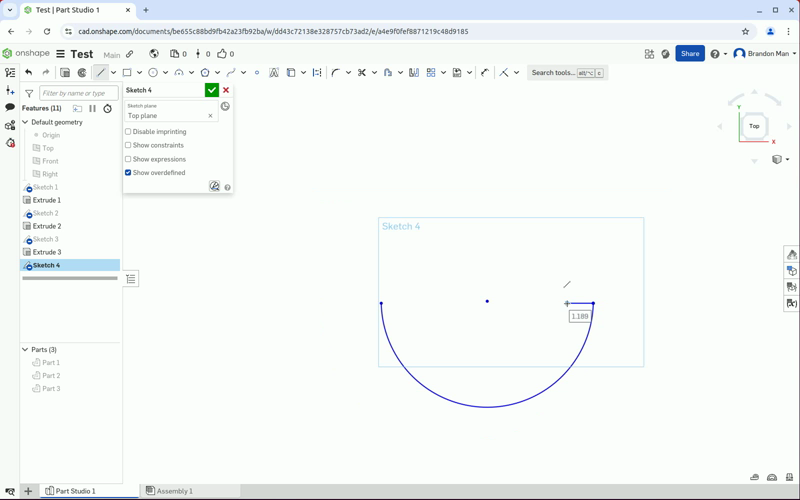
scroll(-6)
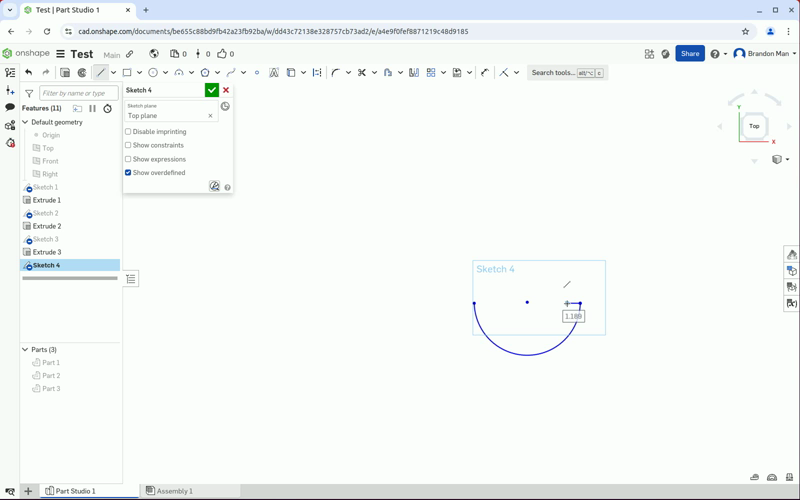
scroll(-6)
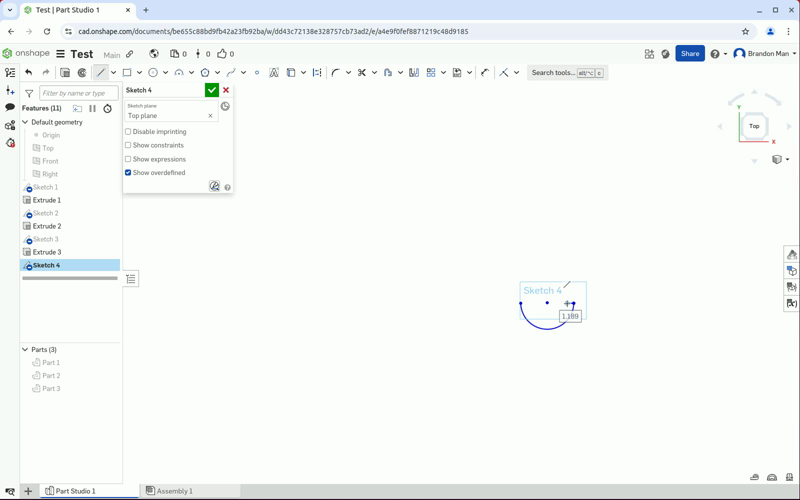
key_up(shift)
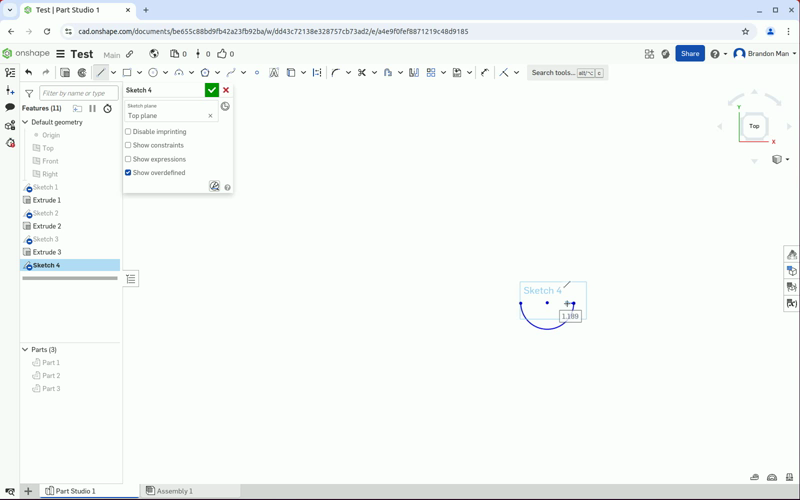
key(esc)
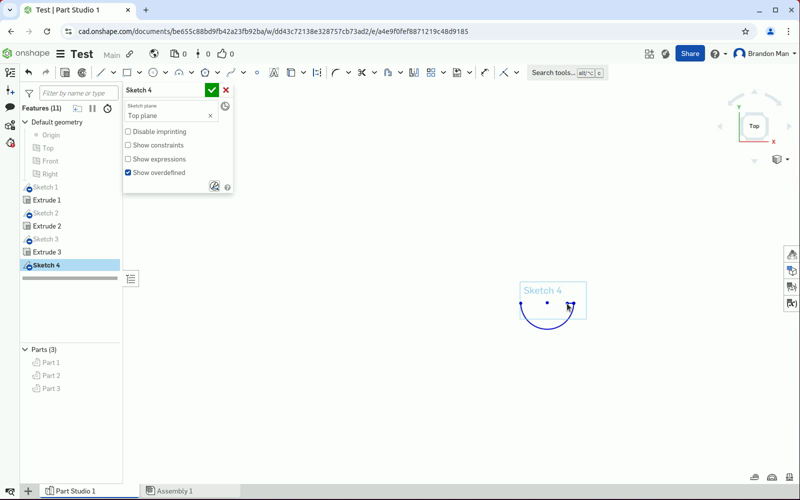
key(a)
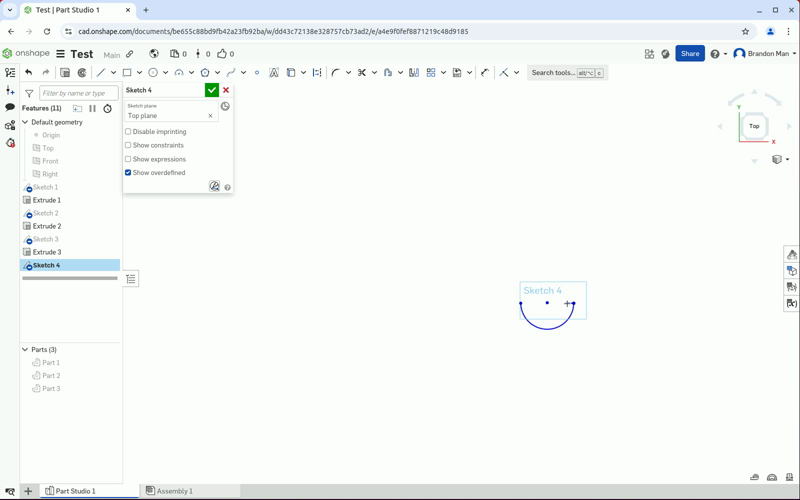
mouse_move(567, 303)
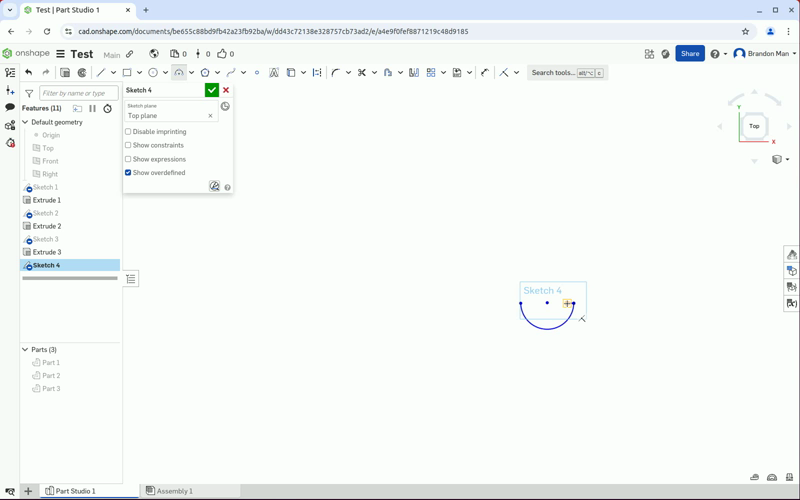
click(567, 303)
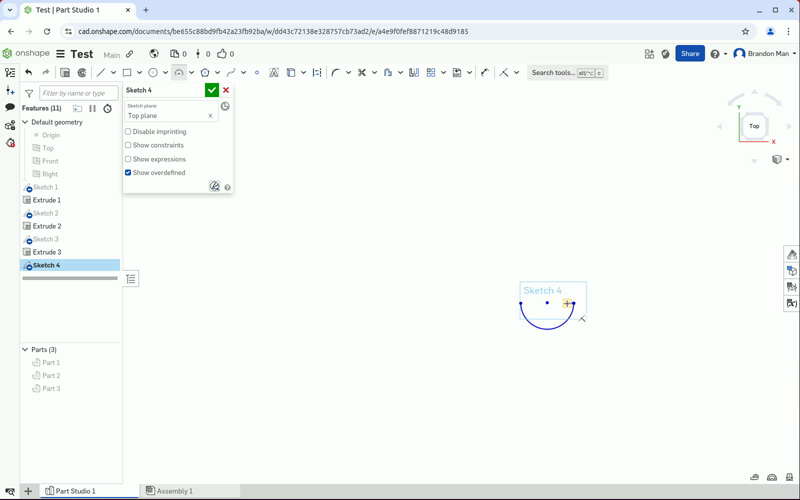
key_down(shift)
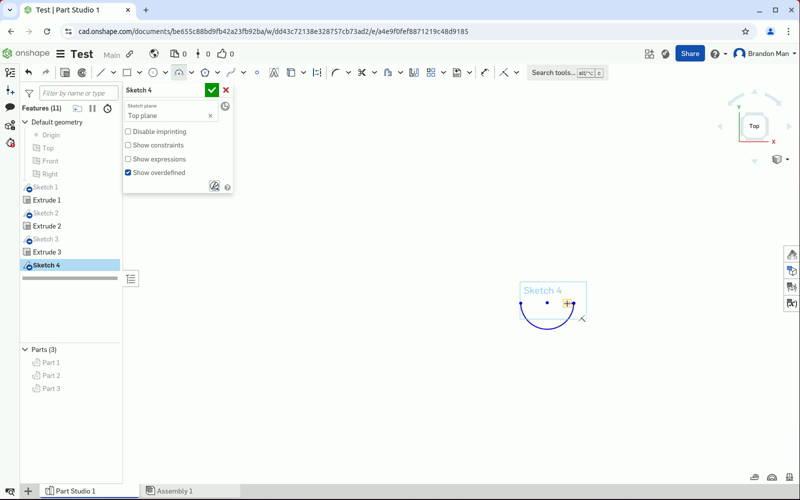
mouse_move(527, 303)
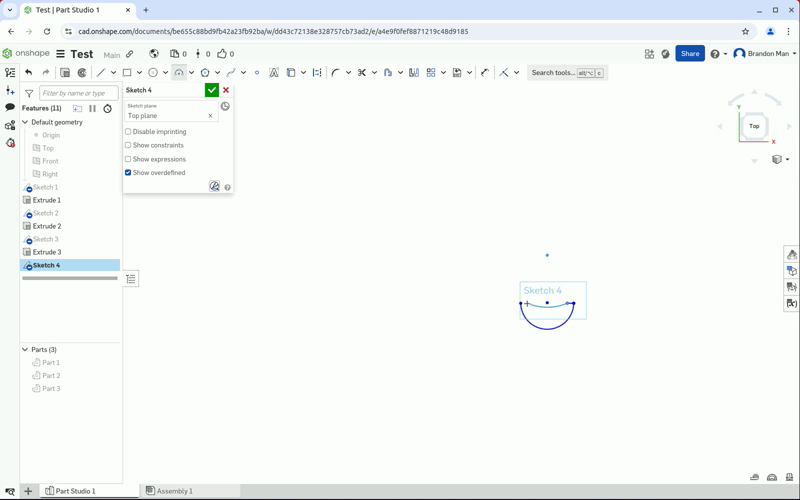
click(527, 303)
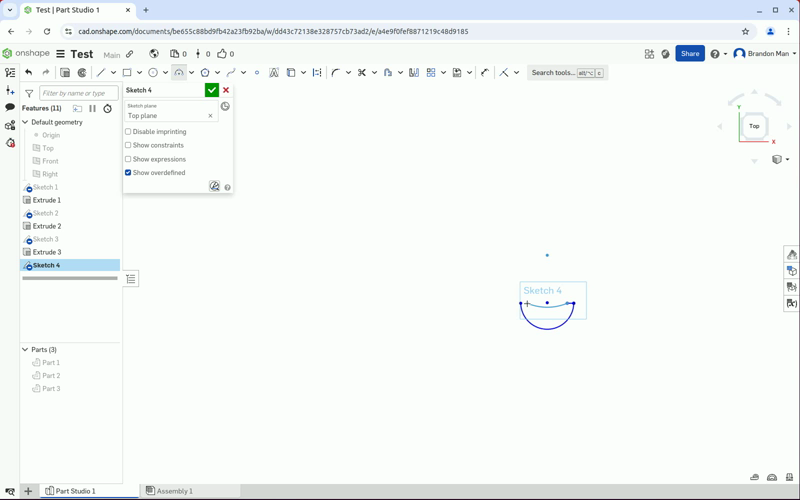
mouse_move(547, 322)
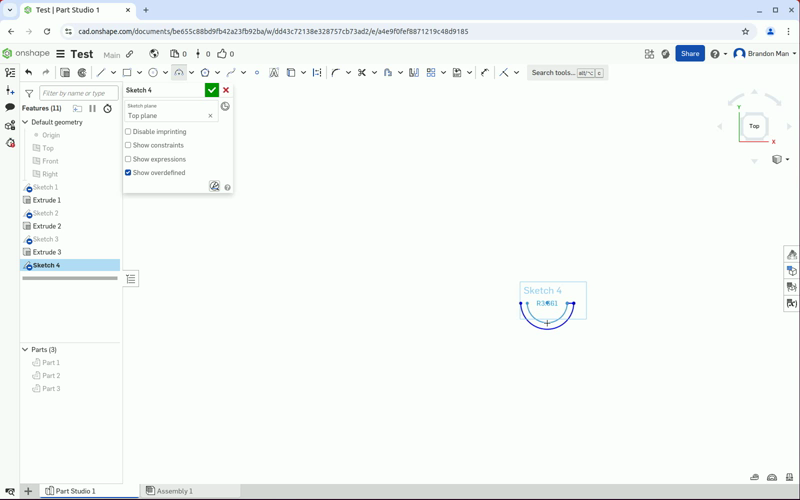
click(547, 322)
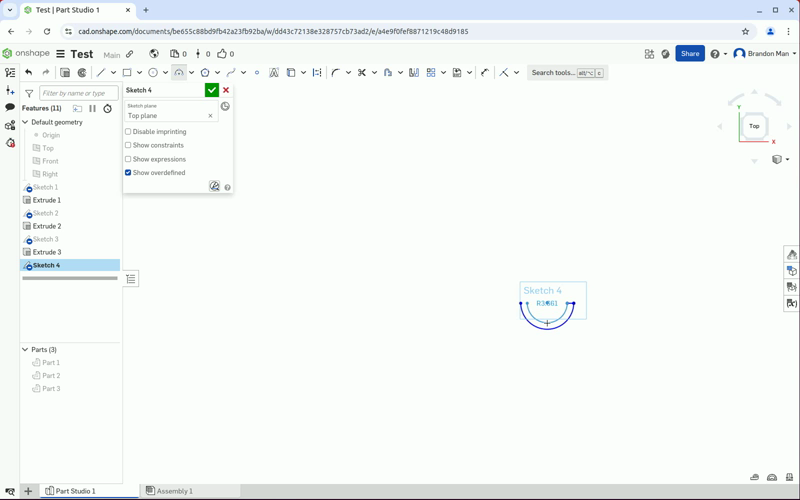
key_up(shift)
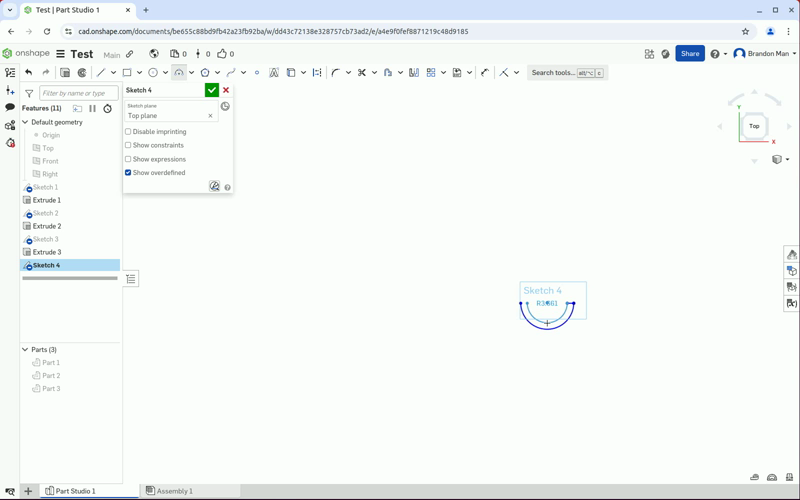
key(esc)
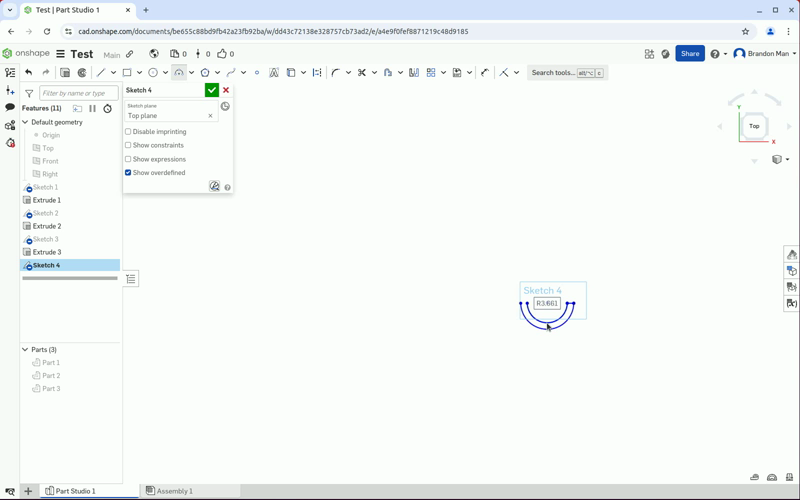
key(l)
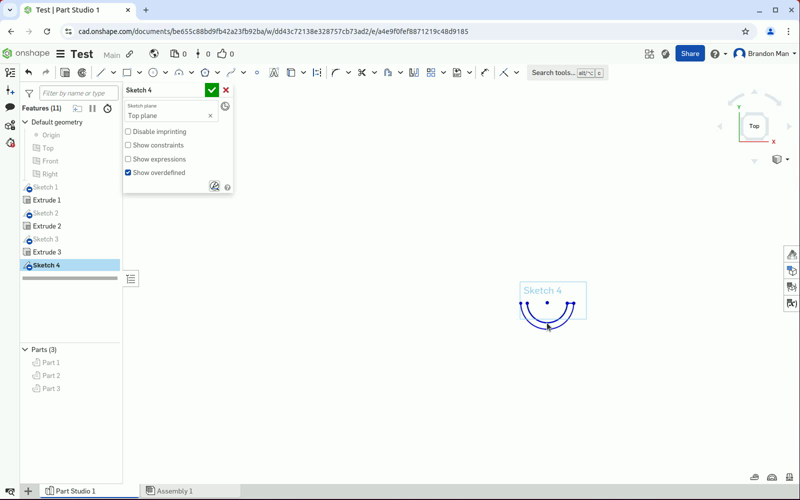
mouse_move(527, 303)
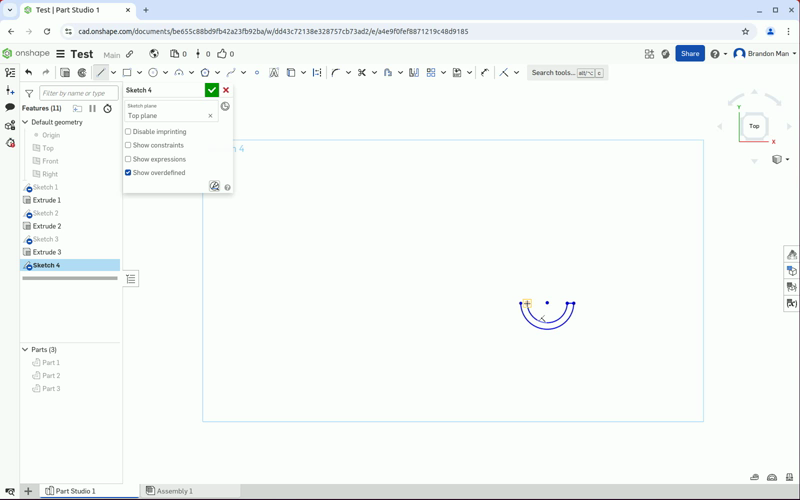
click(527, 303)
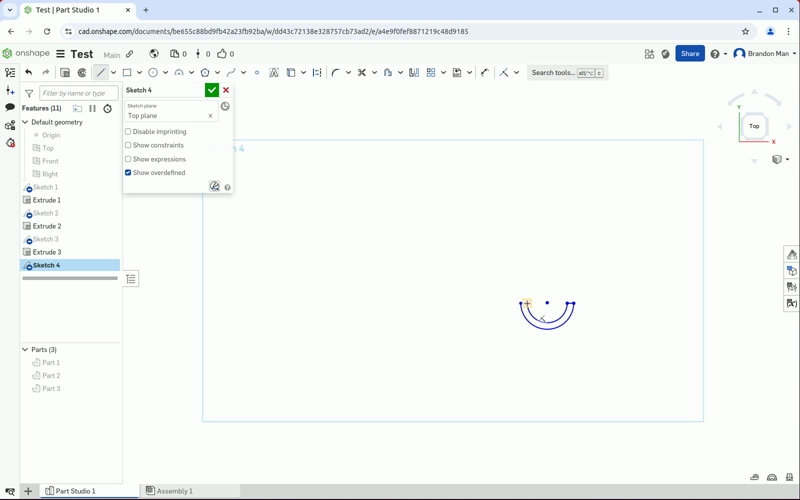
mouse_move(557, 303)
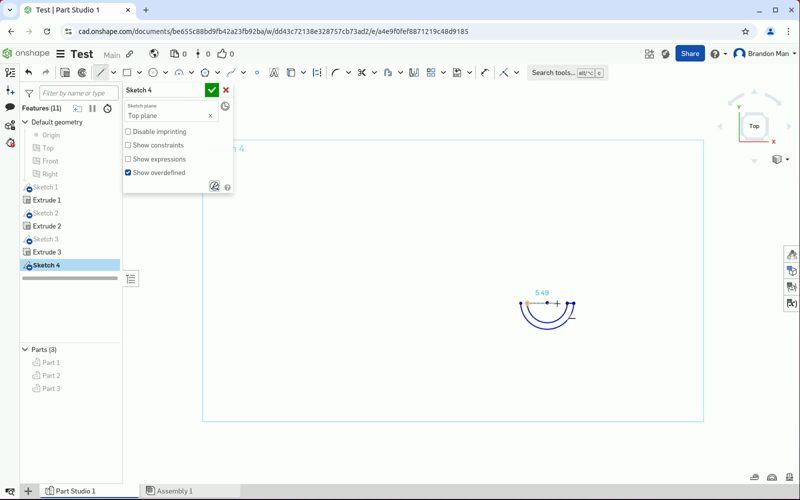
key_down(shift)
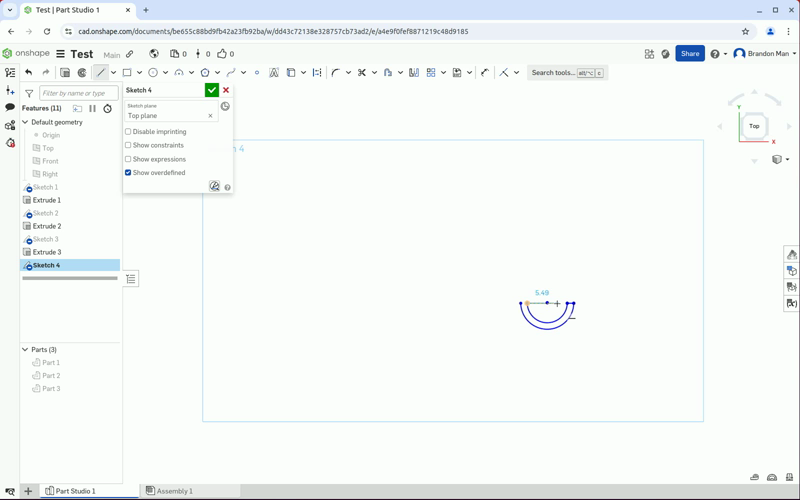
mouse_move(520, 303)
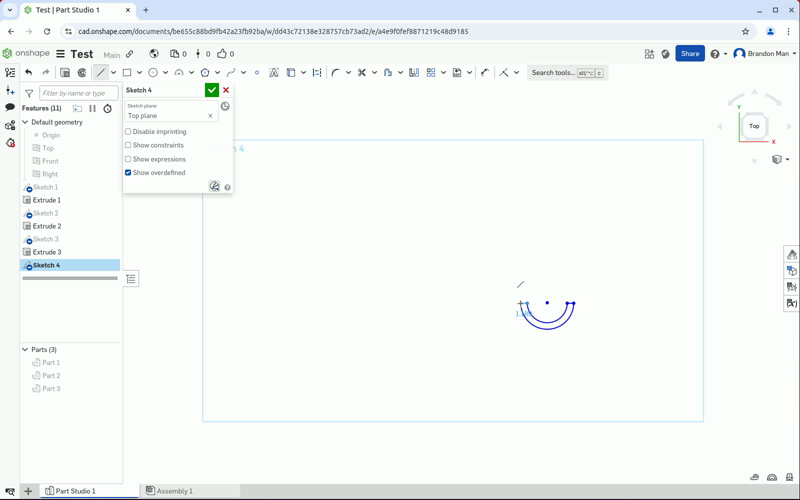
scroll(6)
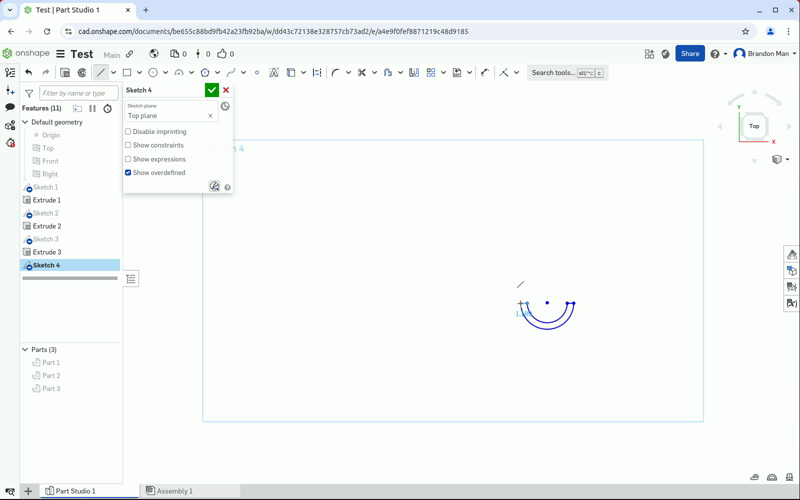
scroll(6)
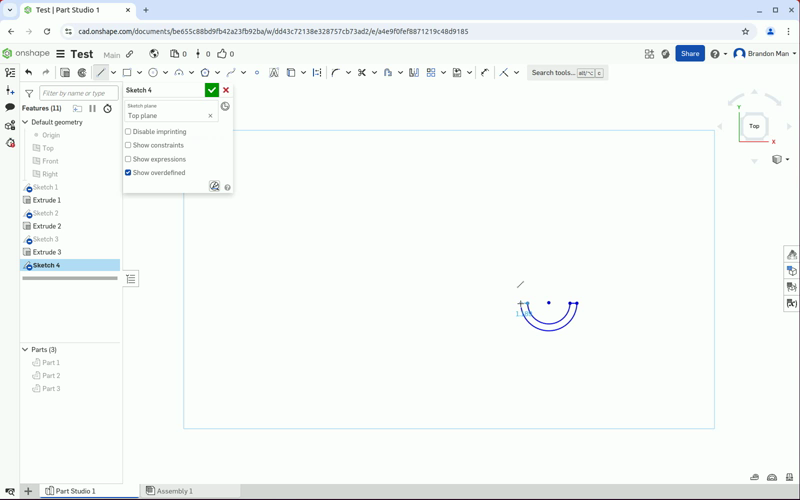
scroll(6)
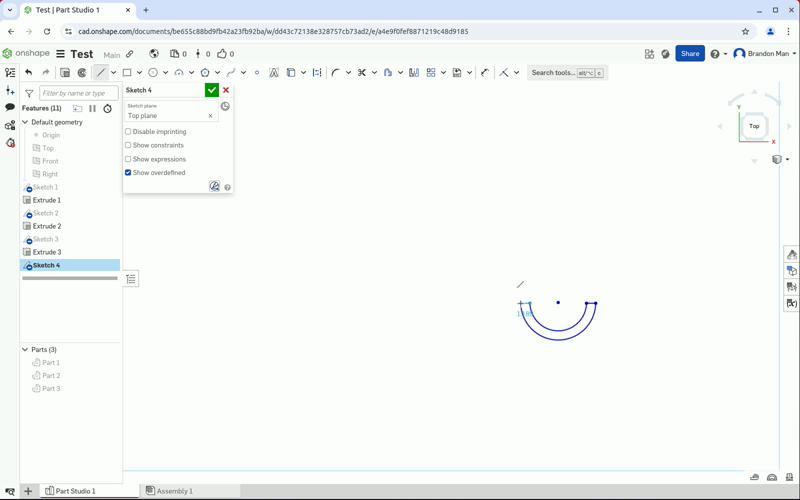
scroll(6)
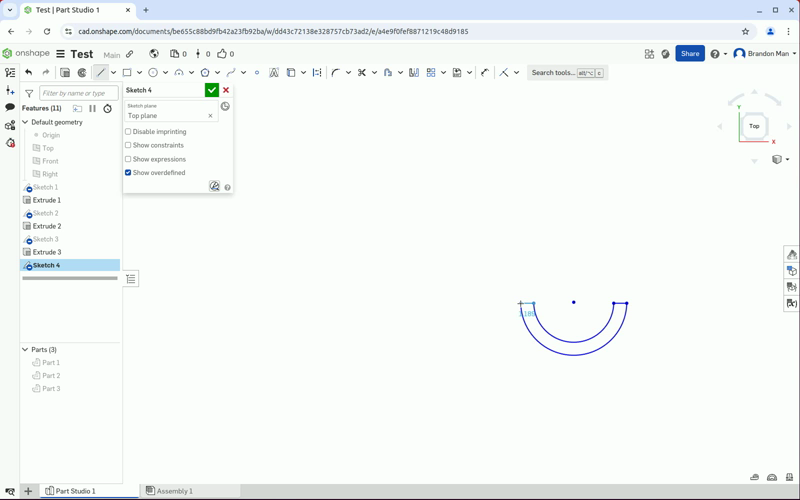
scroll(6)
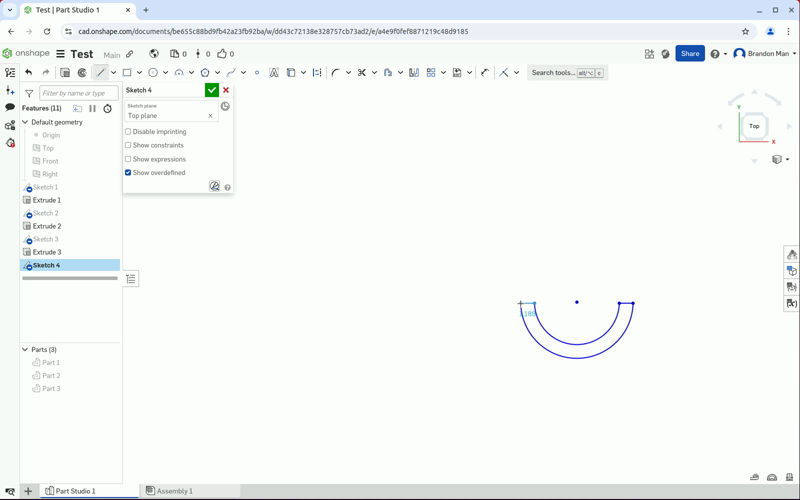
scroll(6)
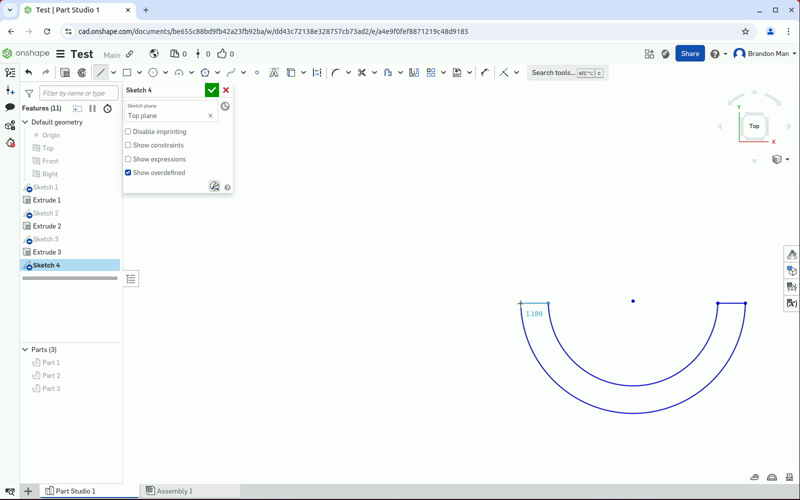
scroll(6)
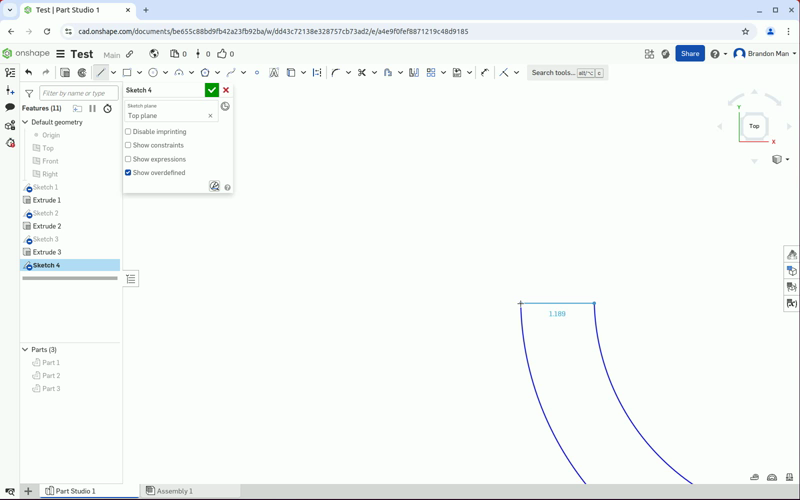
key_up(shift)
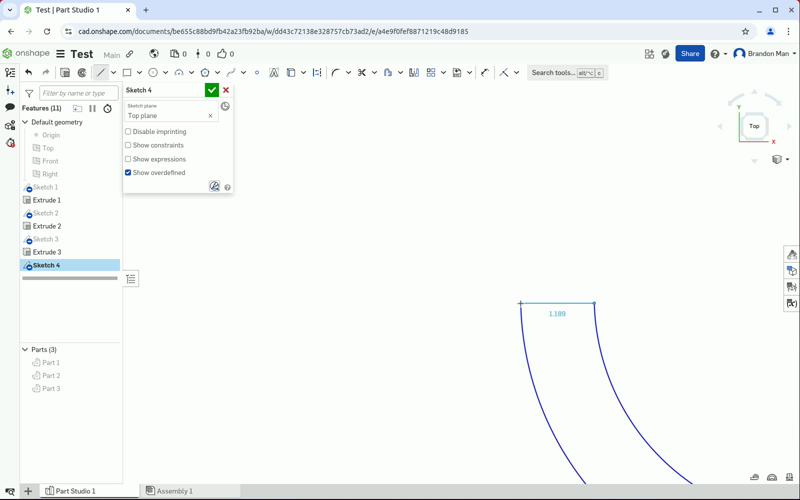
click(520, 303)
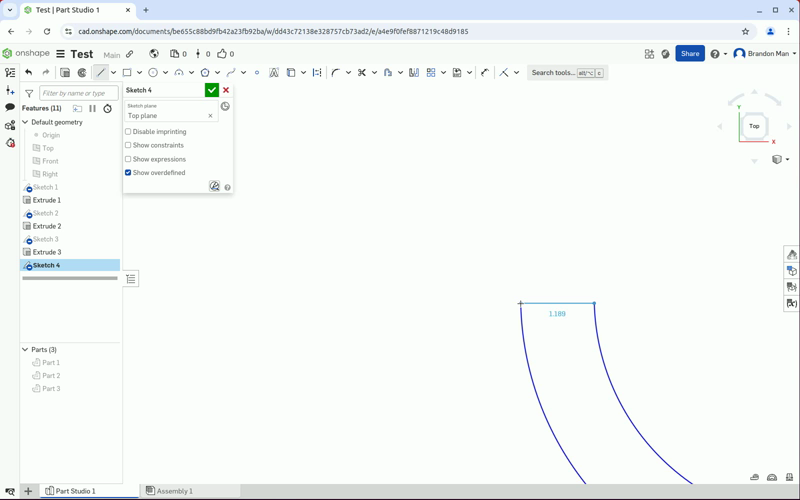
scroll(-6)
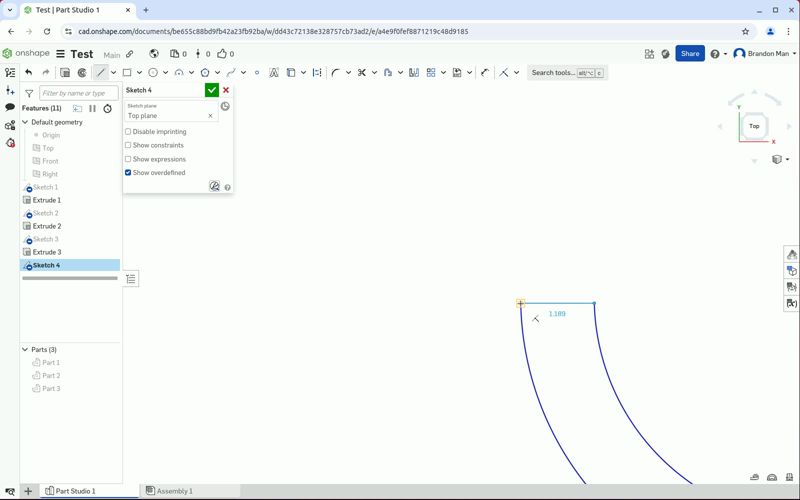
scroll(-6)
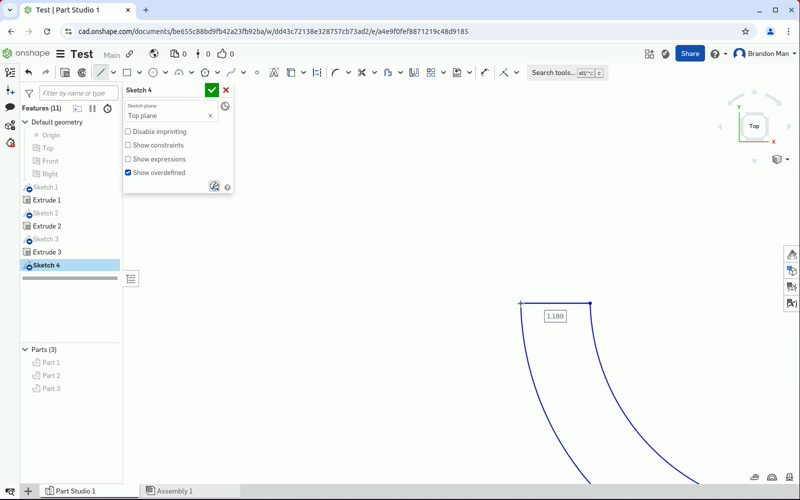
scroll(-6)
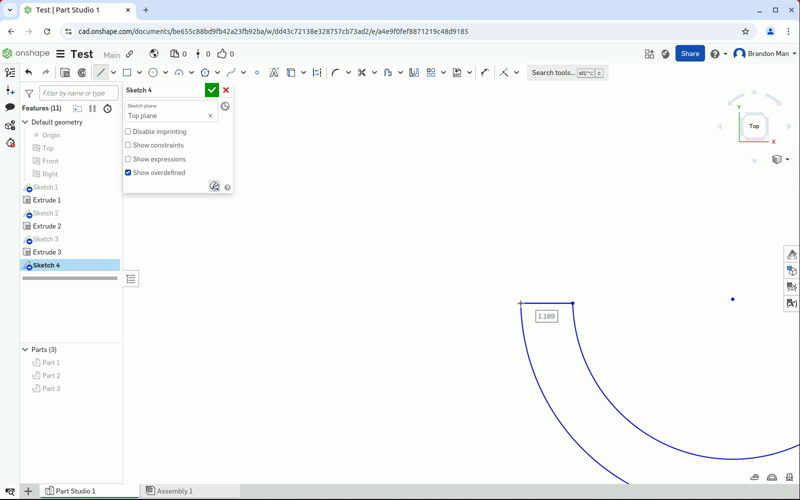
scroll(-6)
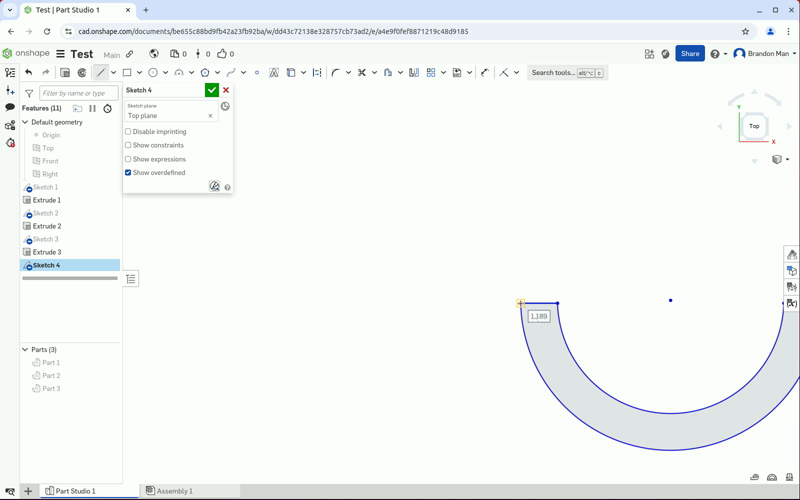
scroll(-6)
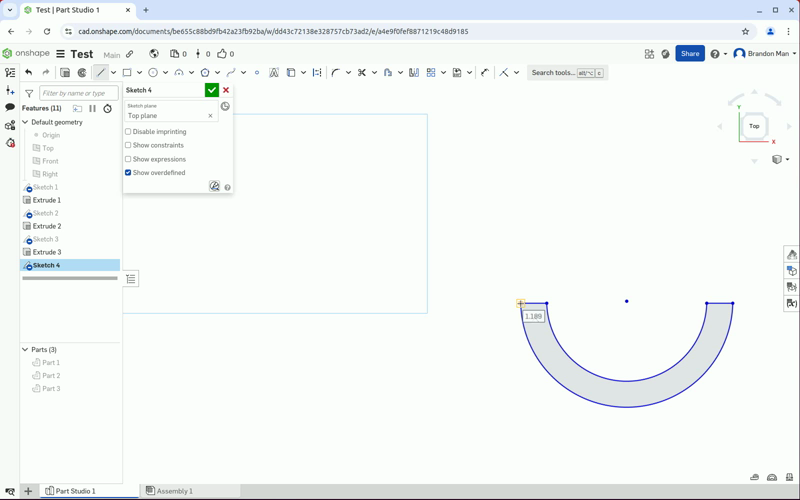
scroll(-6)
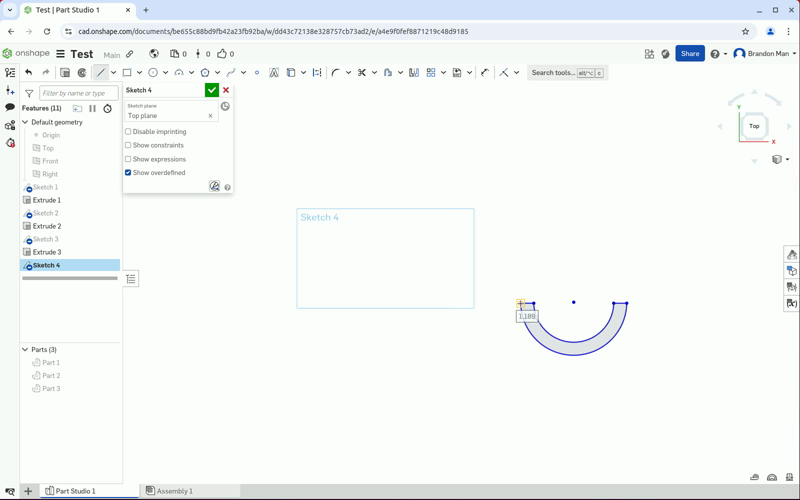
scroll(-6)
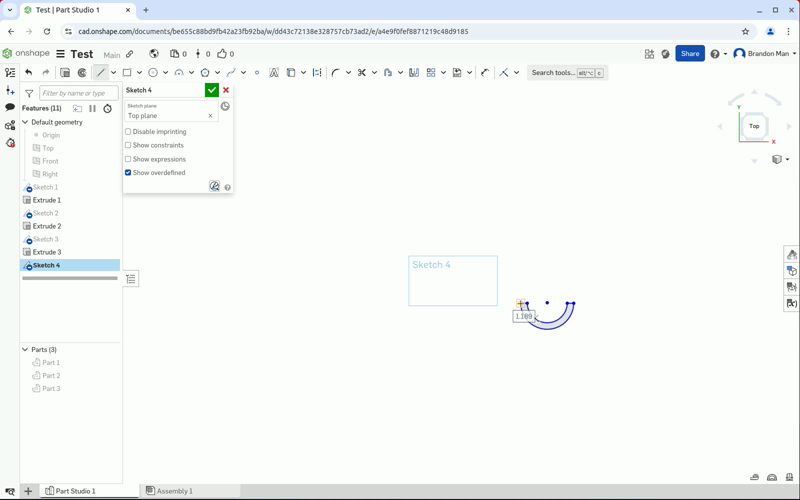
key(esc)
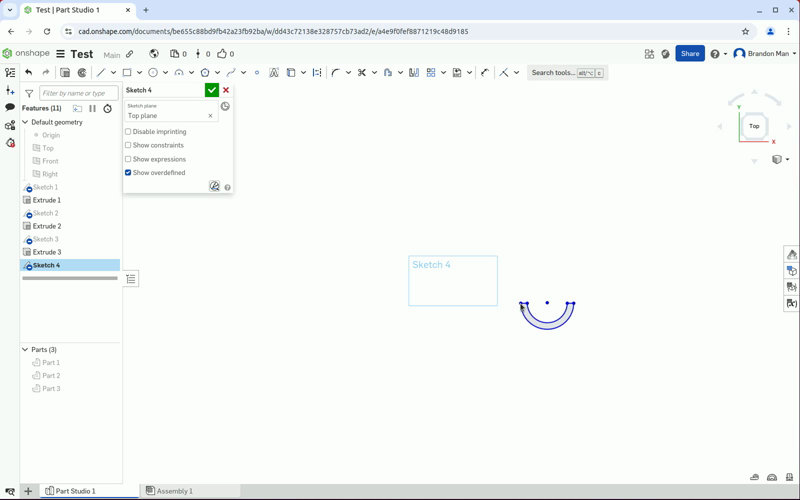
mouse_move(526, 314)
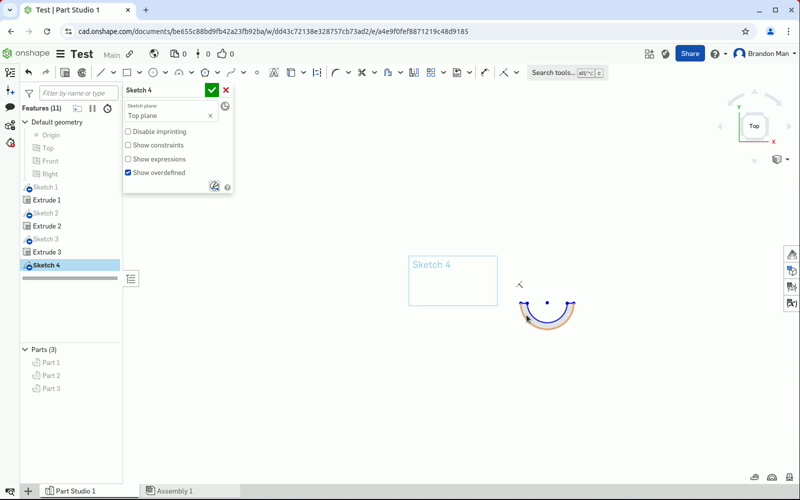
scroll(6)
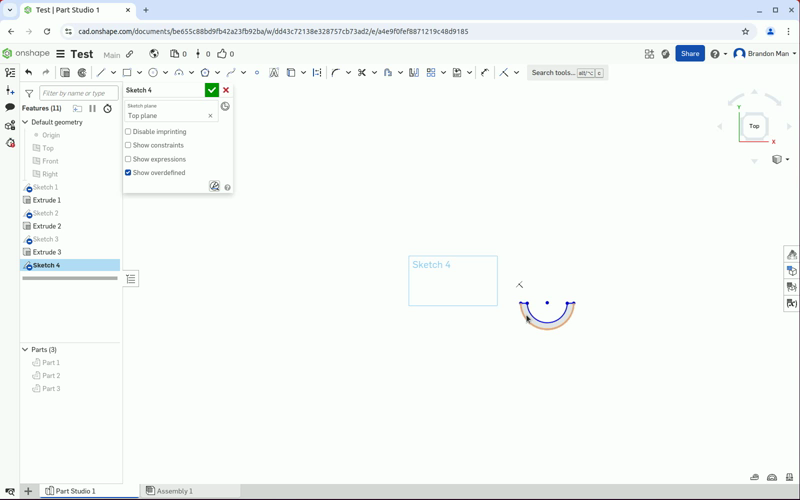
scroll(6)
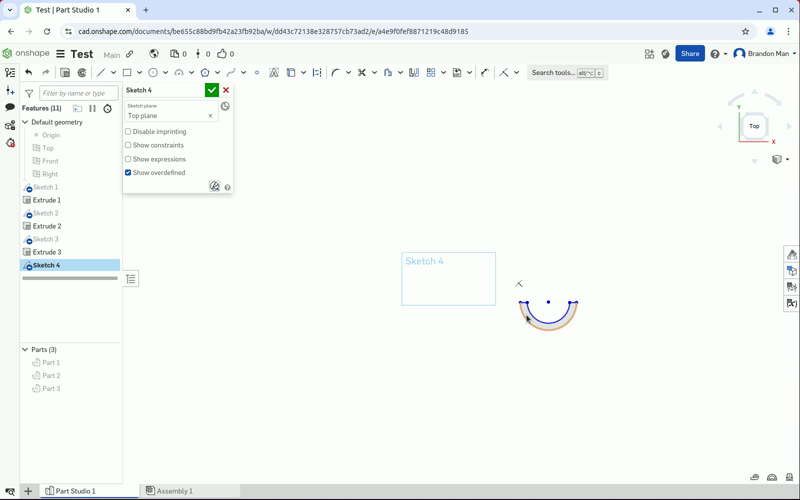
scroll(6)
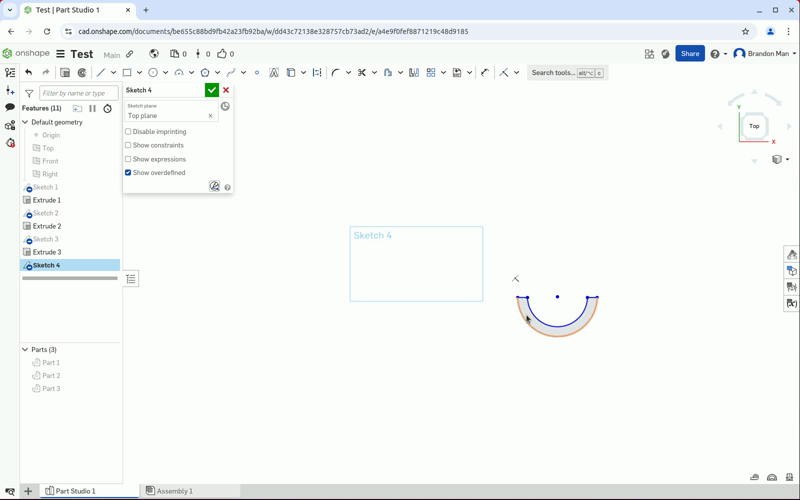
scroll(6)
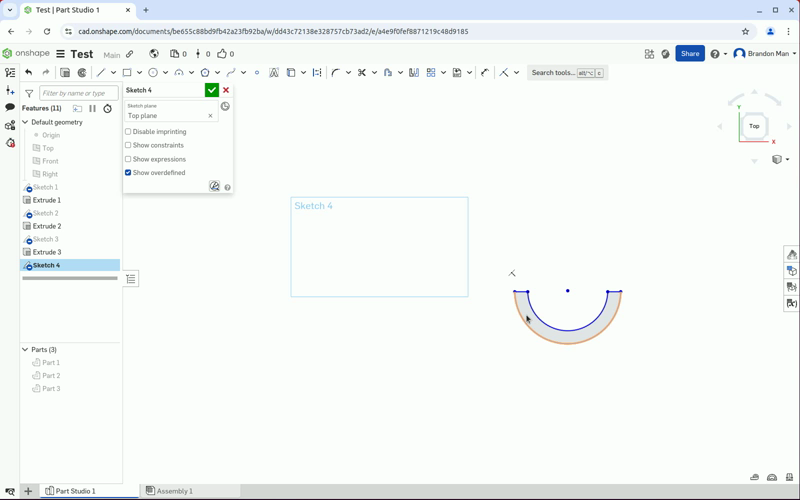
scroll(6)
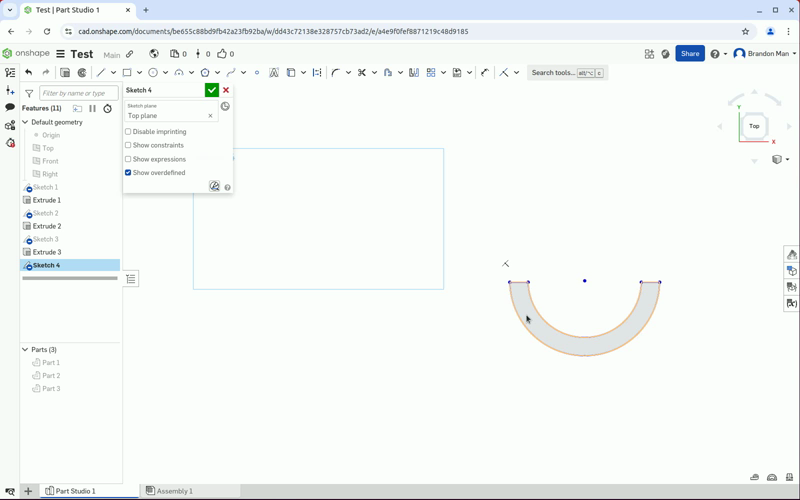
scroll(6)
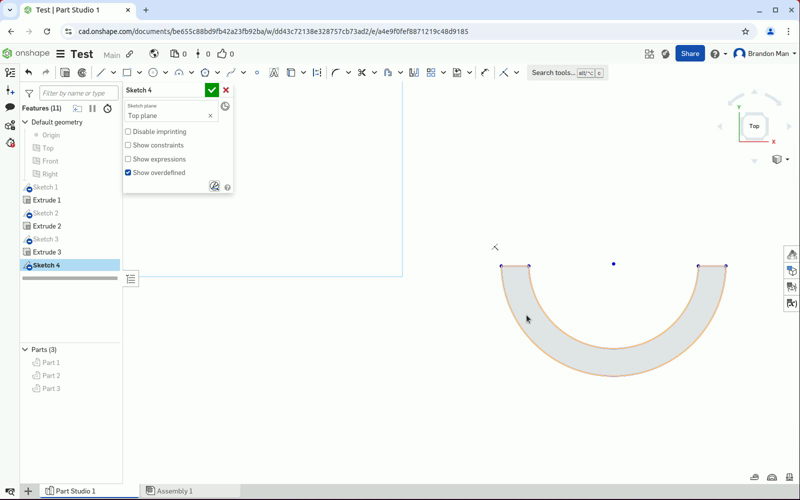
scroll(6)
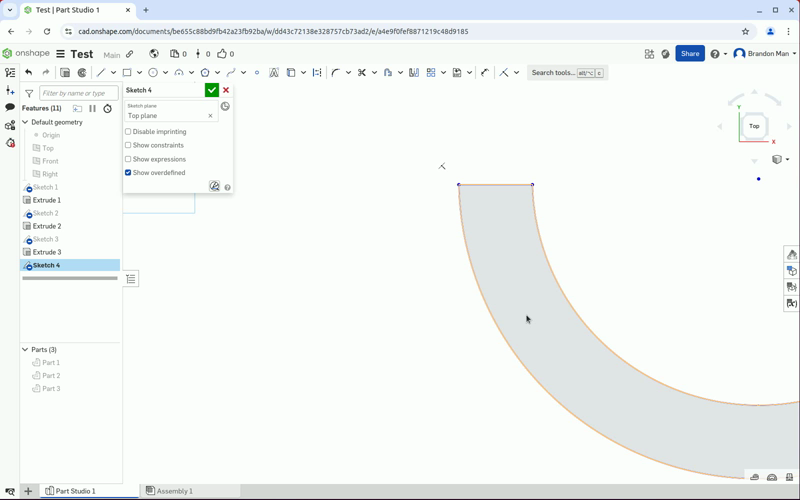
click(526, 314)
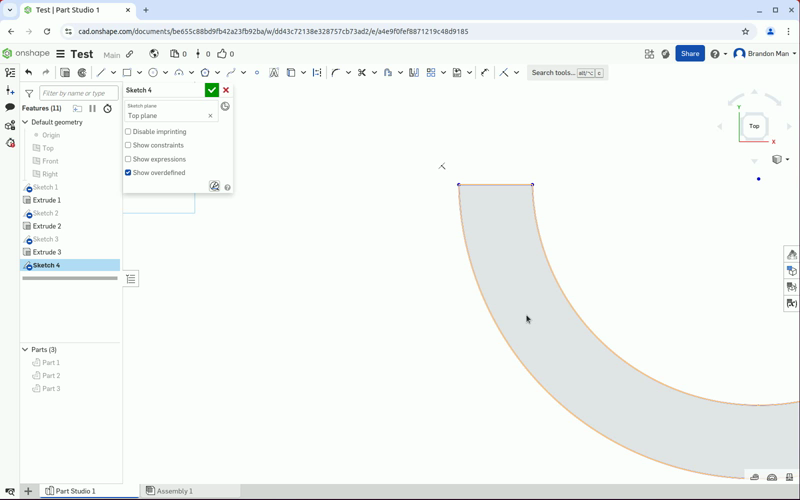
scroll(-6)
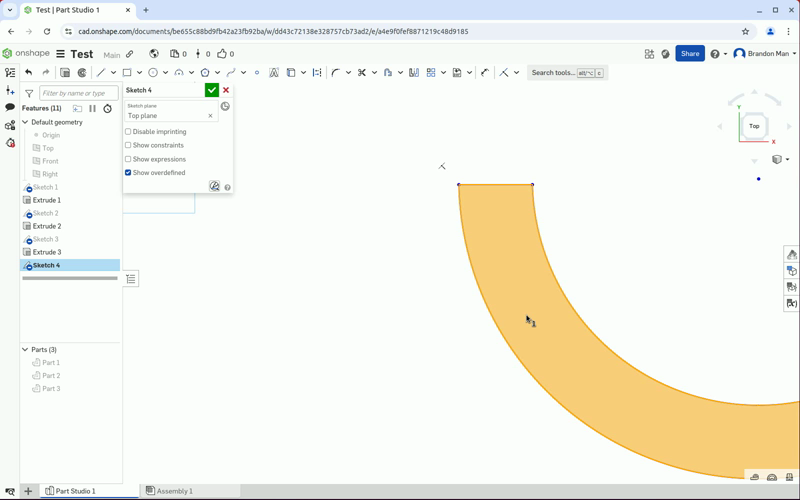
scroll(-6)
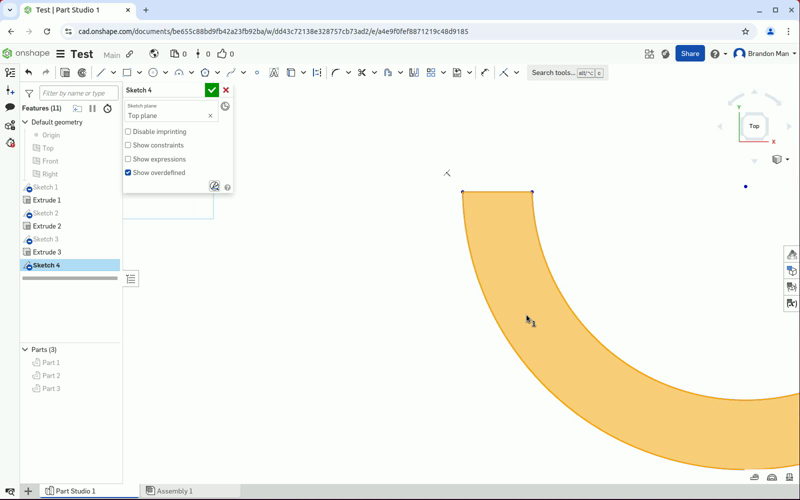
scroll(-6)
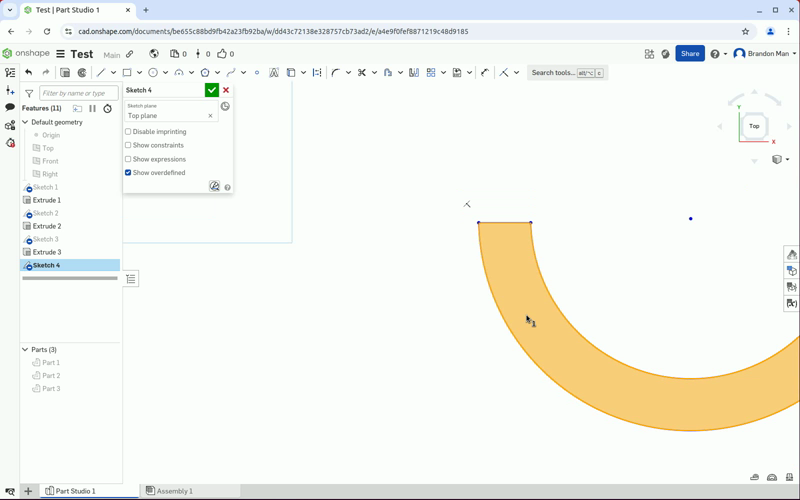
scroll(-6)
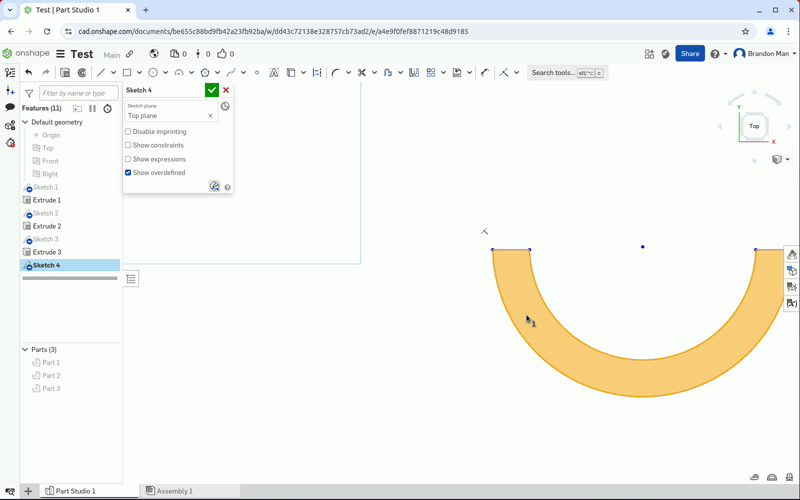
scroll(-6)
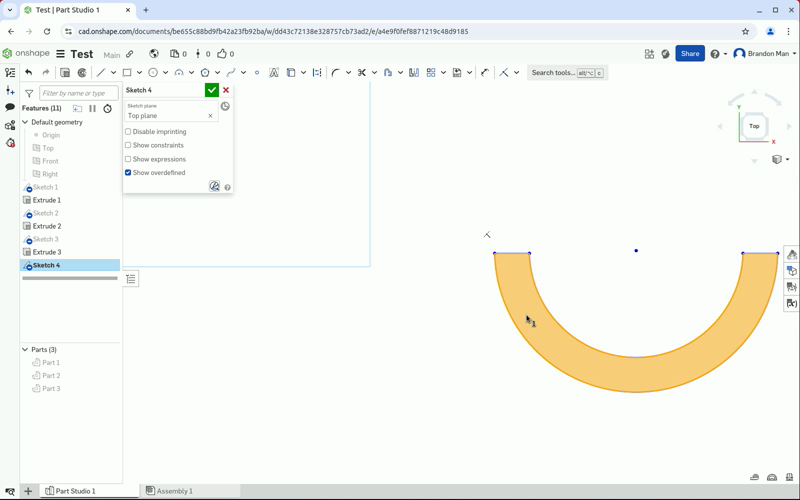
scroll(-6)
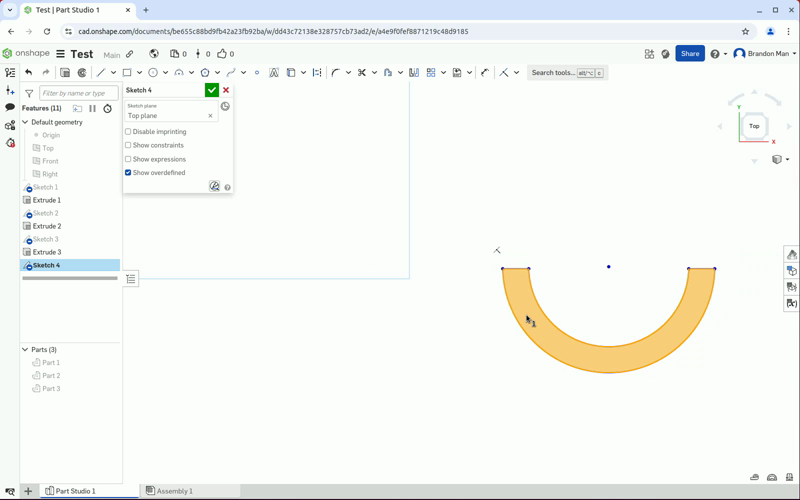
scroll(-6)
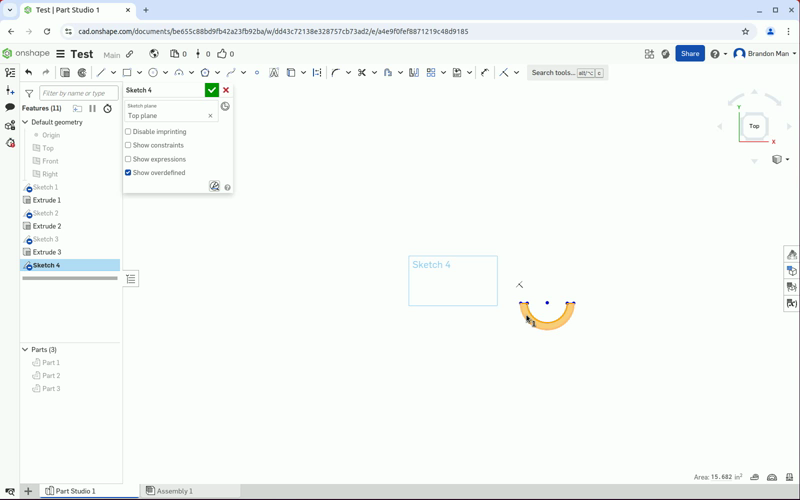
mouse_move(73, 352)
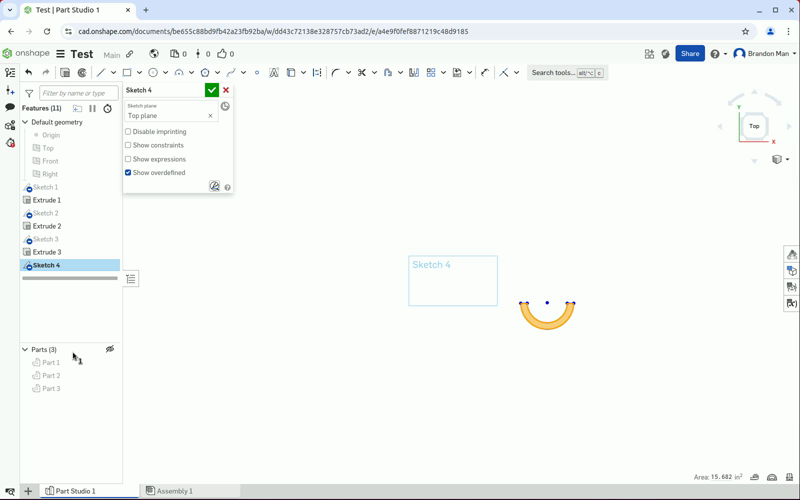
key(shift+y)
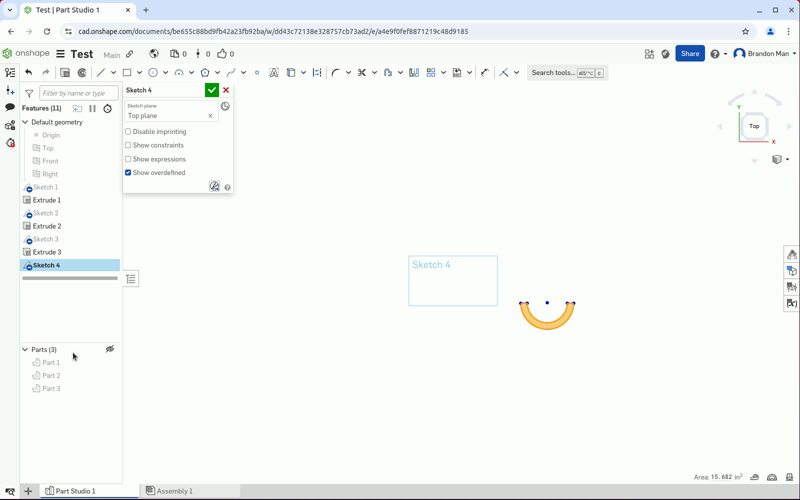
key(shift+e)
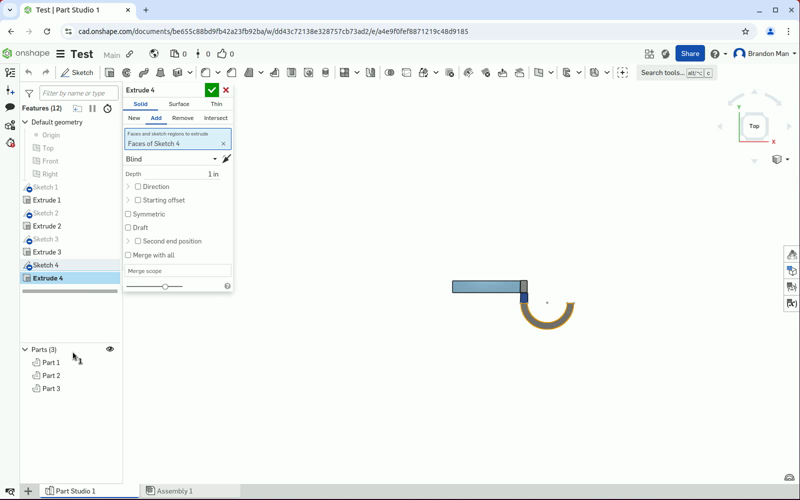
mouse_move(143, 106)
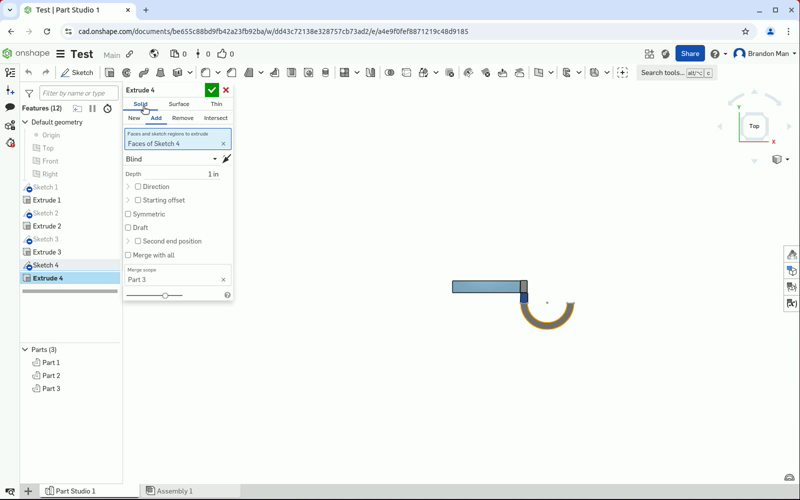
click(143, 106)
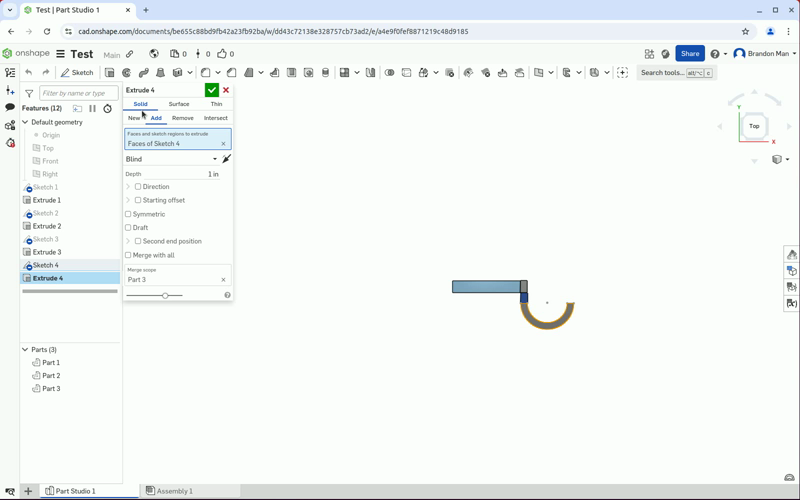
mouse_move(137, 120)
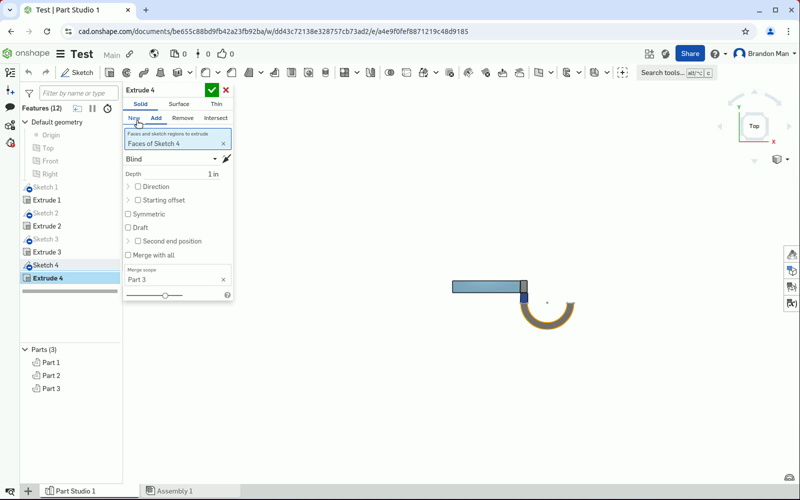
click(137, 120)
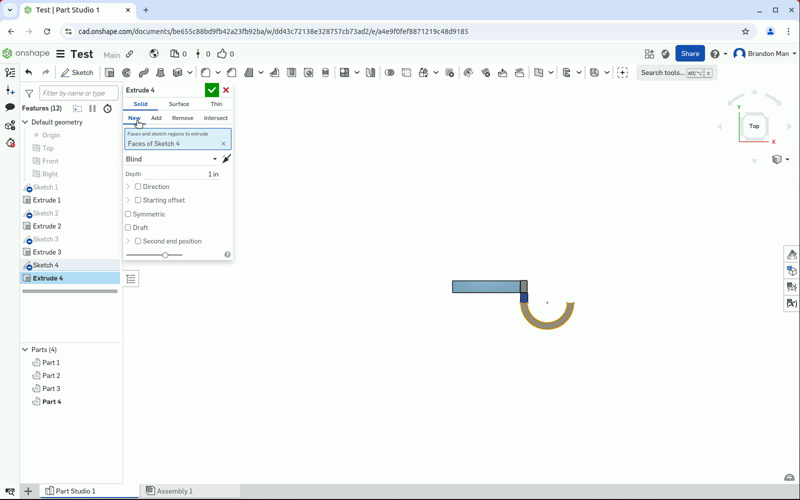
key(tab, 4)
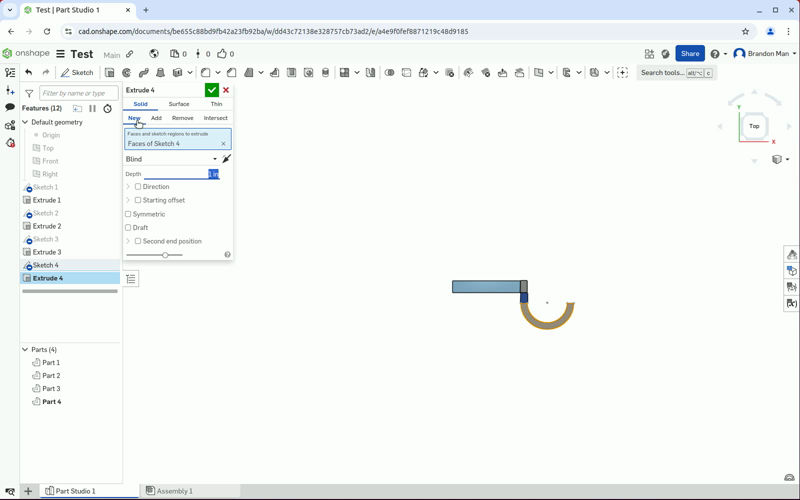
text(21.905)
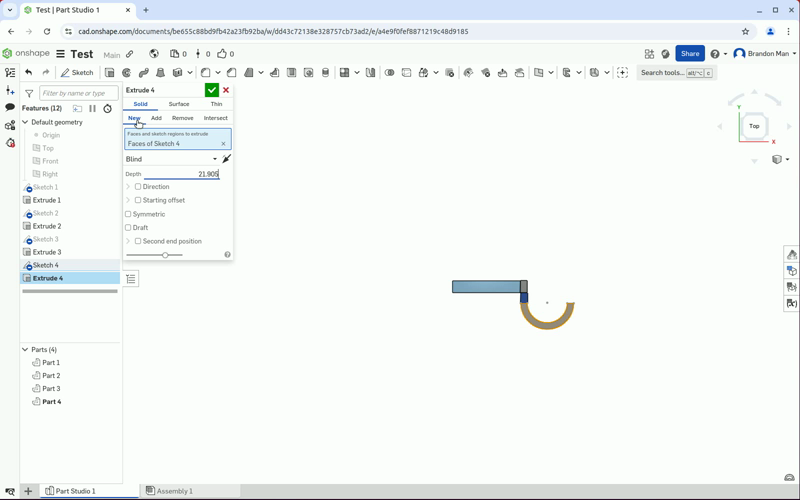
key(enter)
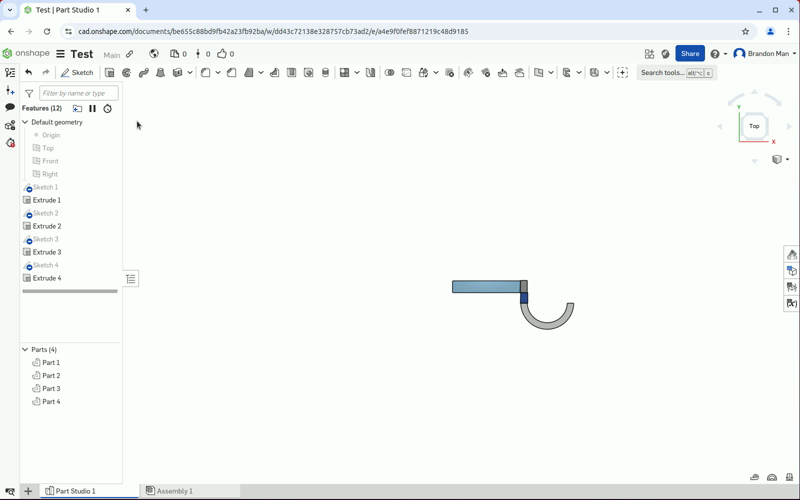
key(shift+h)
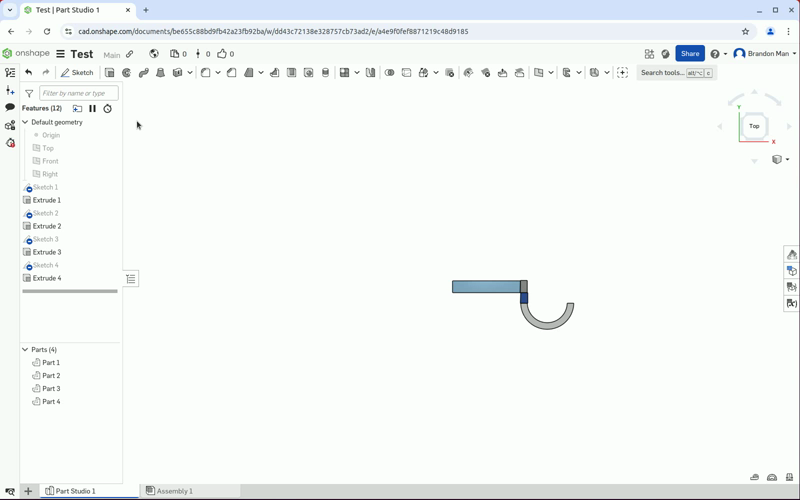
key(shift+h)
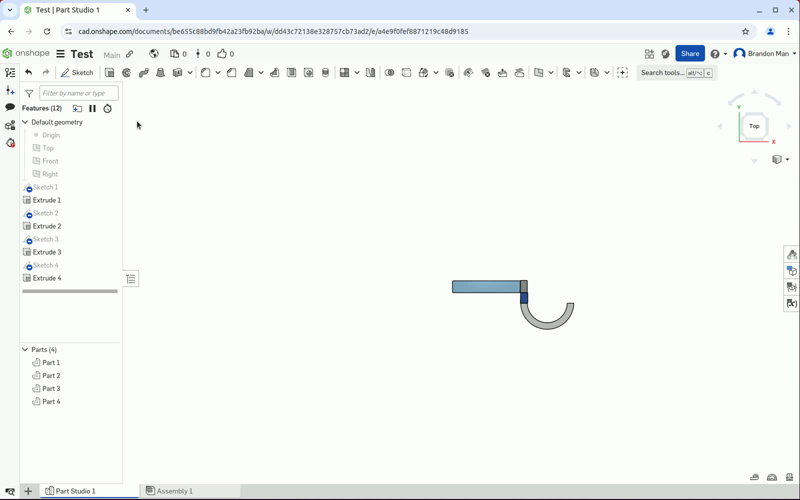
mouse_move(73, 189)
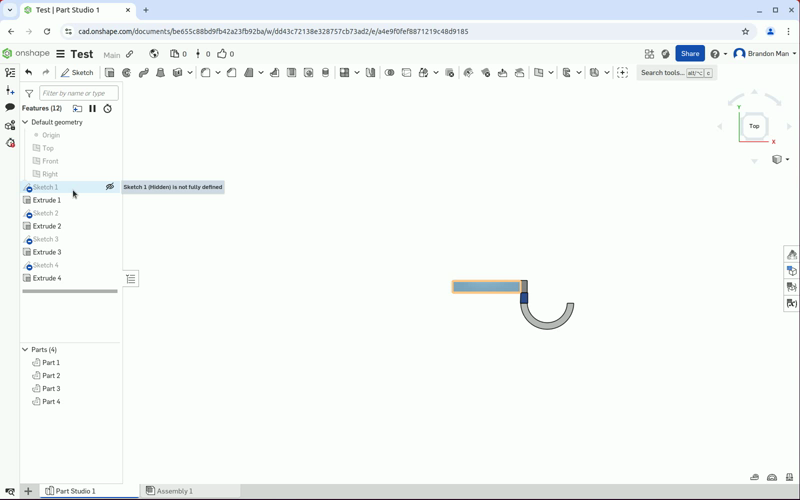
click(73, 189)
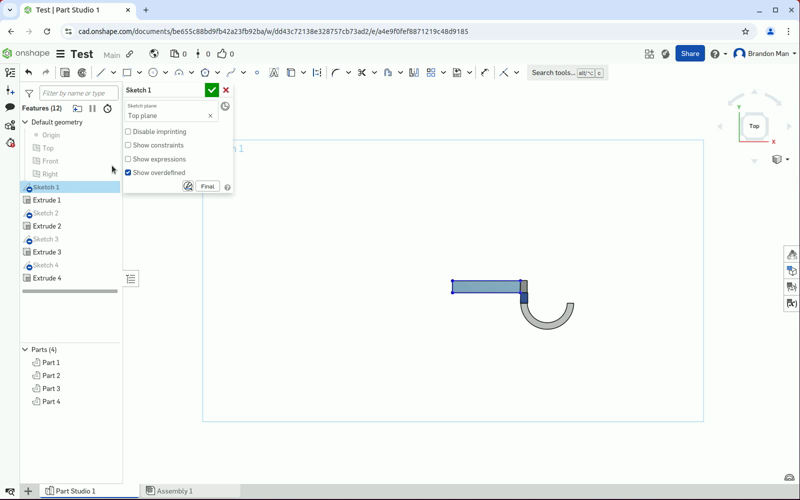
mouse_move(229, 92)
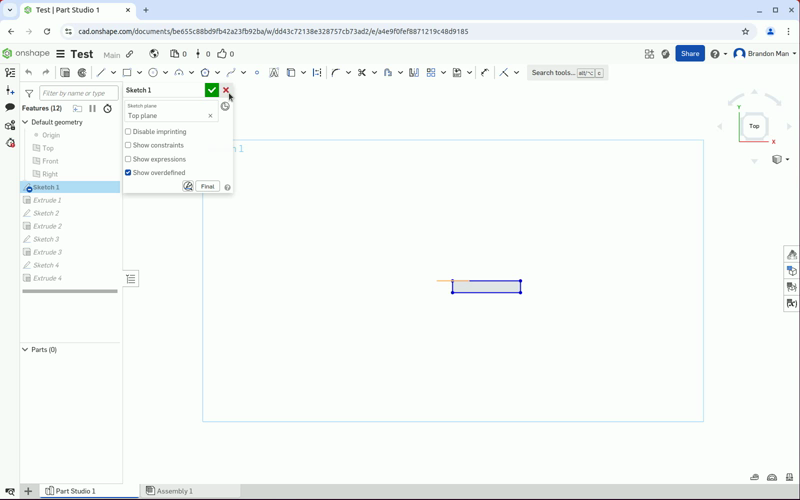
click(229, 92)
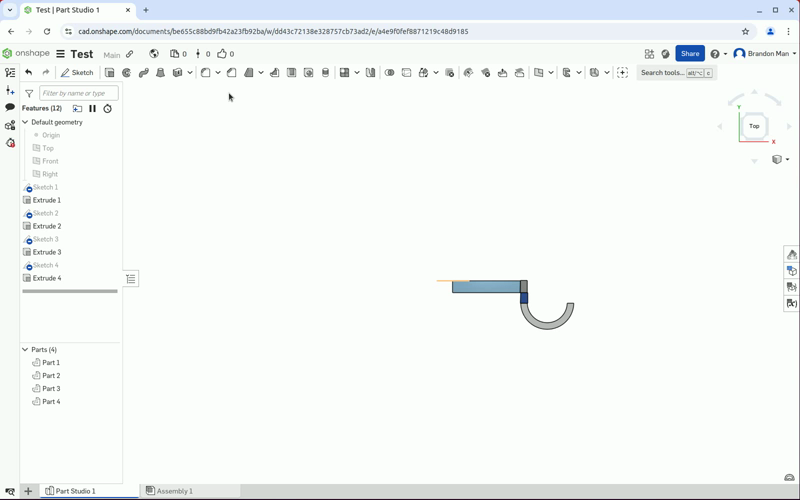
mouse_move(73, 352)
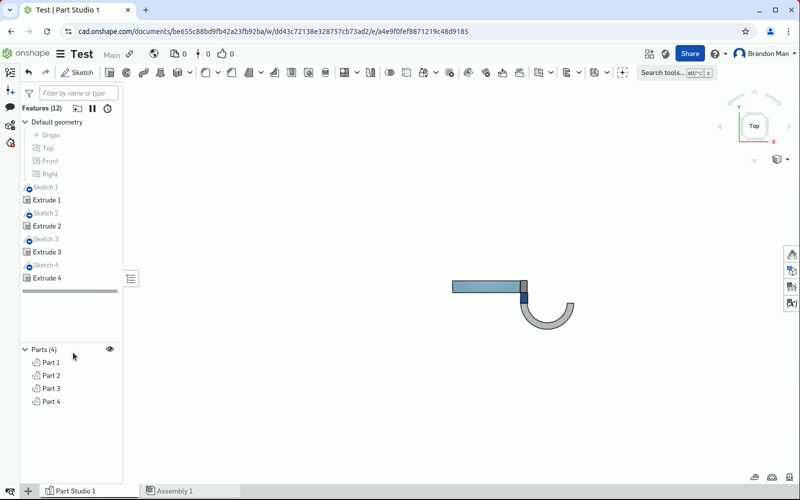
key(y)
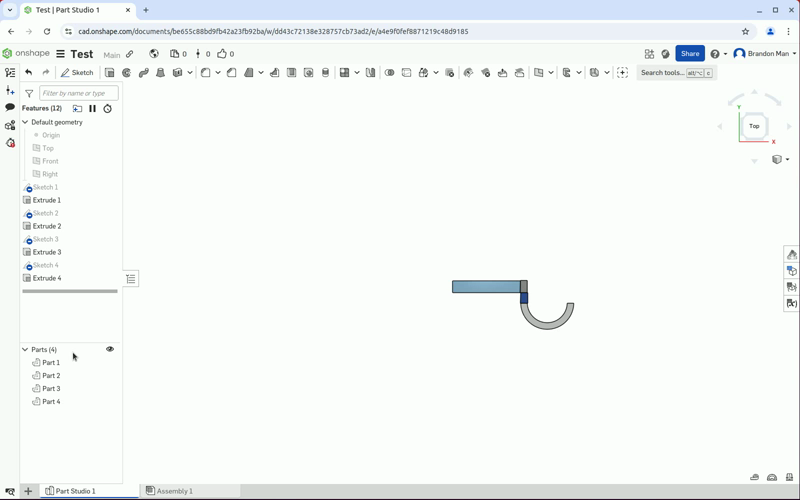
key(shift+p)
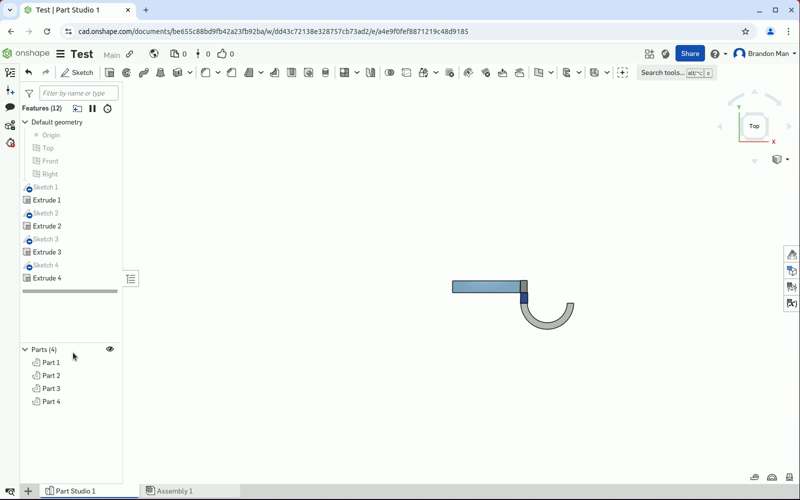
key(space)
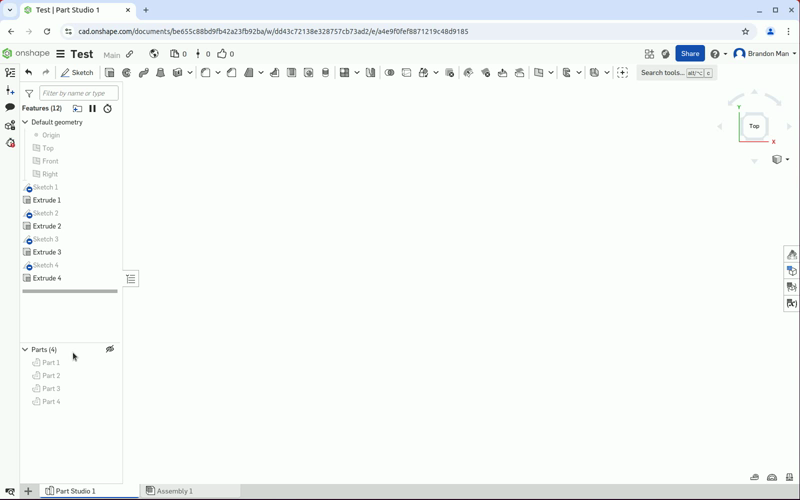
key_down(shift)
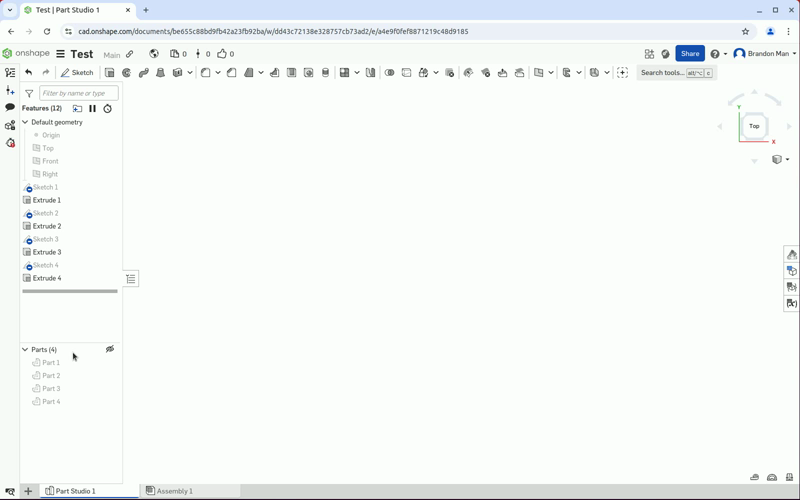
key(up)
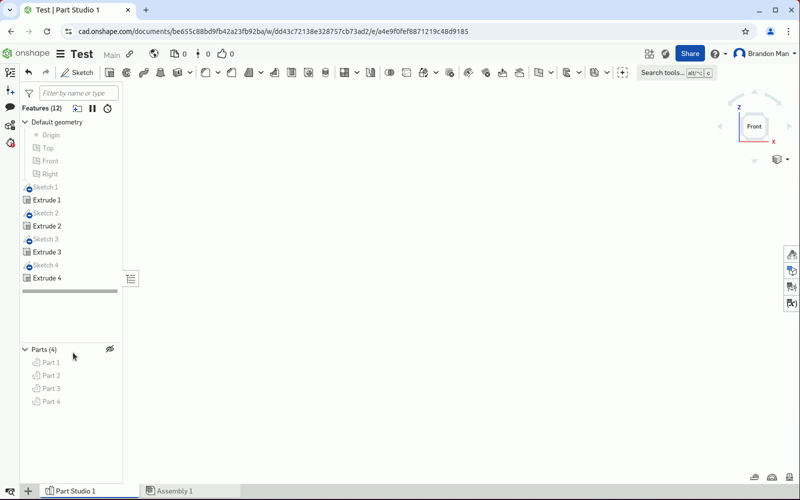
key_up(shift)
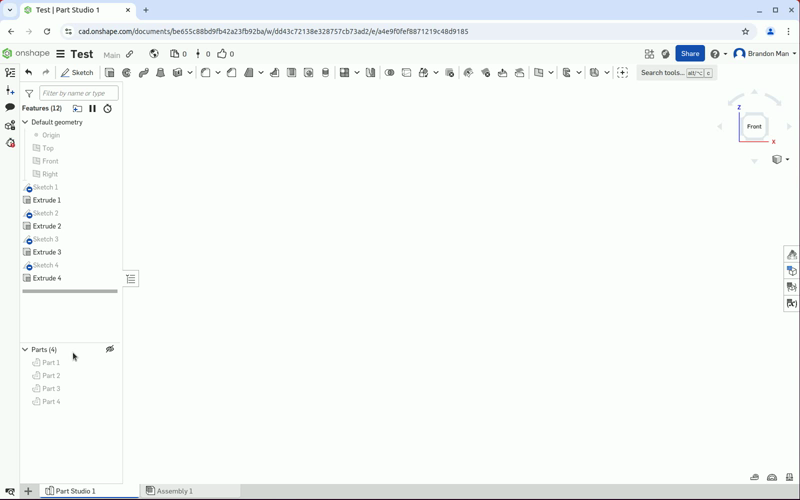
mouse_move(73, 352)
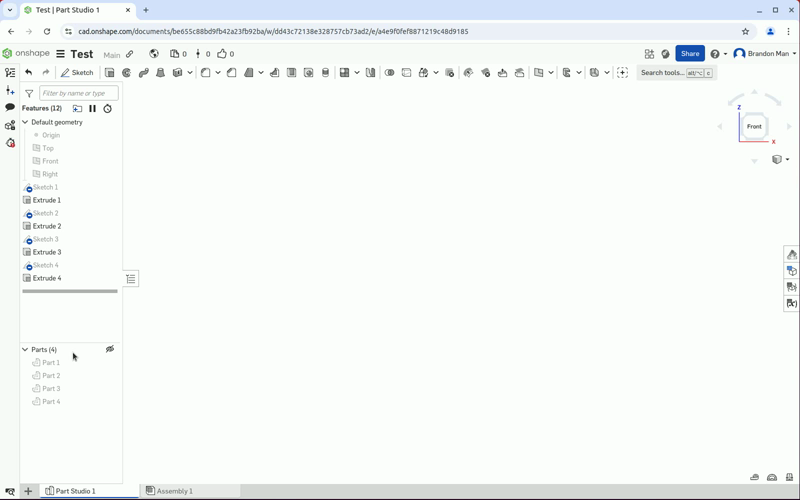
key(shift+y)
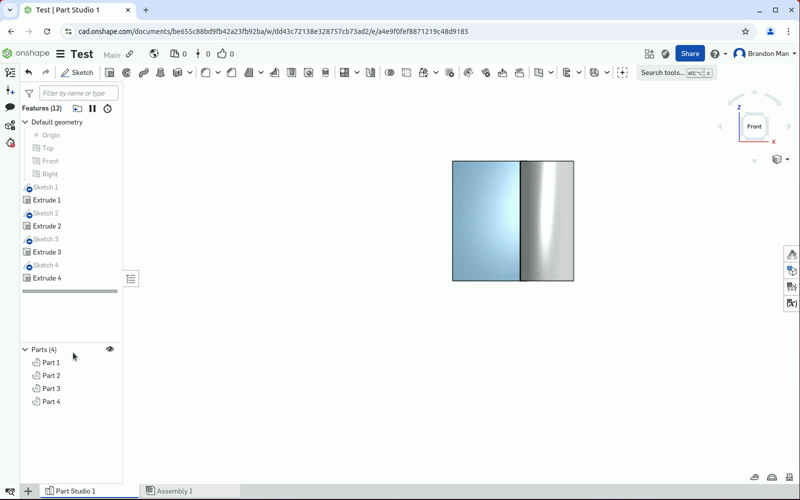
mouse_move(541, 75)
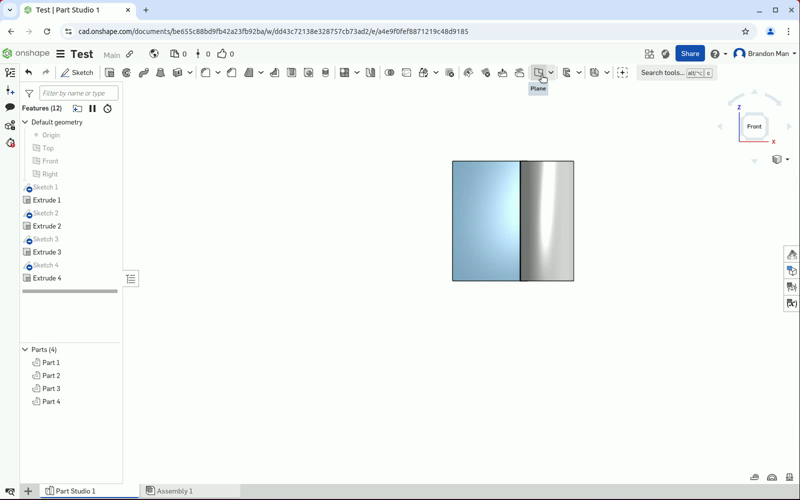
click(541, 75)
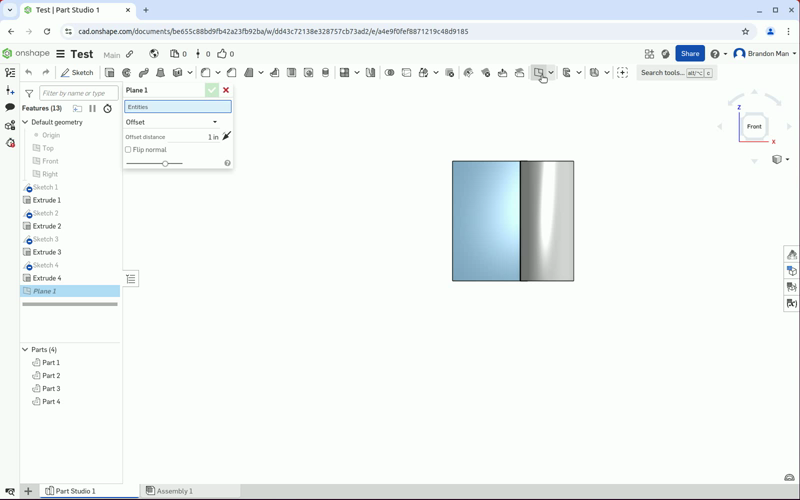
mouse_move(73, 163)
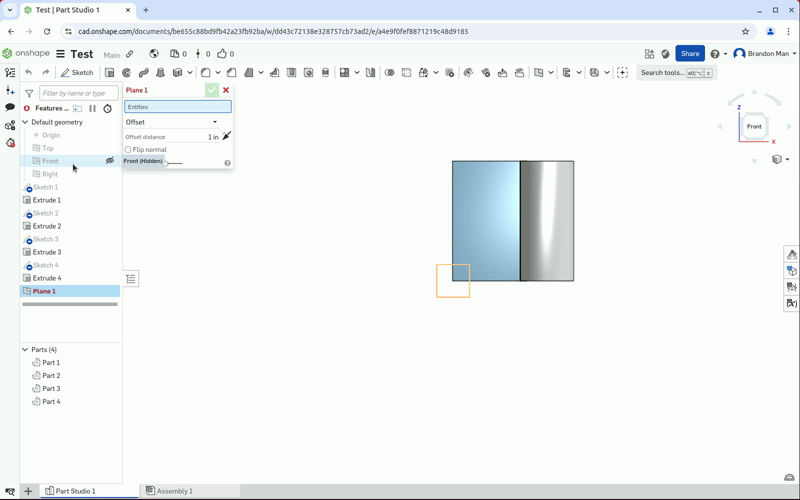
click(73, 163)
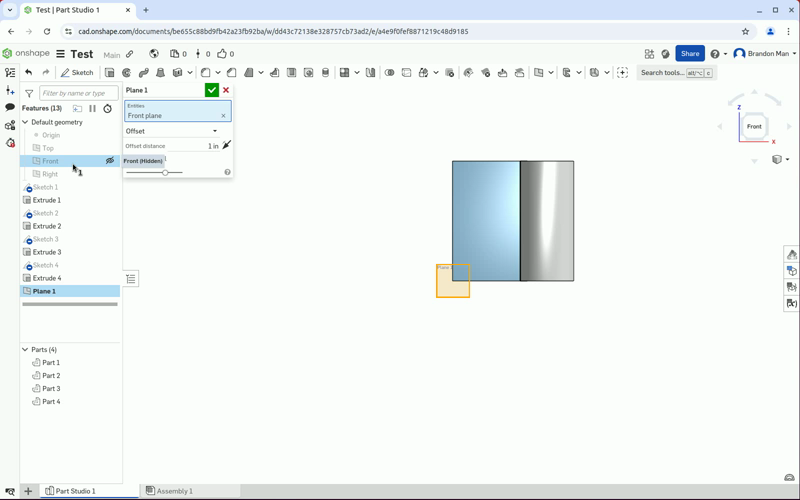
key(tab, 2)
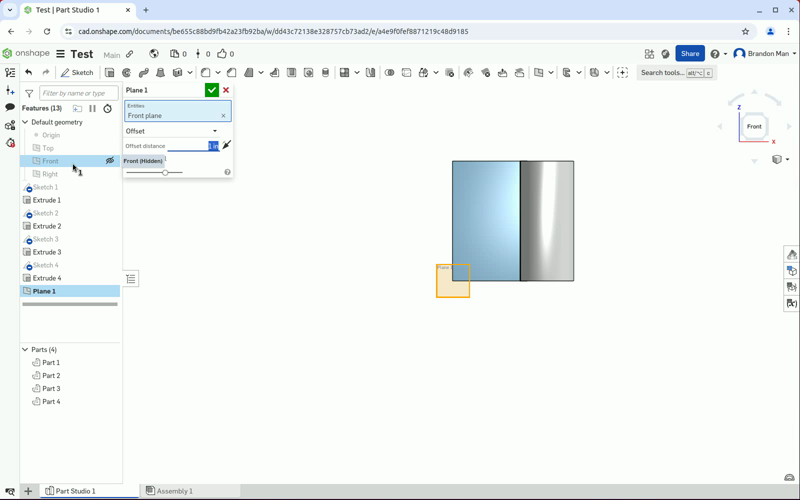
text(2.157)
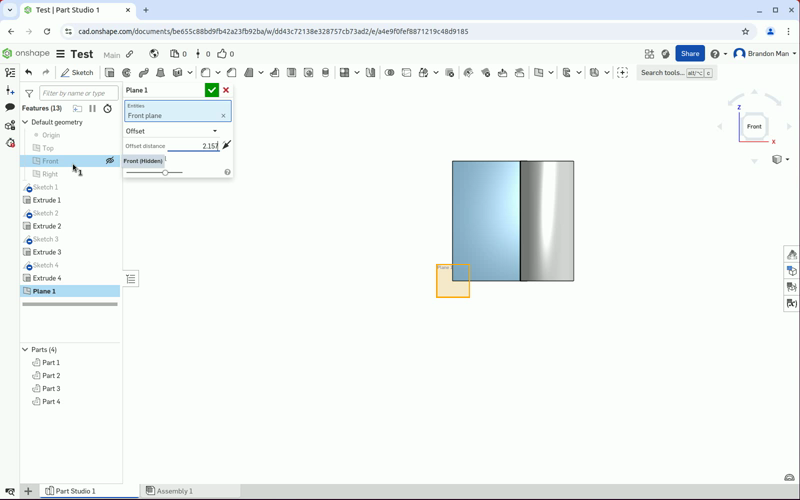
key(enter, 2)
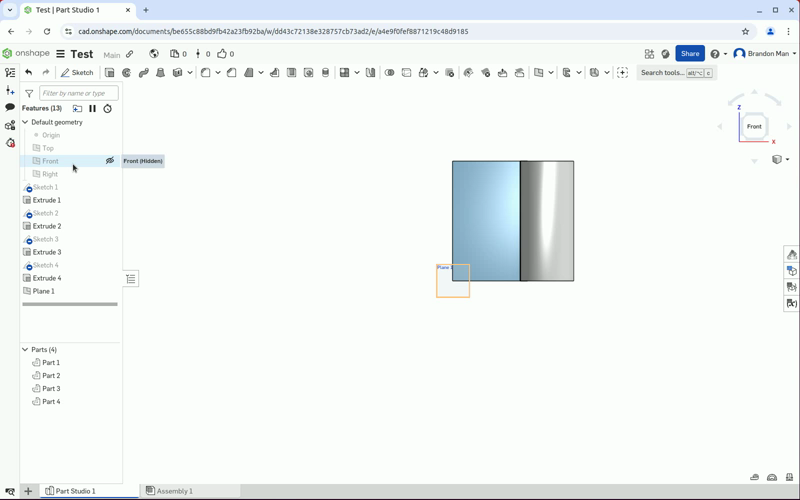
key(shift+s)
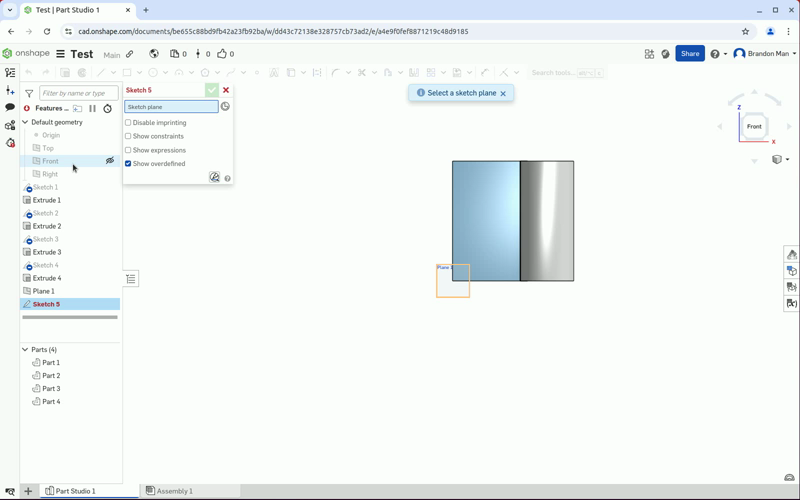
mouse_move(73, 293)
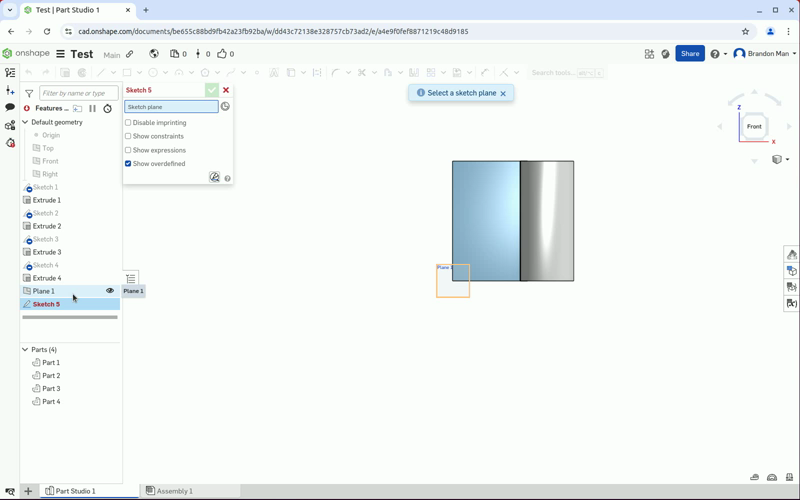
click(73, 293)
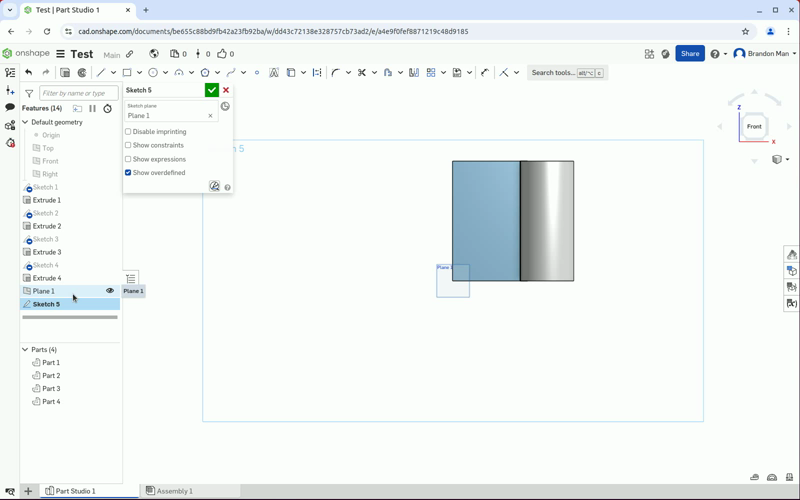
mouse_move(73, 352)
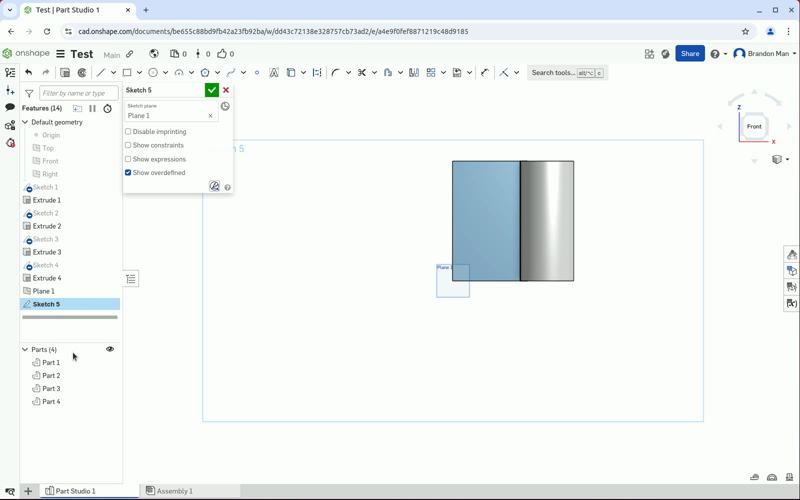
key(y)
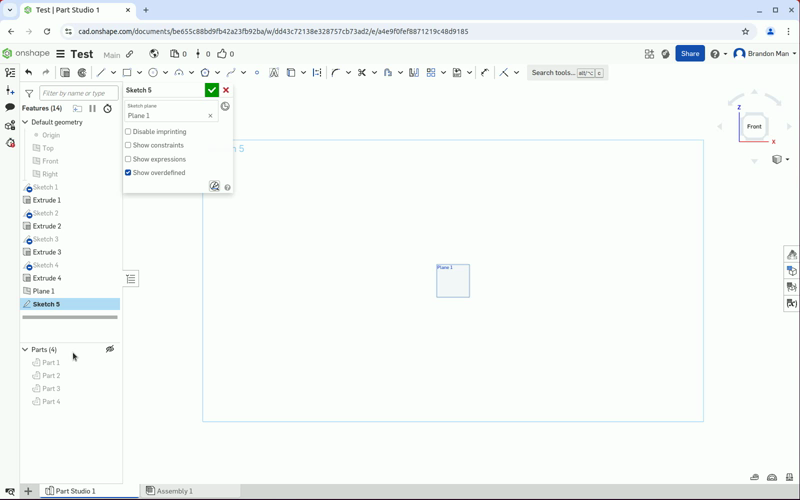
key(c)
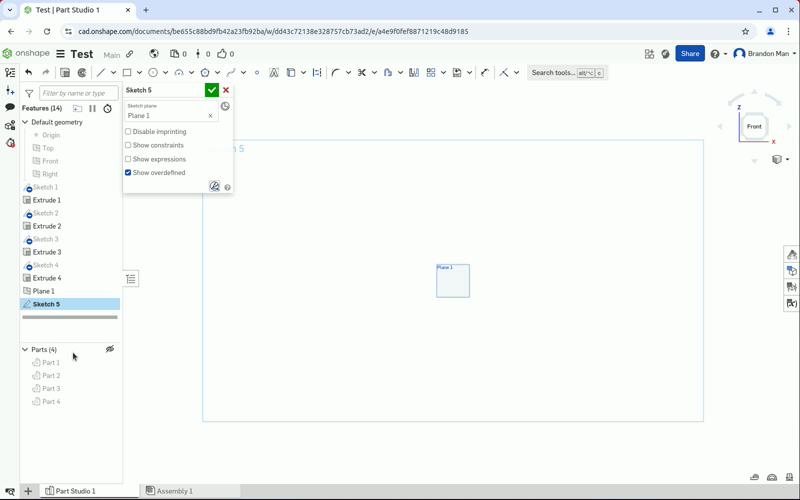
key_down(shift)
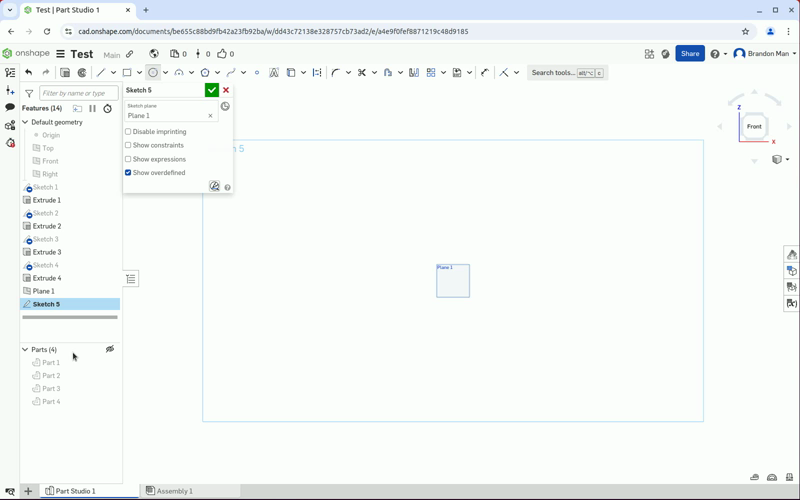
mouse_move(487, 230)
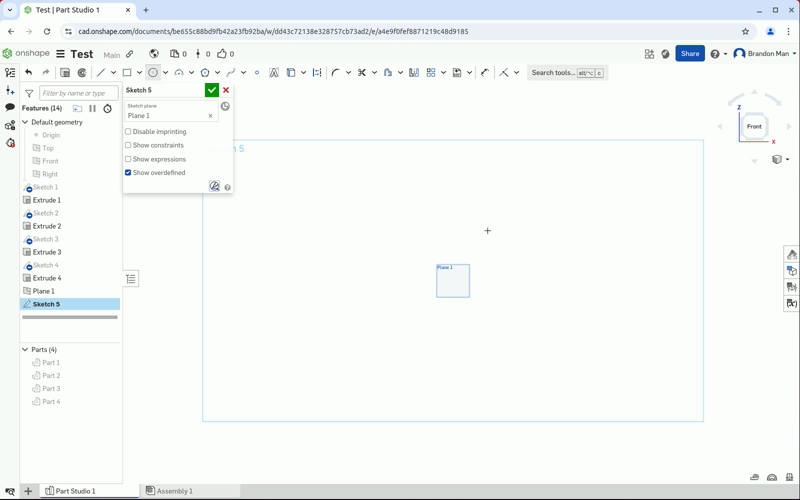
click(487, 230)
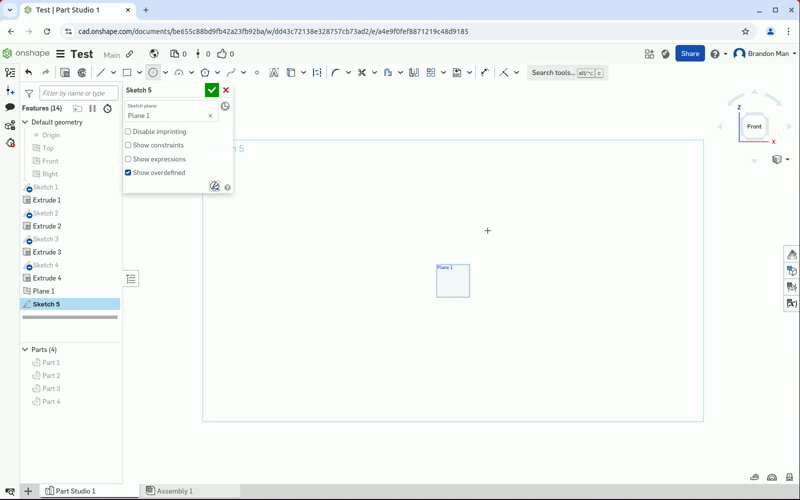
key_up(shift)
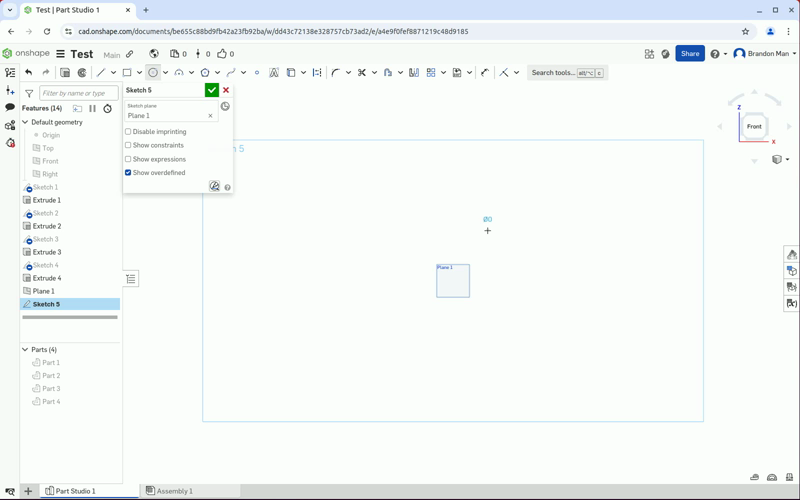
mouse_move(498, 230)
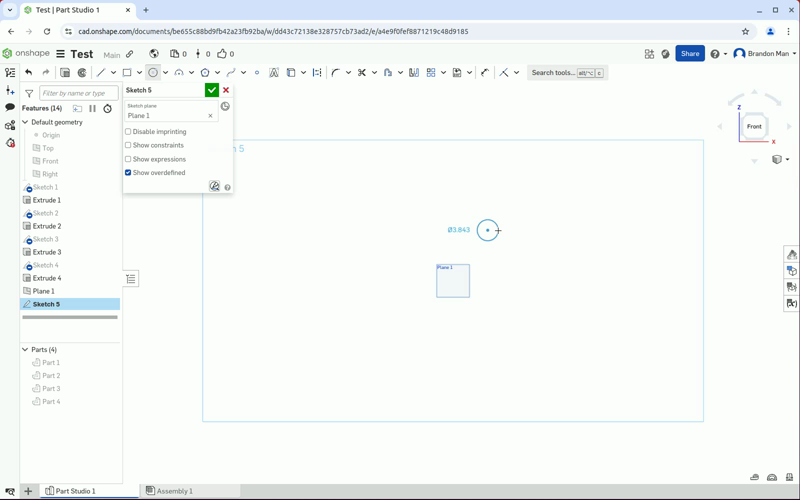
click(498, 230)
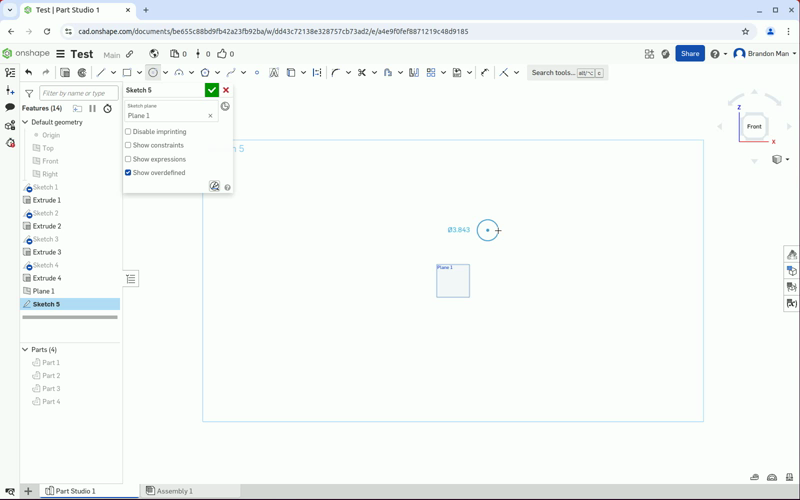
key(esc)
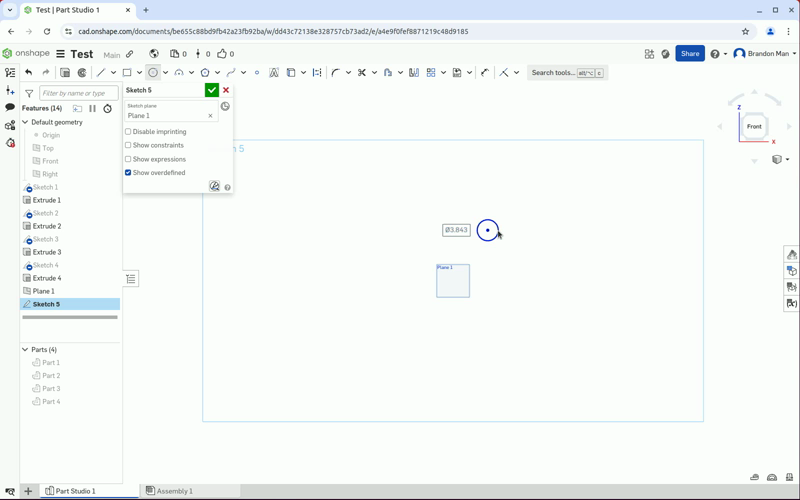
mouse_move(483, 231)
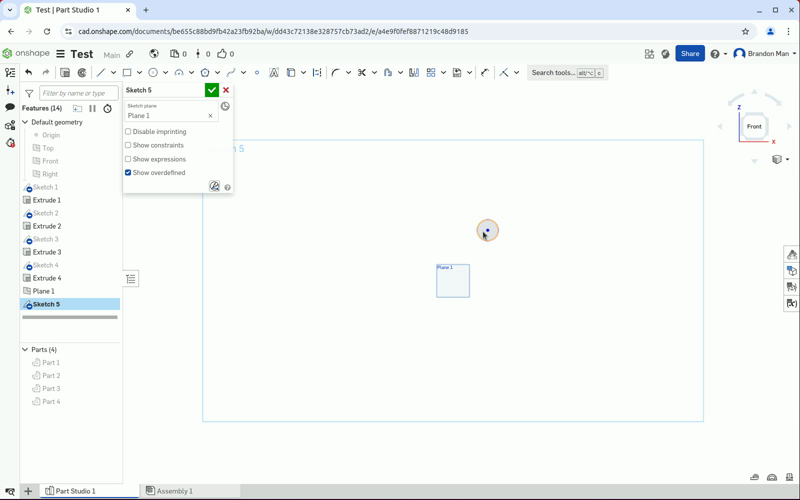
scroll(6)
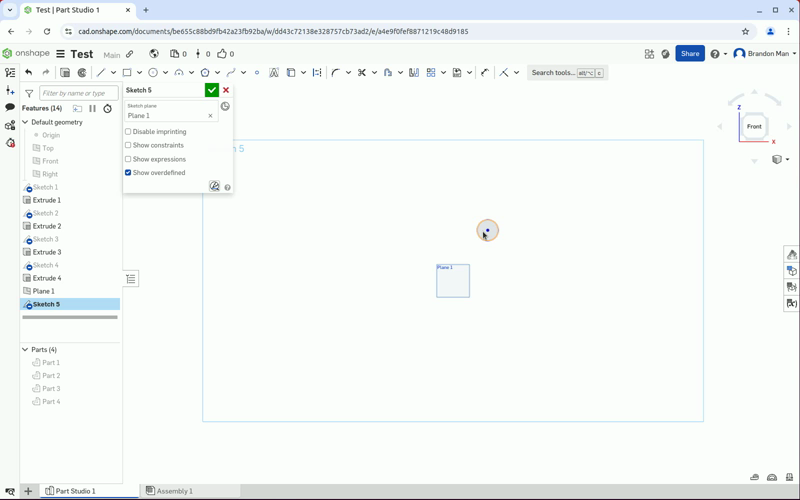
scroll(6)
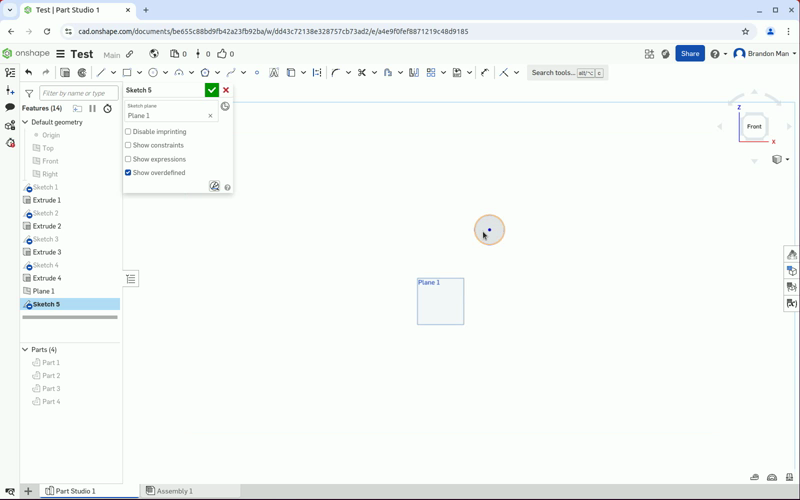
scroll(6)
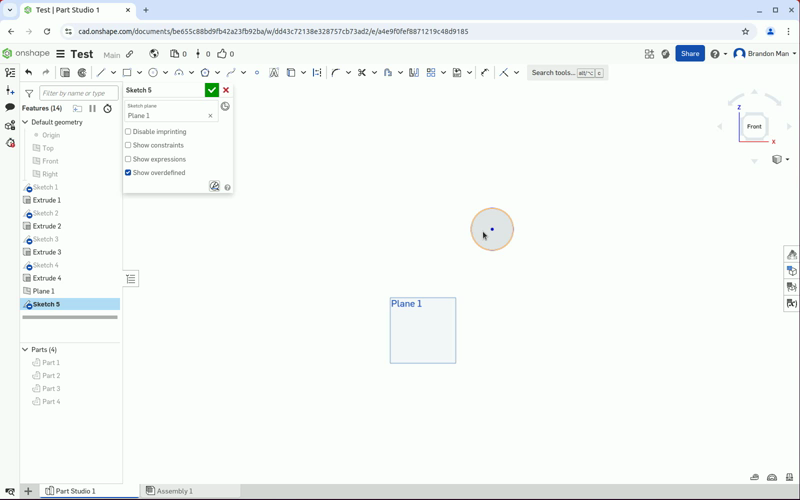
scroll(6)
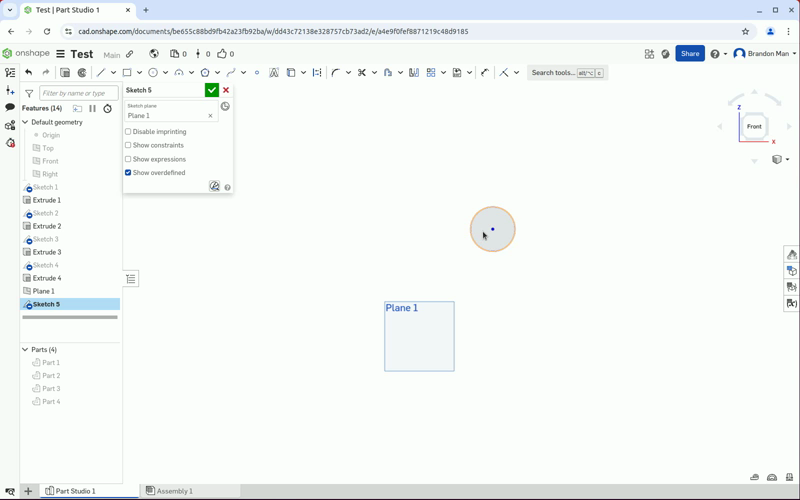
scroll(6)
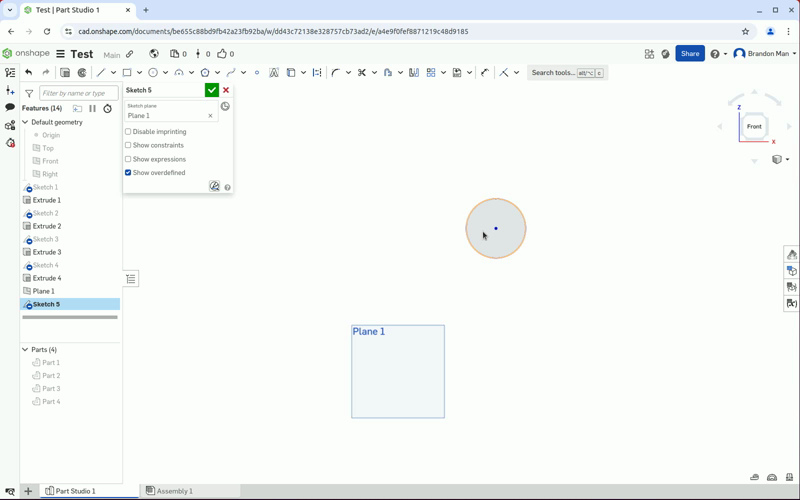
scroll(6)
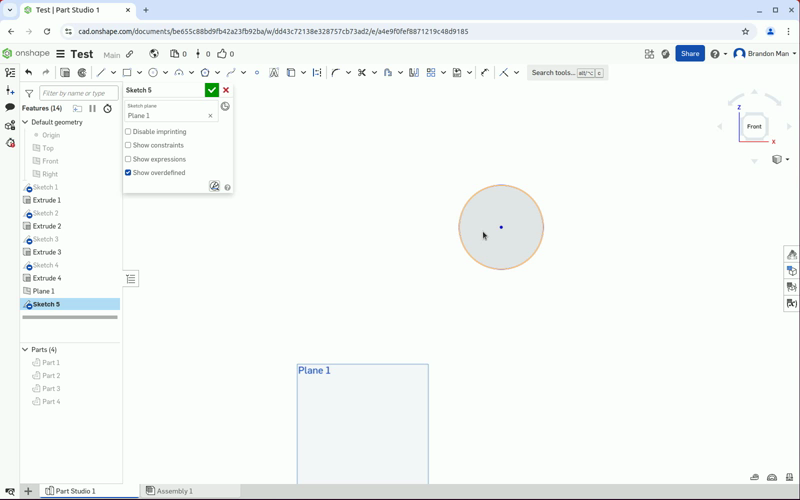
scroll(6)
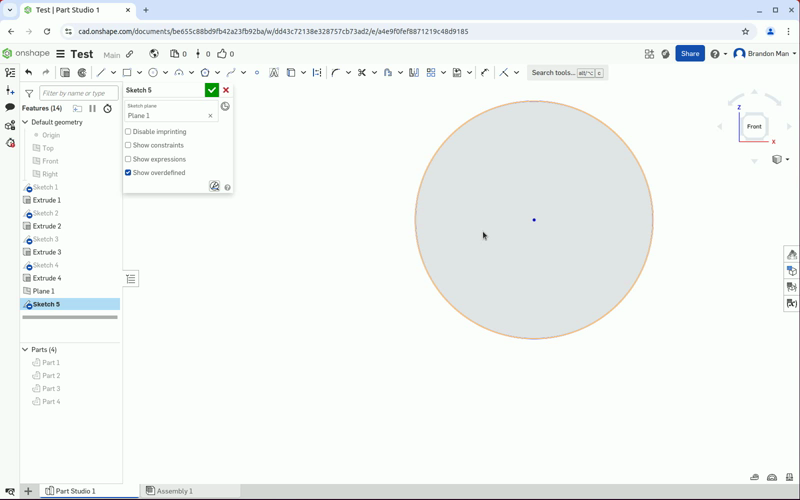
click(483, 231)
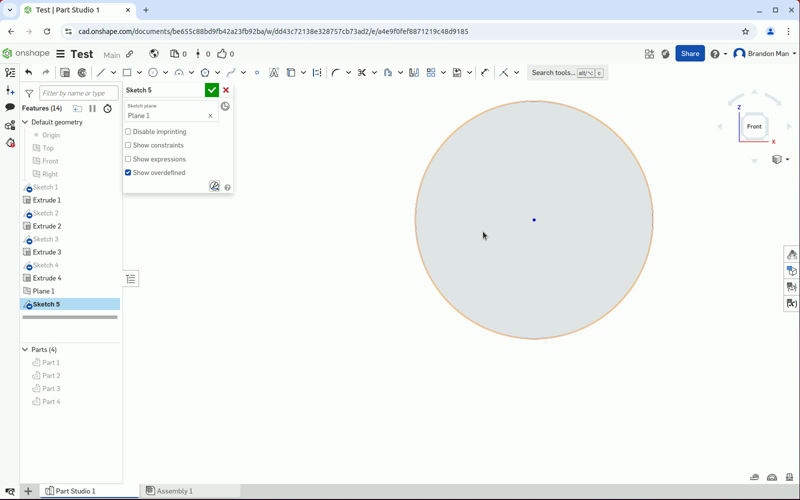
scroll(-6)
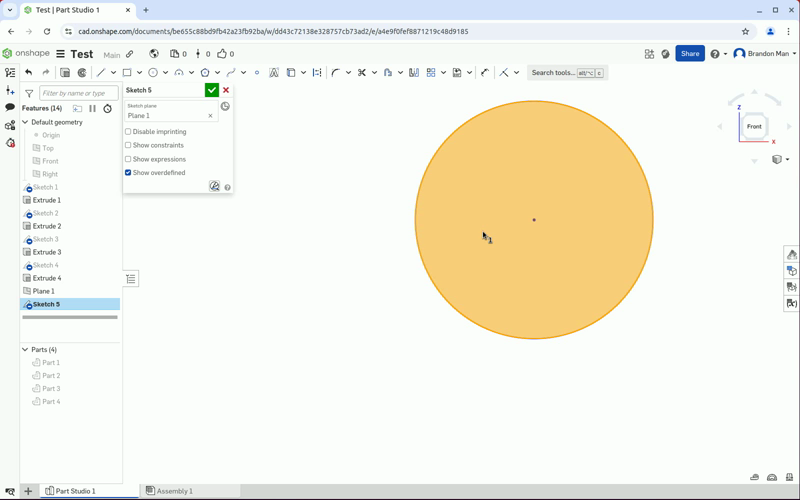
scroll(-6)
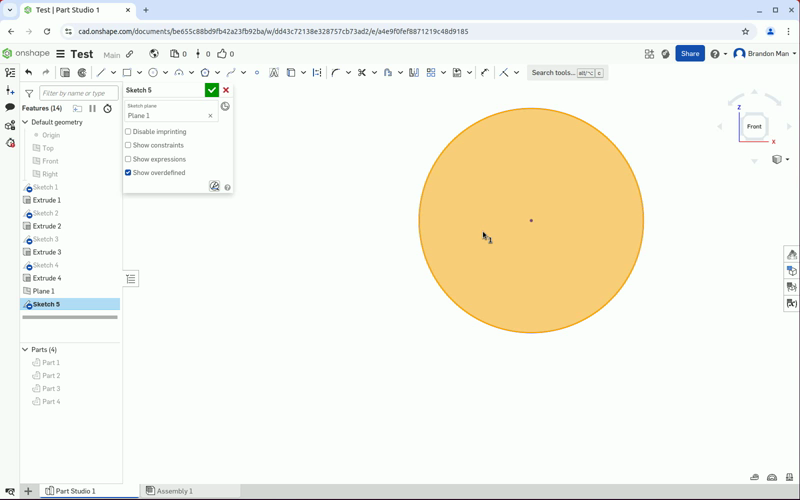
scroll(-6)
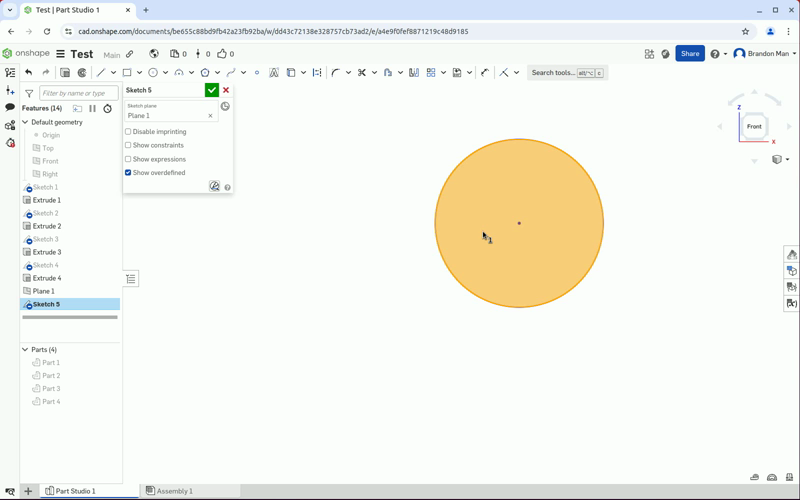
scroll(-6)
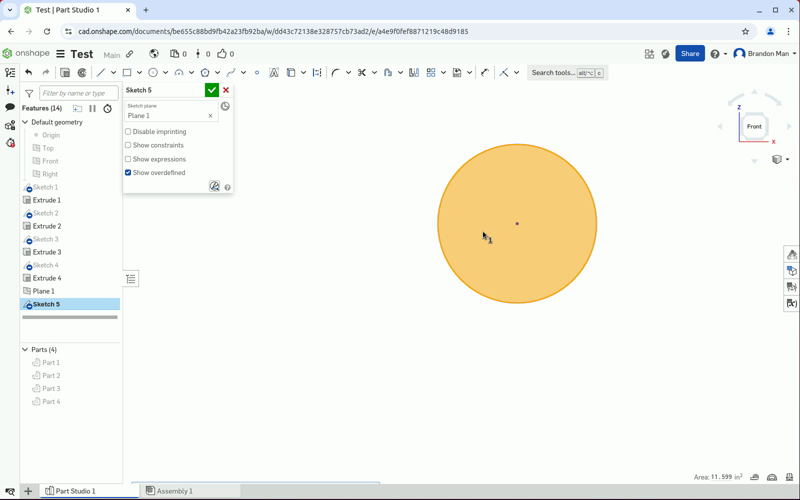
scroll(-6)
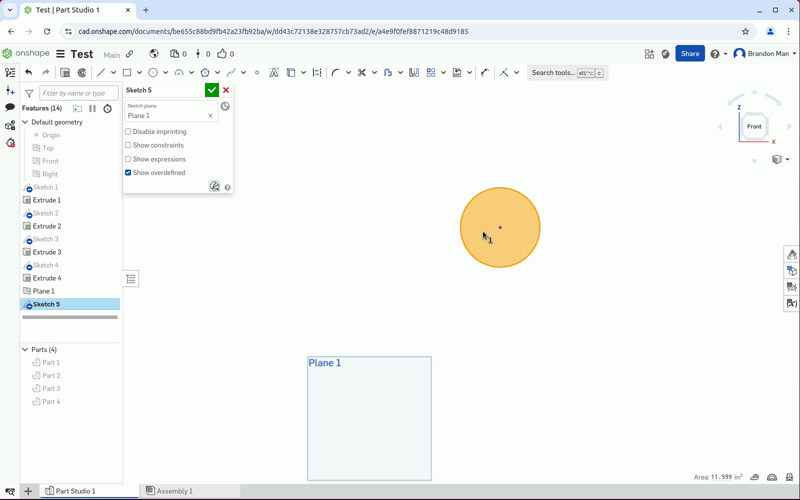
scroll(-6)
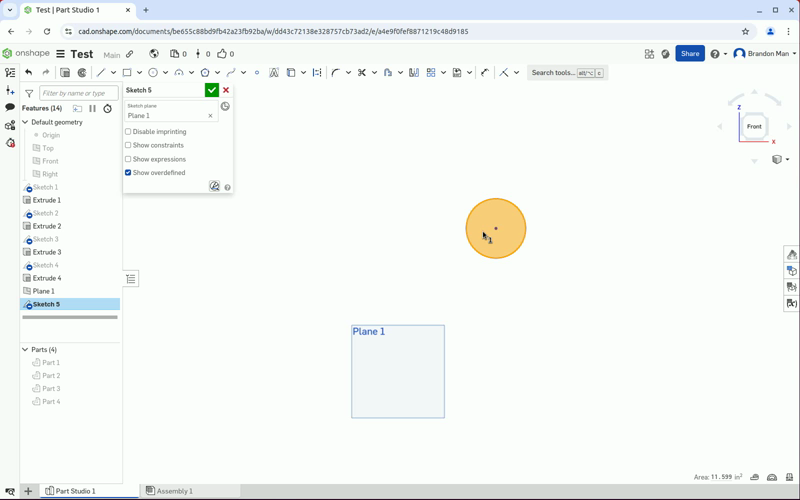
scroll(-6)
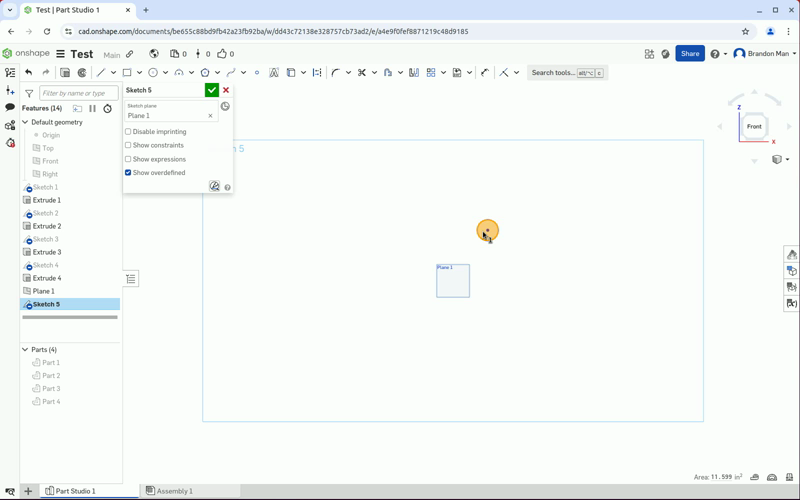
mouse_move(73, 352)
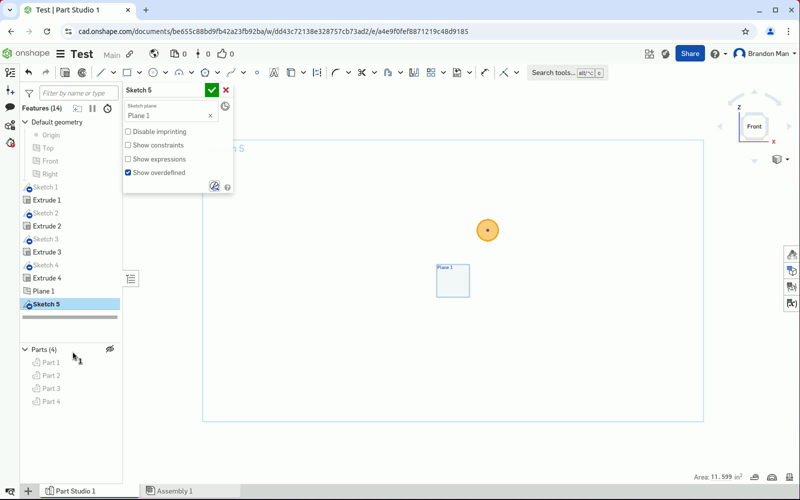
key(shift+y)
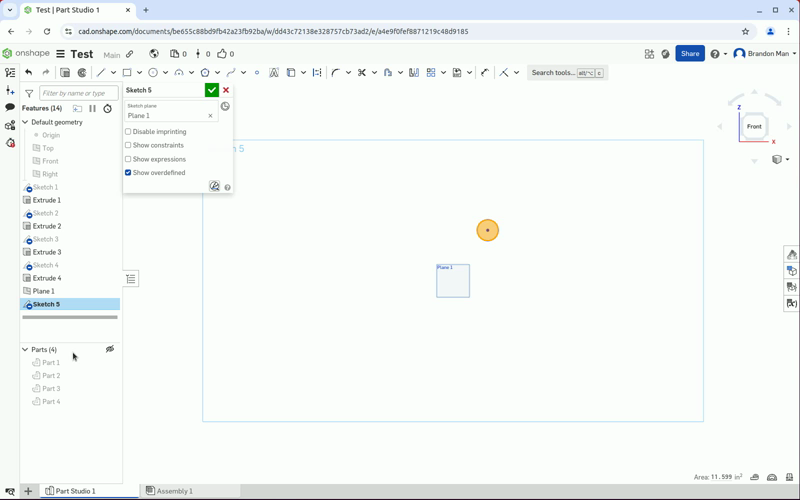
key(shift+e)
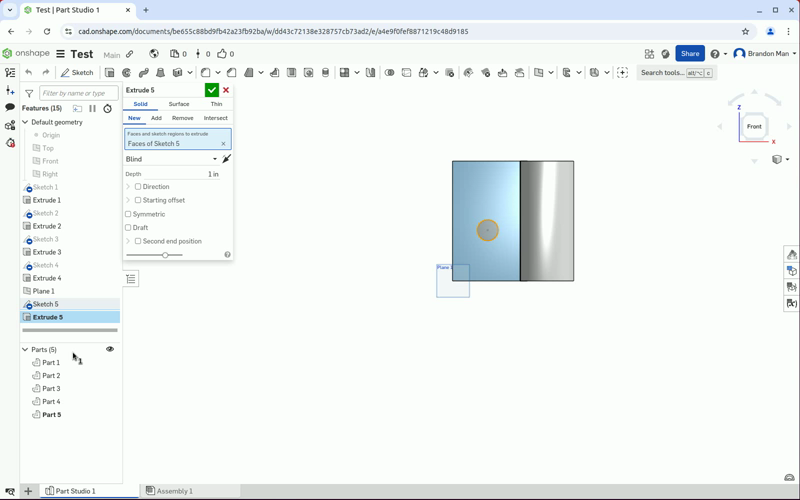
mouse_move(143, 106)
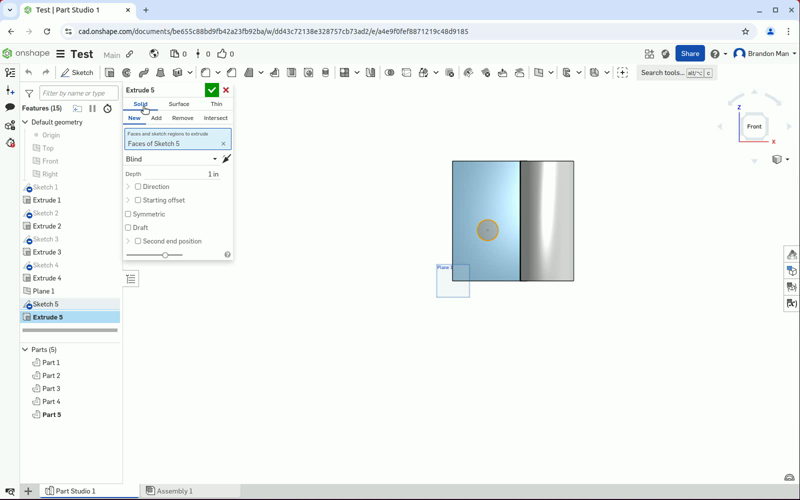
click(143, 106)
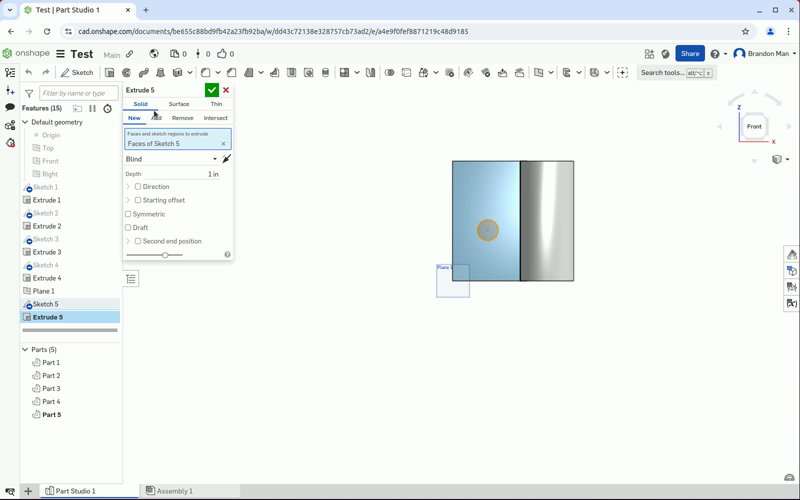
mouse_move(186, 120)
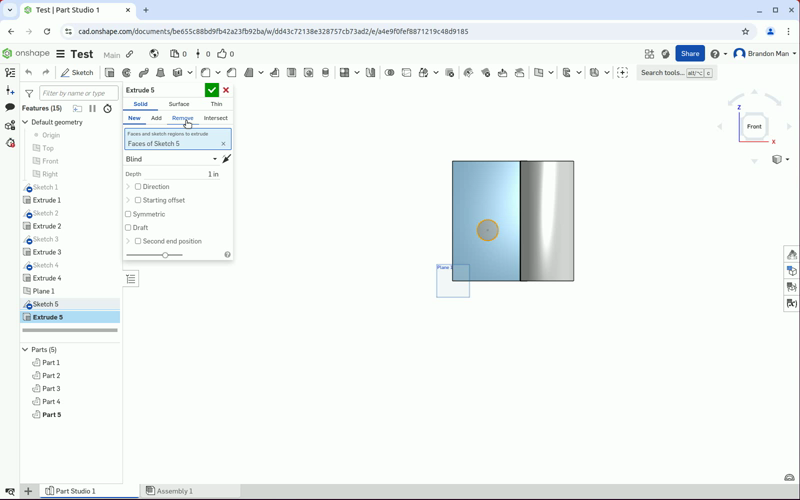
click(186, 120)
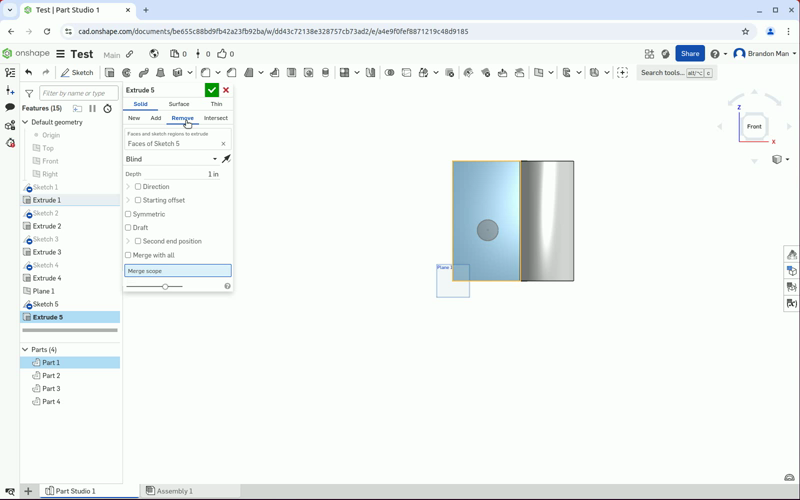
key(tab, 4)
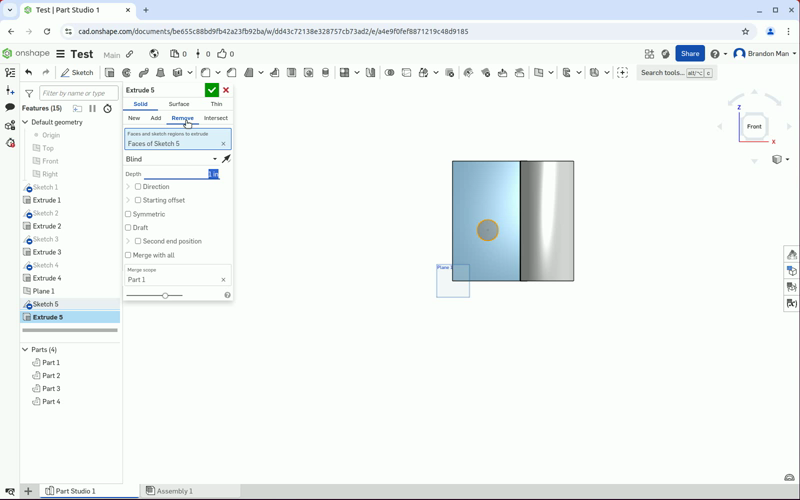
text(21.905)
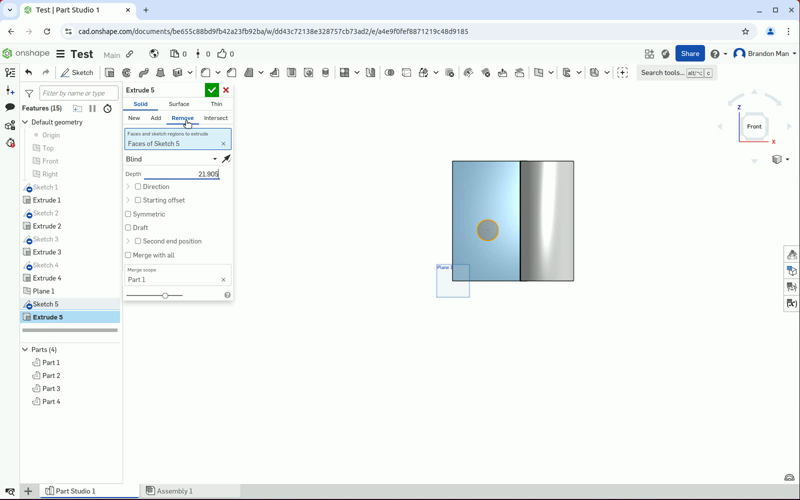
key(tab, 6)
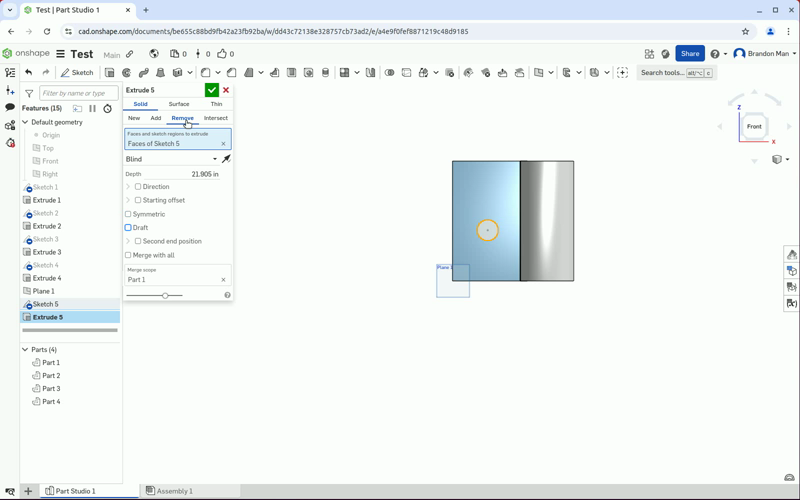
key(space)
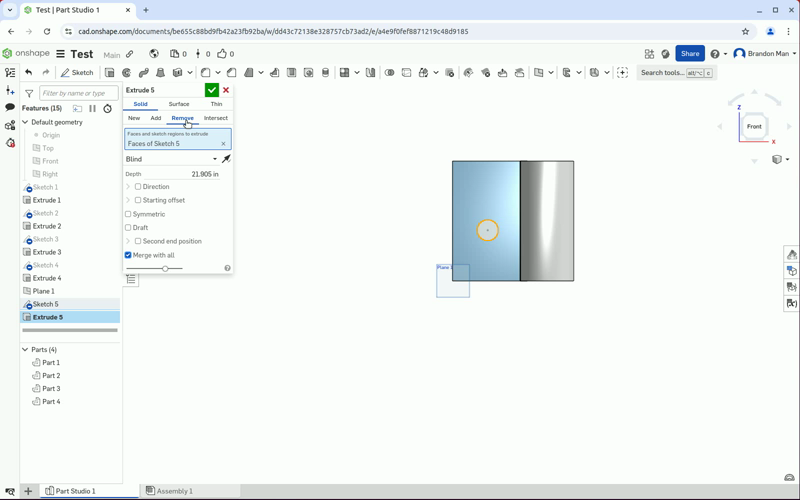
key(enter)
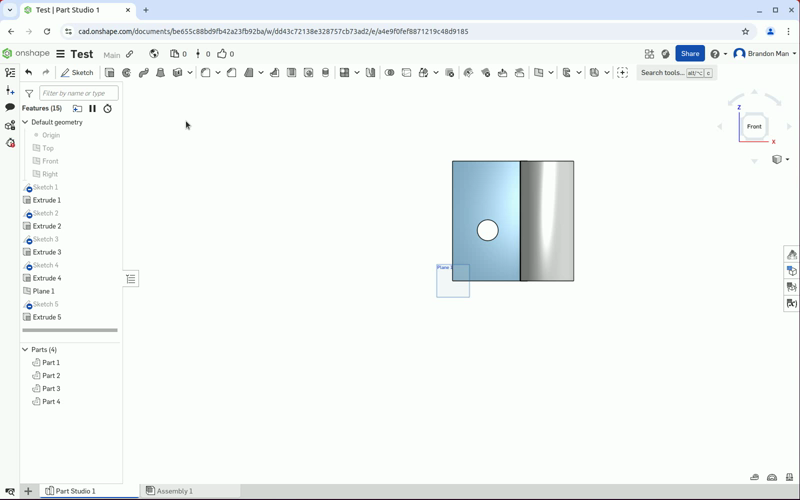
key(shift+h)
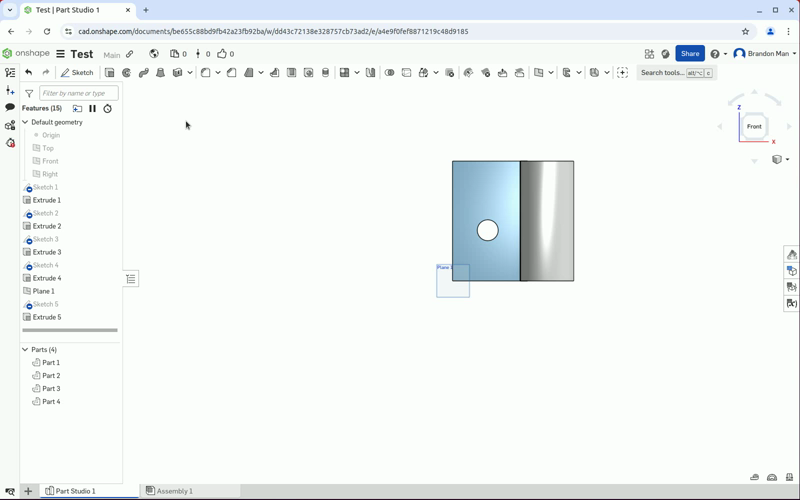
key(shift+h)
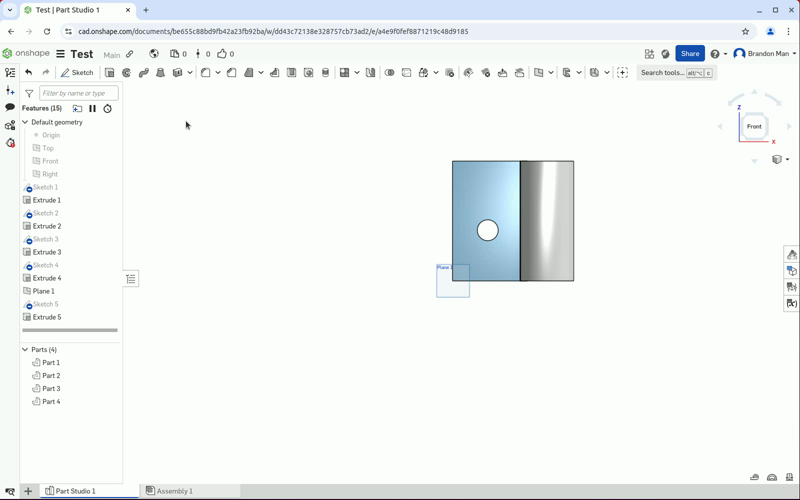
key(shift+7)
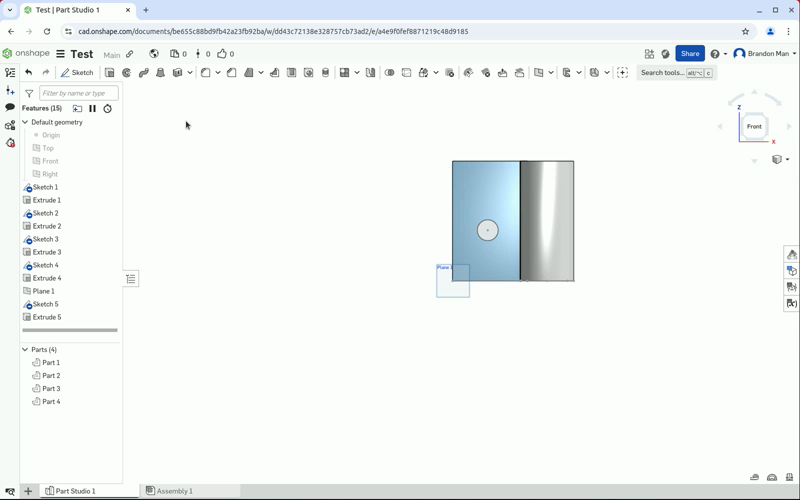
key(left, 2)
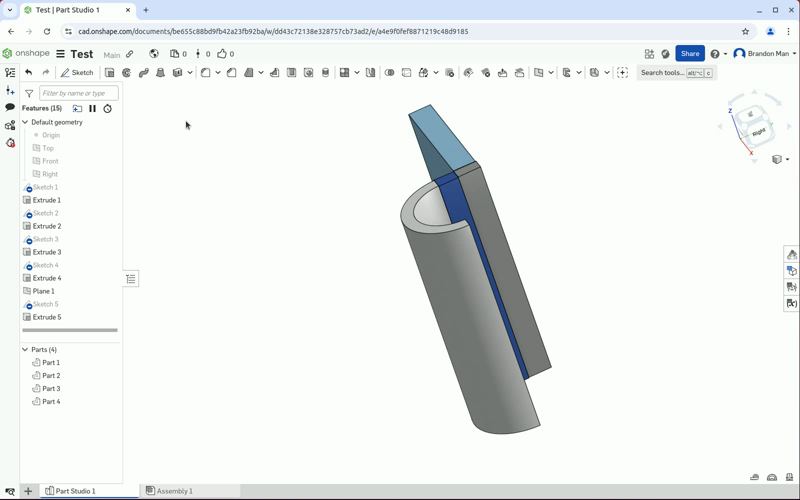
key(down, 2)
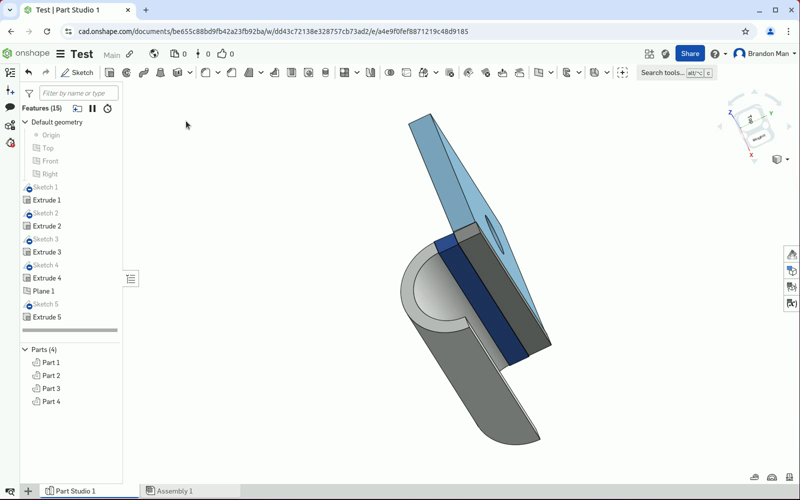
key(up, 2)
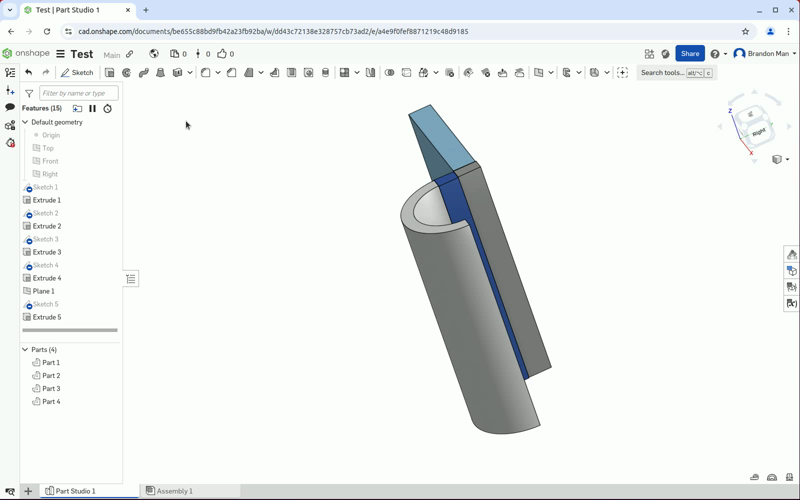
key(right, 2)
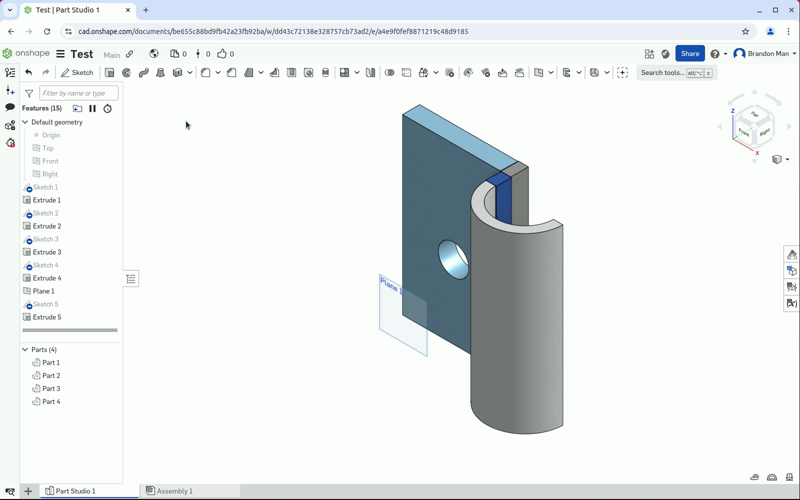
mouse_move(73, 189)
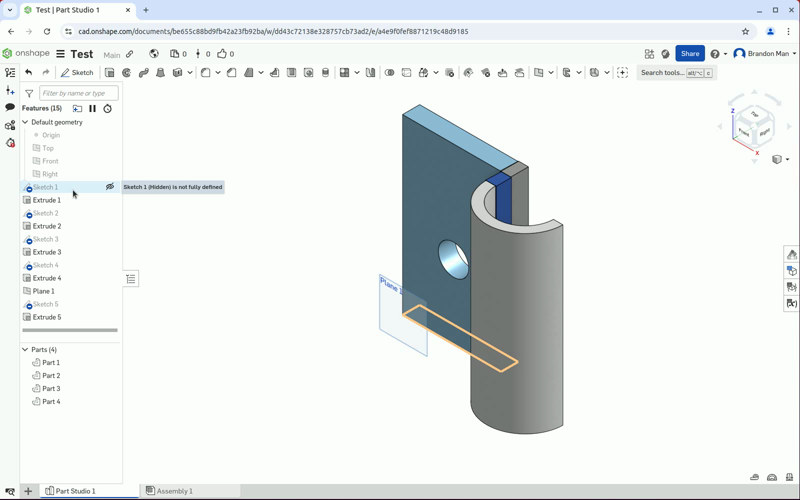
click(73, 189)